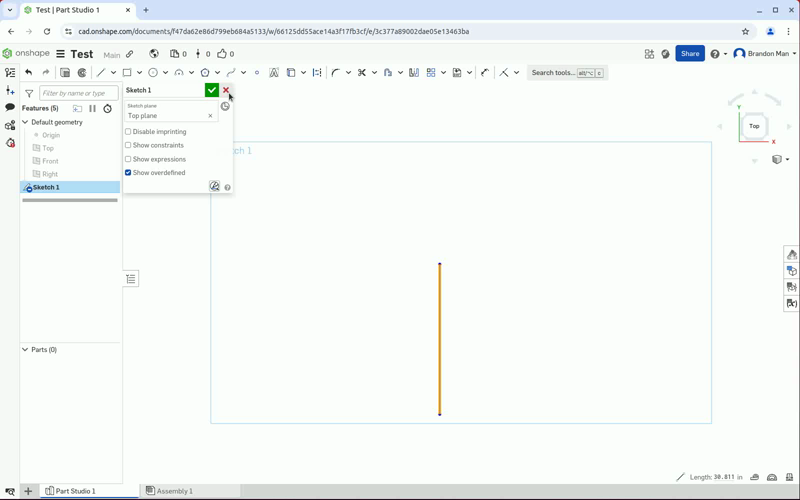
key(shift+h)
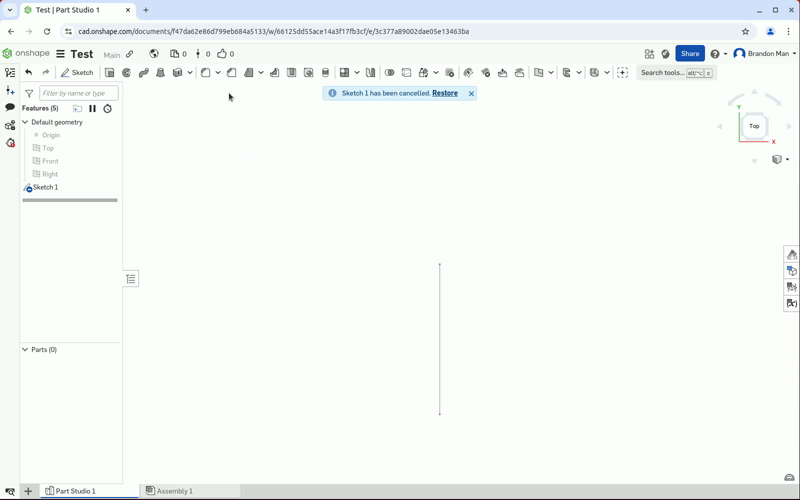
key(shift+s)
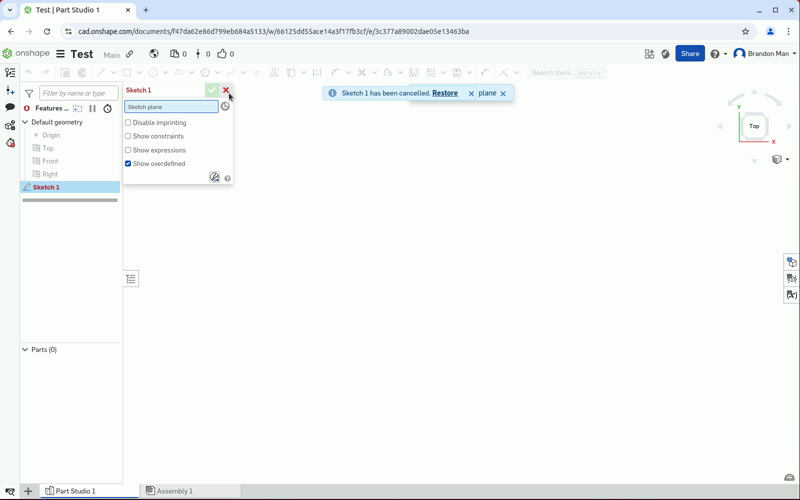
mouse_move(73, 150)
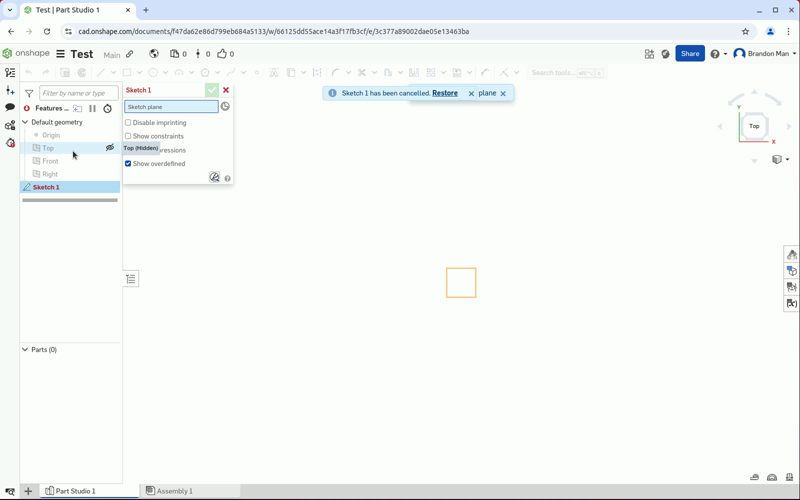
click(73, 150)
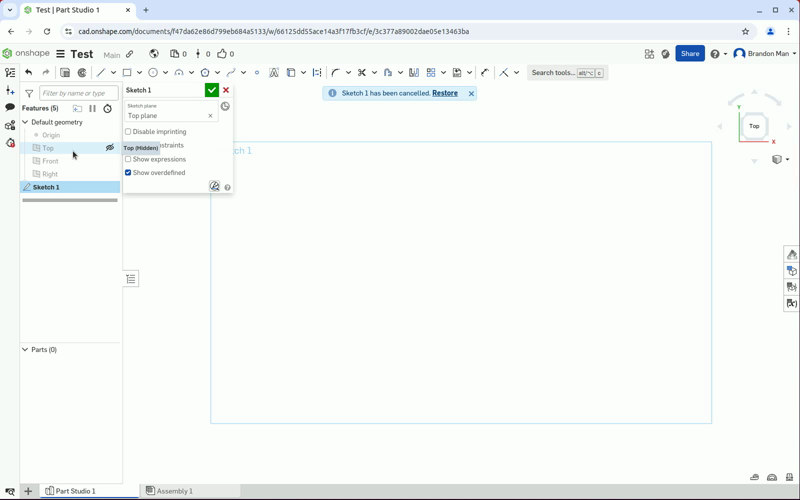
mouse_move(73, 352)
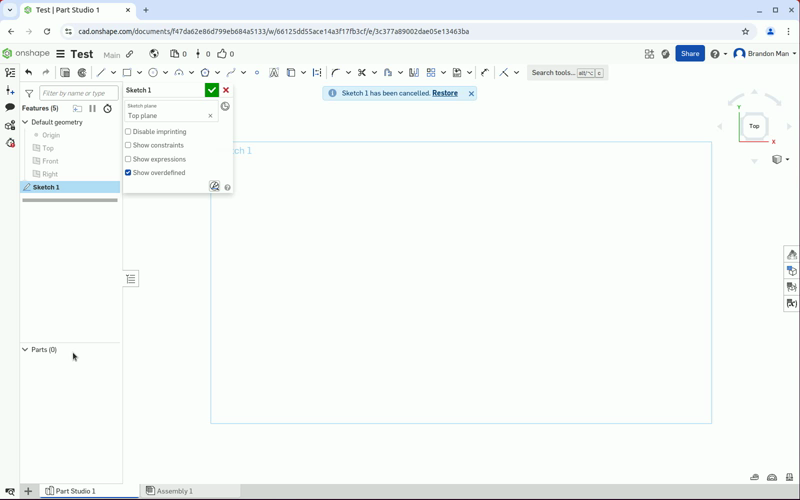
key(y)
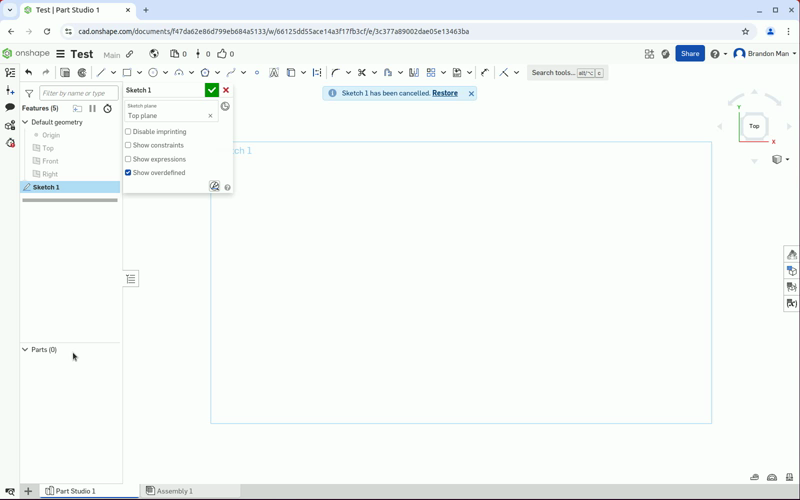
key(l)
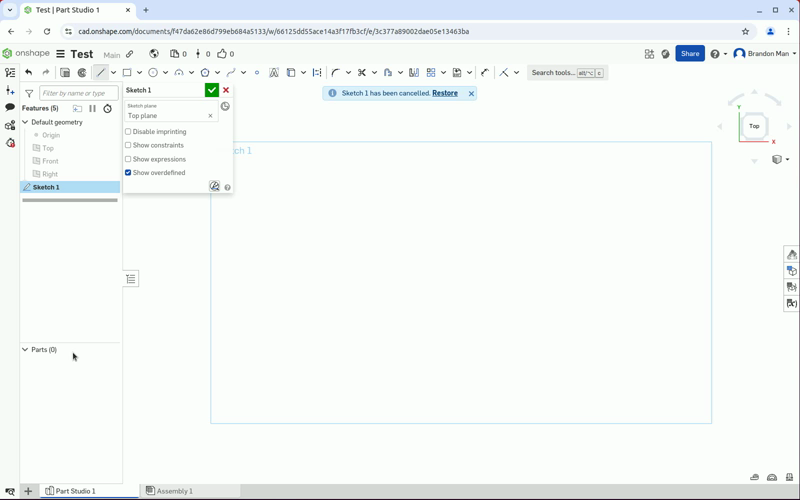
key_down(shift)
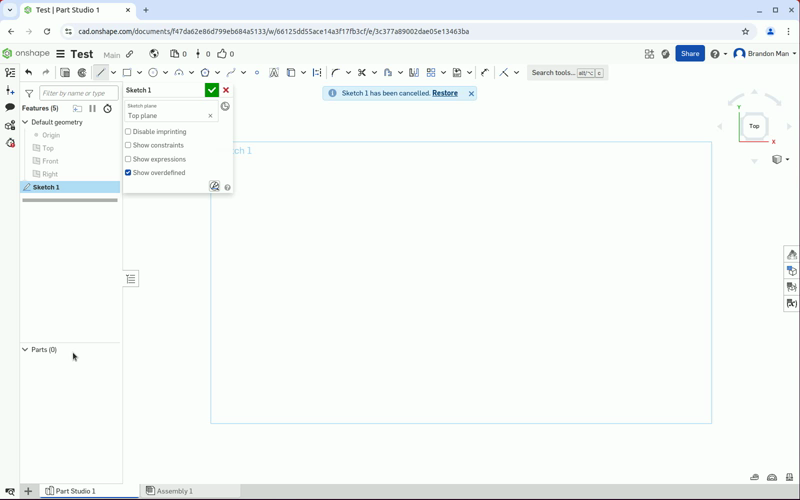
mouse_move(351, 335)
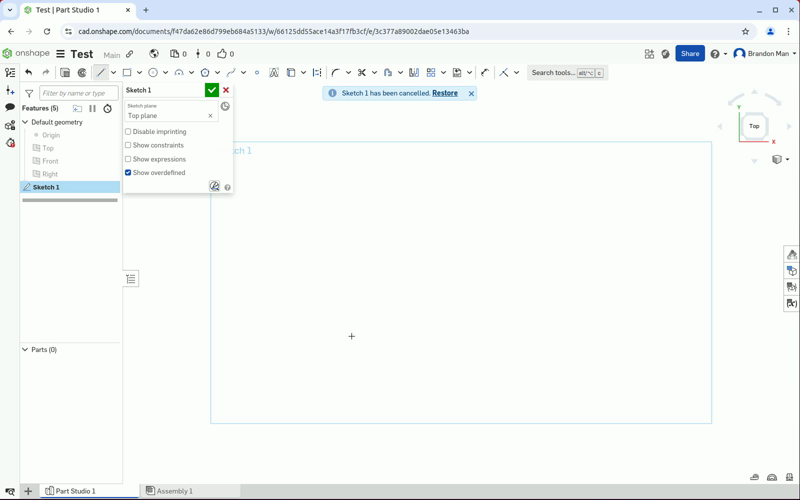
click(351, 335)
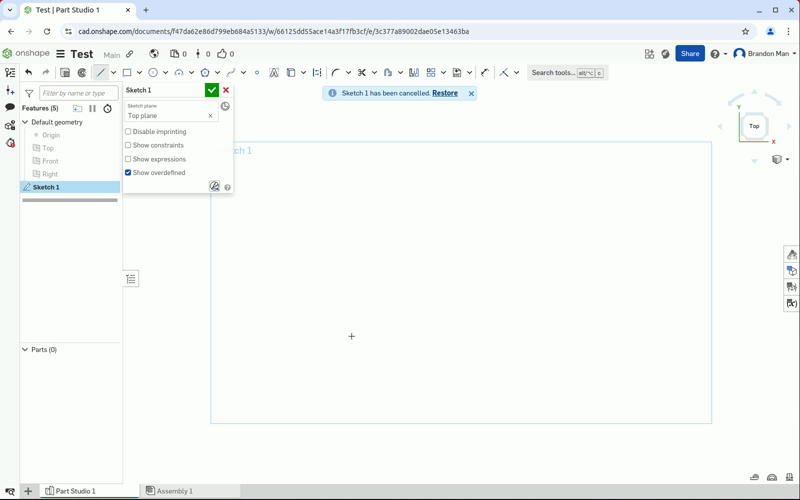
key_up(shift)
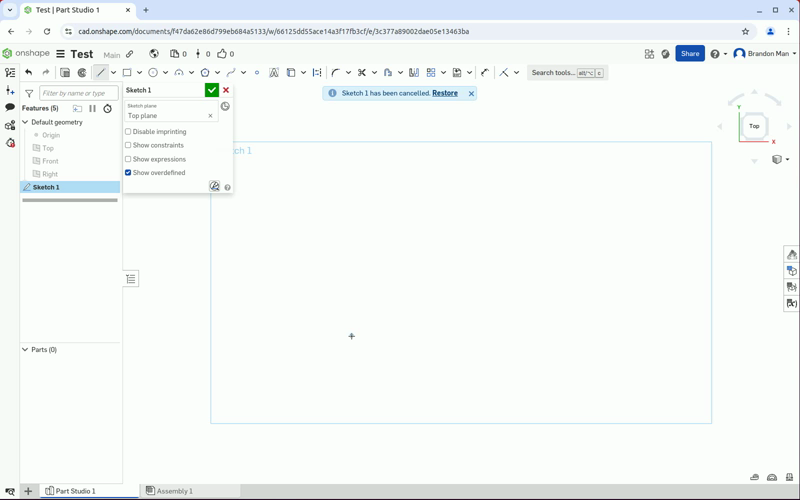
key_down(shift)
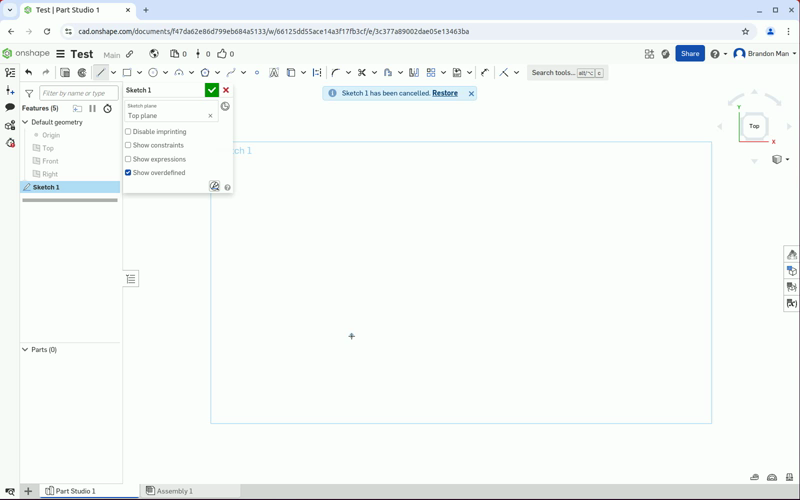
mouse_move(569, 335)
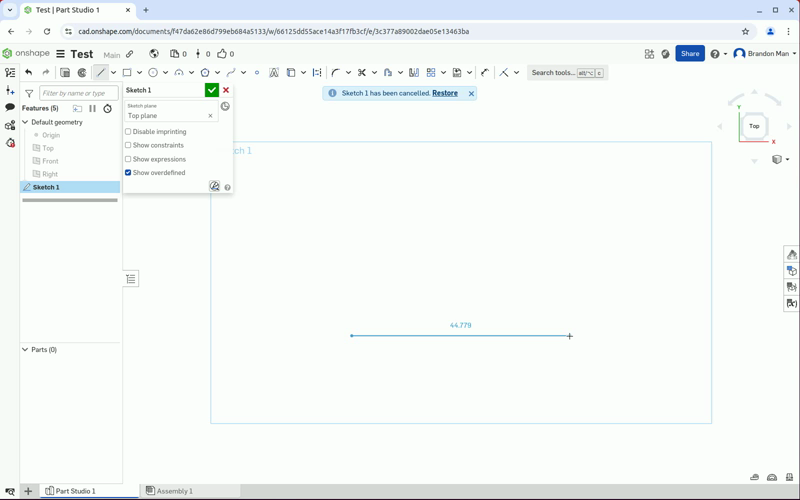
click(569, 335)
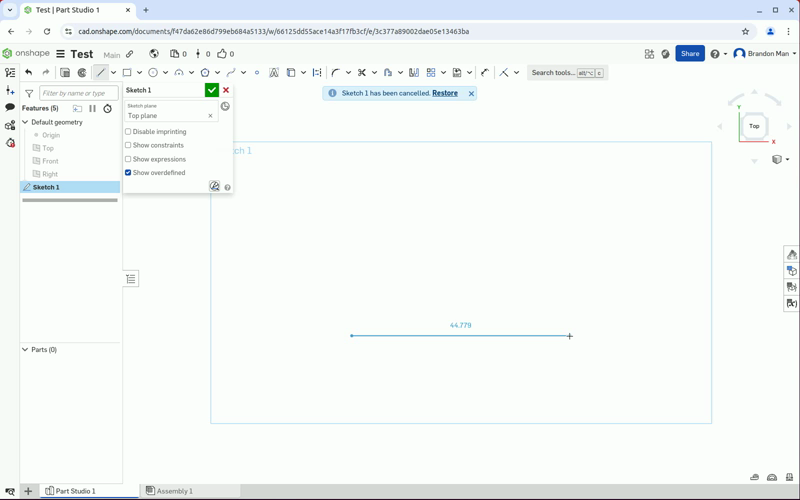
key_up(shift)
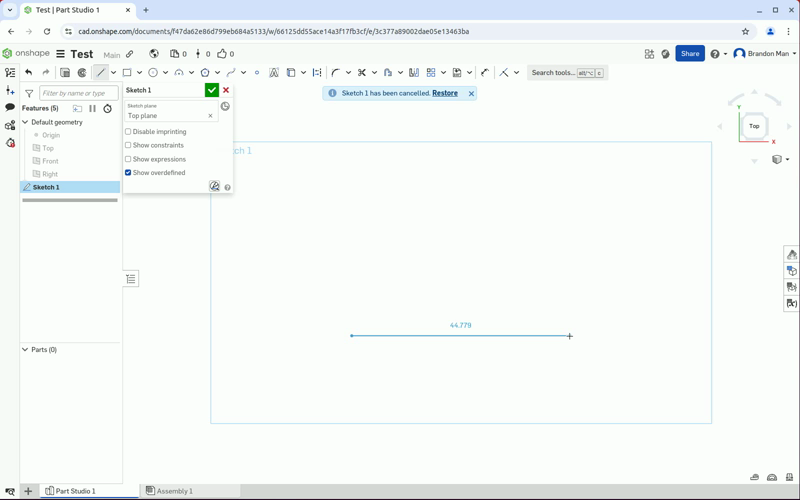
key_down(shift)
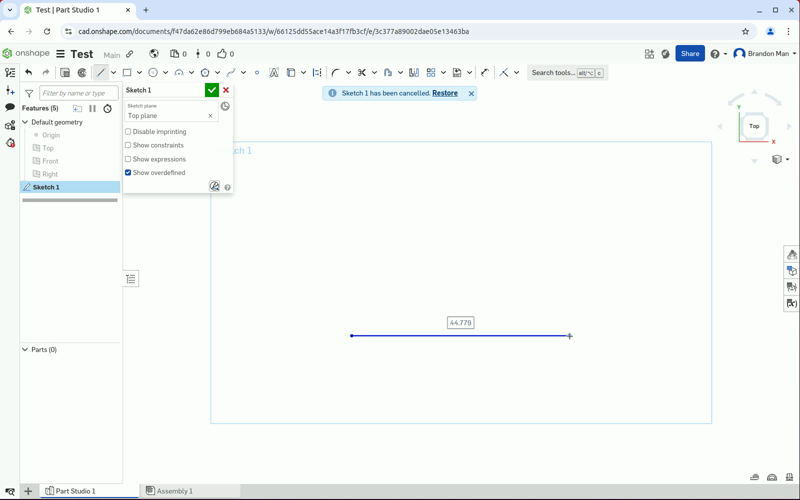
mouse_move(569, 230)
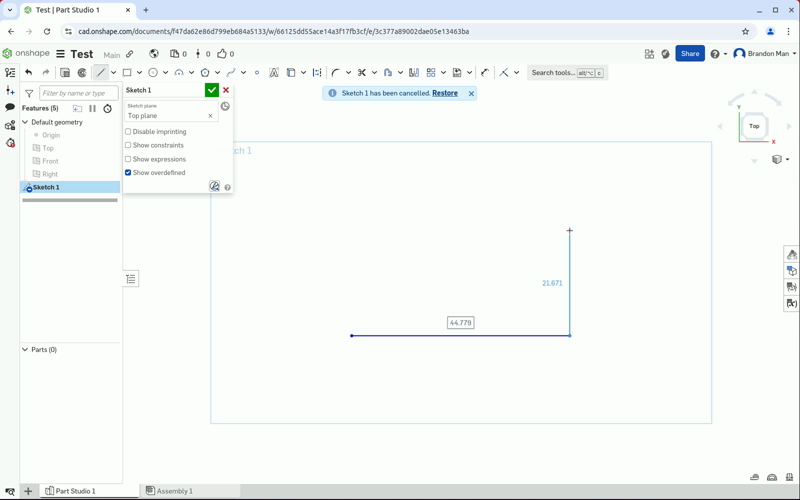
click(569, 230)
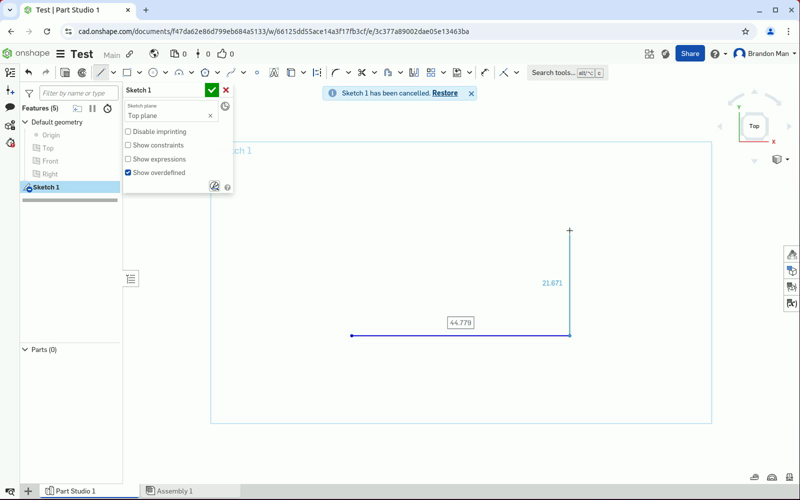
key_up(shift)
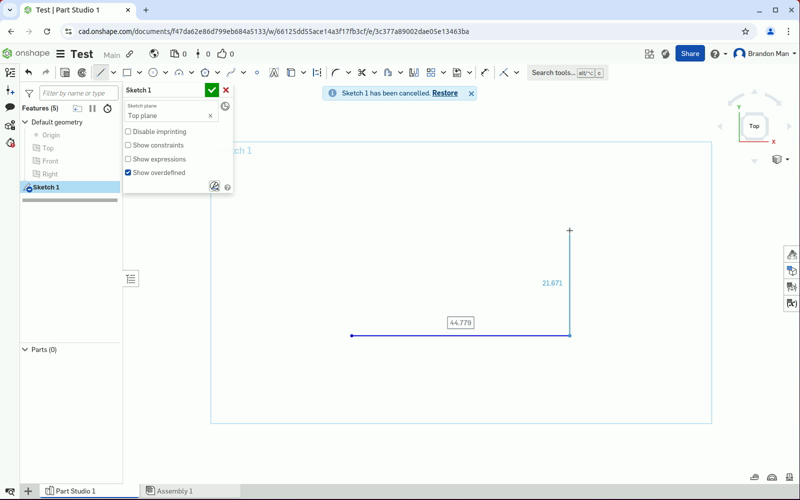
key_down(shift)
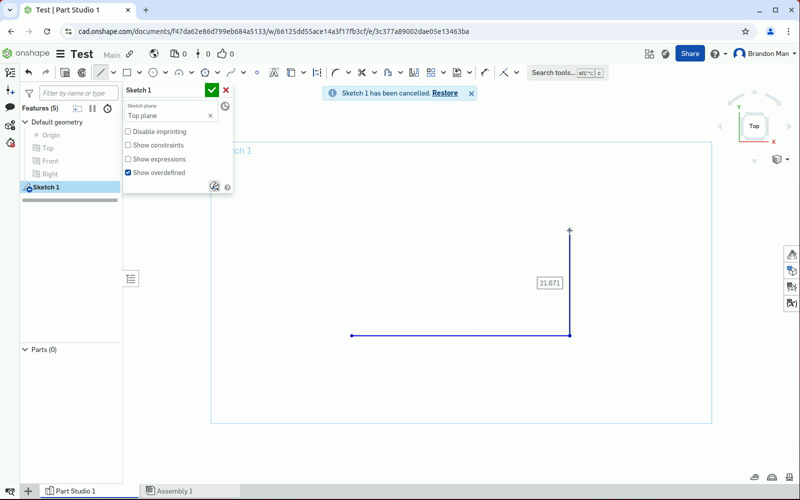
mouse_move(351, 230)
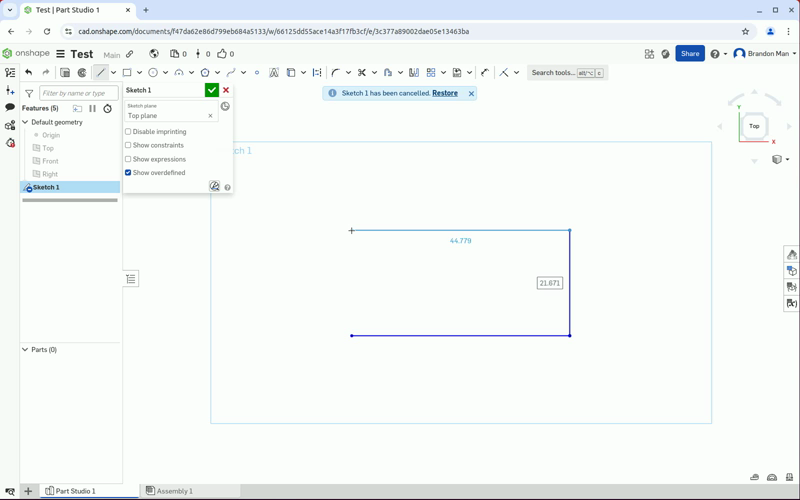
click(351, 230)
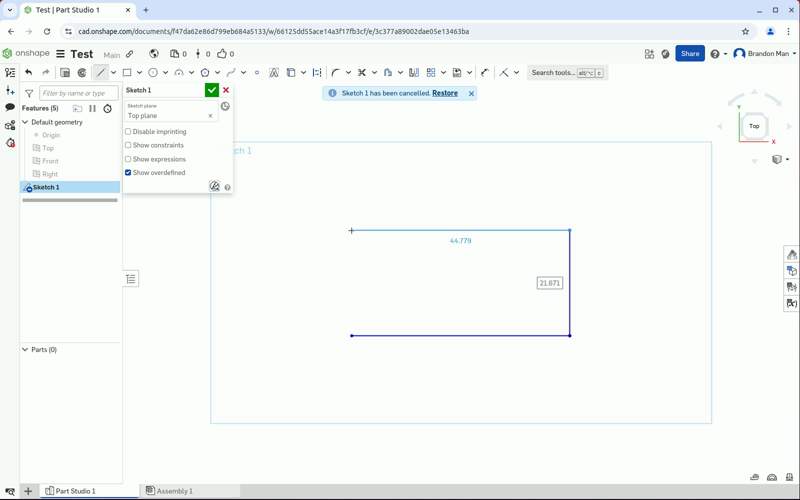
key_up(shift)
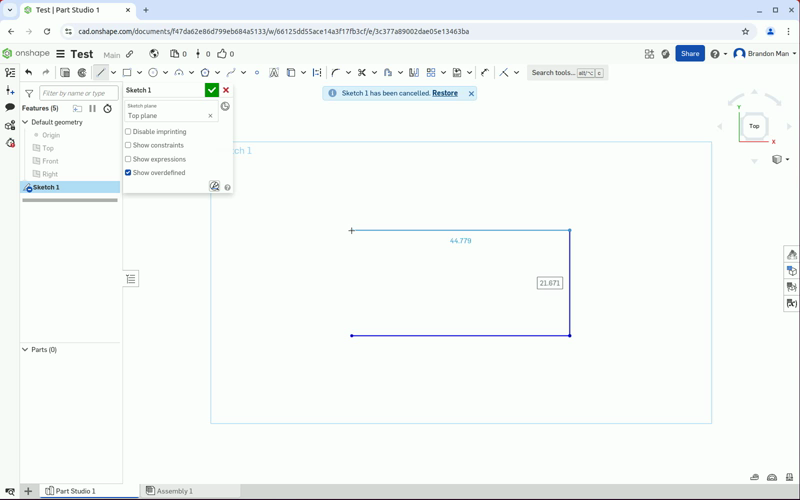
key_down(shift)
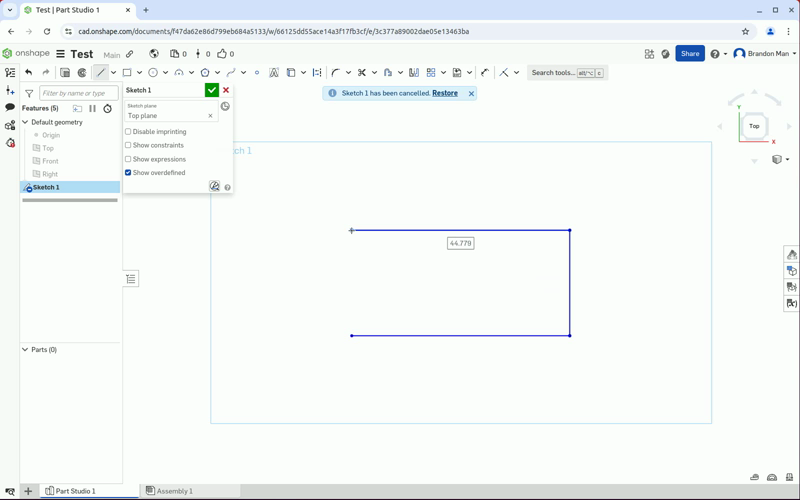
mouse_move(351, 335)
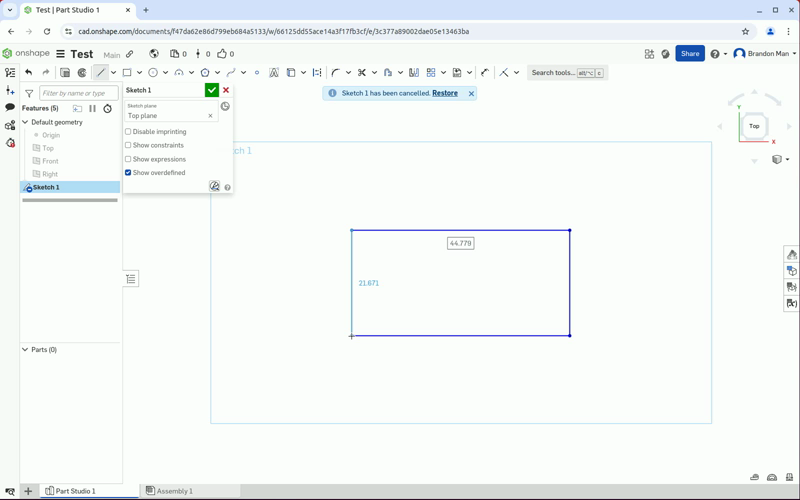
key_up(shift)
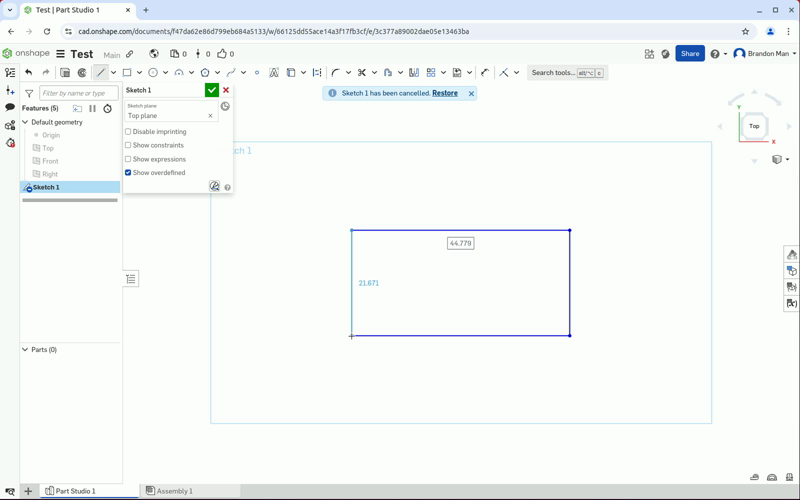
click(351, 335)
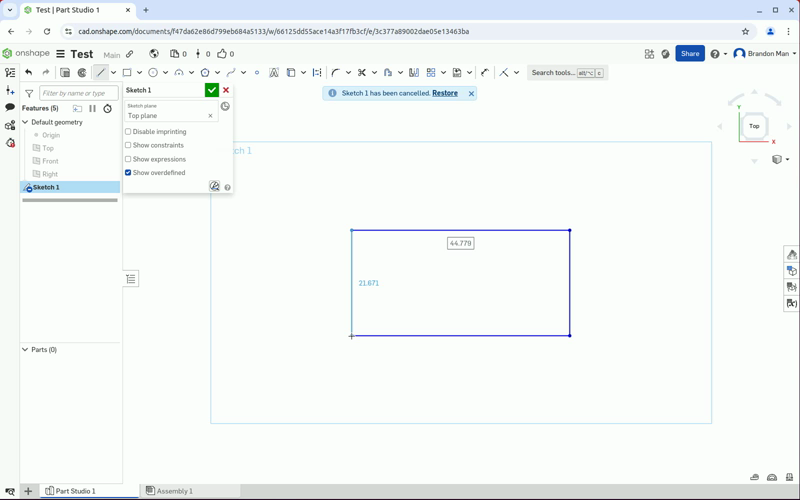
key(esc)
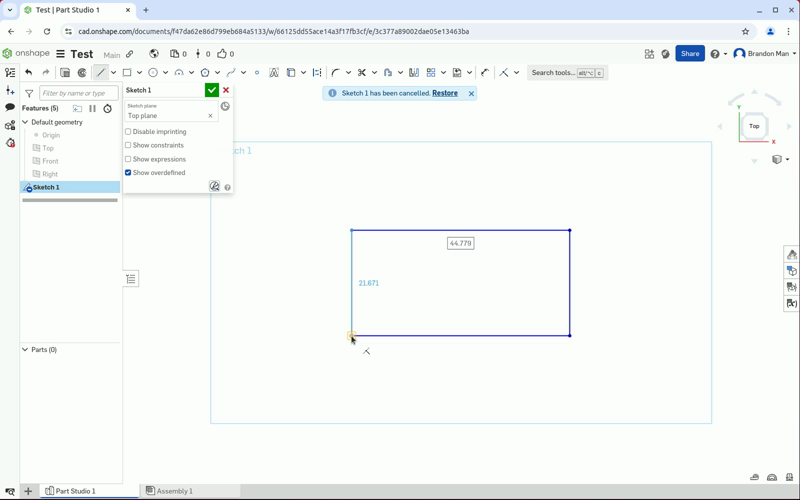
mouse_move(517, 283)
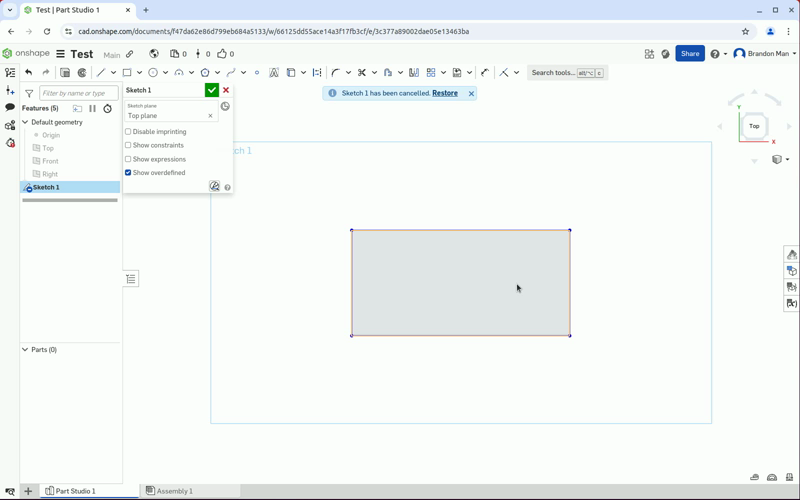
click(517, 283)
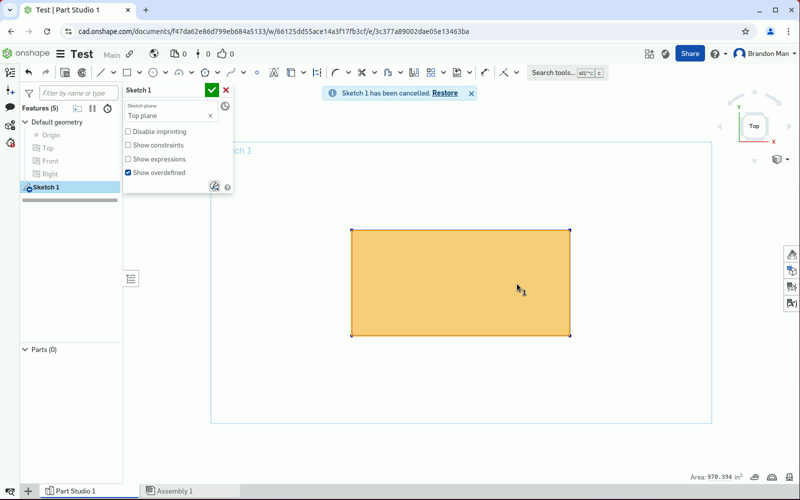
mouse_move(73, 352)
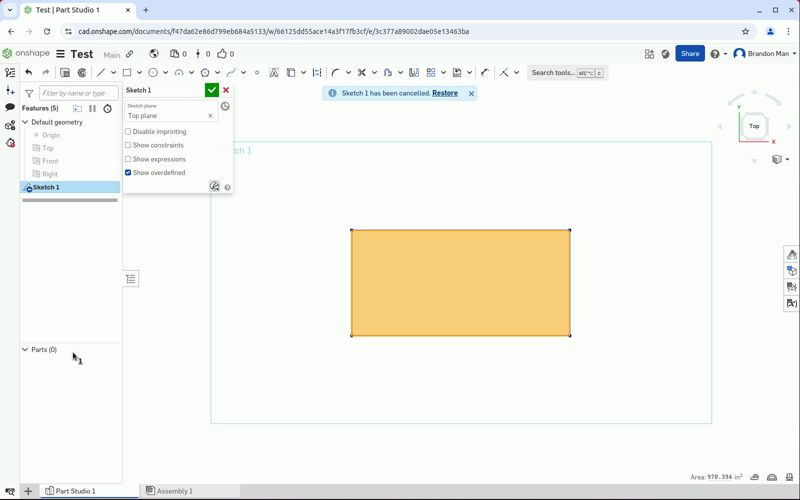
key(shift+y)
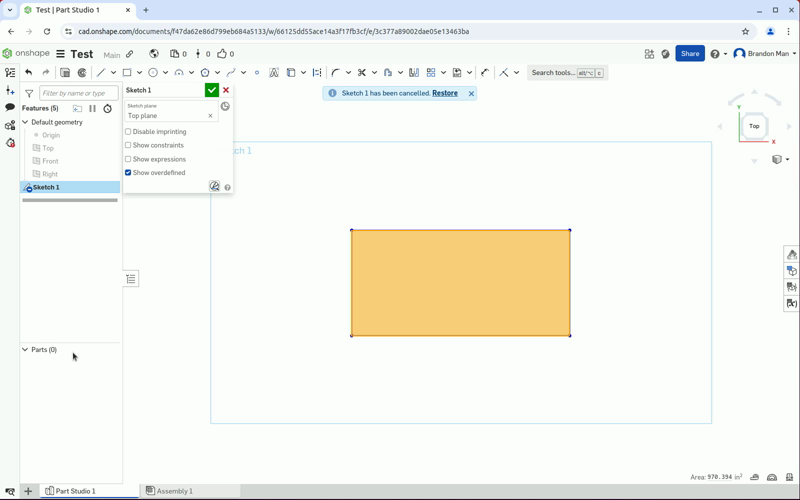
key(shift+e)
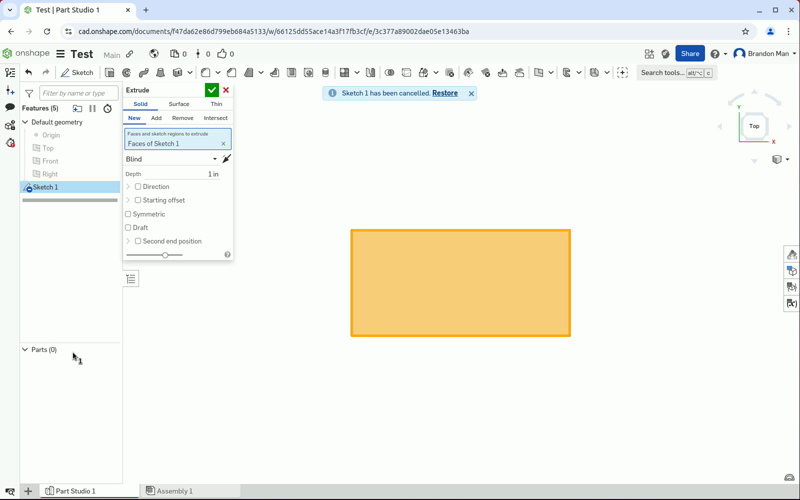
mouse_move(143, 106)
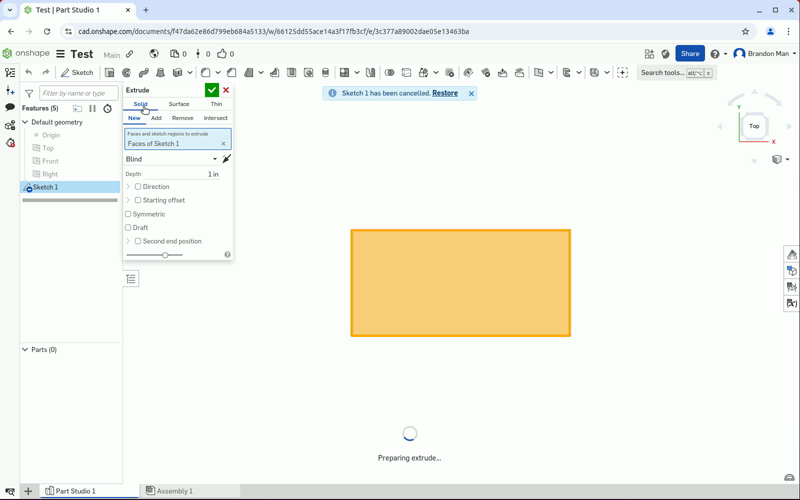
click(143, 106)
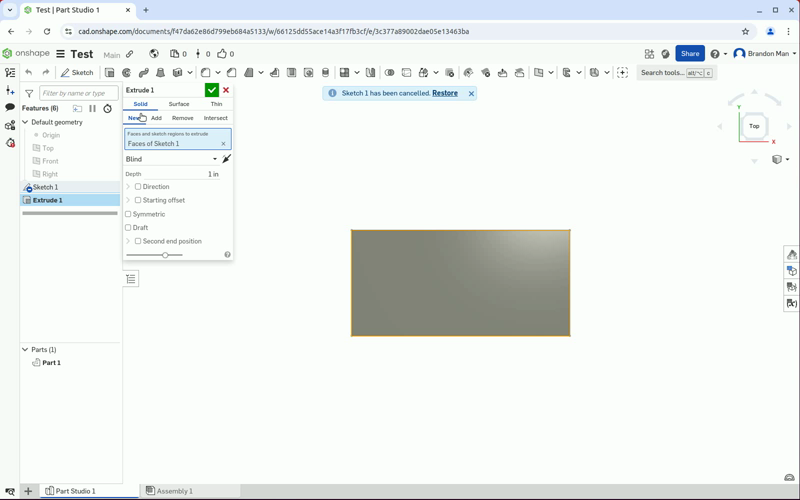
mouse_move(137, 120)
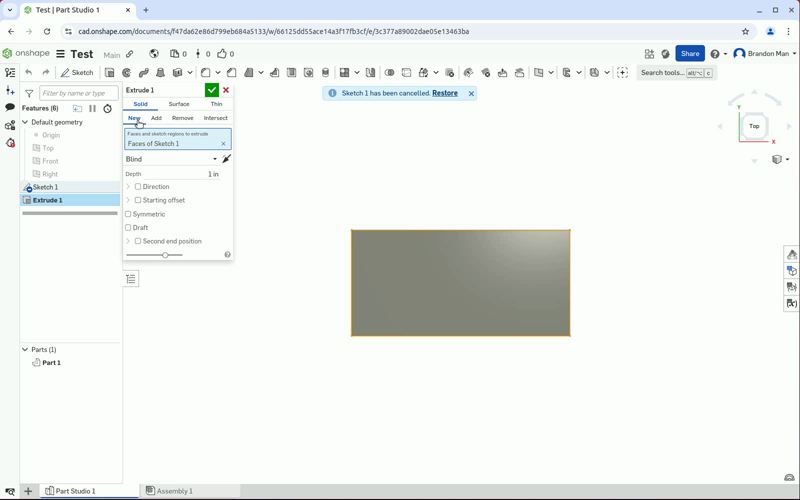
click(137, 120)
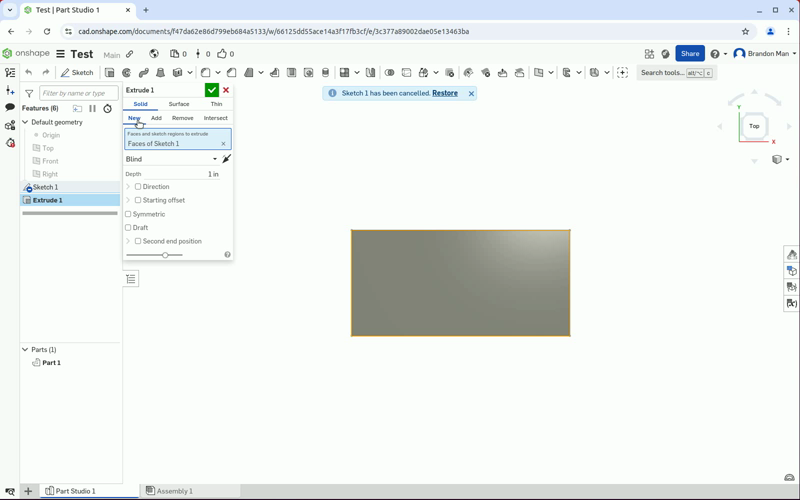
key(tab, 4)
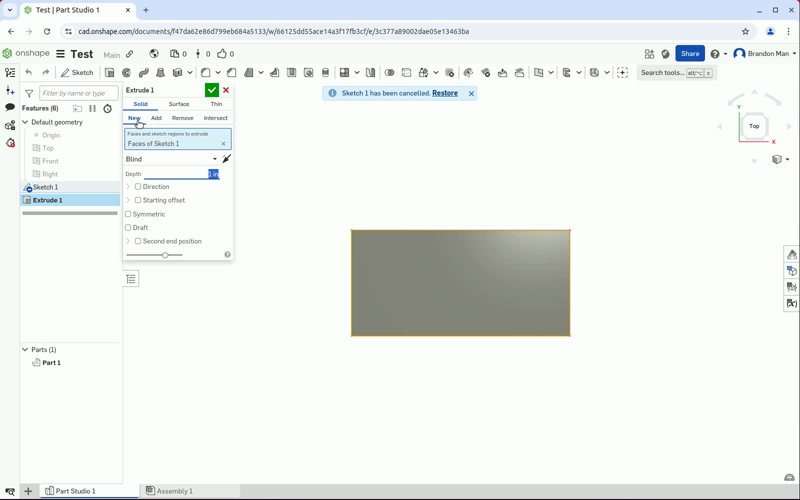
text(4.574)
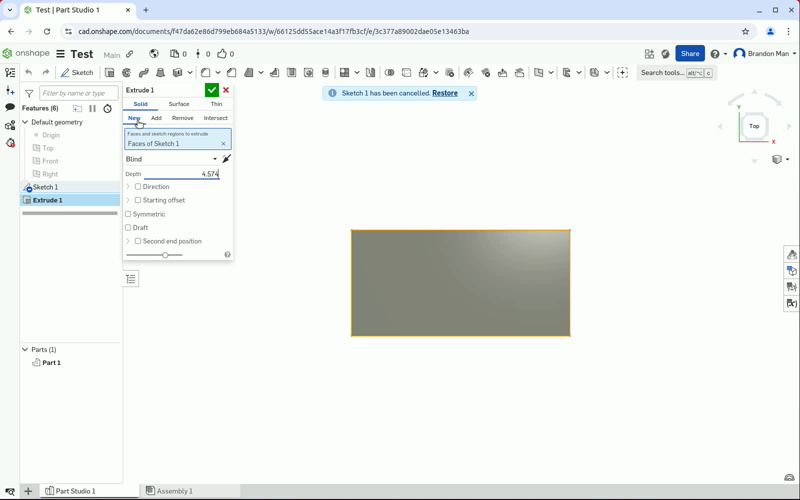
key(enter)
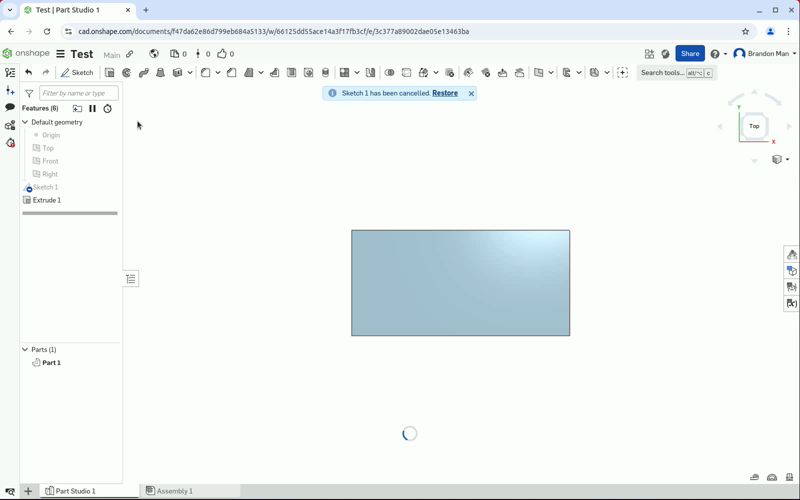
key(shift+h)
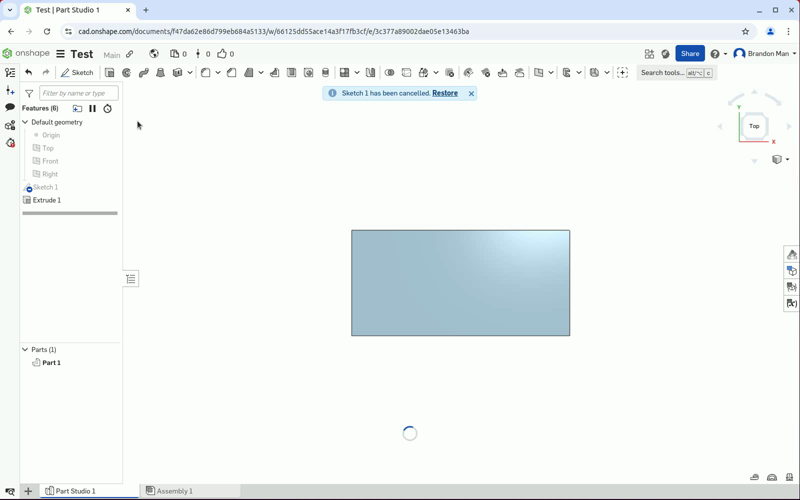
key(shift+h)
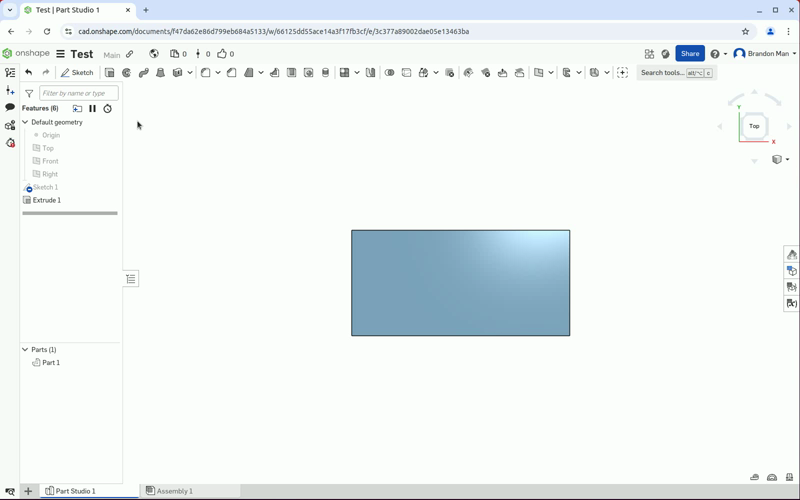
mouse_move(73, 189)
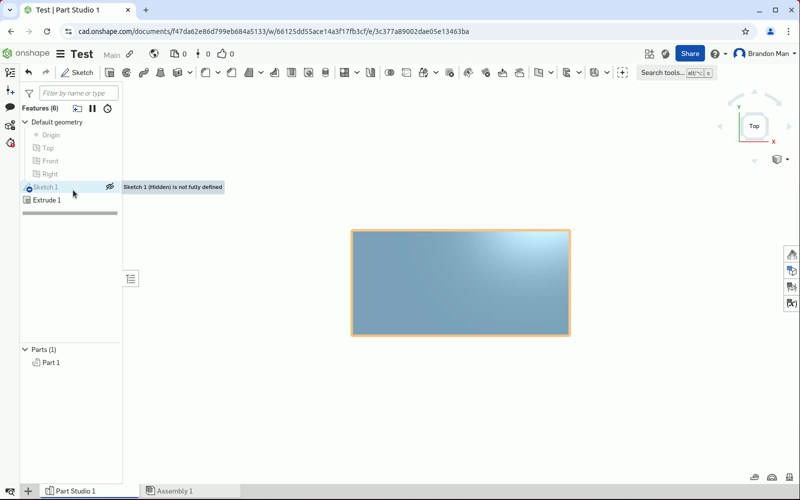
click(73, 189)
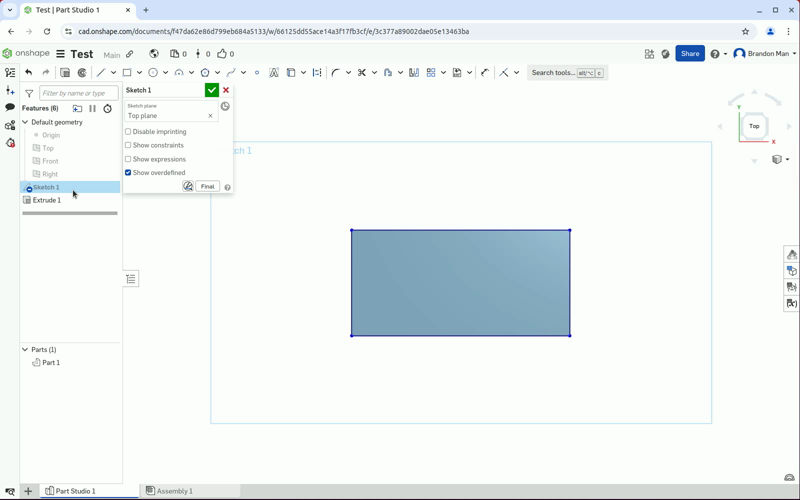
mouse_move(229, 92)
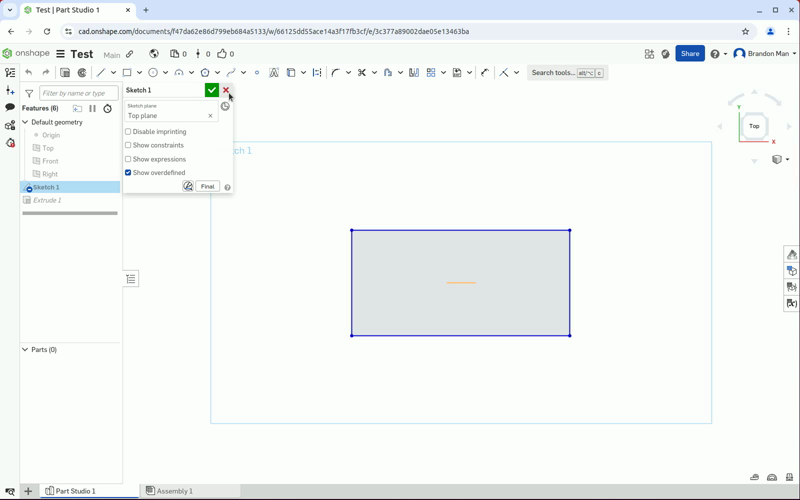
click(229, 92)
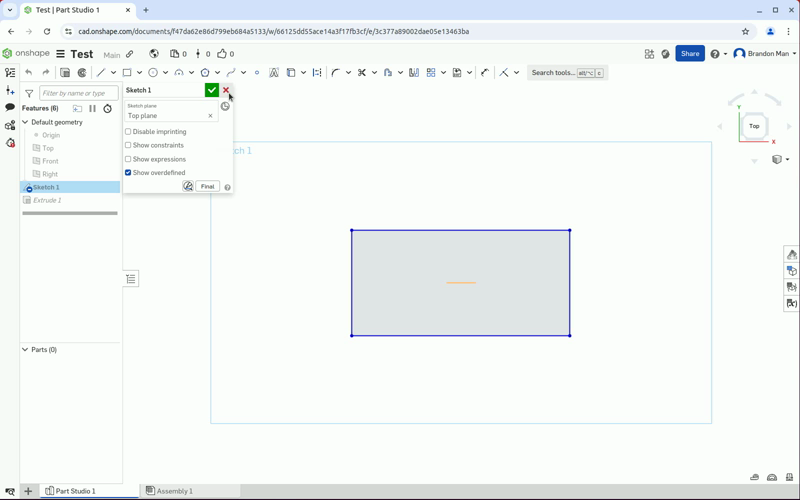
mouse_move(73, 352)
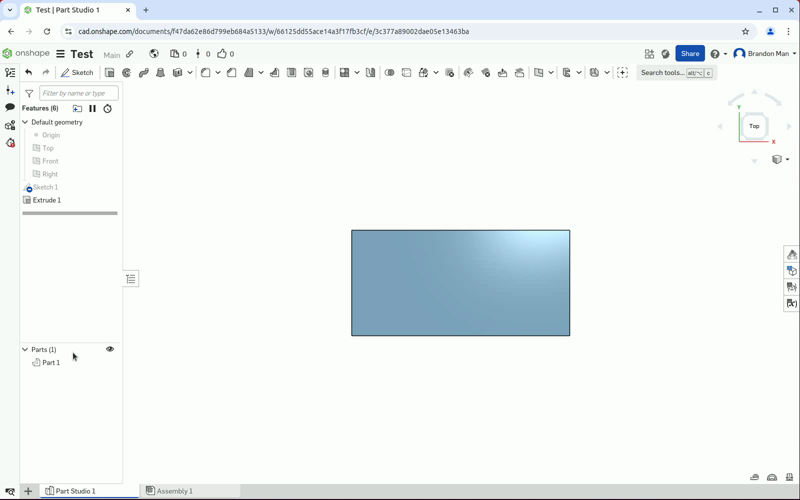
key(y)
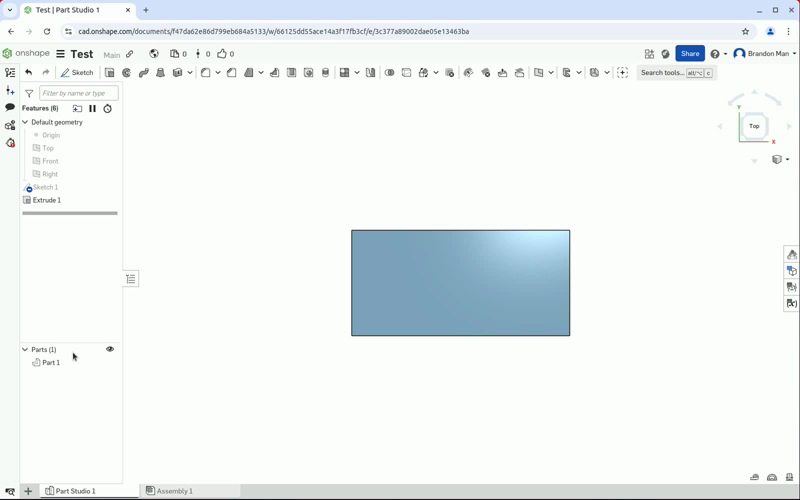
key(shift+p)
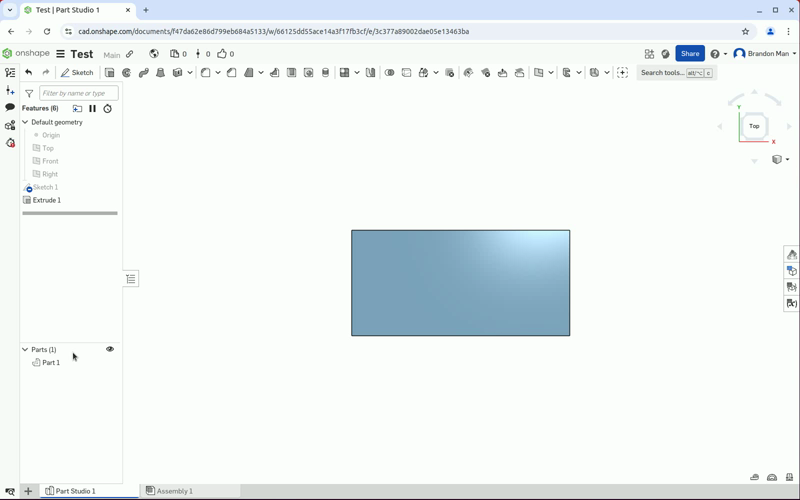
key(space)
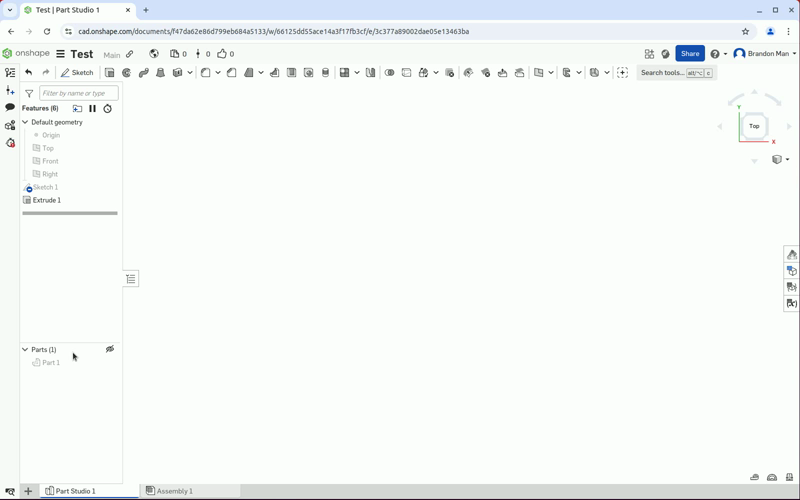
key_down(shift)
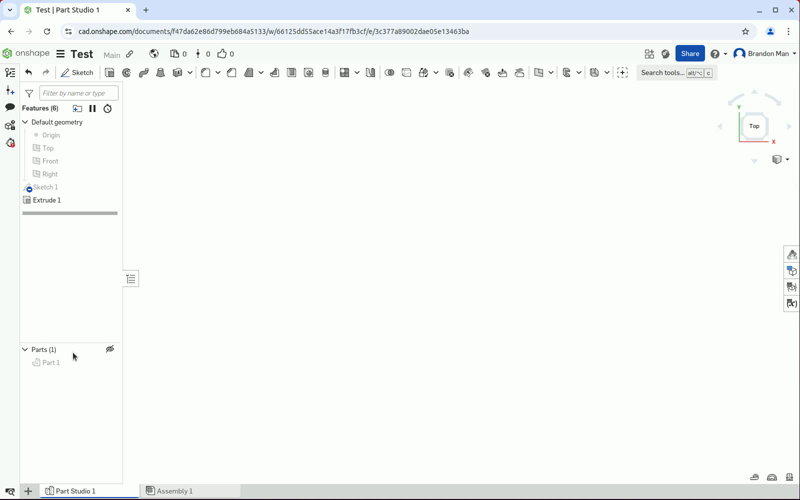
key(up)
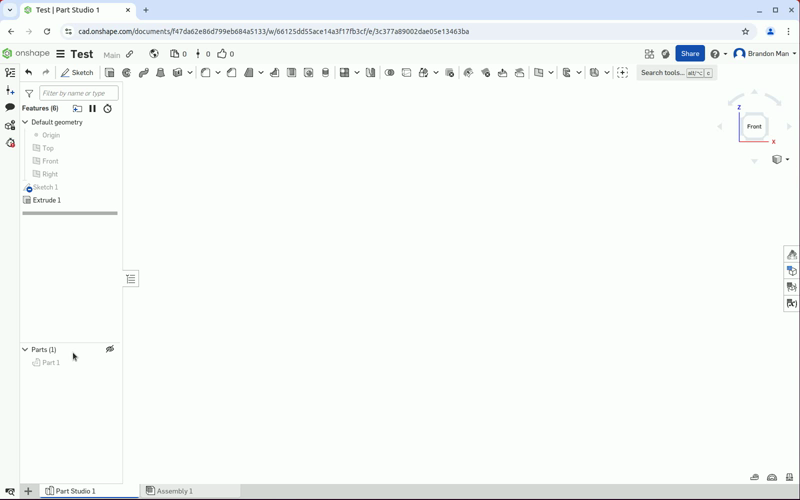
key_up(shift)
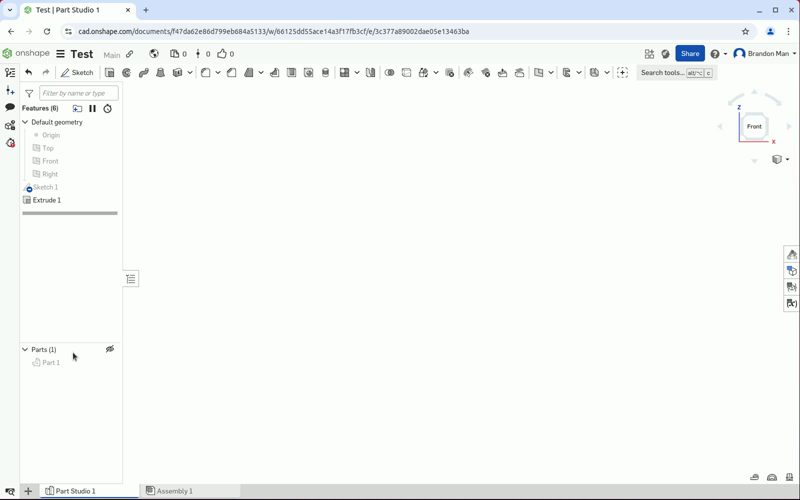
key(space)
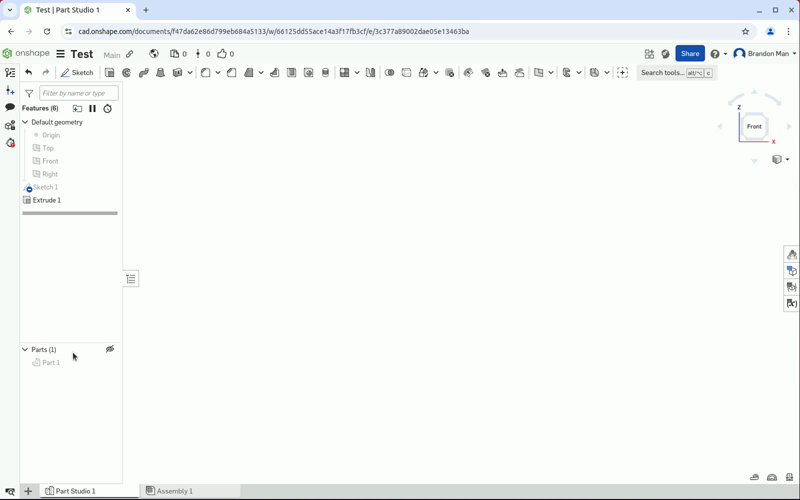
key_down(shift)
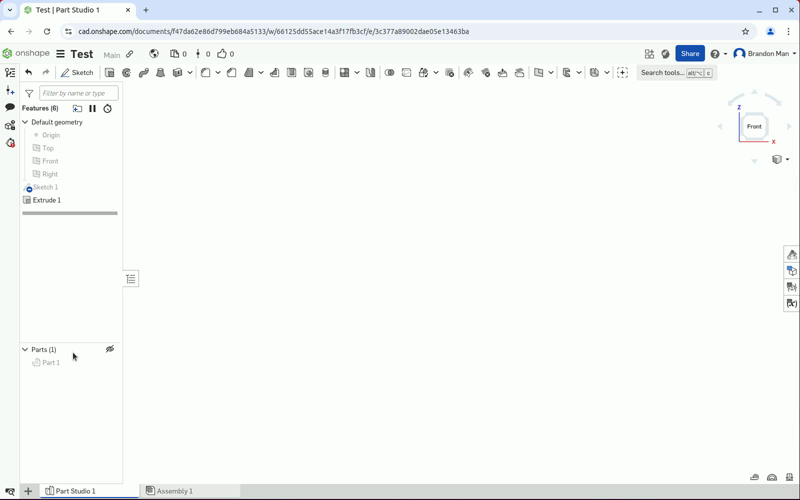
key(left)
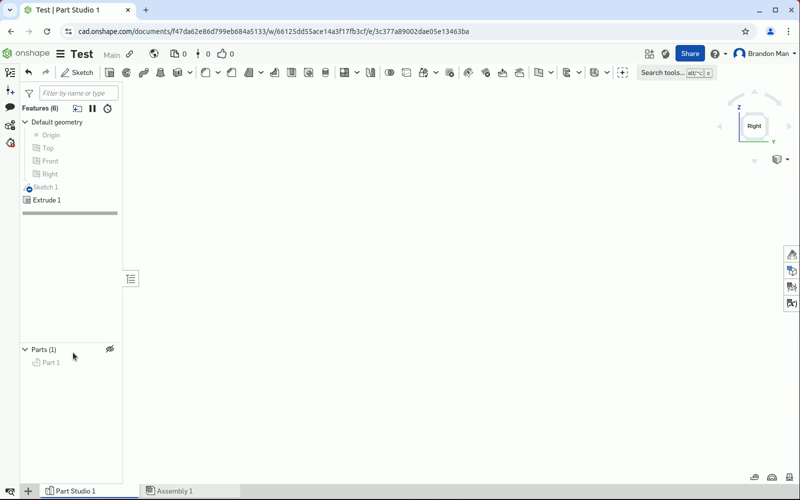
key_up(shift)
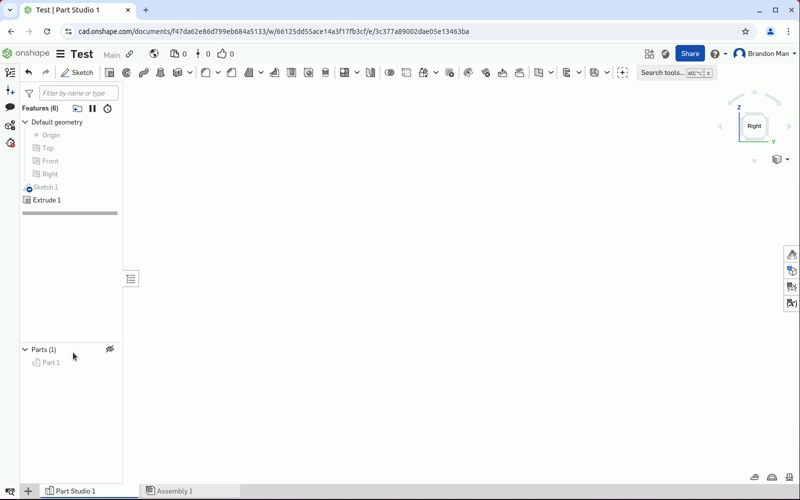
mouse_move(73, 352)
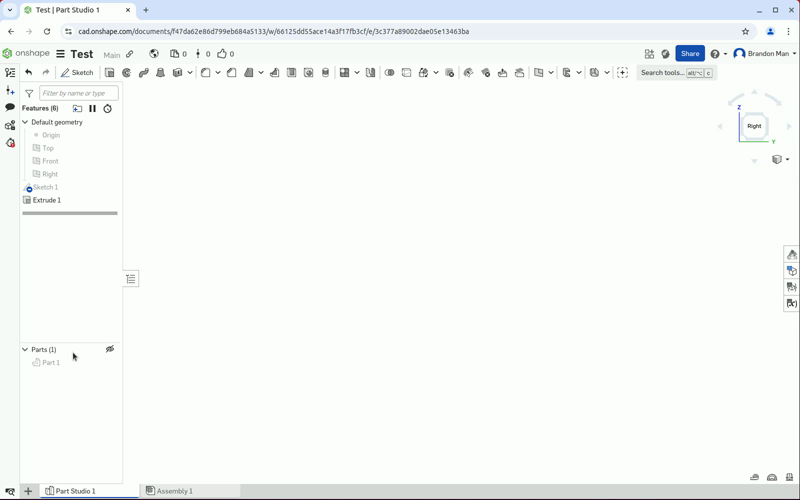
key(shift+y)
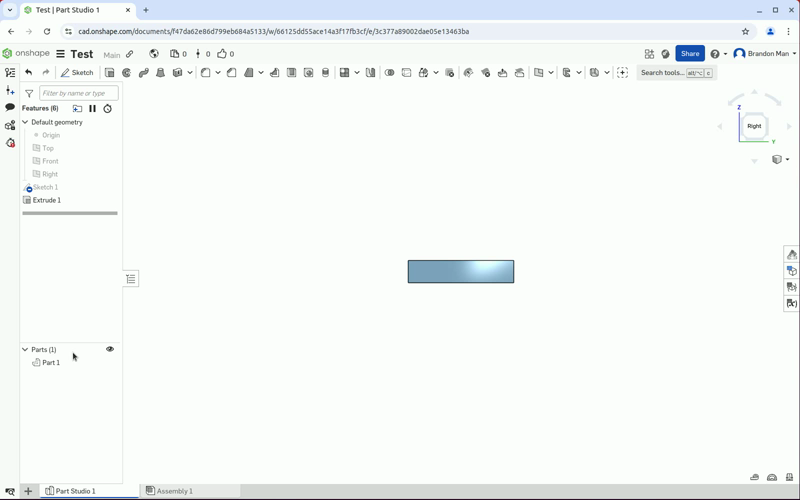
mouse_move(541, 75)
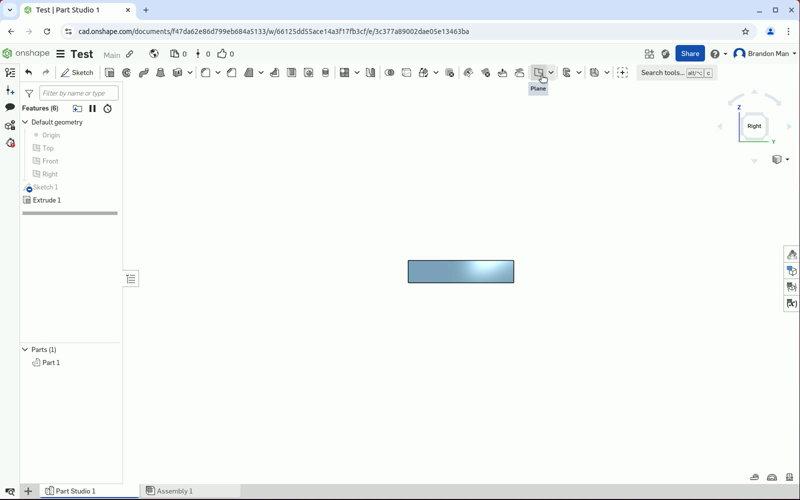
click(541, 75)
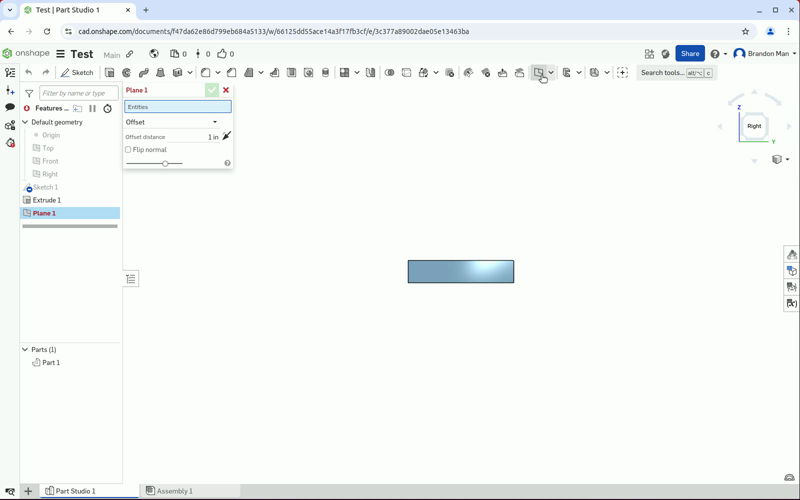
mouse_move(73, 176)
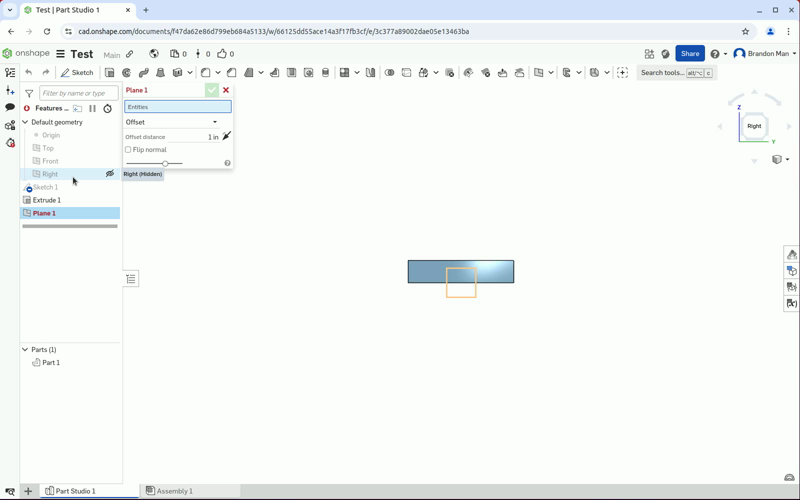
click(73, 176)
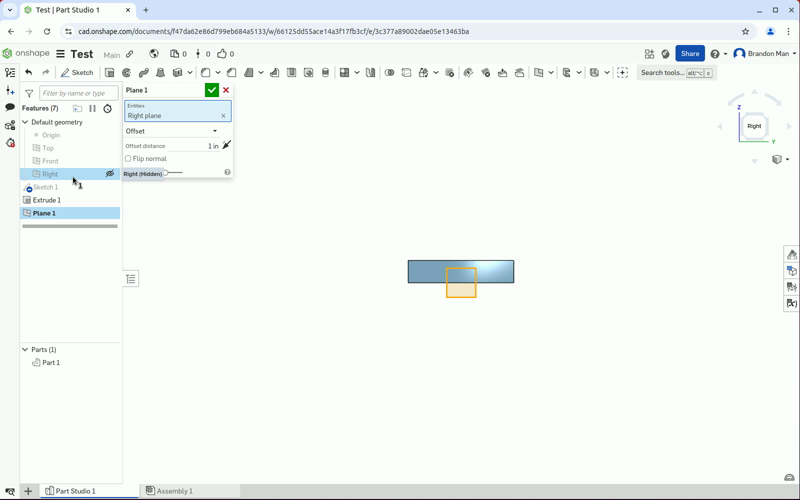
key(tab, 2)
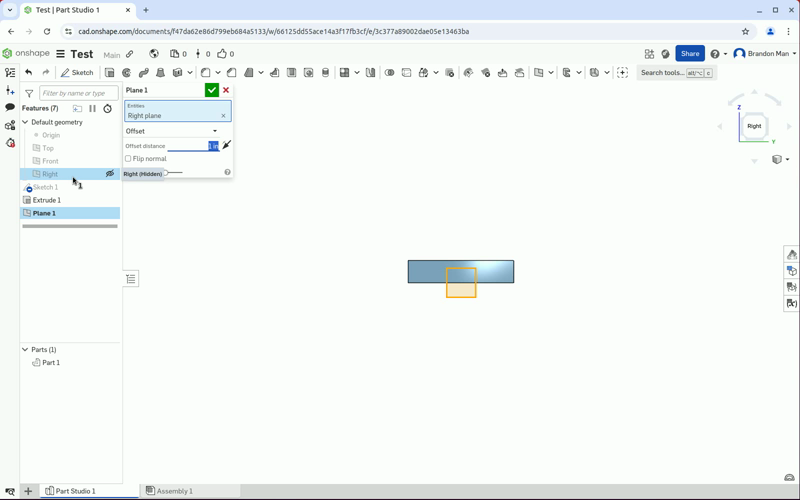
text(22.4)
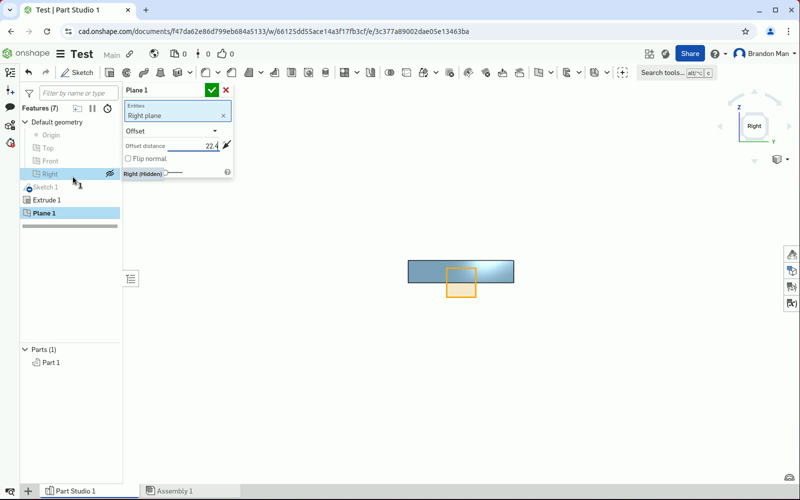
key(enter, 2)
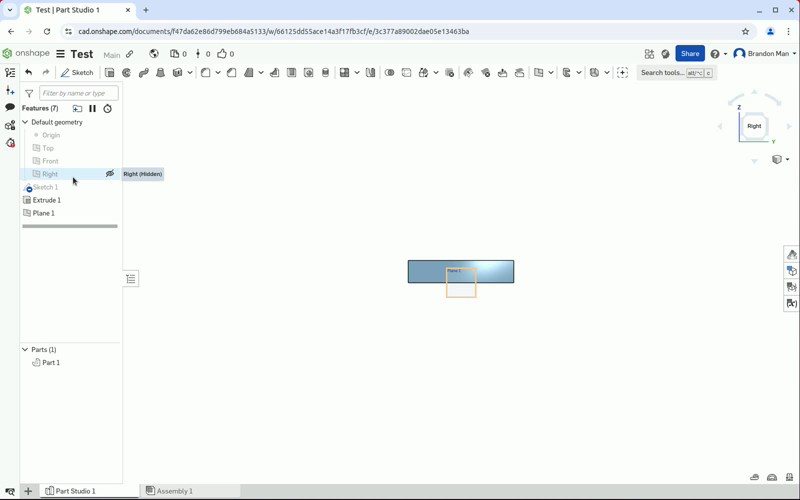
key(shift+s)
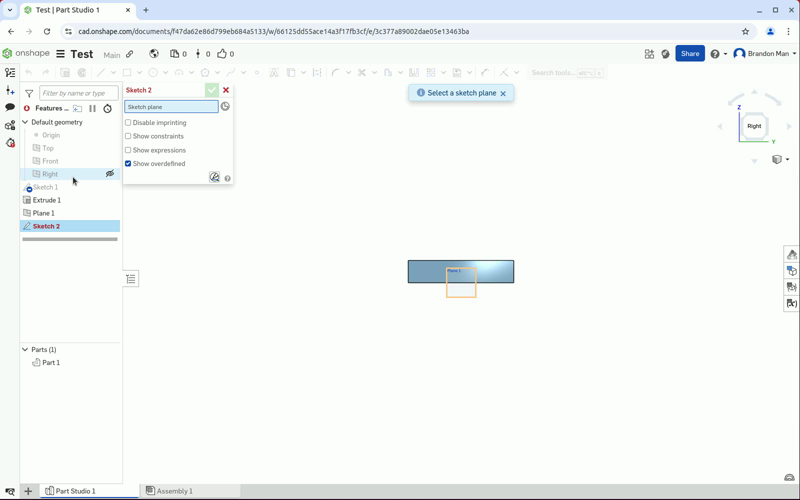
mouse_move(73, 215)
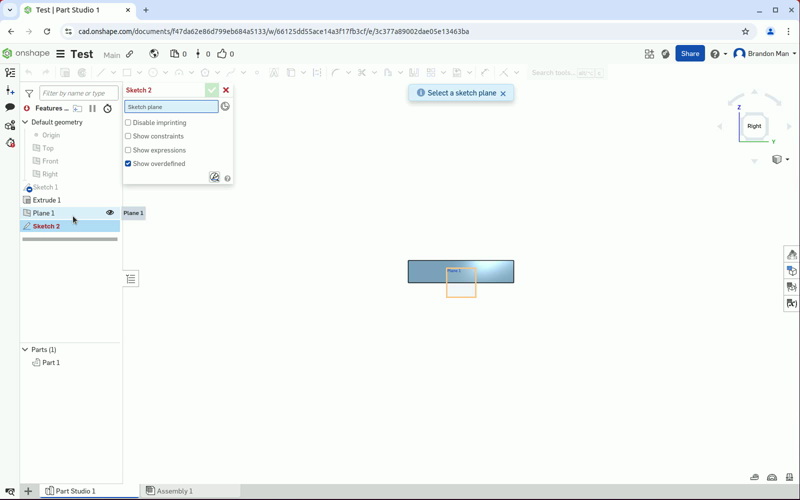
click(73, 215)
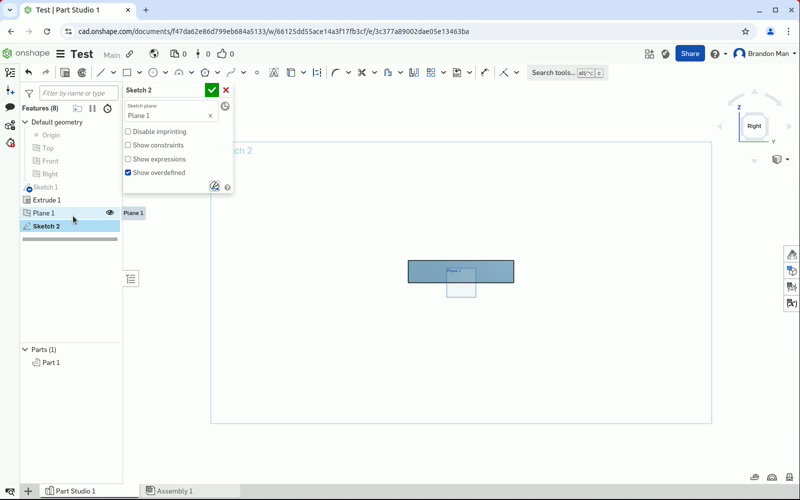
mouse_move(73, 352)
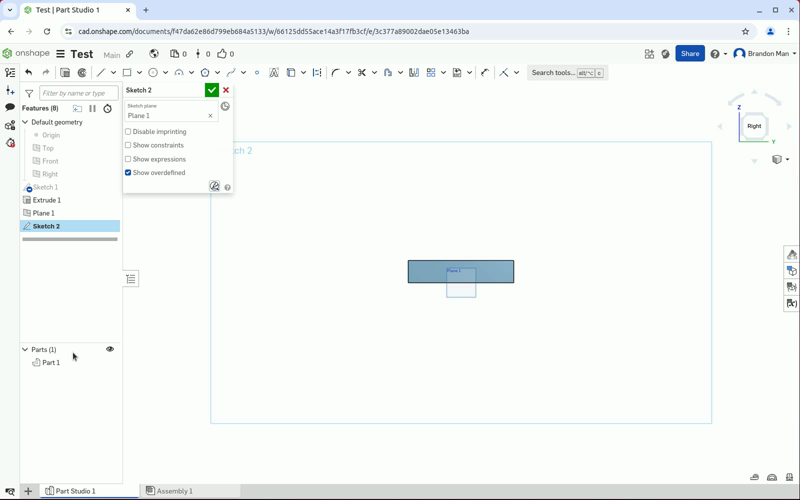
key(y)
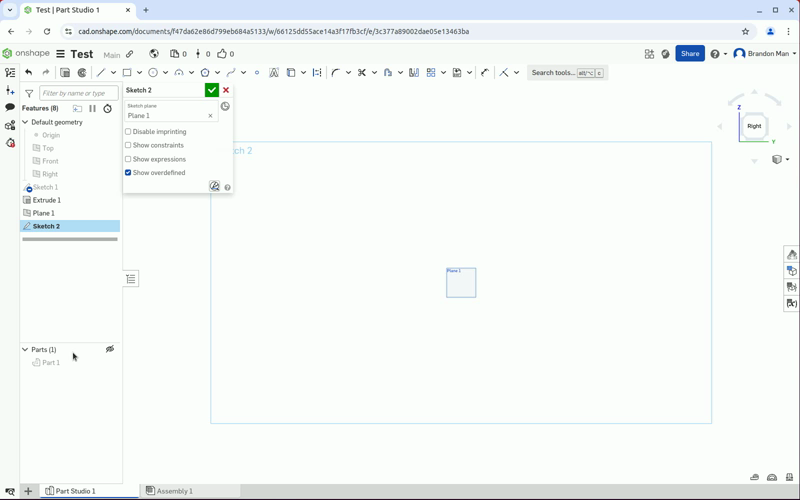
key(l)
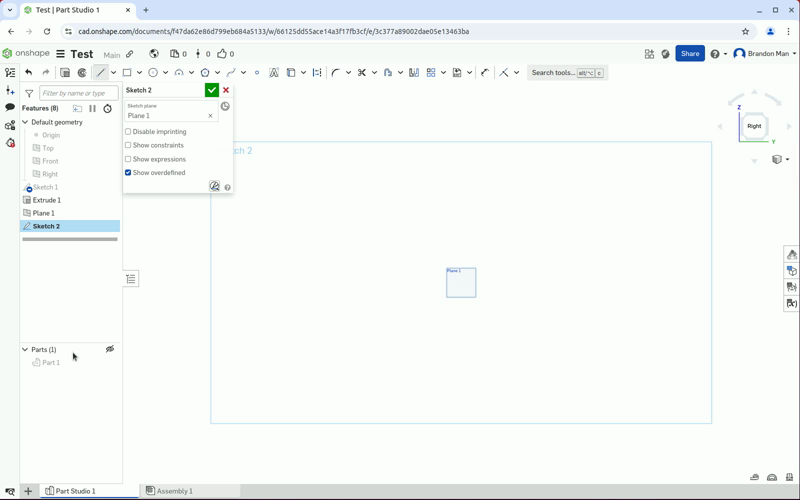
key_down(shift)
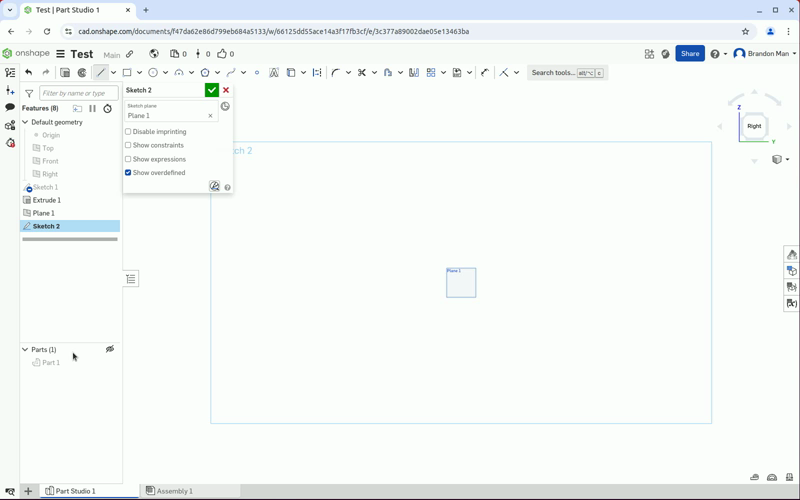
mouse_move(407, 282)
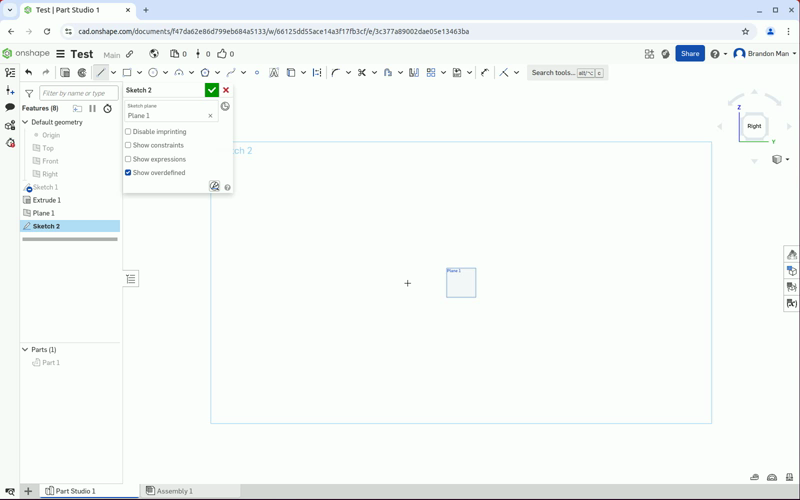
click(407, 282)
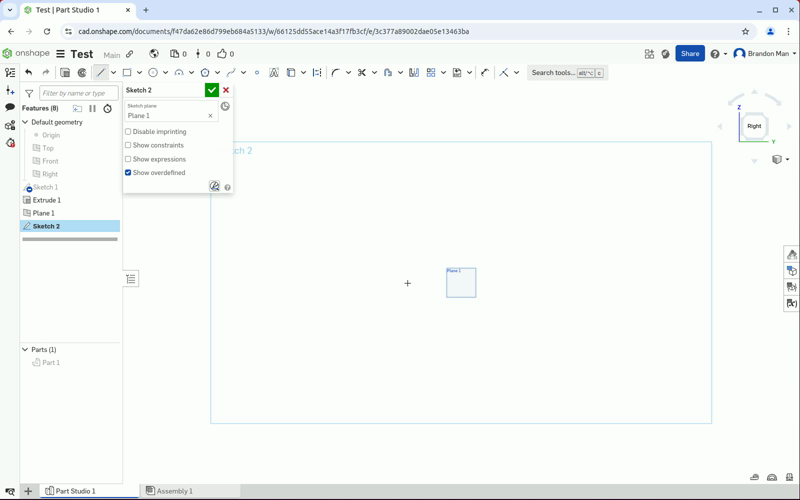
key_up(shift)
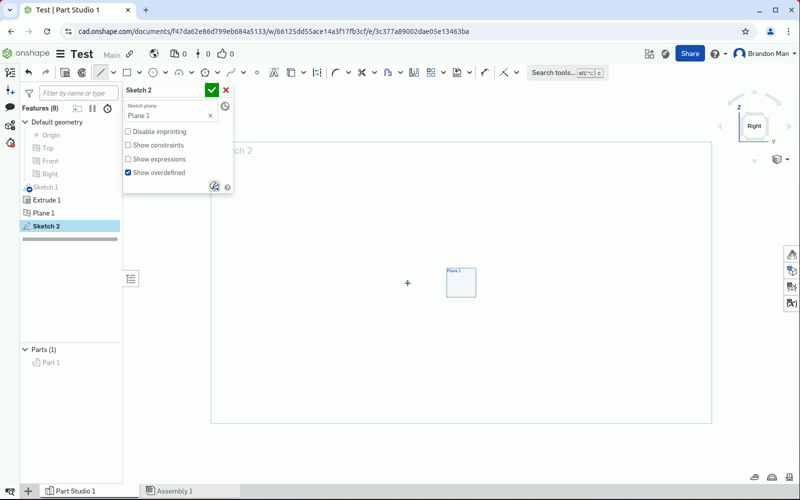
key_down(shift)
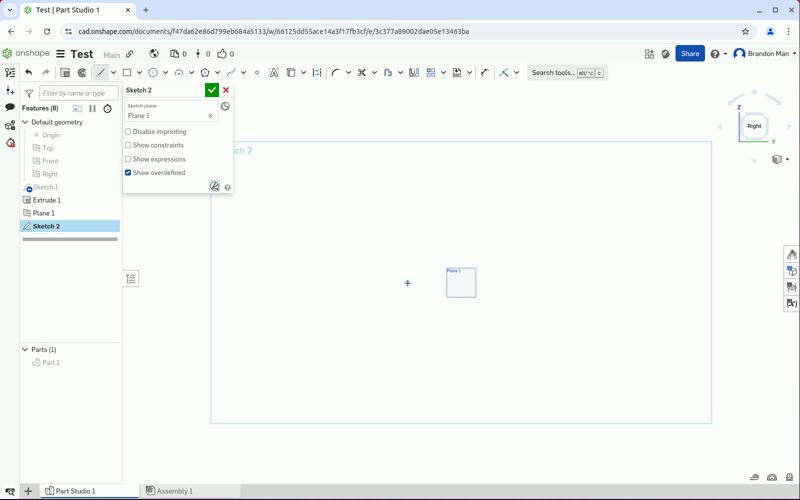
mouse_move(513, 282)
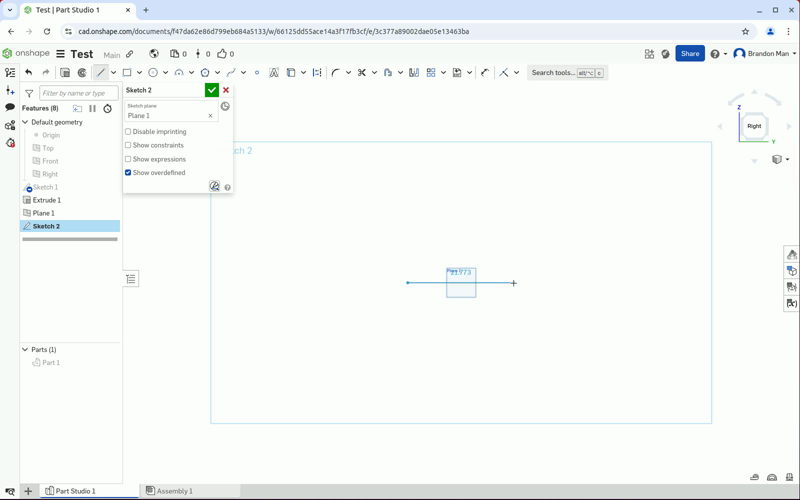
click(513, 282)
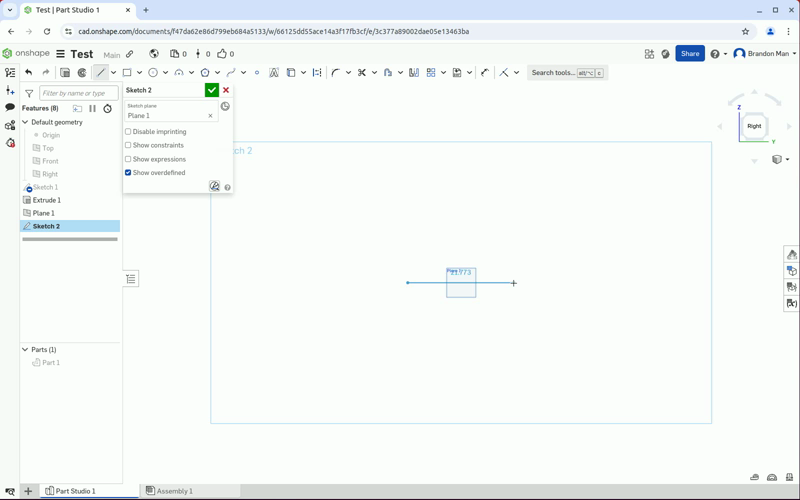
key_up(shift)
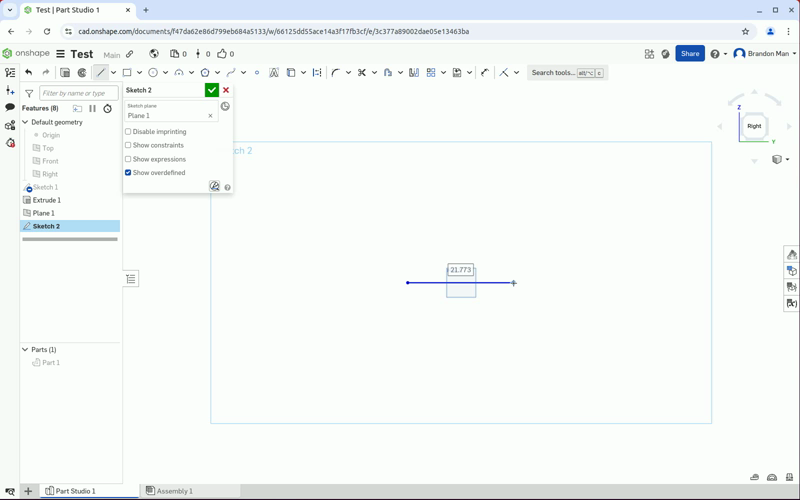
key_down(shift)
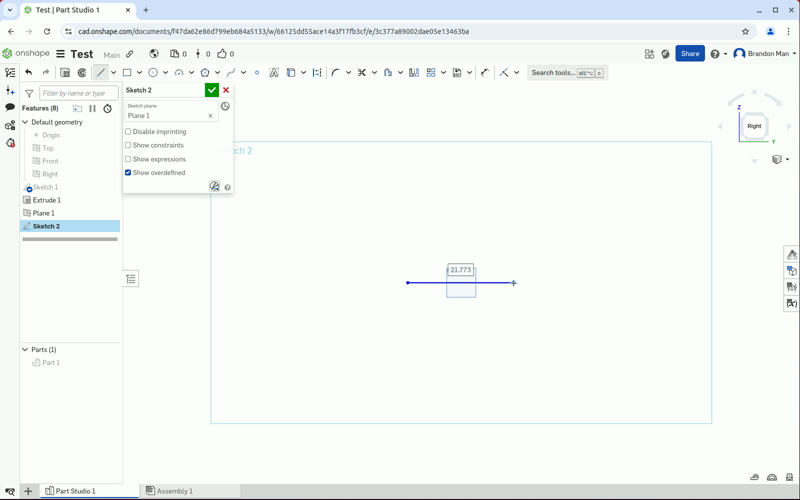
mouse_move(543, 282)
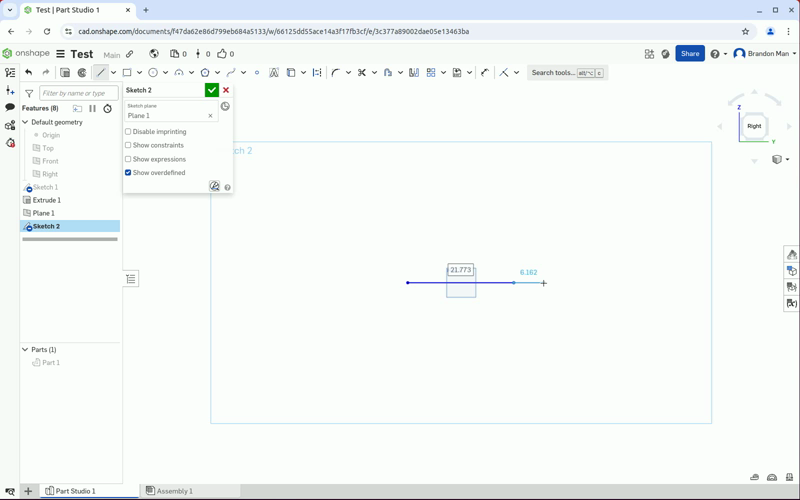
mouse_move(513, 260)
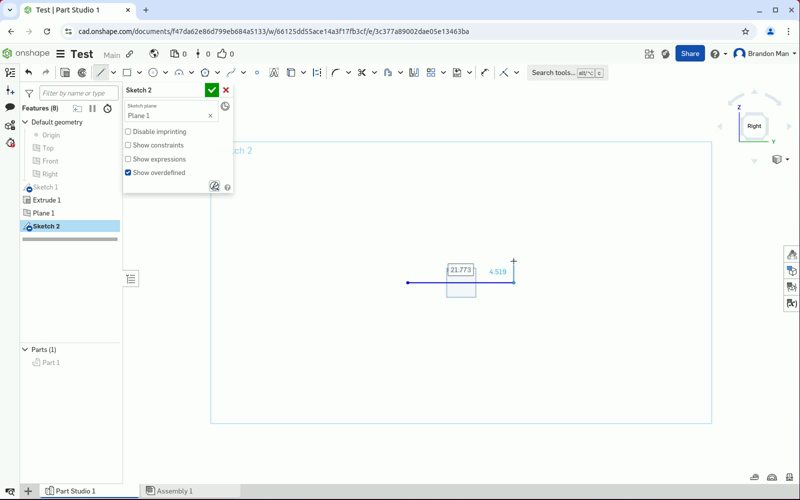
click(513, 260)
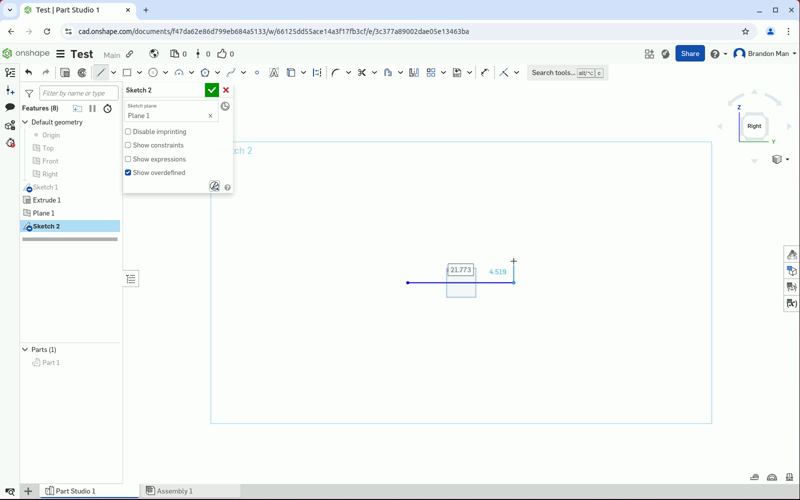
key_up(shift)
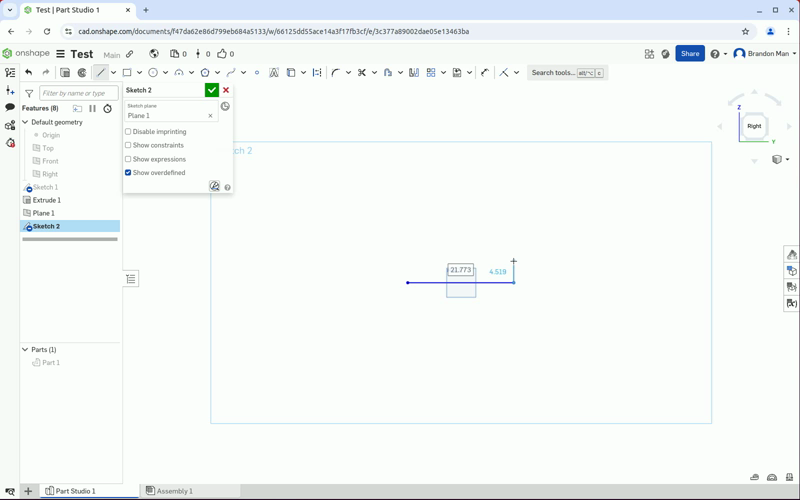
key_down(shift)
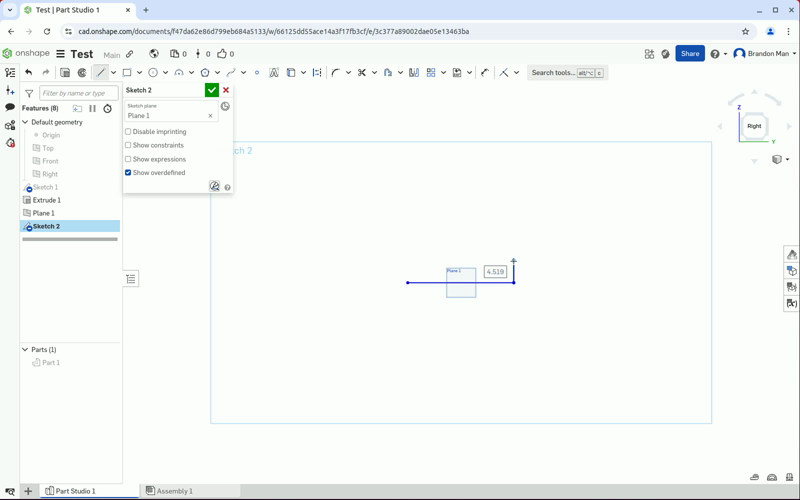
mouse_move(407, 260)
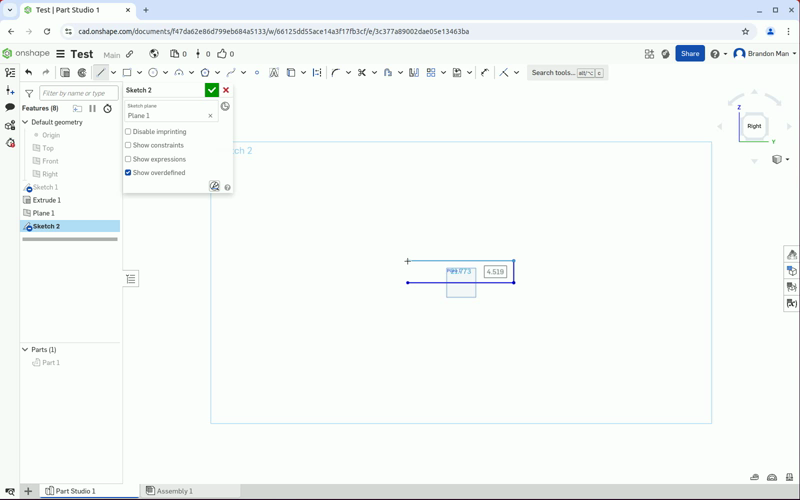
click(407, 260)
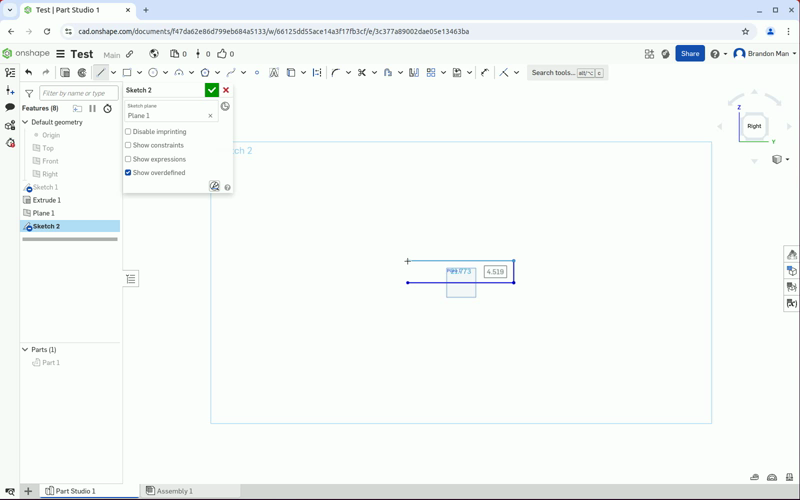
key_up(shift)
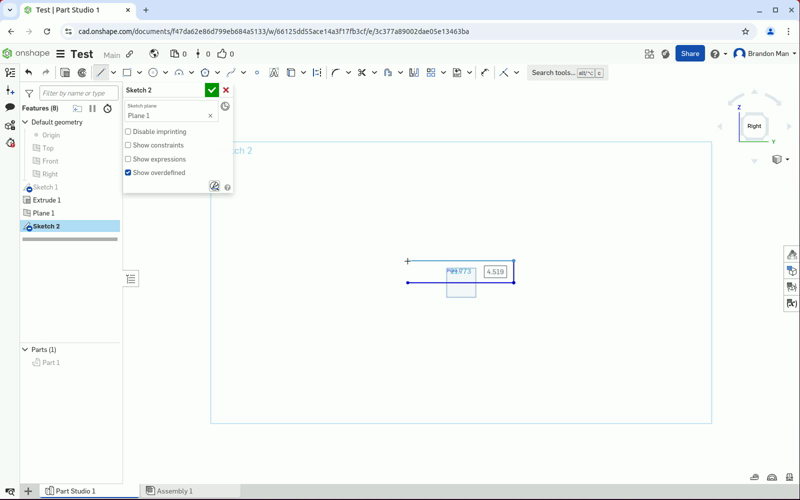
mouse_move(437, 260)
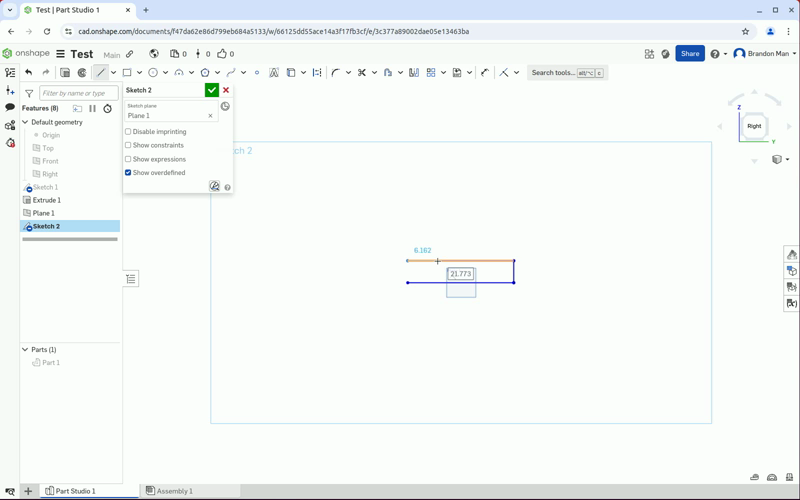
key_down(shift)
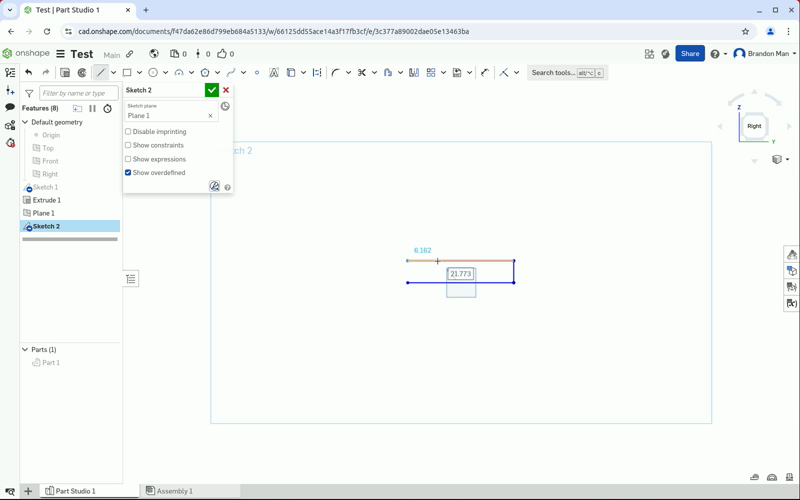
mouse_move(407, 282)
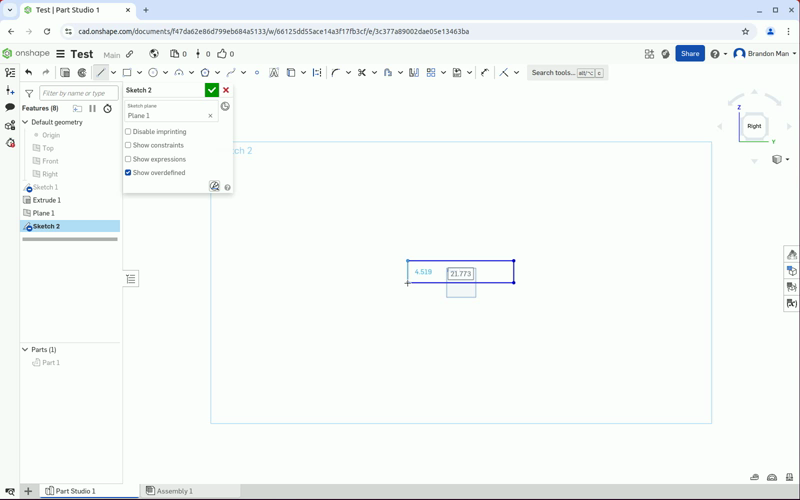
key_up(shift)
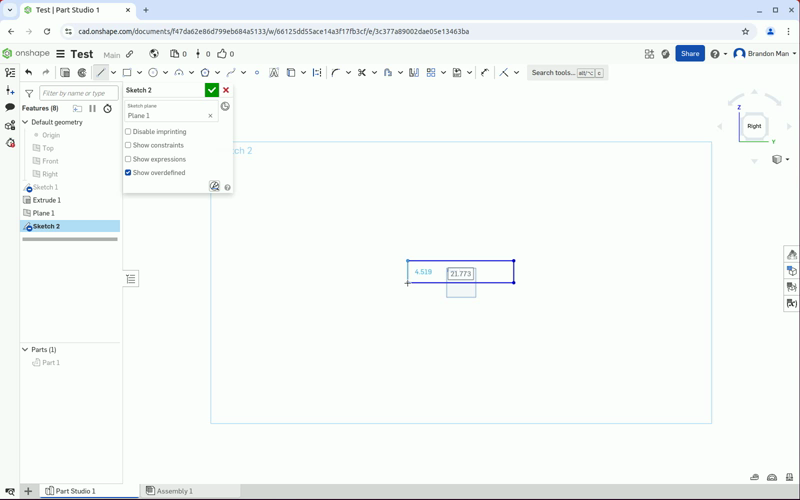
click(407, 282)
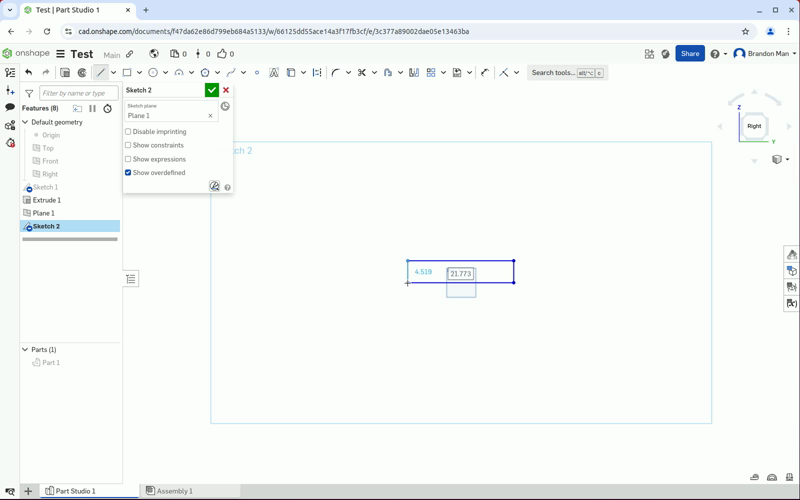
key(esc)
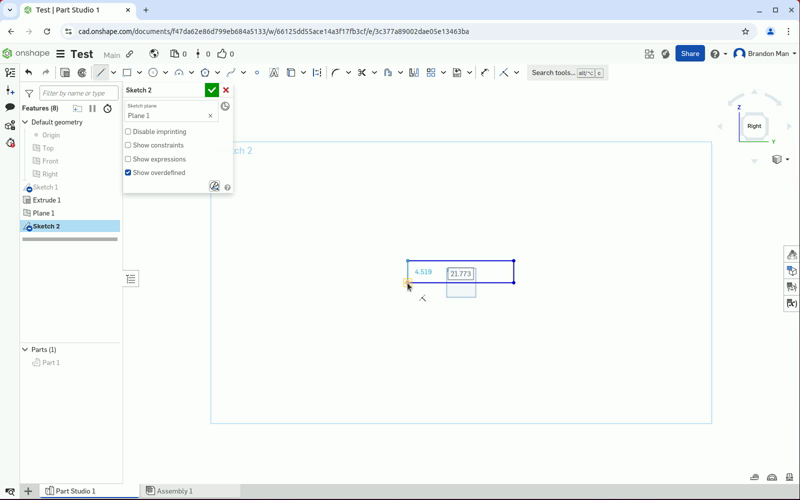
mouse_move(502, 269)
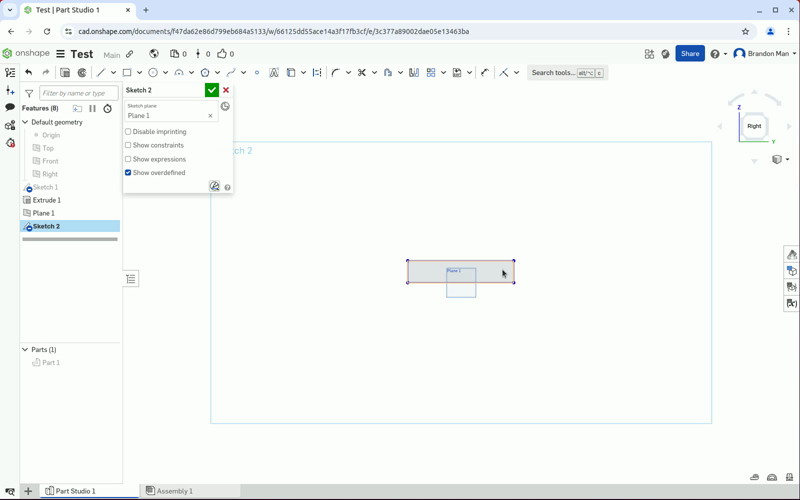
click(502, 269)
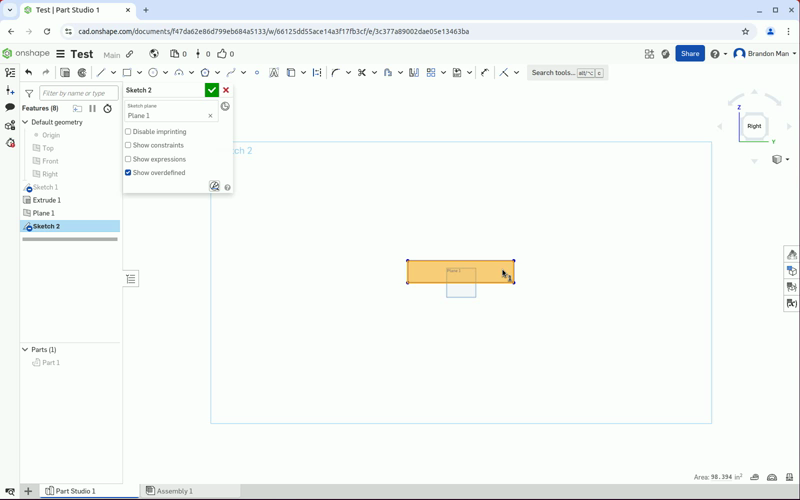
mouse_move(73, 352)
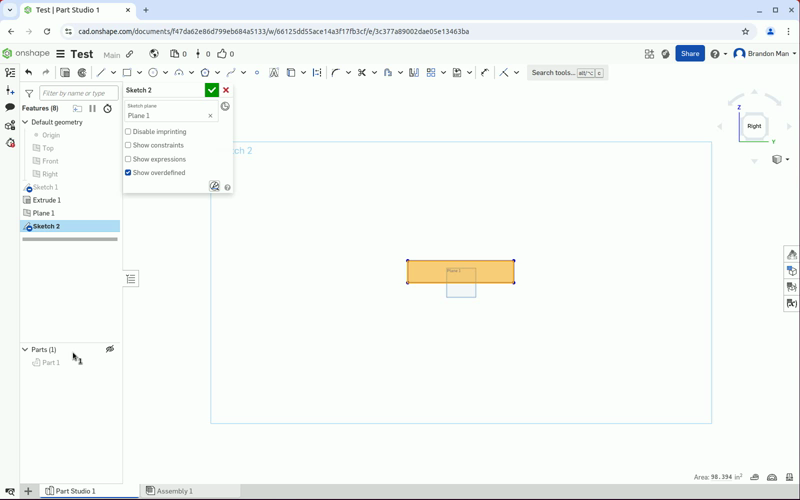
key(shift+y)
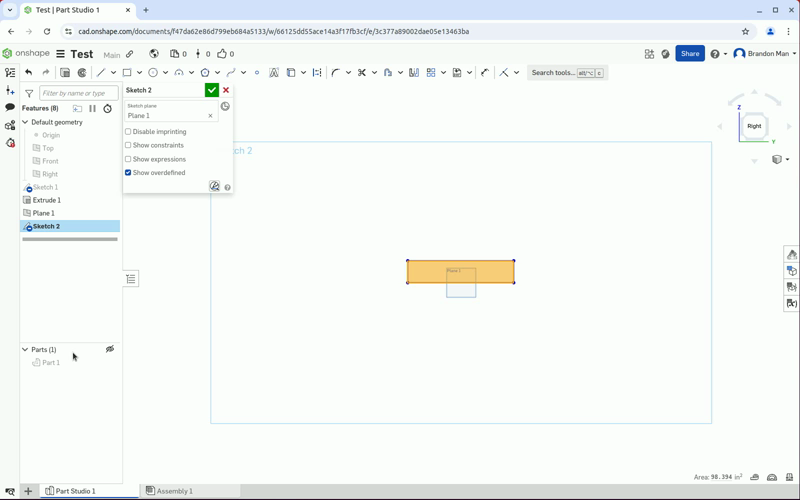
key(shift+e)
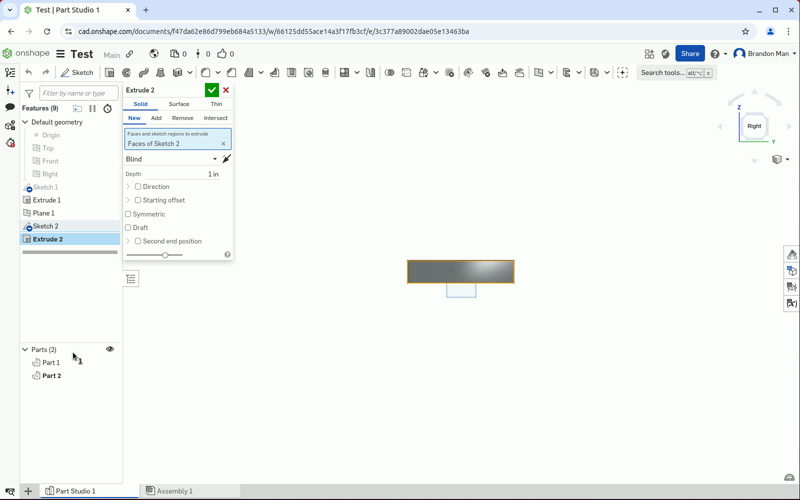
mouse_move(143, 106)
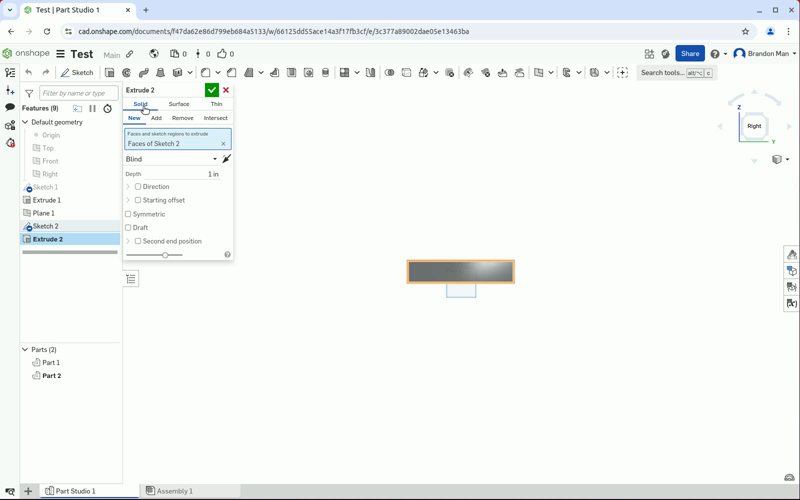
click(143, 106)
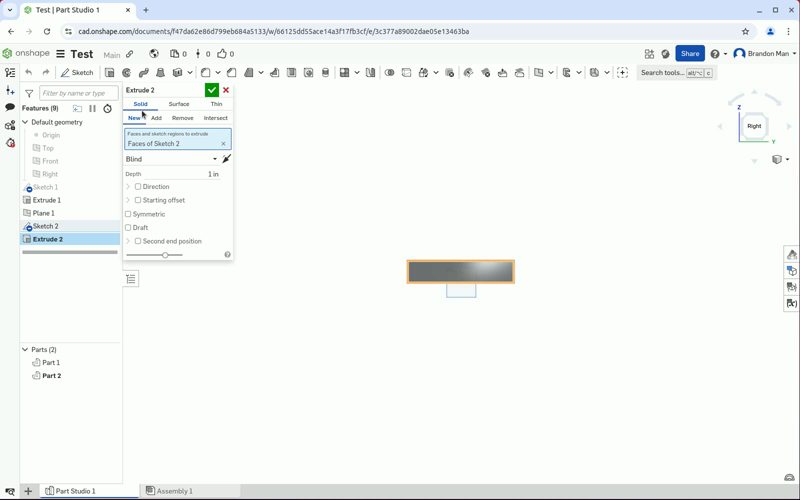
mouse_move(137, 120)
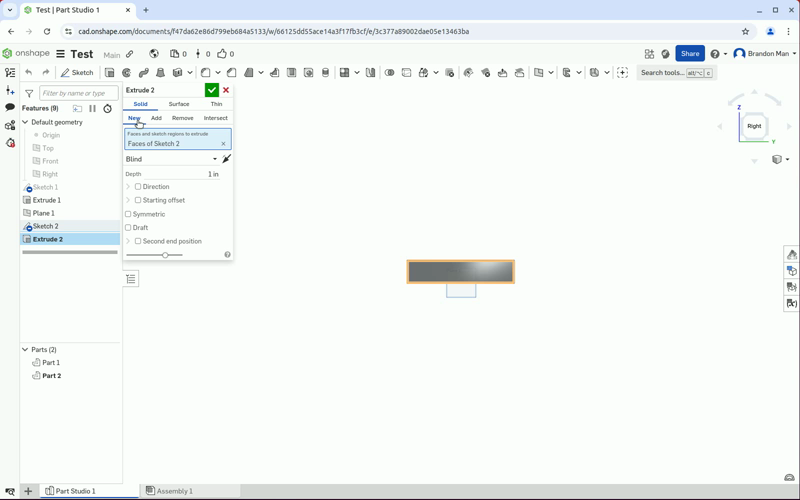
click(137, 120)
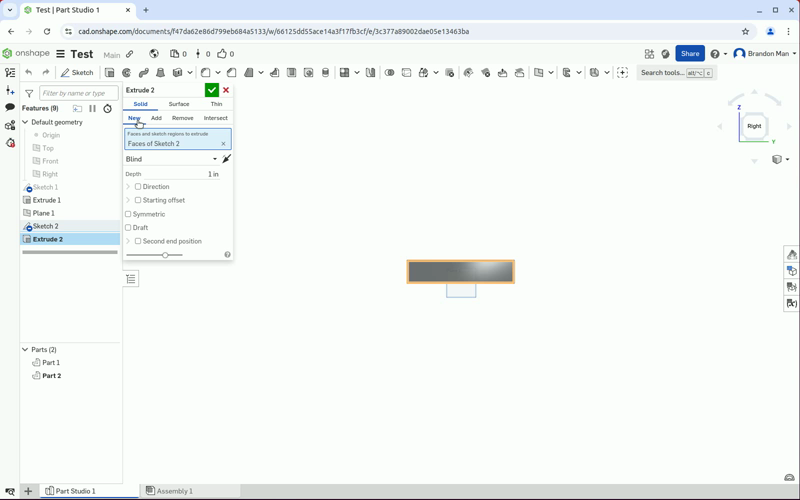
key(tab, 4)
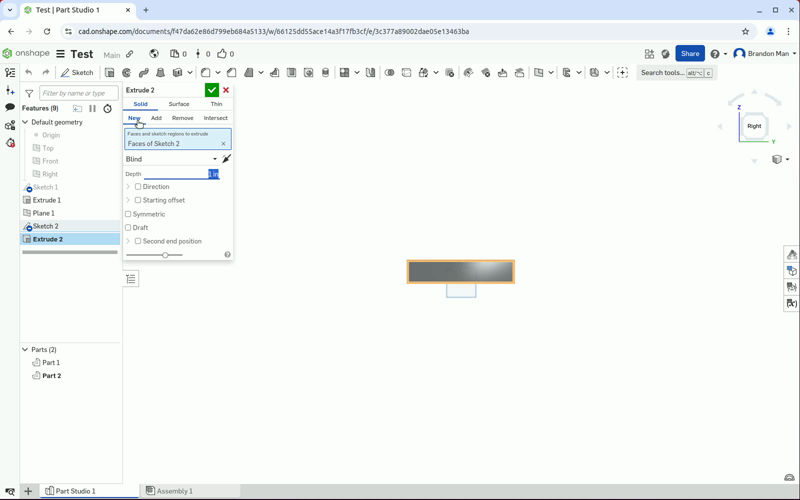
text(0.722)
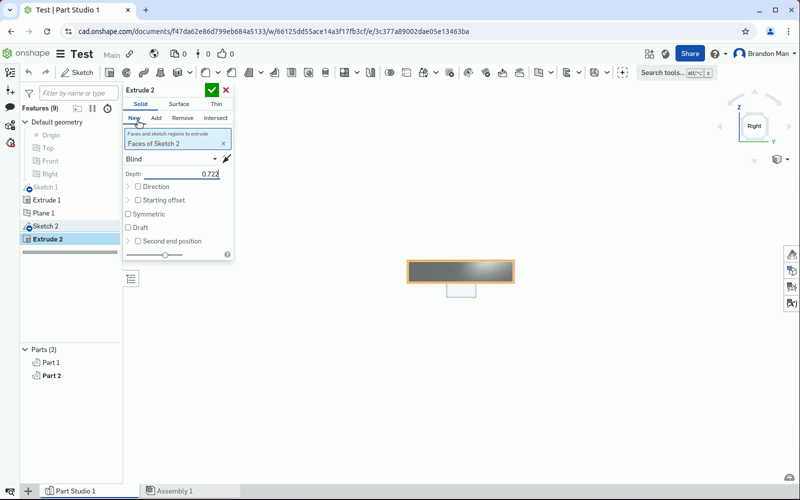
key(enter)
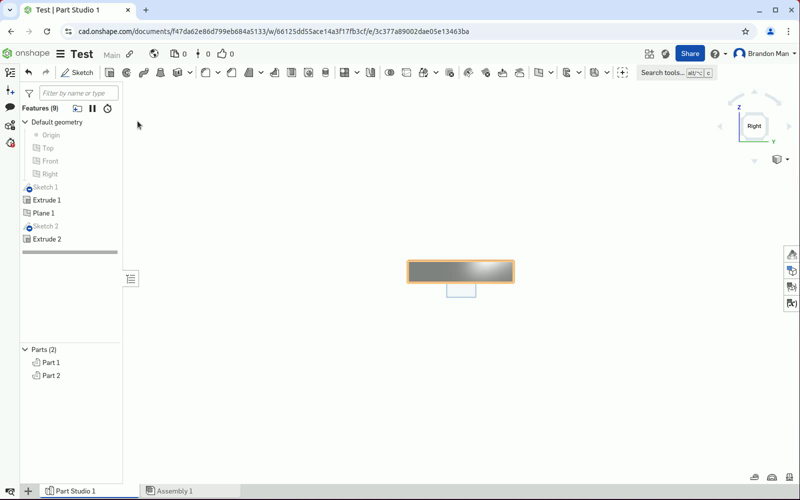
key(shift+h)
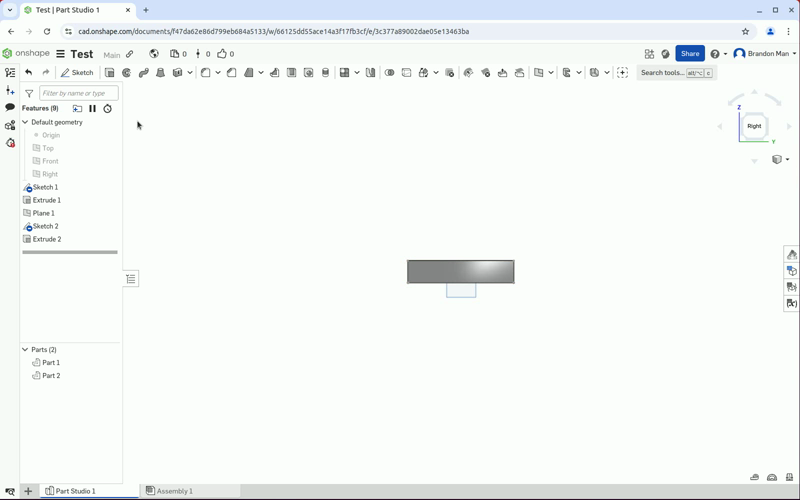
key(shift+h)
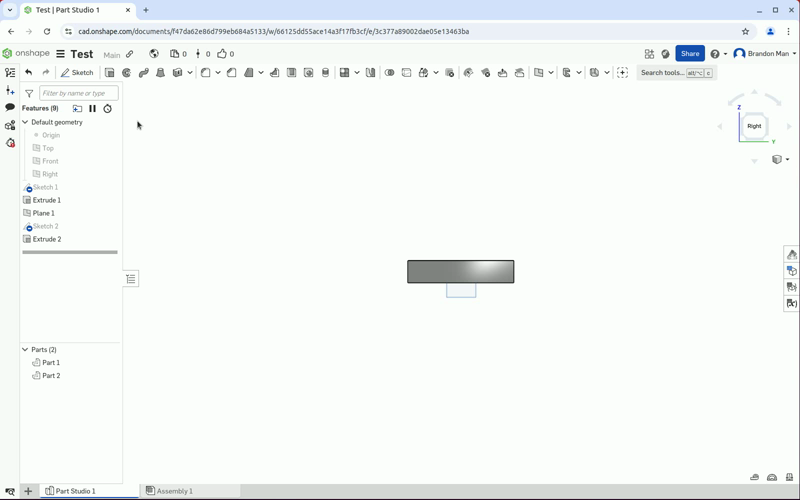
mouse_move(73, 189)
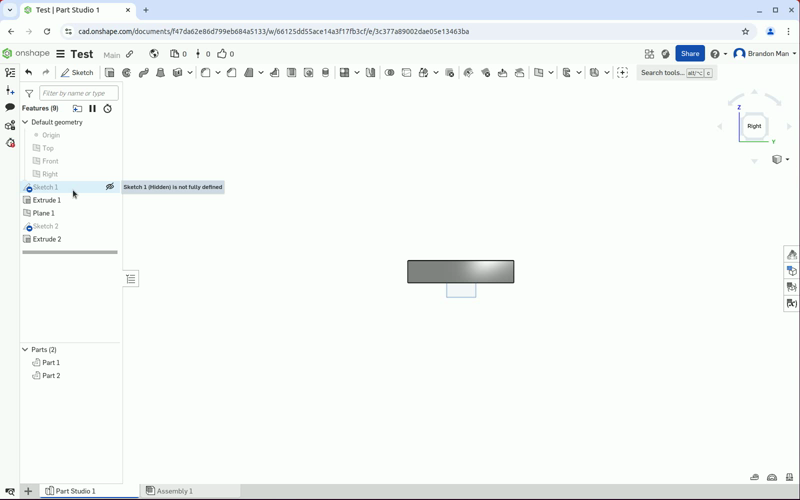
click(73, 189)
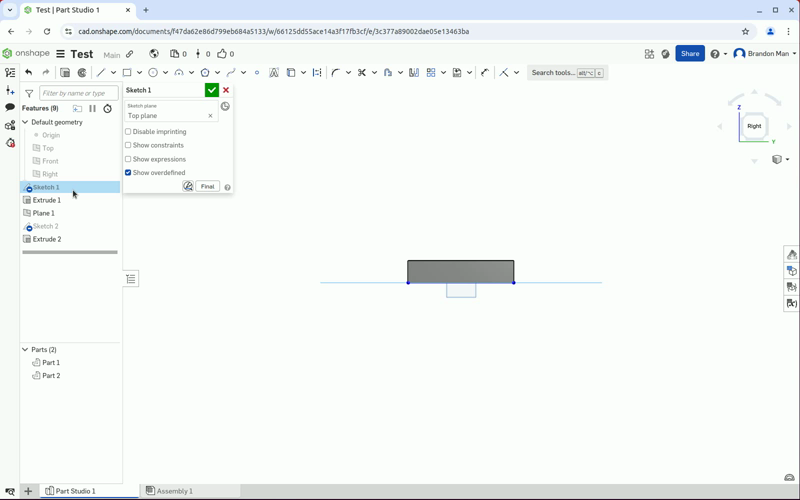
mouse_move(229, 92)
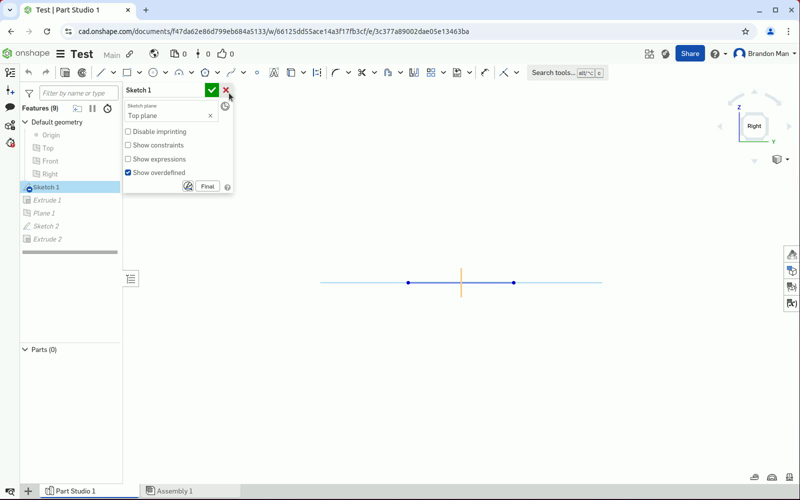
click(229, 92)
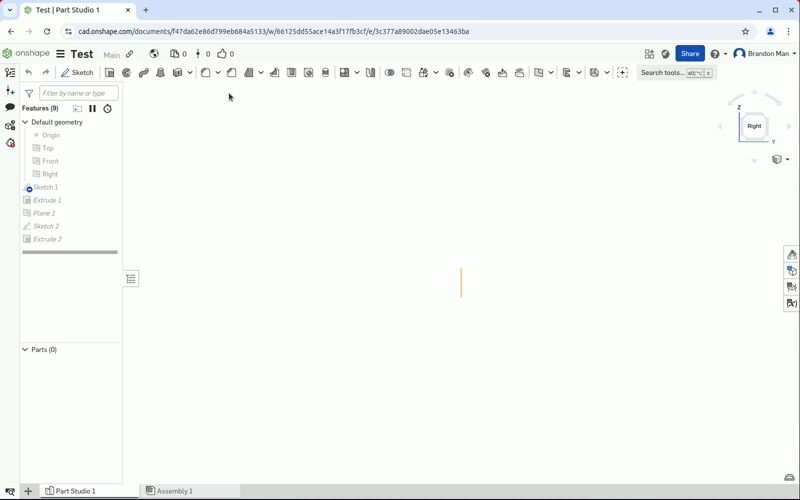
key(shift+s)
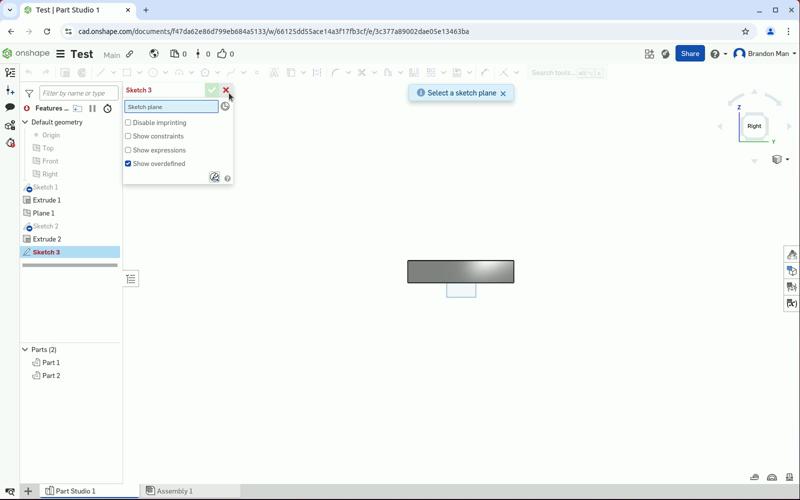
mouse_move(73, 215)
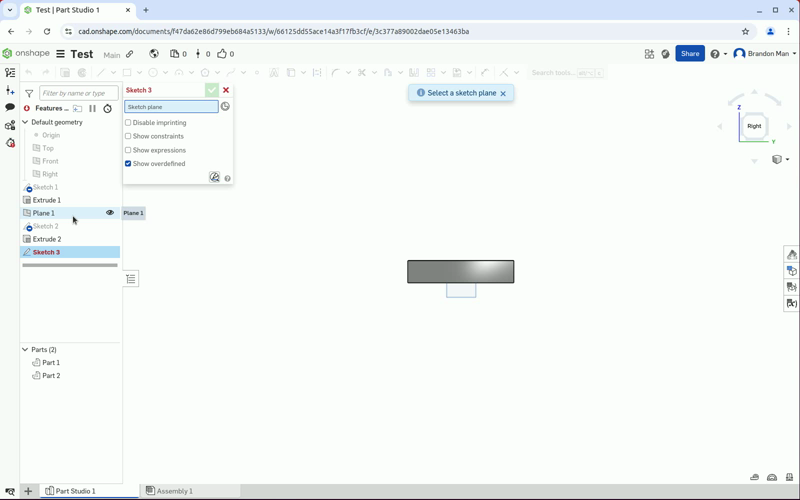
click(73, 215)
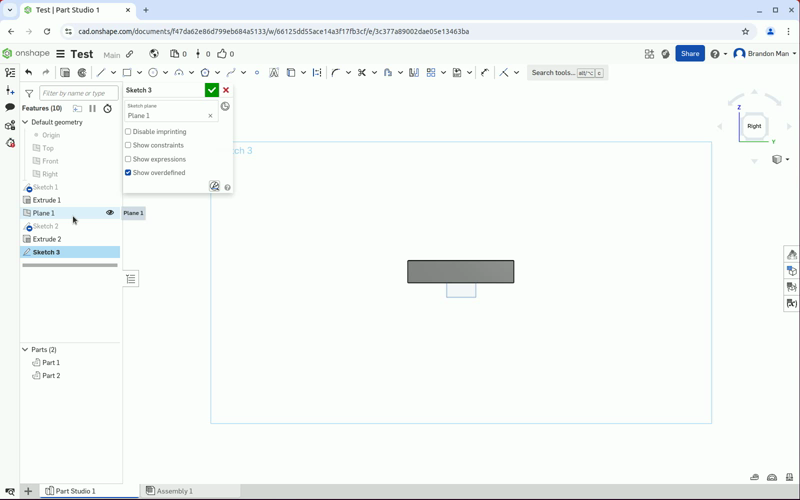
mouse_move(73, 352)
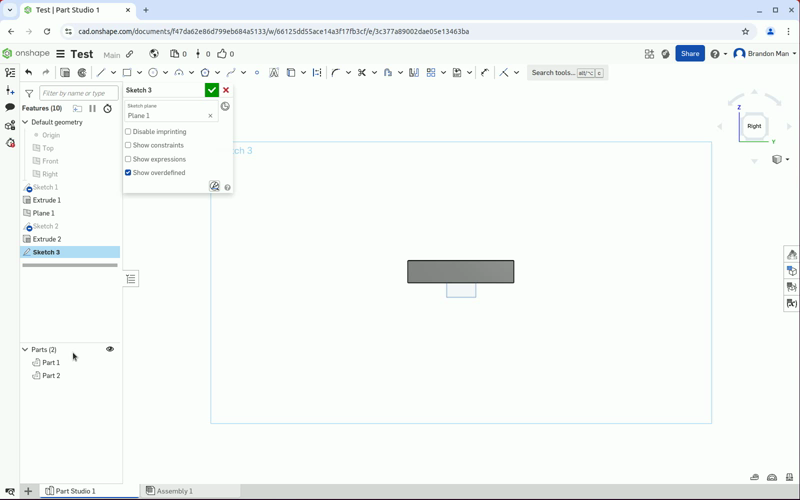
key(y)
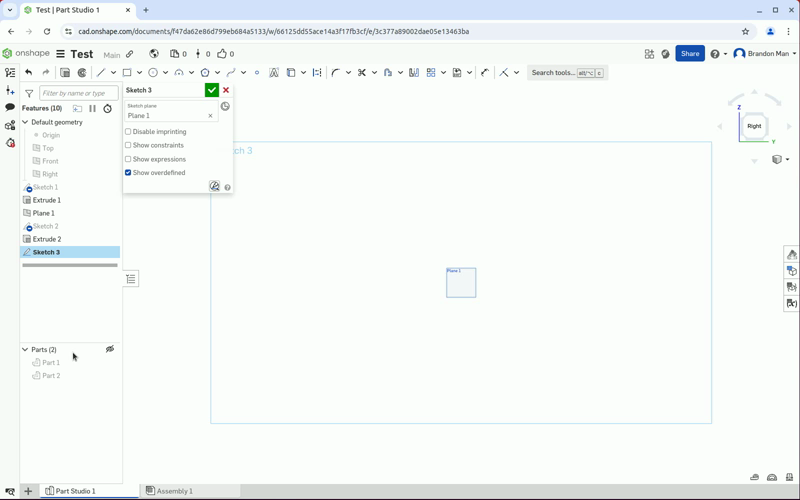
key(l)
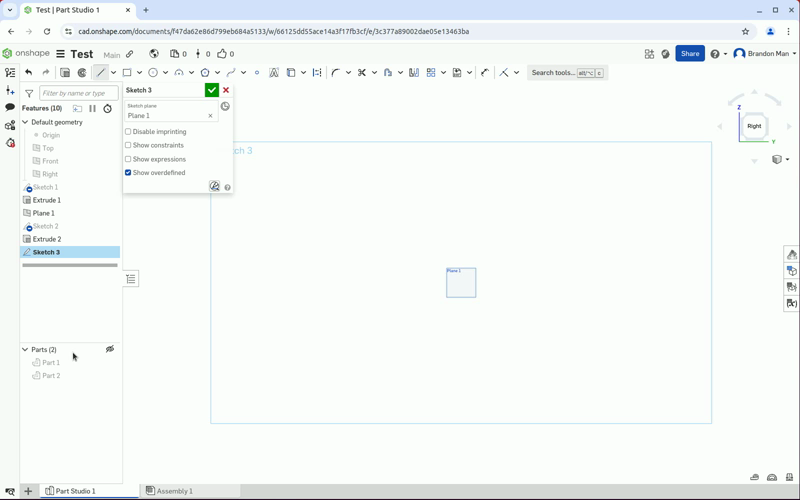
key_down(shift)
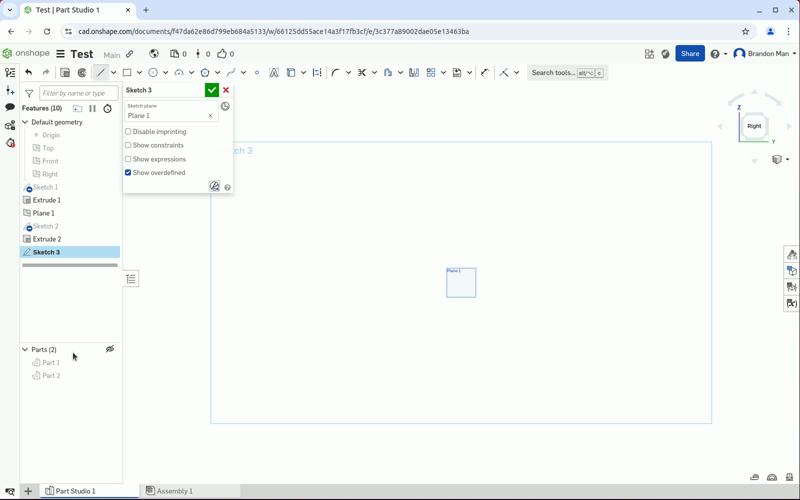
mouse_move(407, 260)
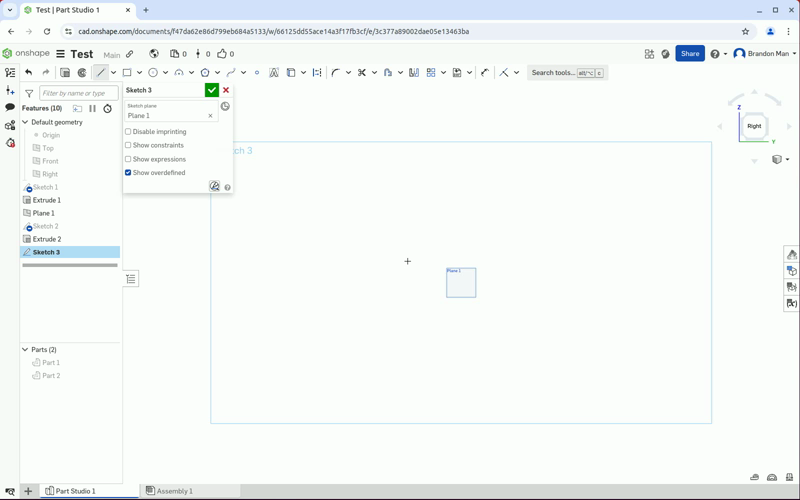
click(407, 260)
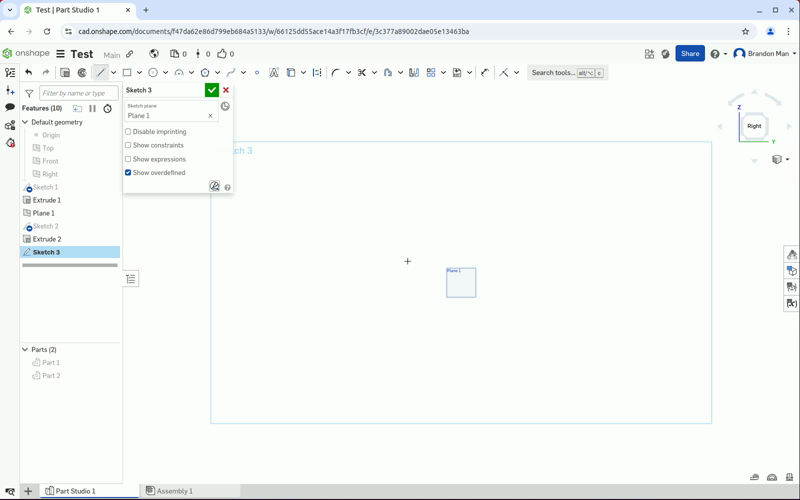
key_up(shift)
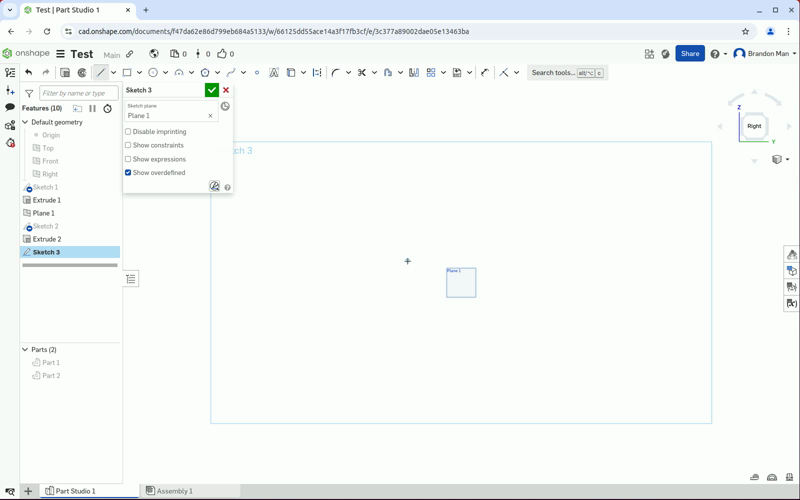
key_down(shift)
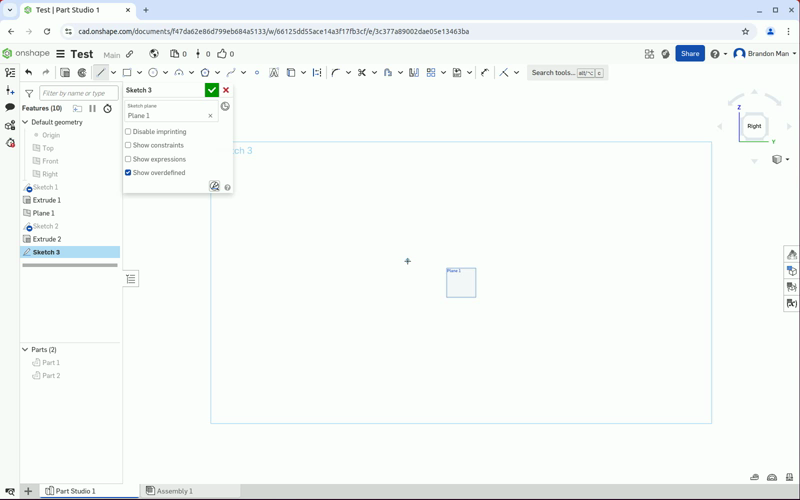
mouse_move(513, 260)
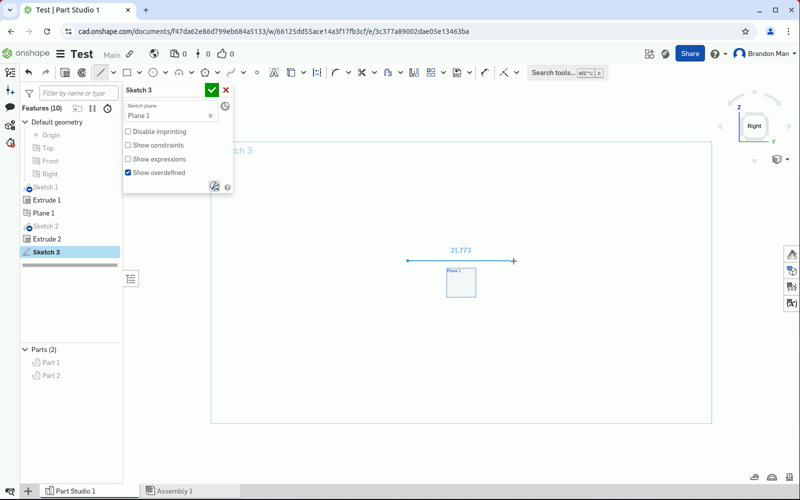
click(513, 260)
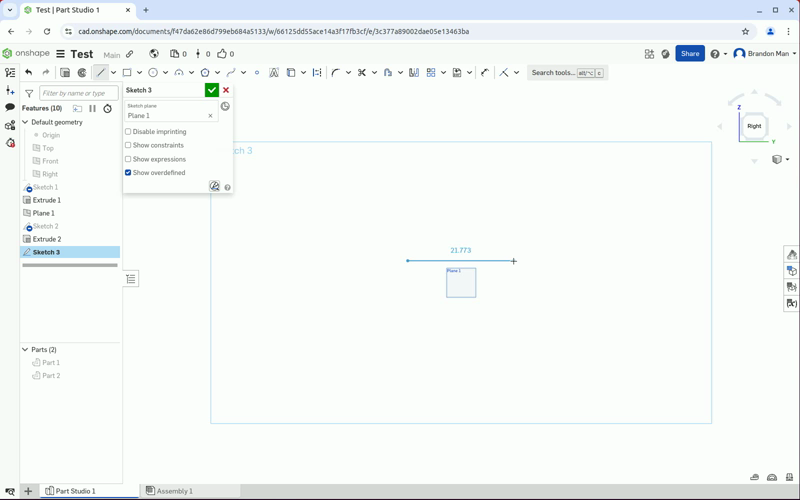
key_up(shift)
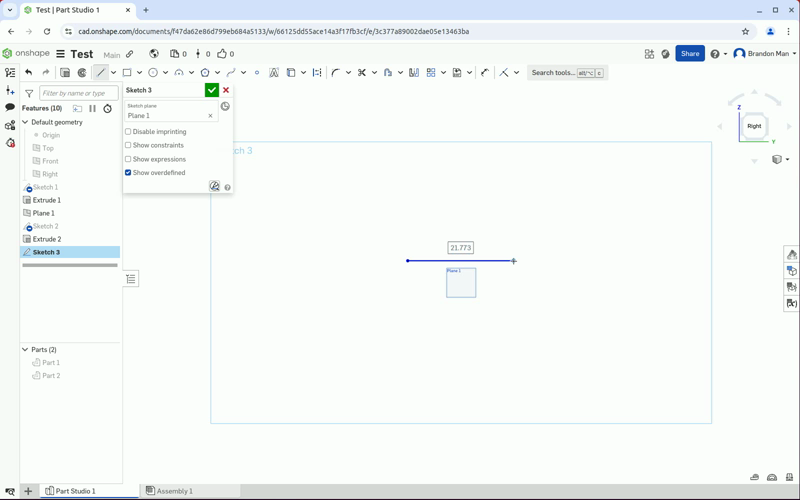
key_down(shift)
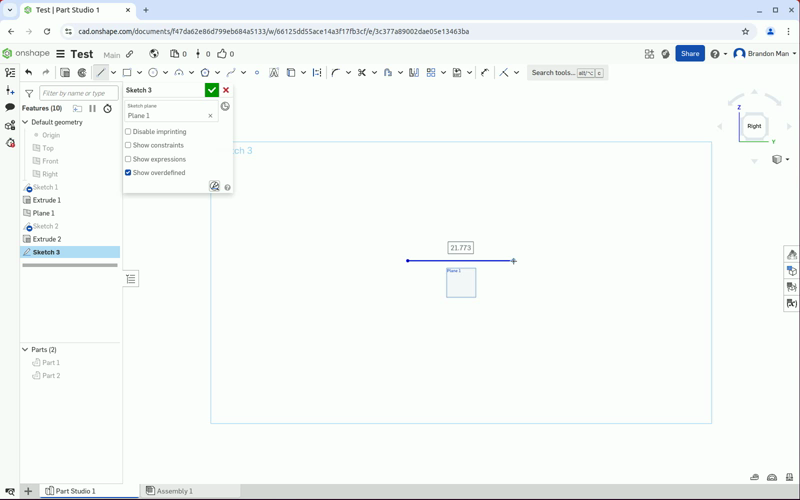
mouse_move(543, 260)
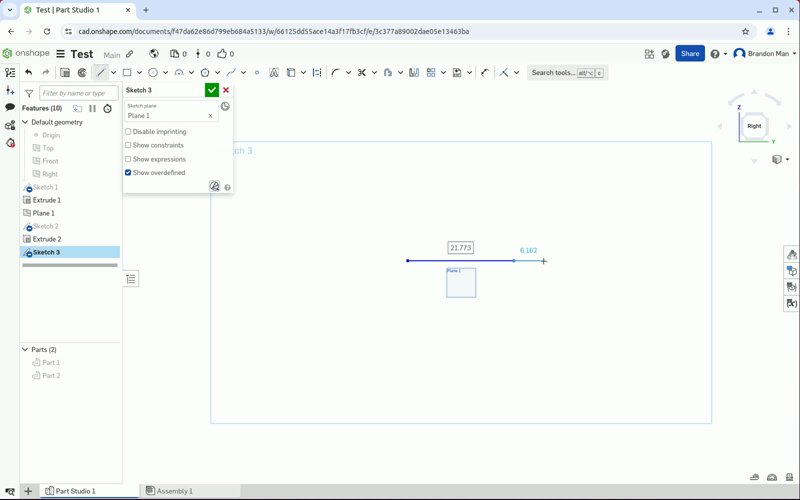
mouse_move(513, 257)
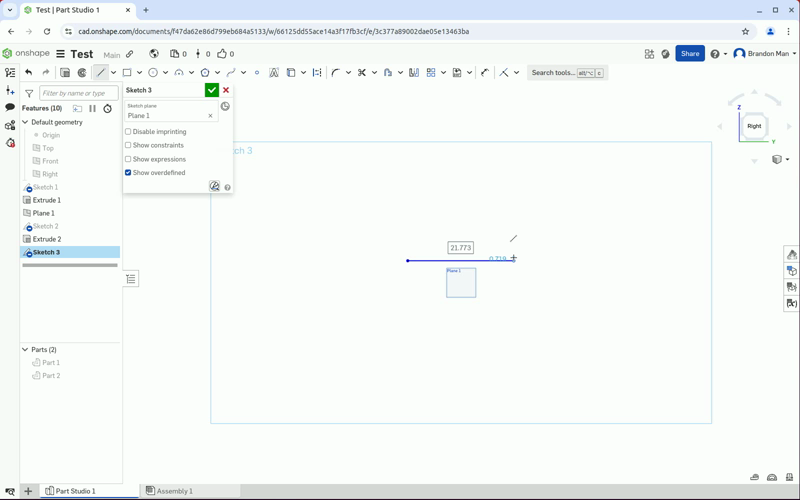
scroll(6)
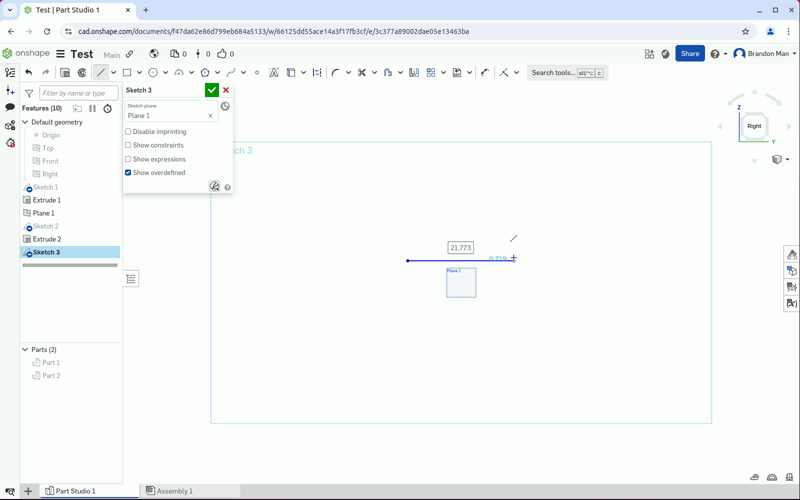
scroll(6)
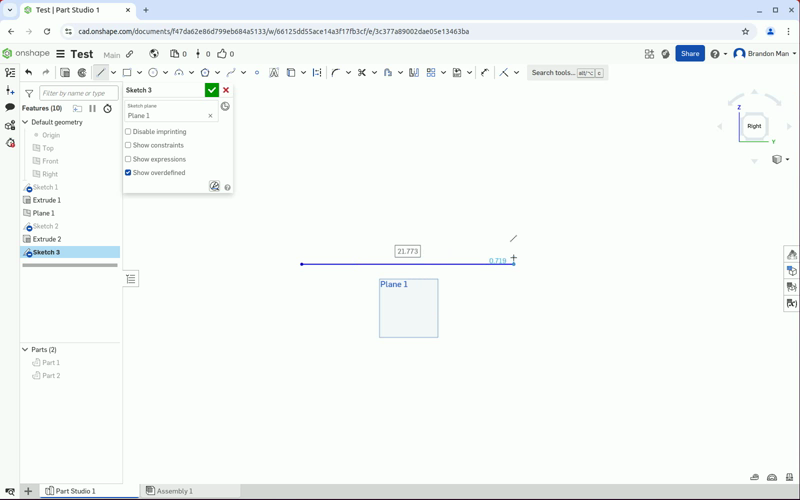
scroll(6)
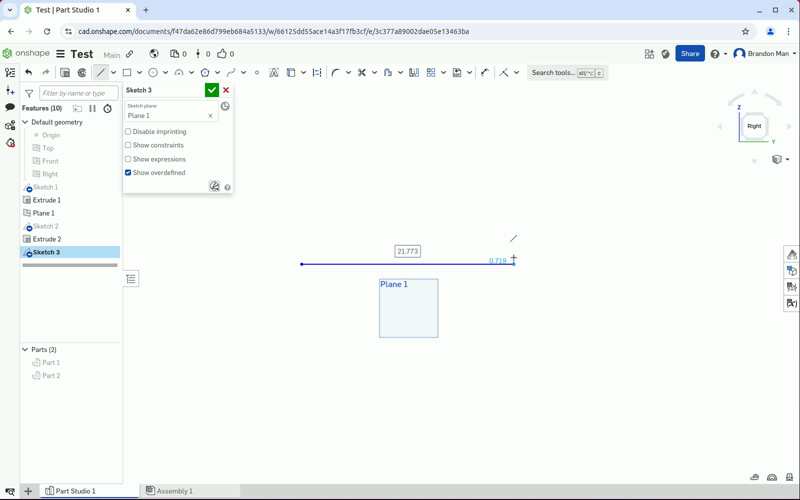
scroll(6)
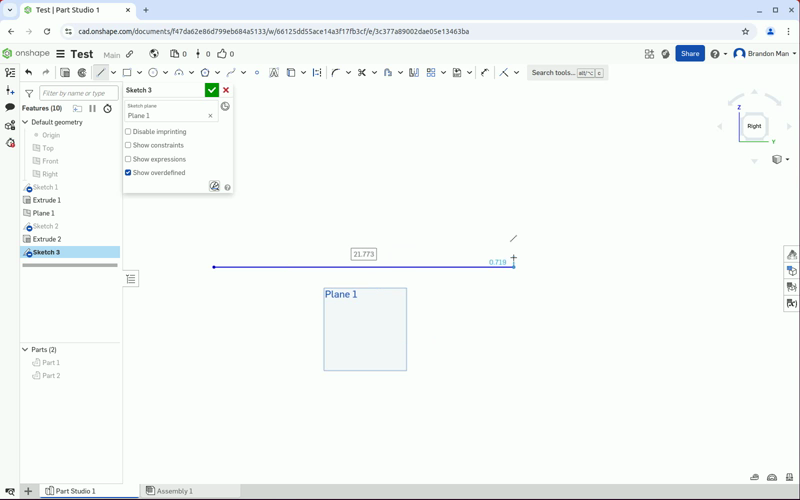
scroll(6)
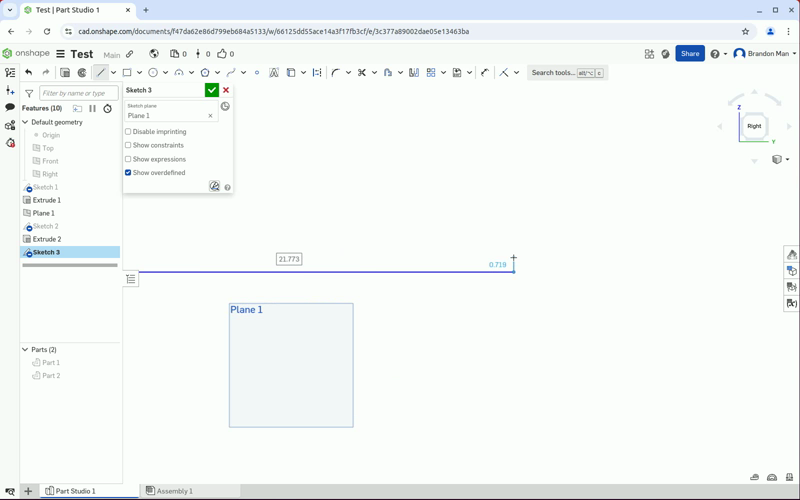
scroll(6)
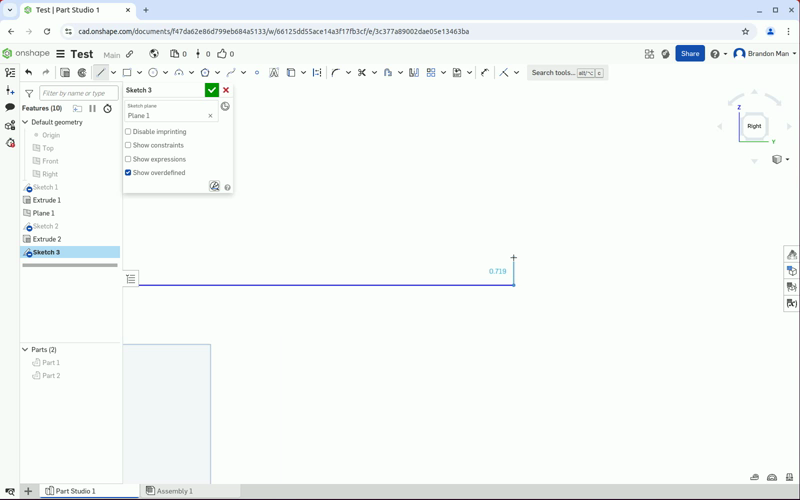
scroll(6)
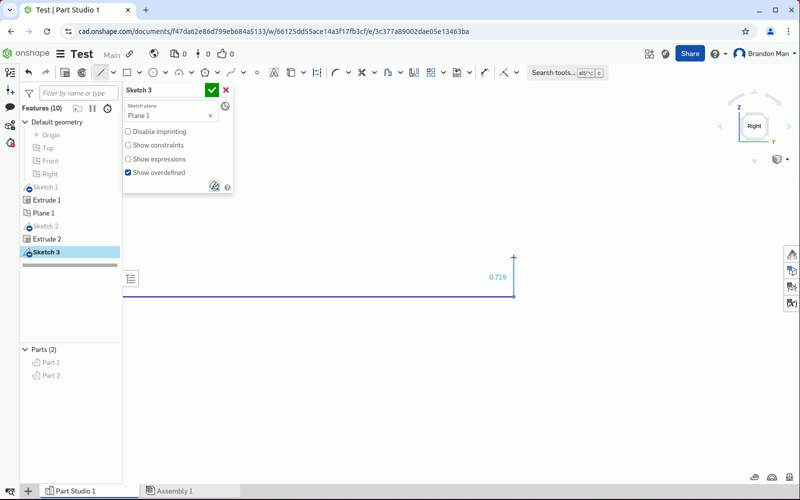
click(513, 257)
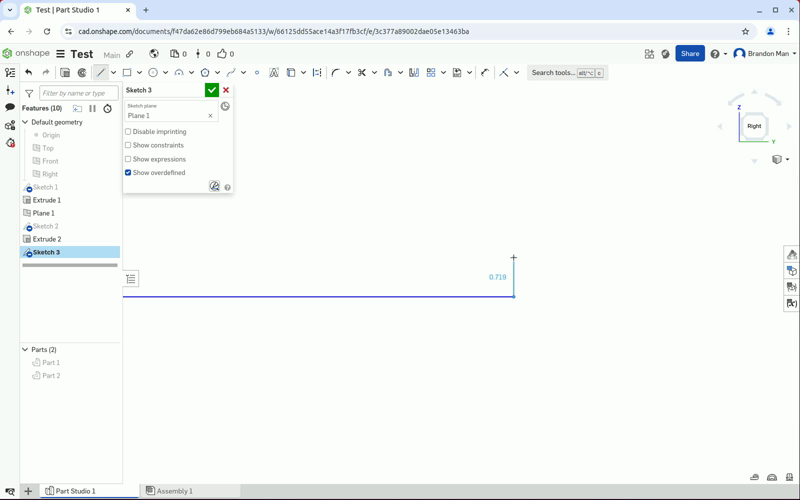
scroll(-6)
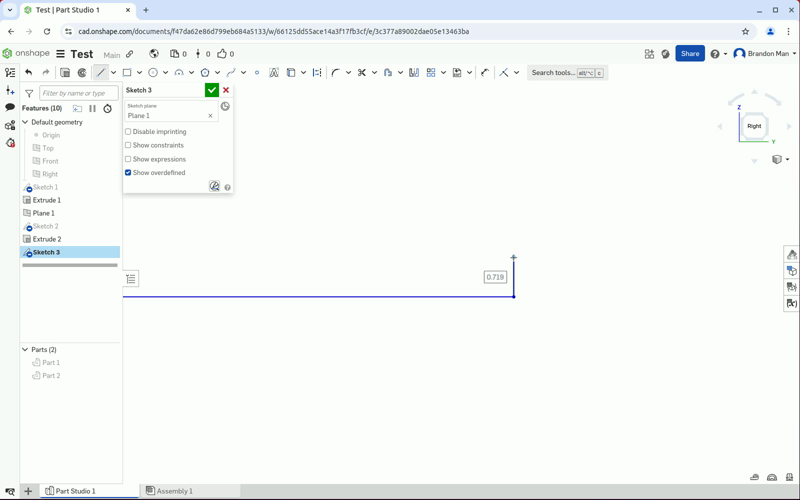
scroll(-6)
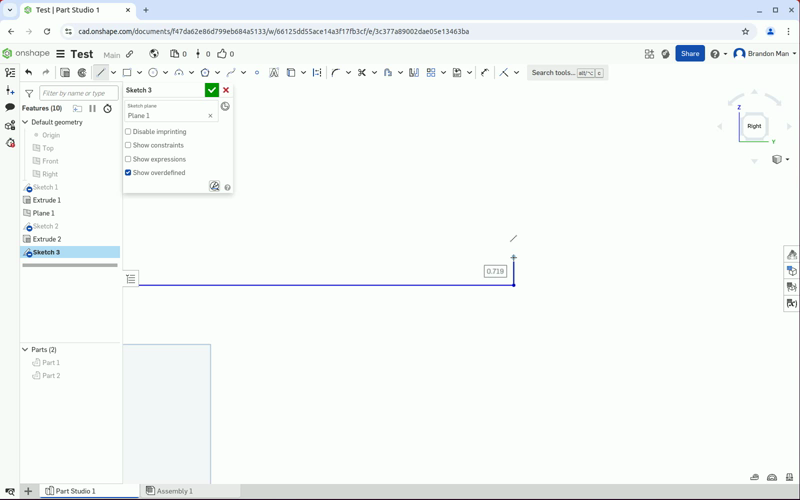
scroll(-6)
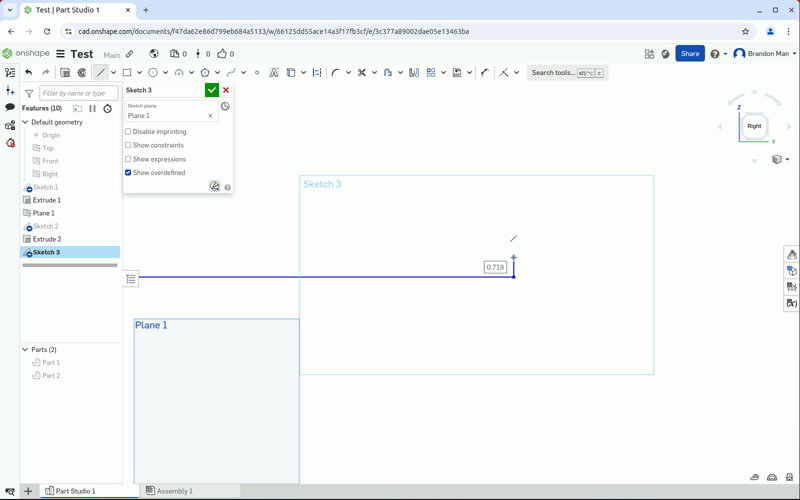
scroll(-6)
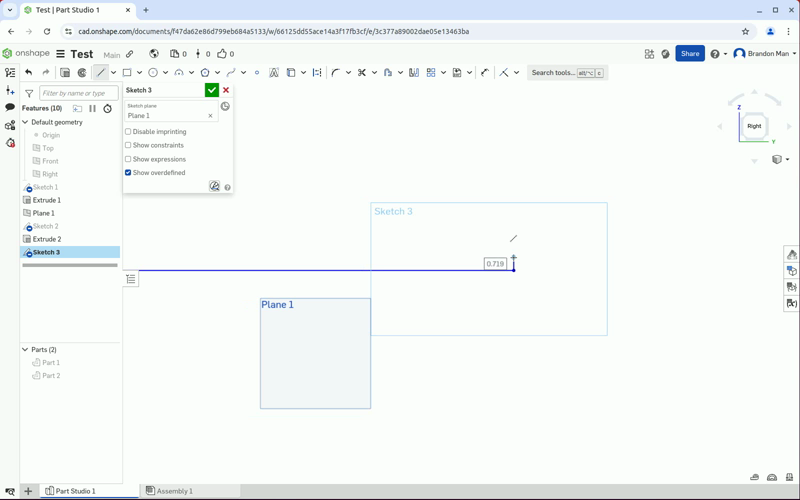
scroll(-6)
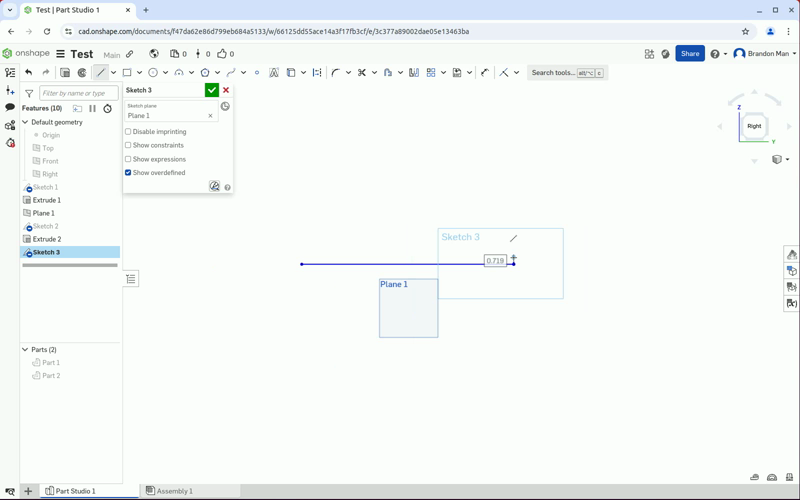
scroll(-6)
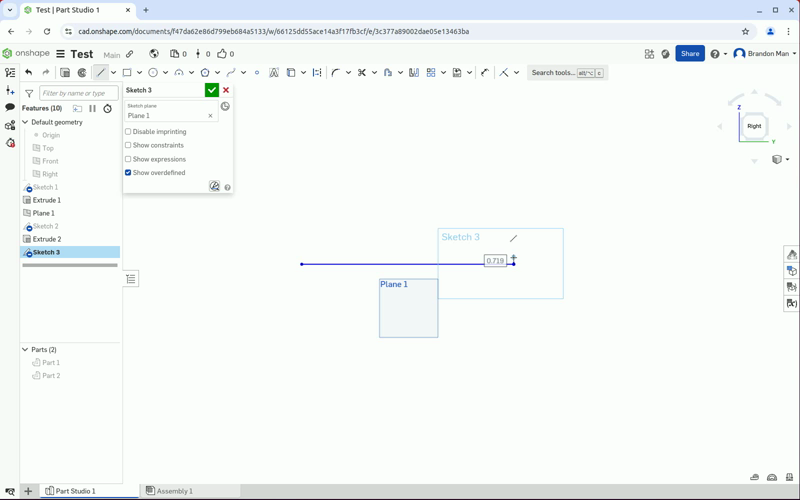
scroll(-6)
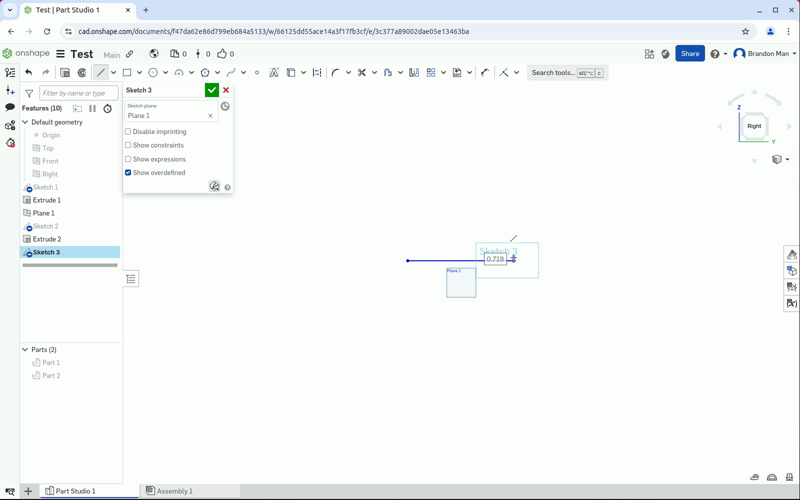
key_up(shift)
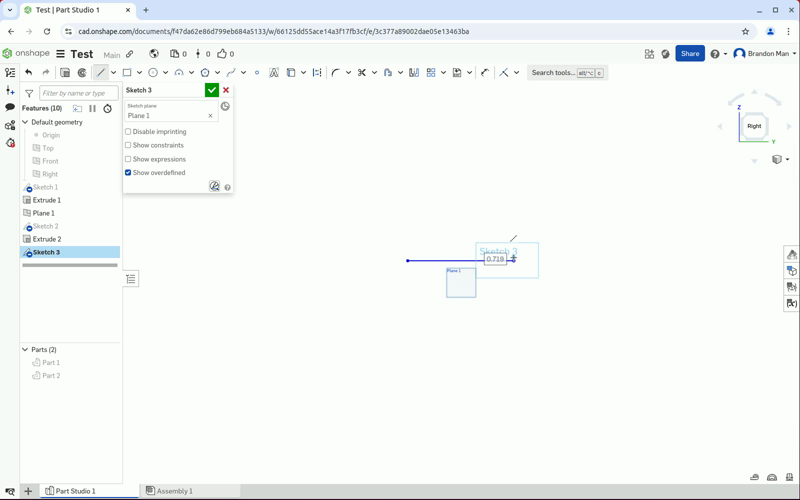
key_down(shift)
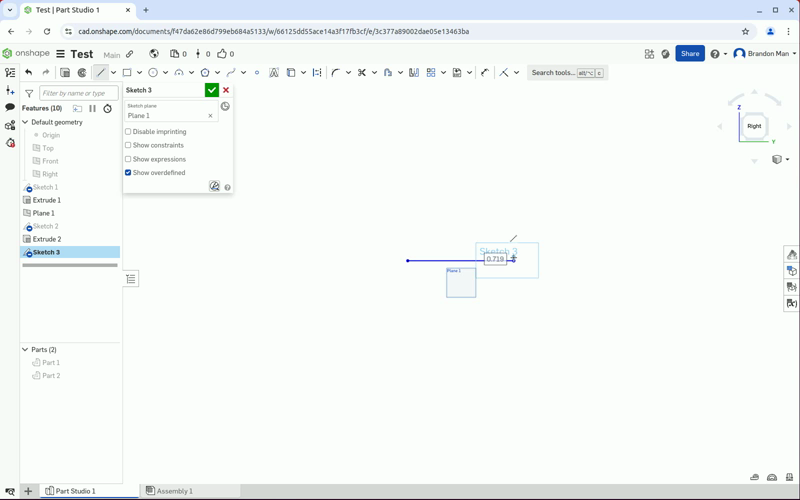
mouse_move(407, 257)
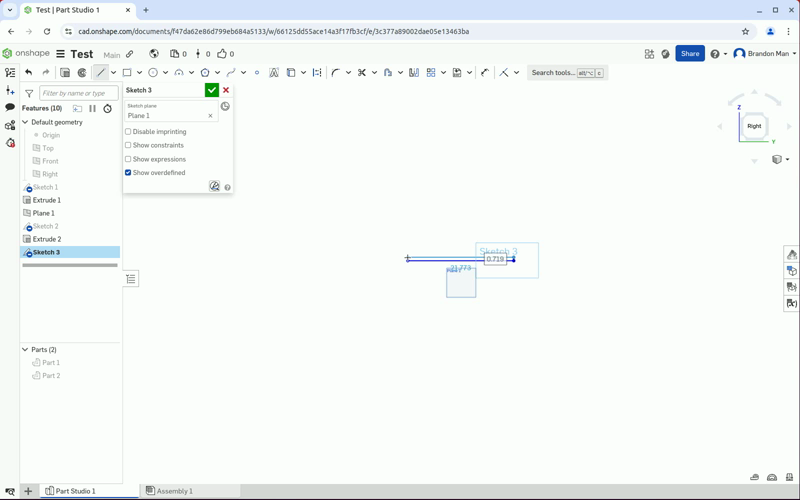
scroll(6)
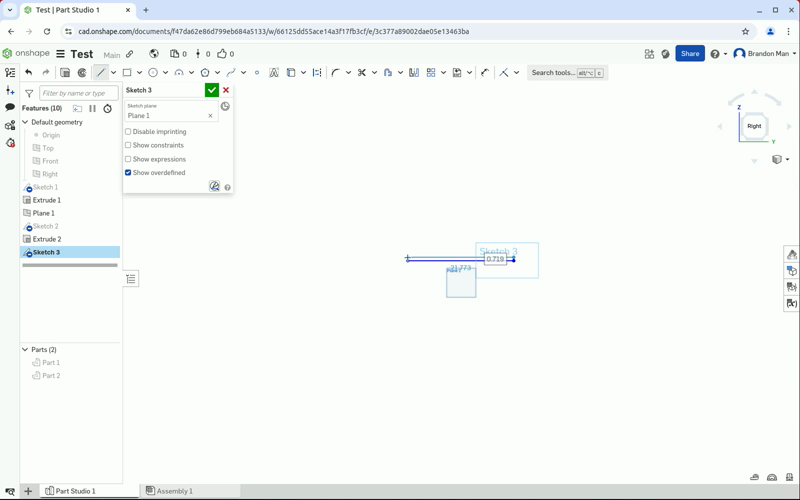
scroll(6)
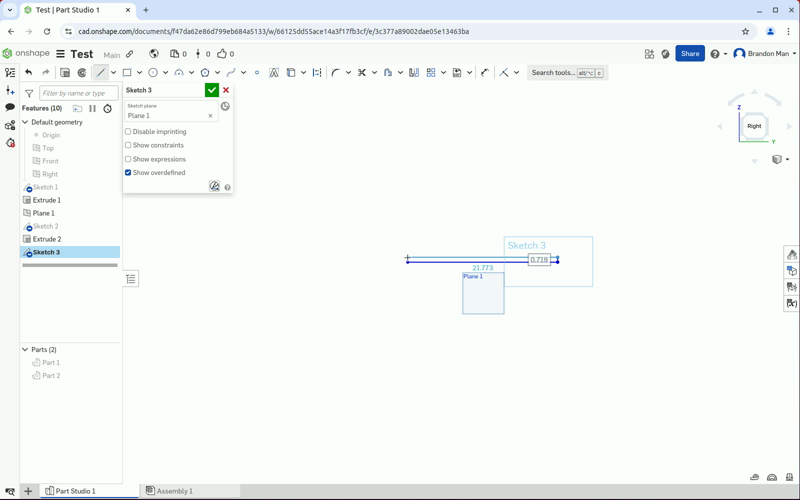
scroll(6)
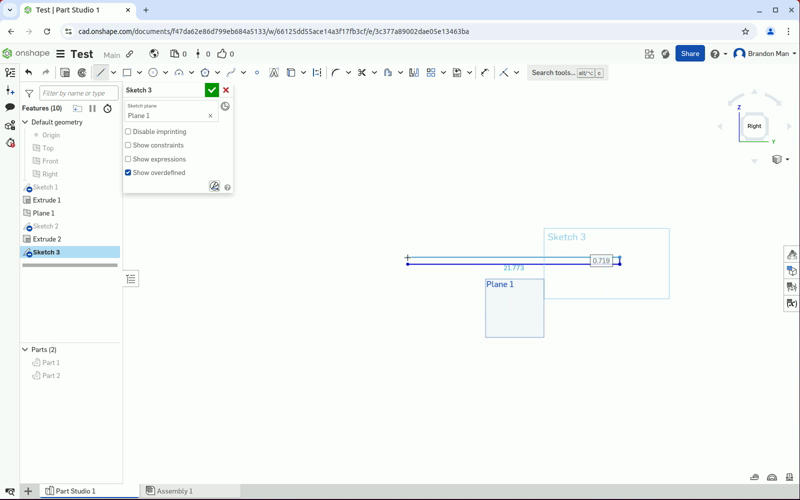
scroll(6)
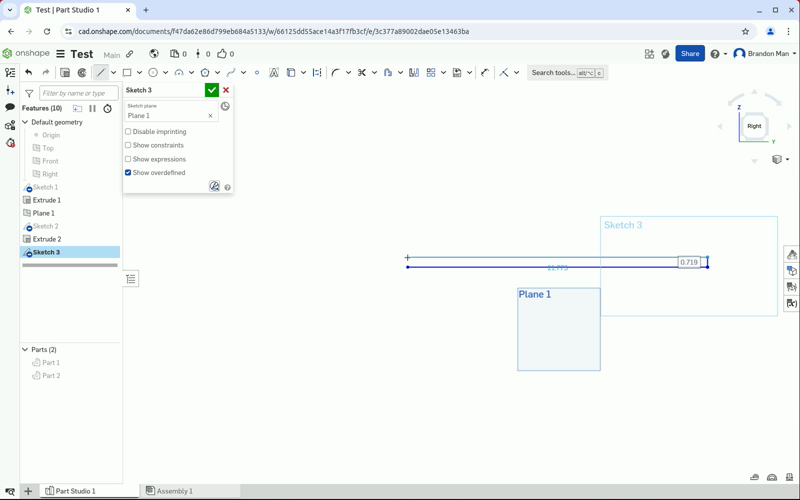
scroll(6)
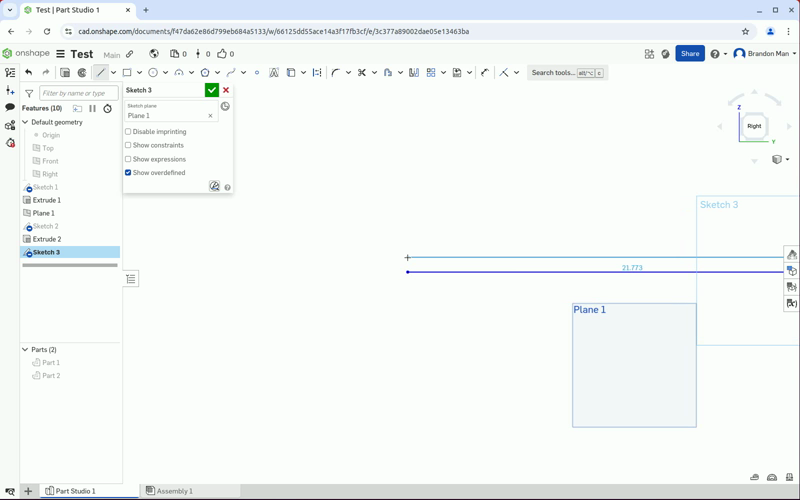
scroll(6)
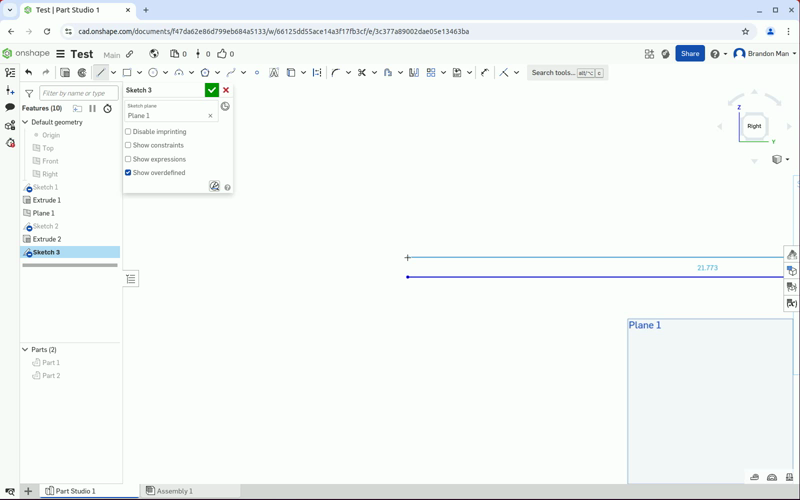
scroll(6)
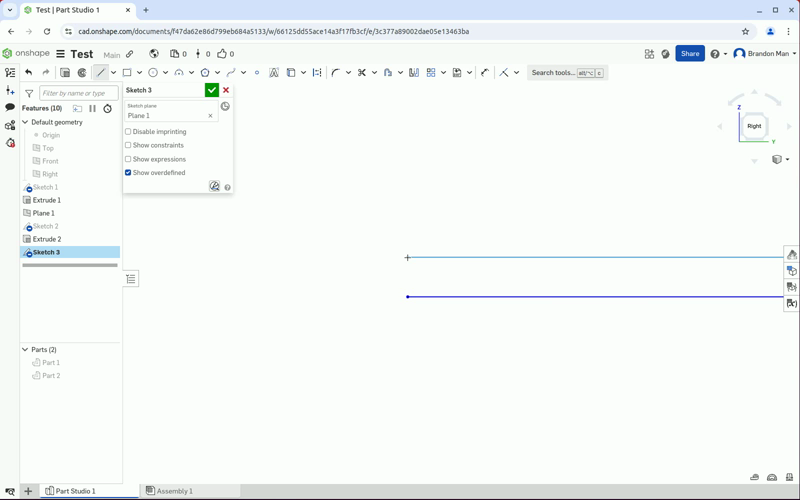
click(407, 257)
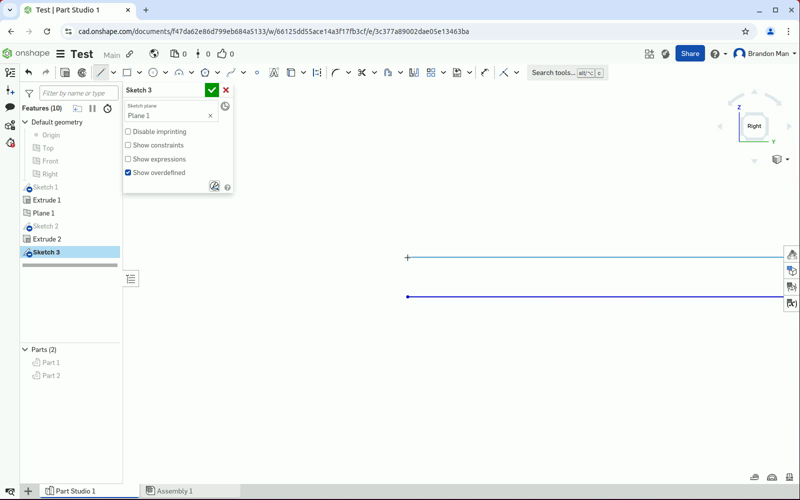
scroll(-6)
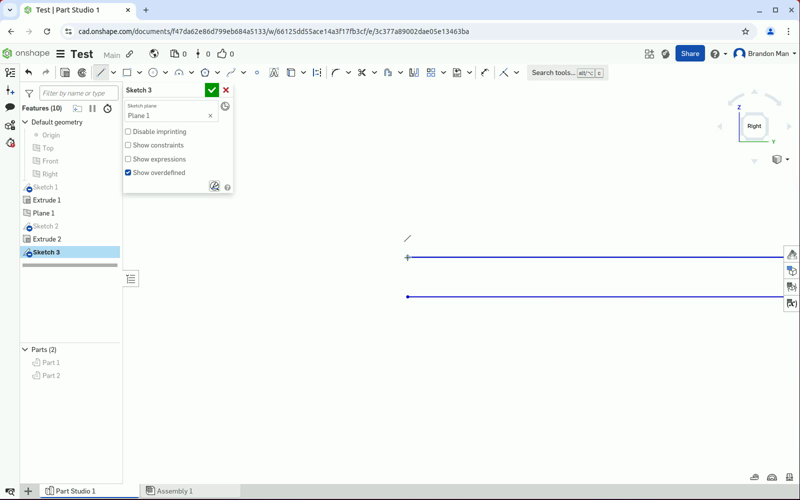
scroll(-6)
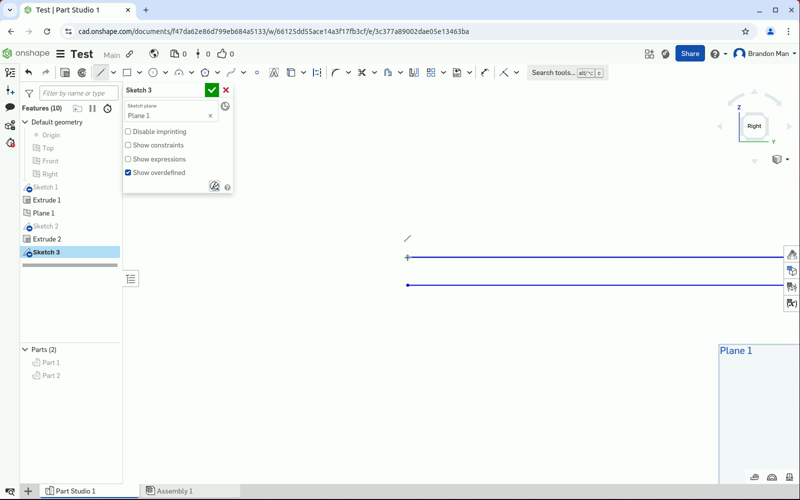
scroll(-6)
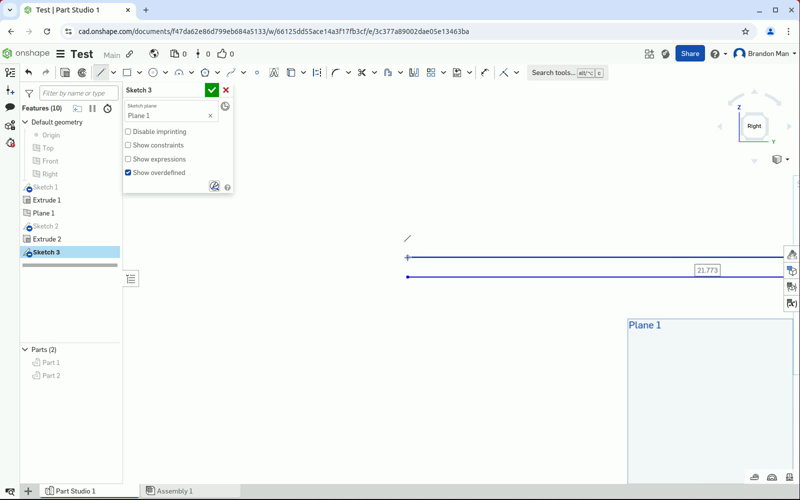
scroll(-6)
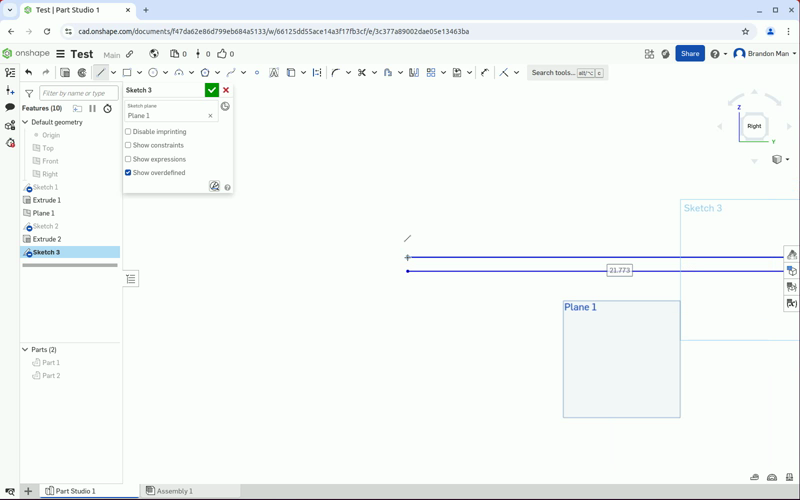
scroll(-6)
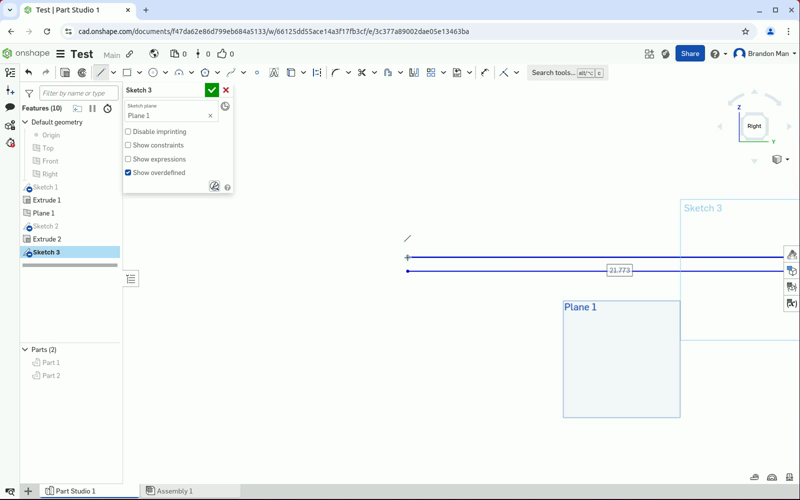
scroll(-6)
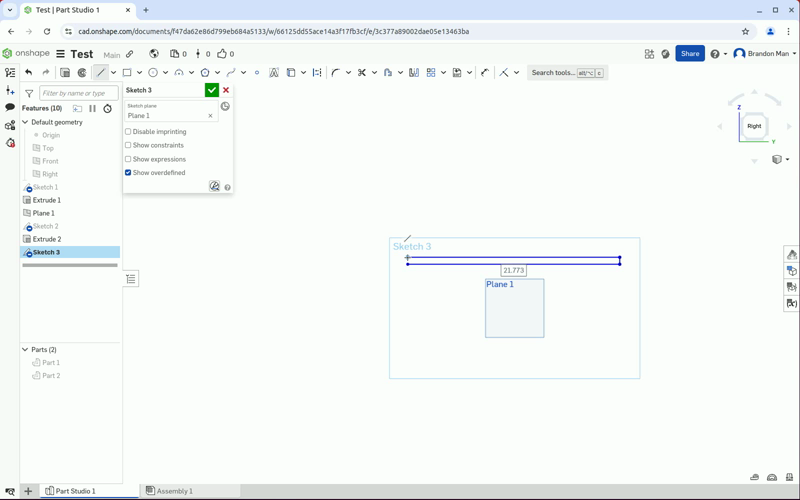
scroll(-6)
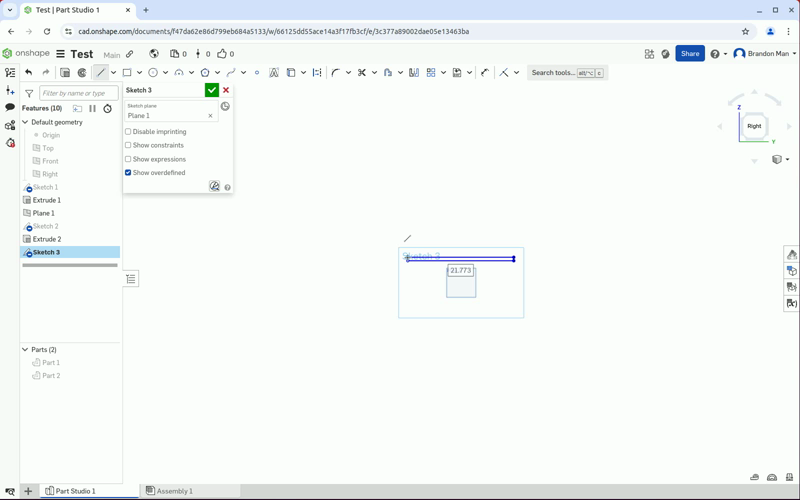
key_up(shift)
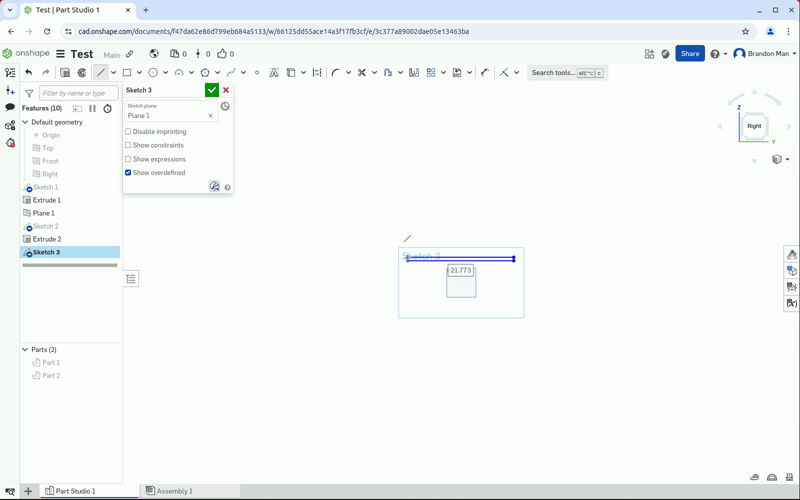
mouse_move(437, 257)
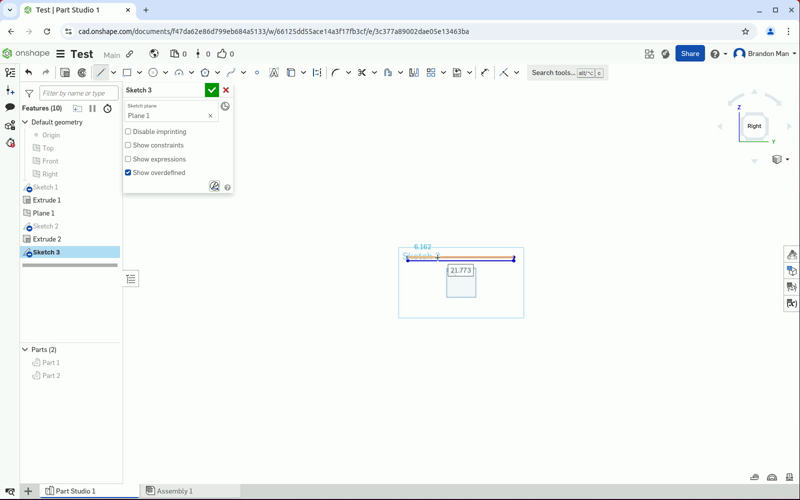
key_down(shift)
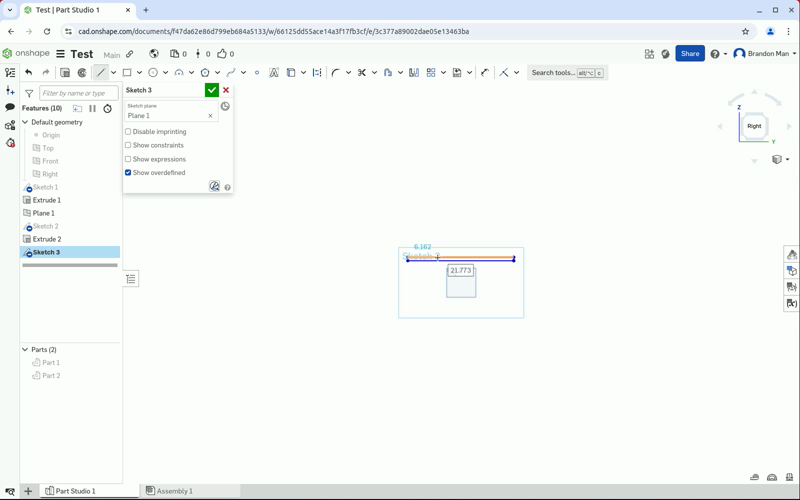
mouse_move(407, 260)
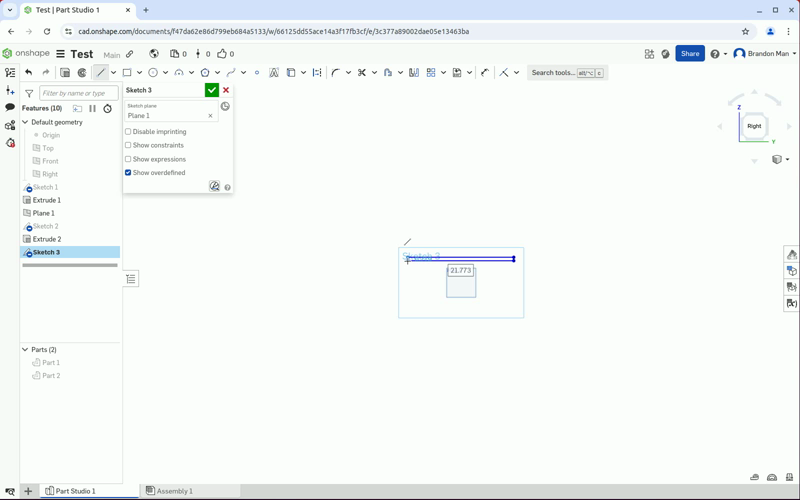
scroll(6)
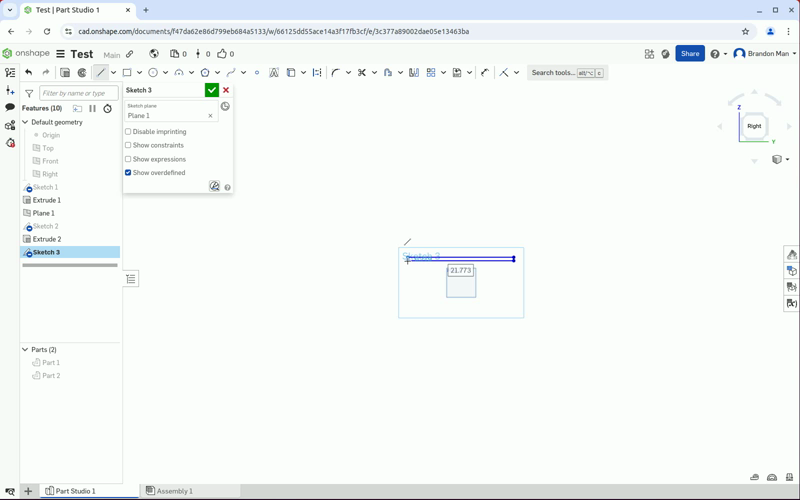
scroll(6)
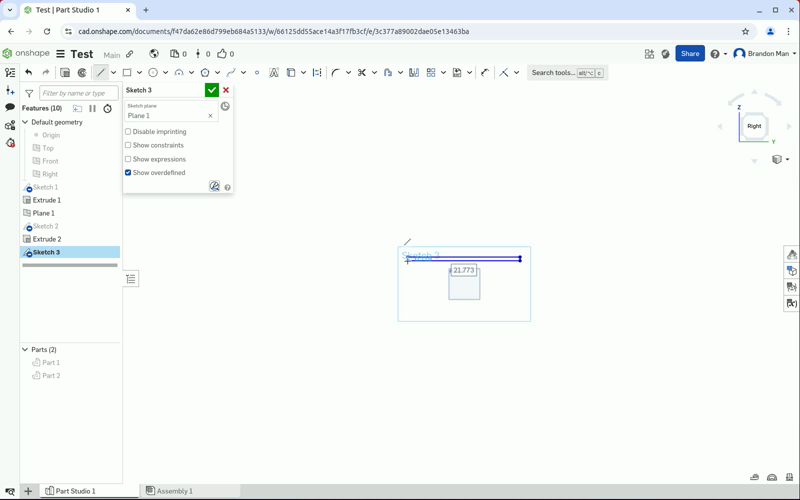
scroll(6)
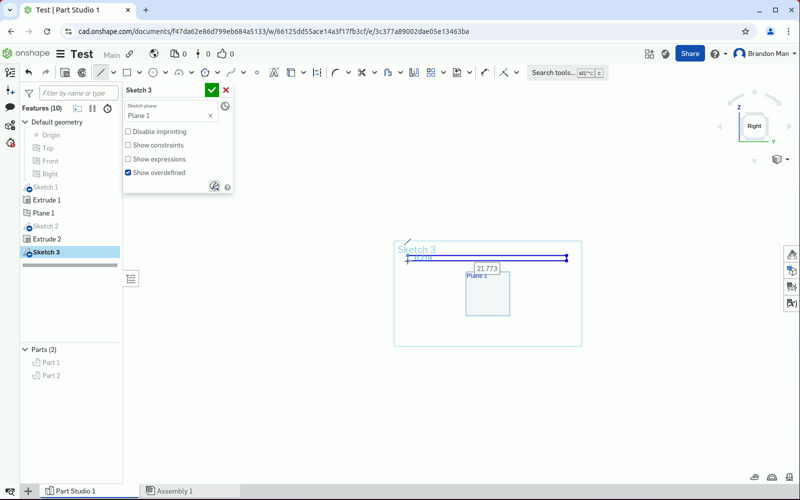
scroll(6)
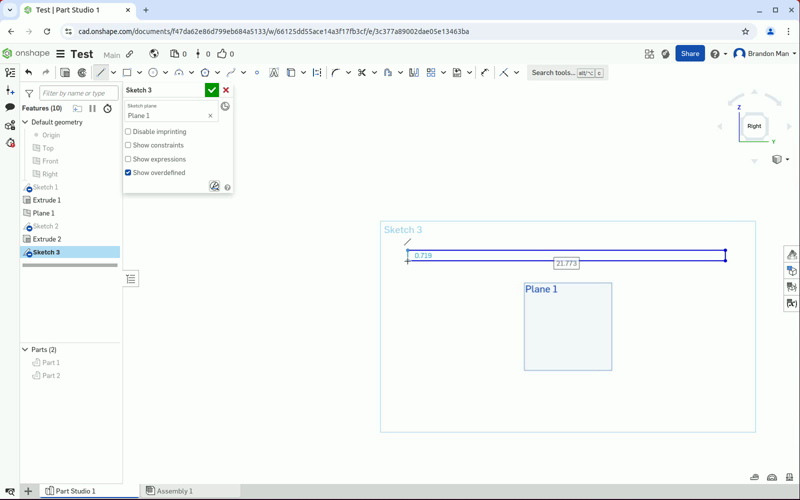
scroll(6)
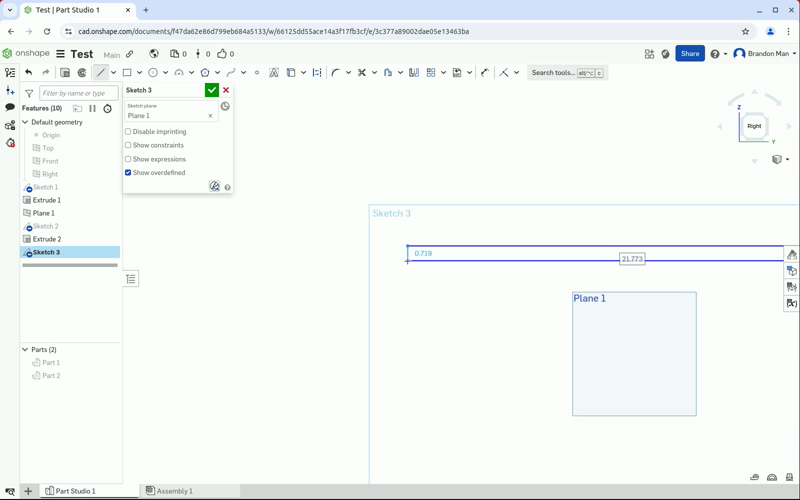
scroll(6)
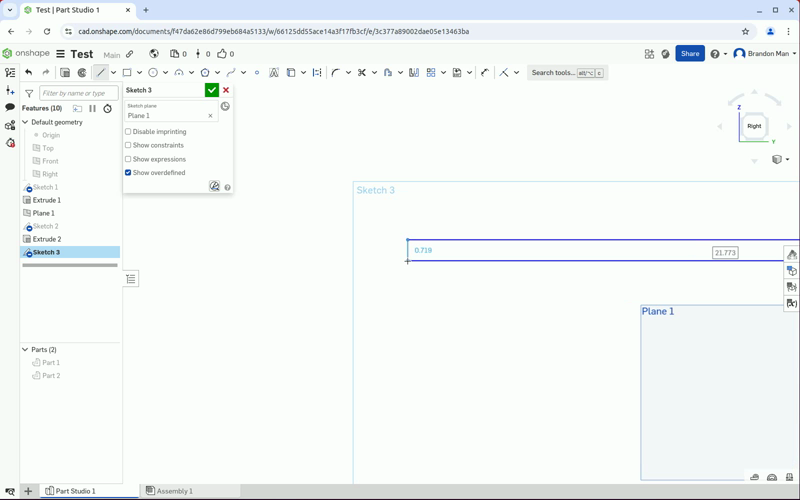
scroll(6)
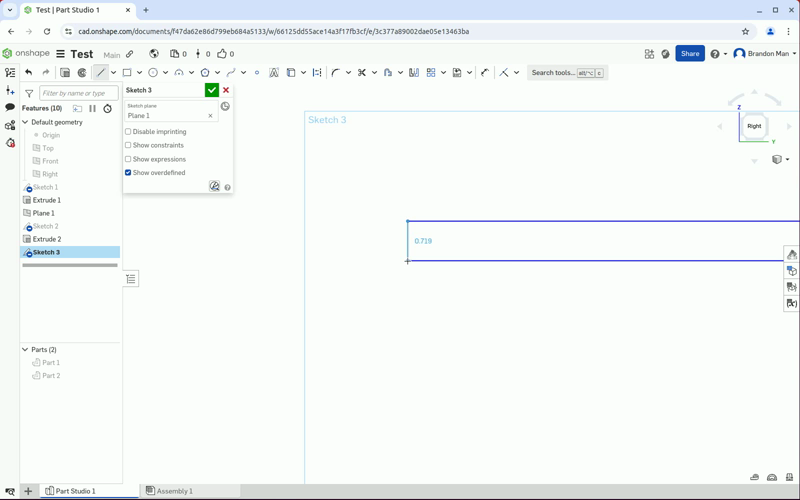
key_up(shift)
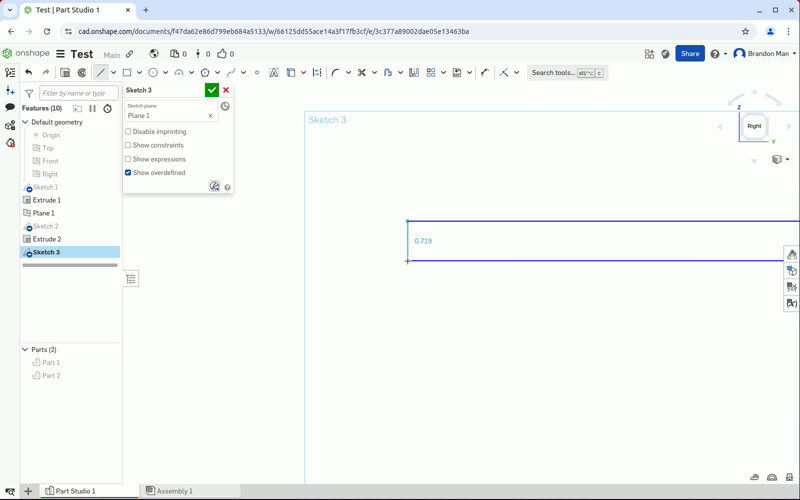
click(407, 260)
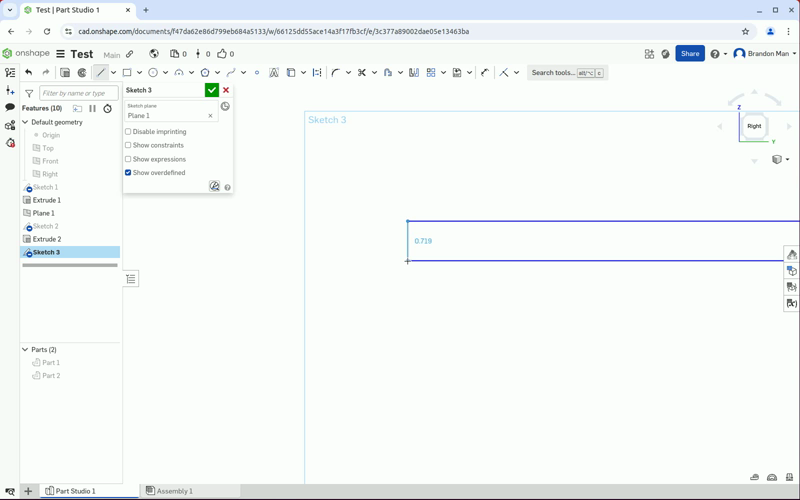
scroll(-6)
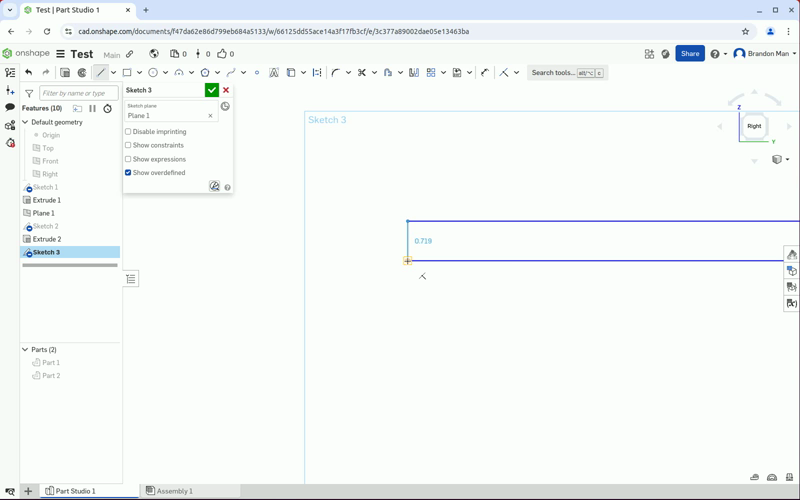
scroll(-6)
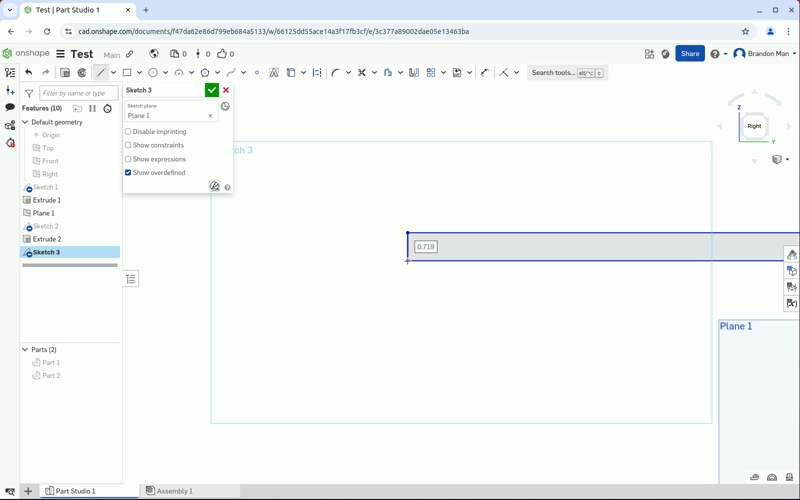
scroll(-6)
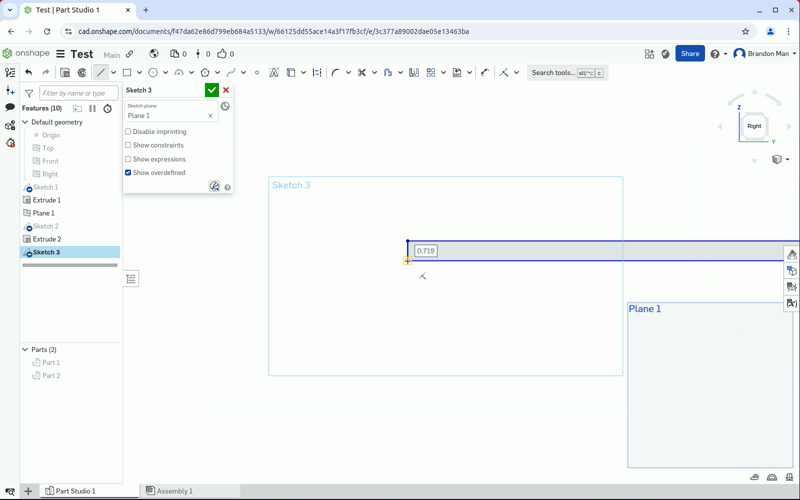
scroll(-6)
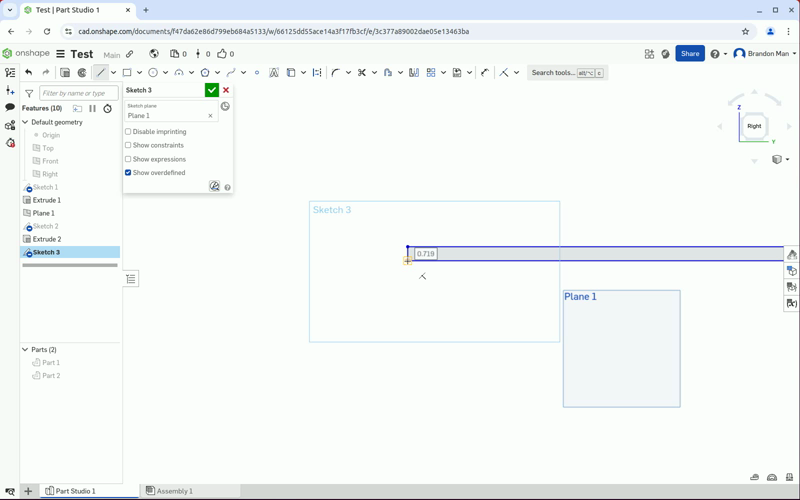
scroll(-6)
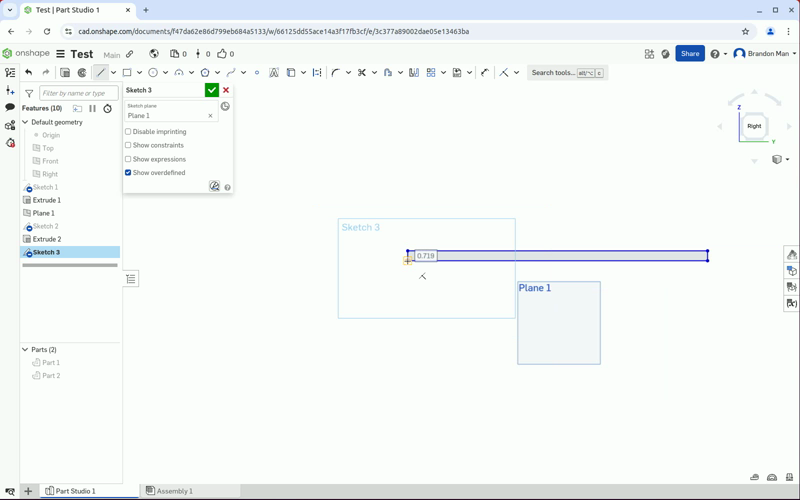
scroll(-6)
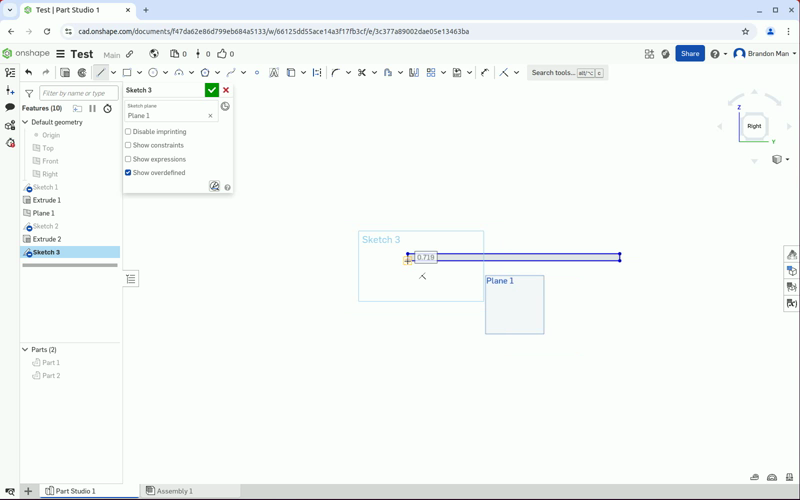
scroll(-6)
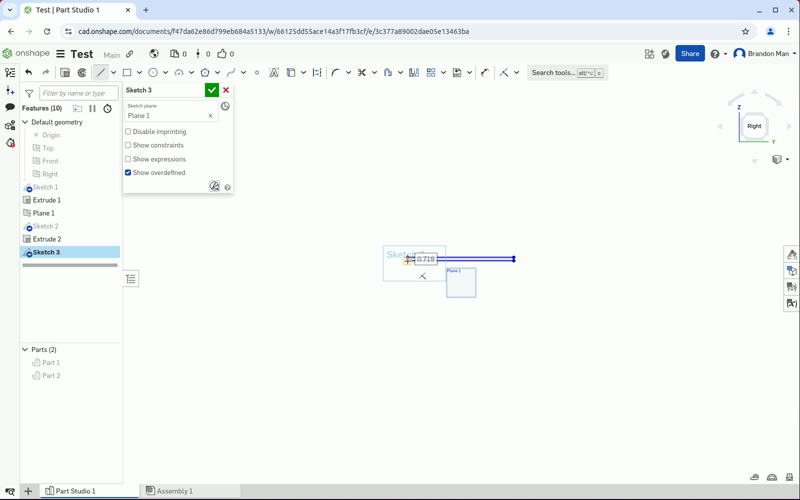
key(esc)
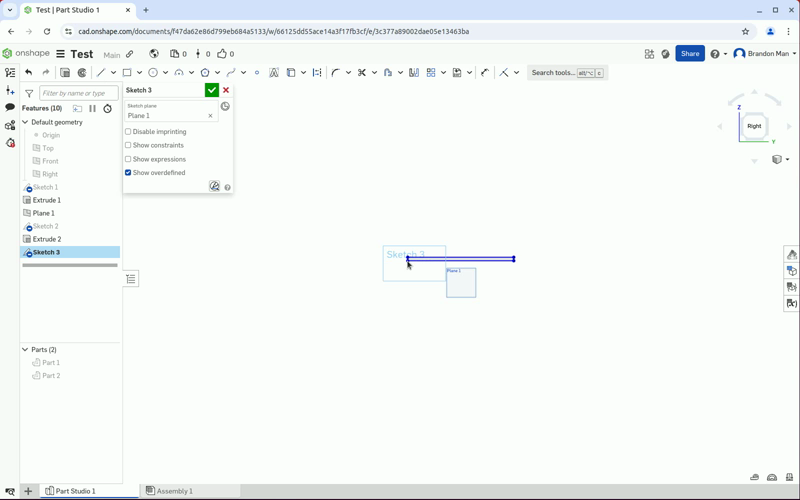
mouse_move(494, 258)
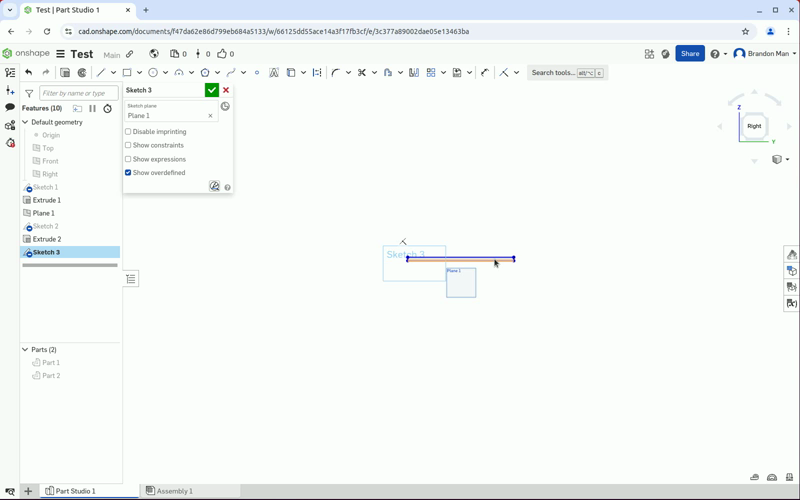
scroll(6)
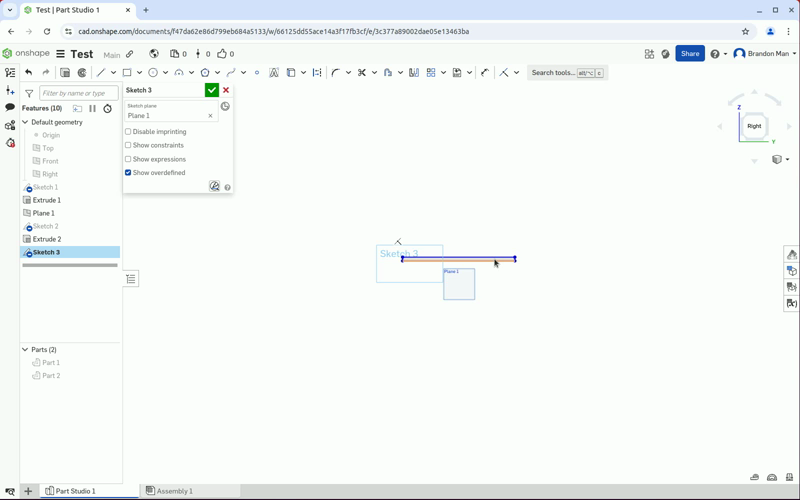
scroll(6)
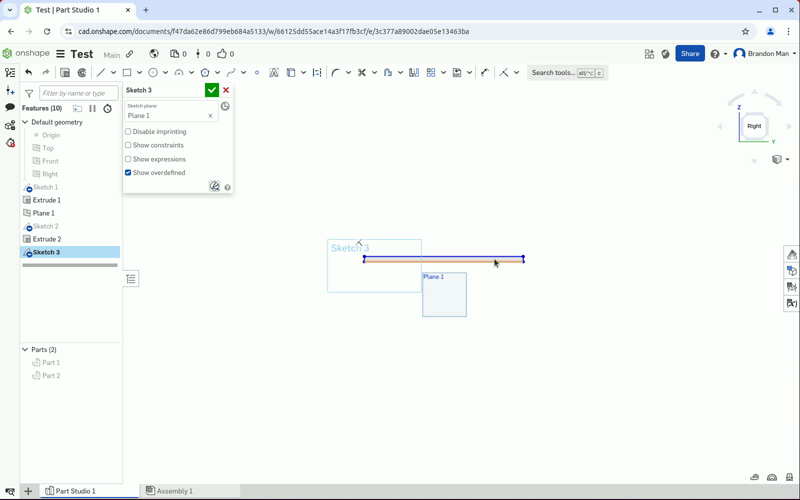
scroll(6)
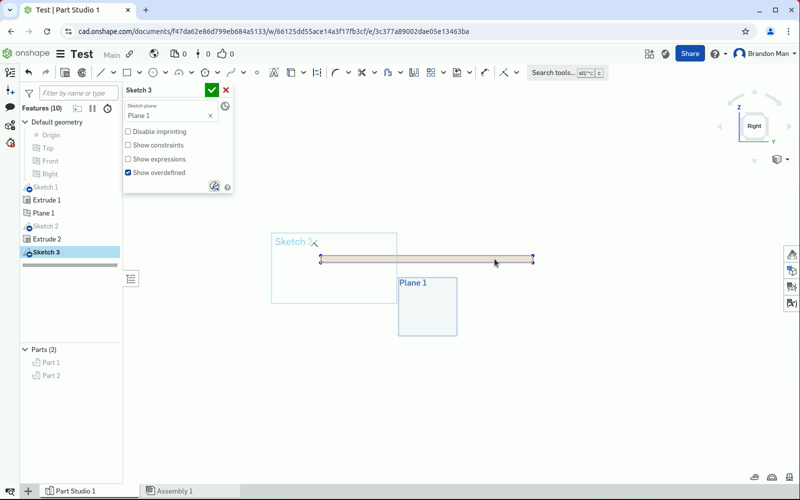
scroll(6)
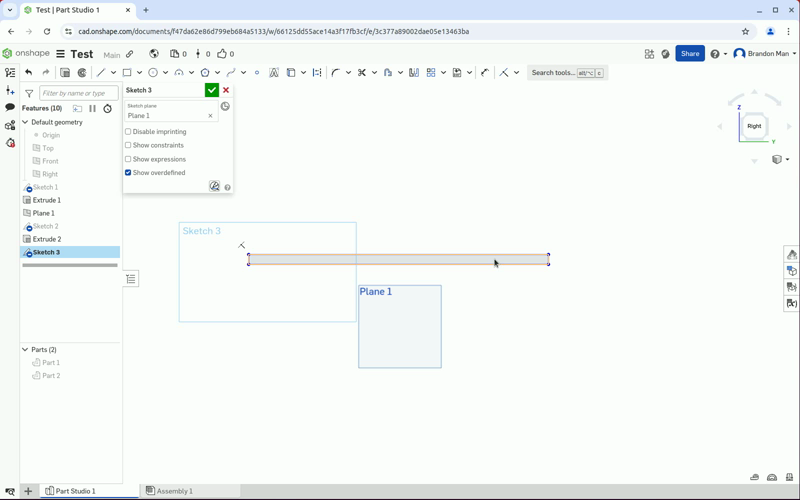
scroll(6)
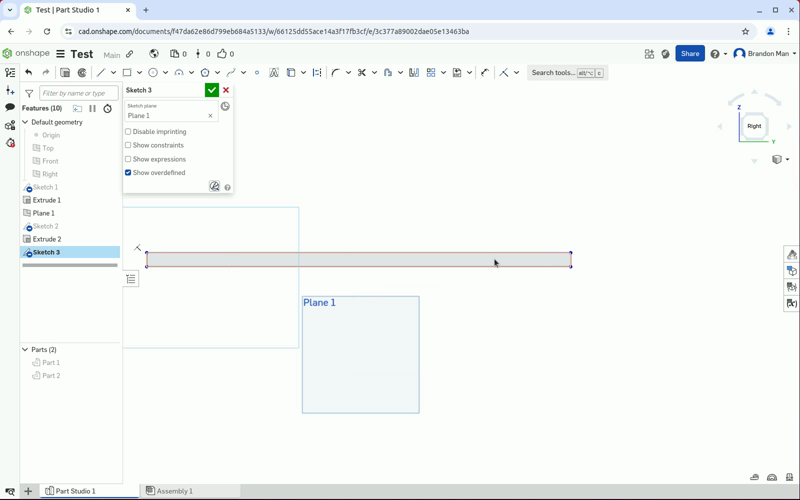
scroll(6)
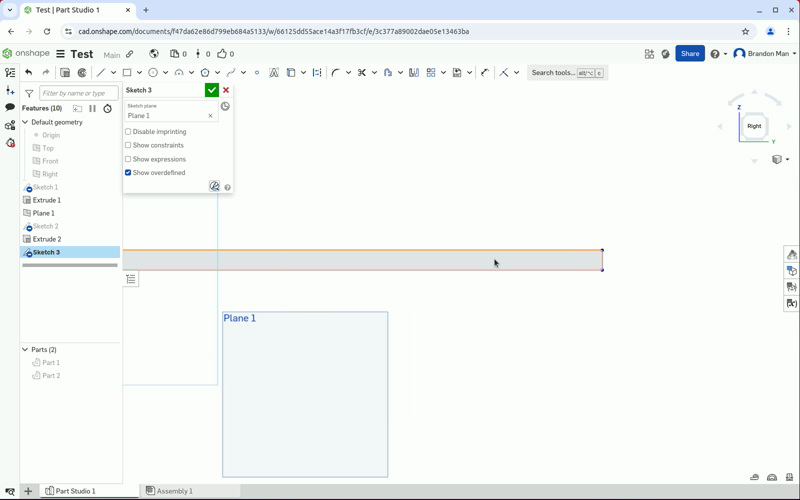
scroll(6)
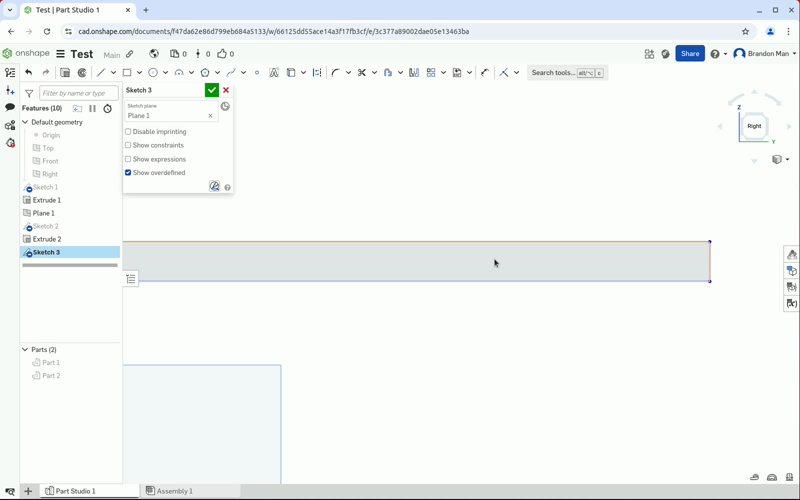
click(494, 258)
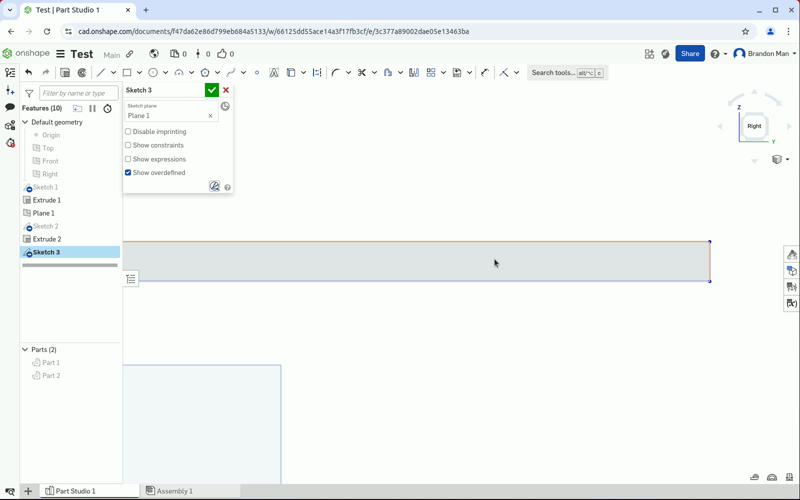
scroll(-6)
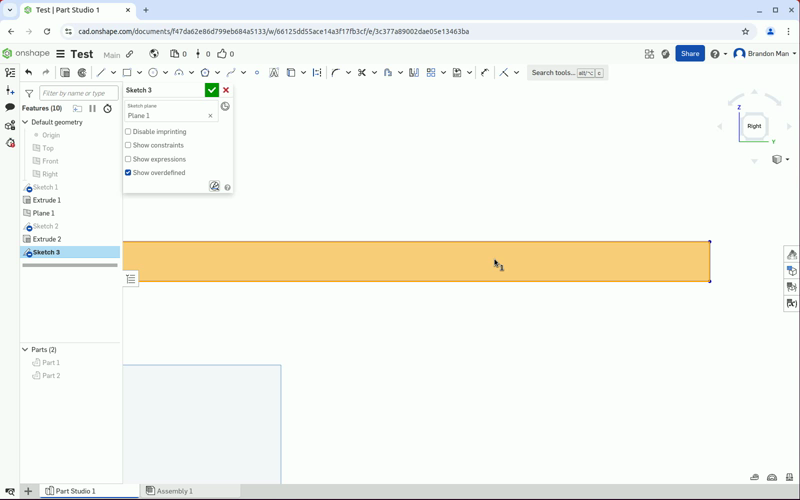
scroll(-6)
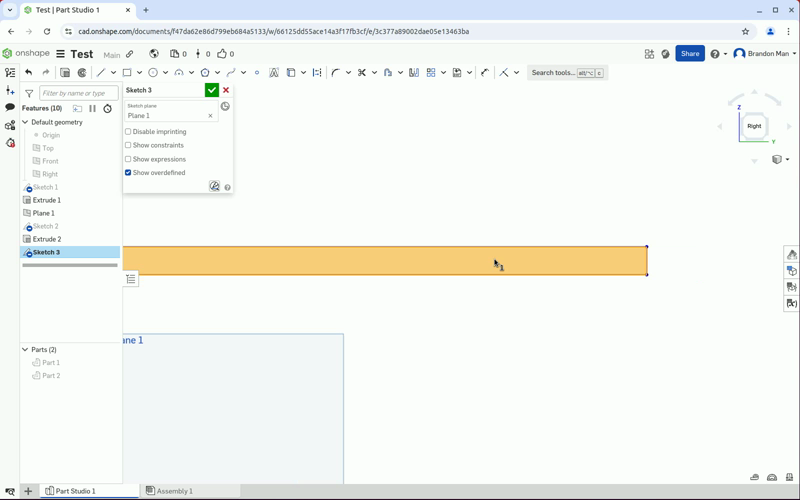
scroll(-6)
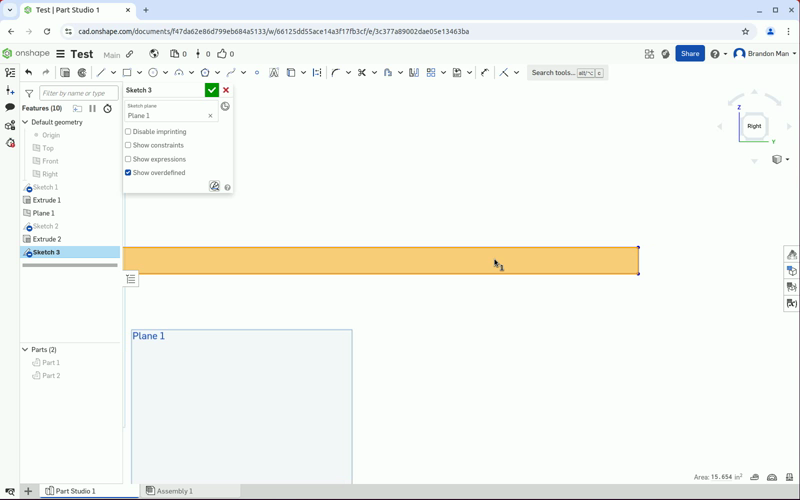
scroll(-6)
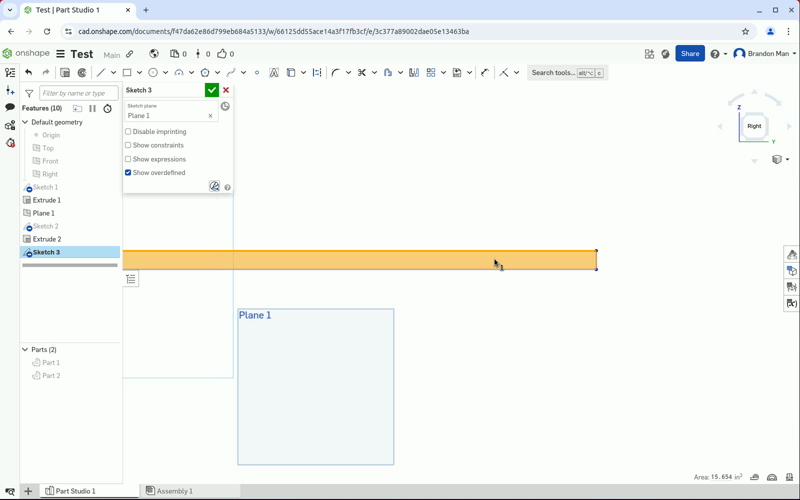
scroll(-6)
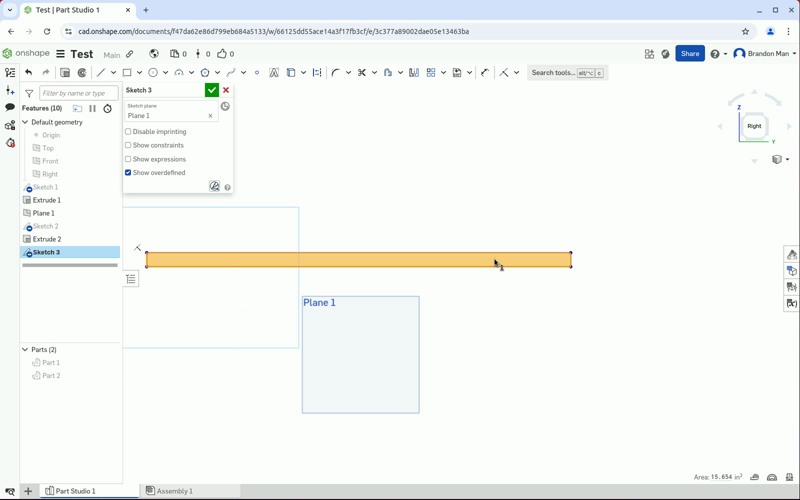
scroll(-6)
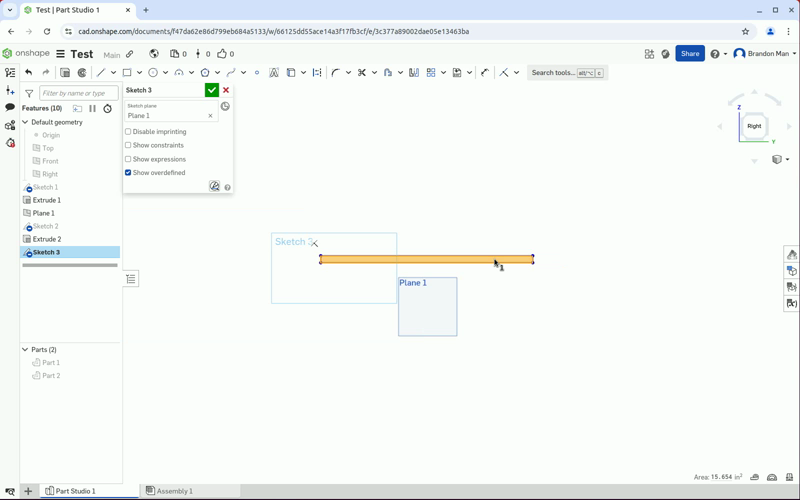
scroll(-6)
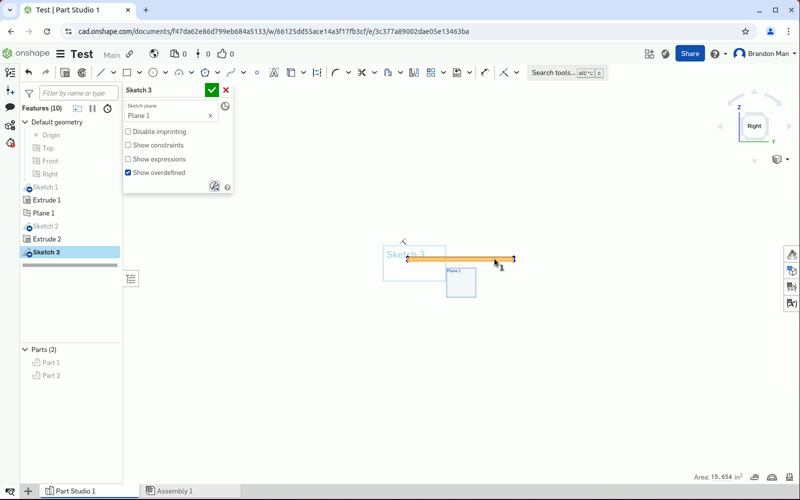
mouse_move(73, 352)
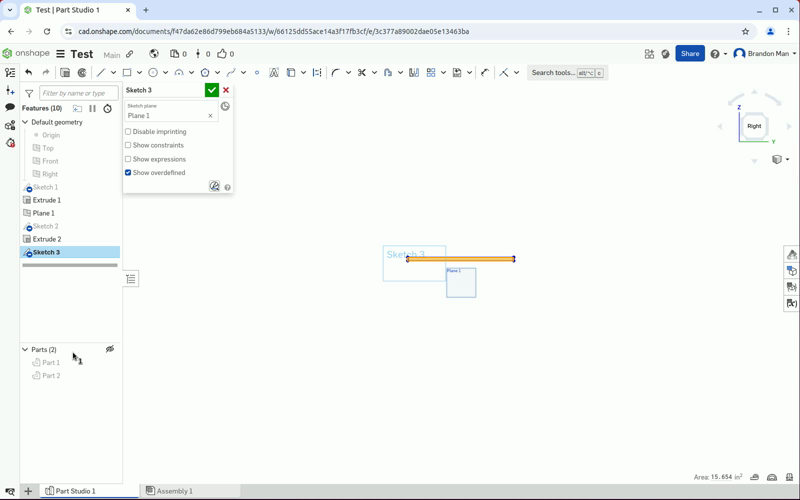
key(shift+y)
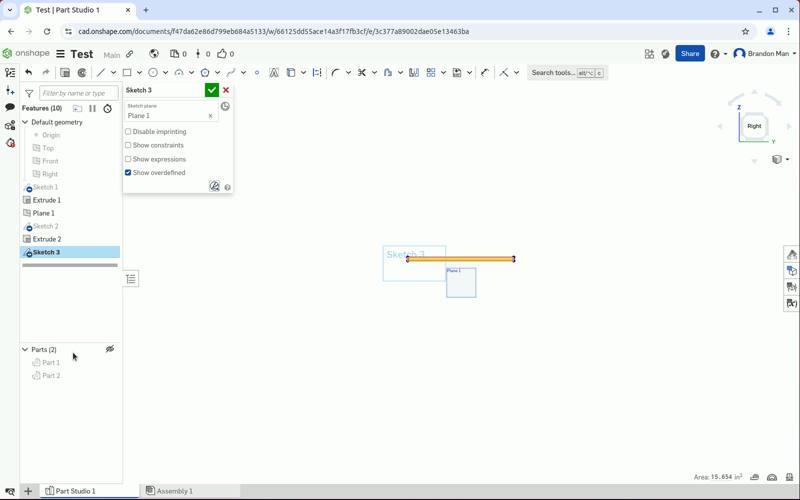
key(shift+e)
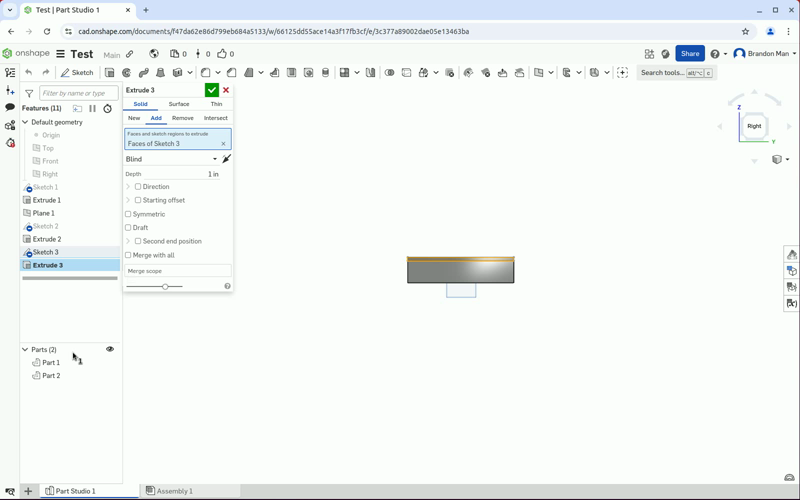
mouse_move(143, 106)
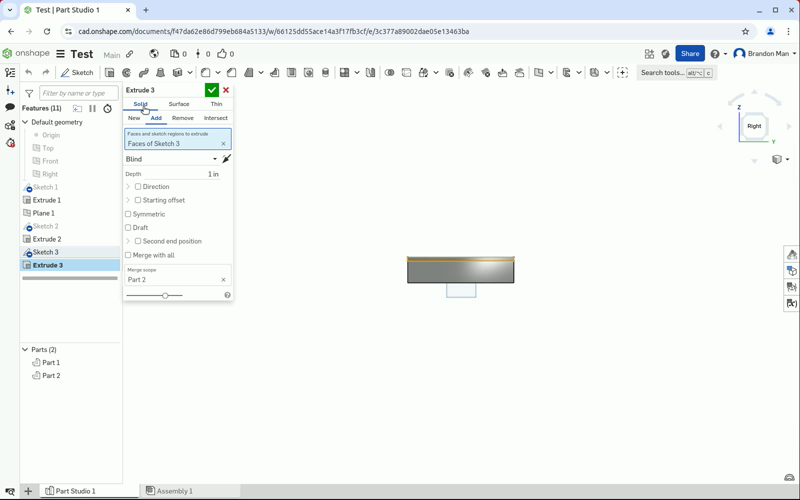
click(143, 106)
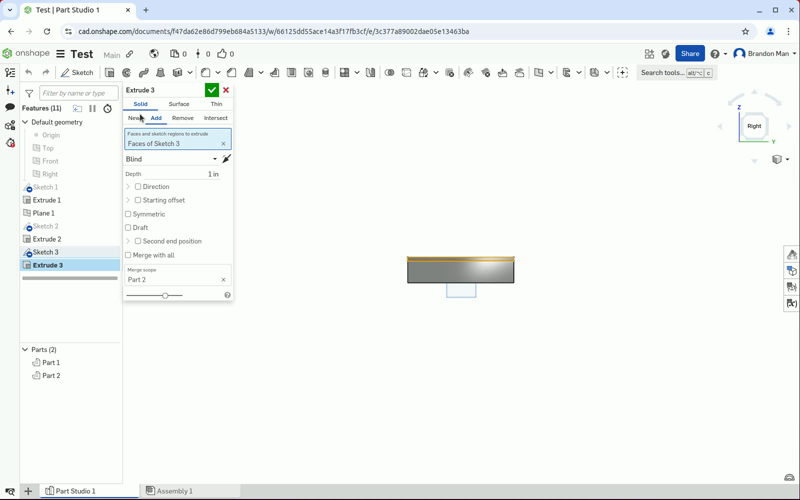
mouse_move(137, 120)
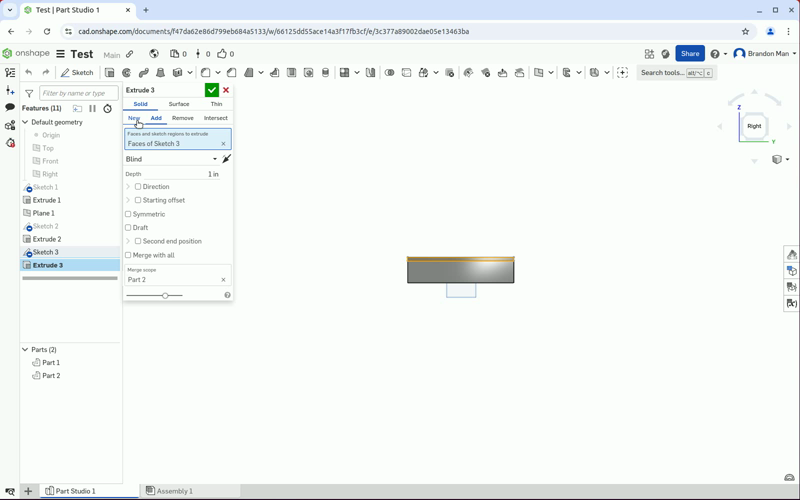
click(137, 120)
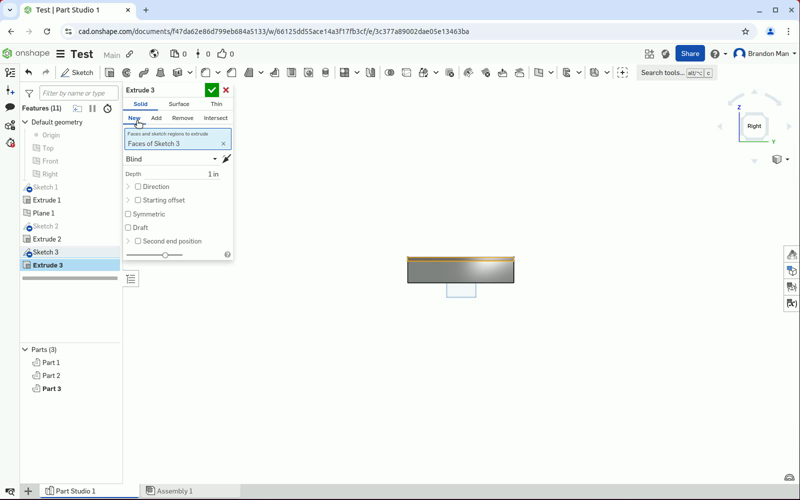
key(tab, 4)
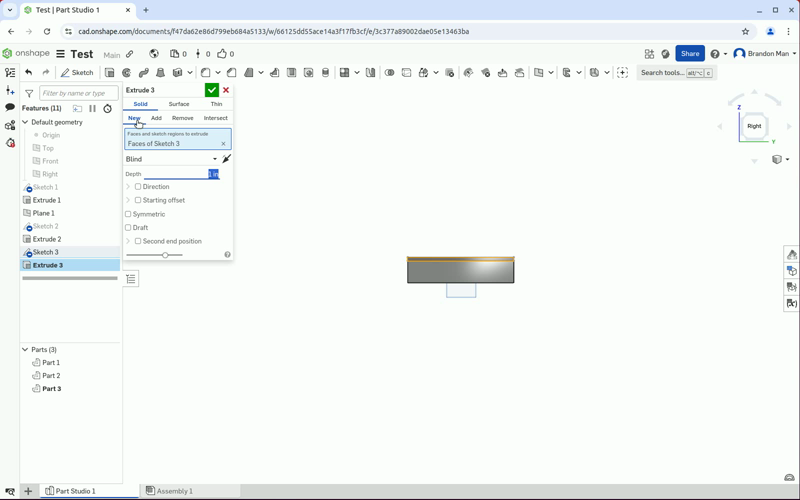
text(0.722)
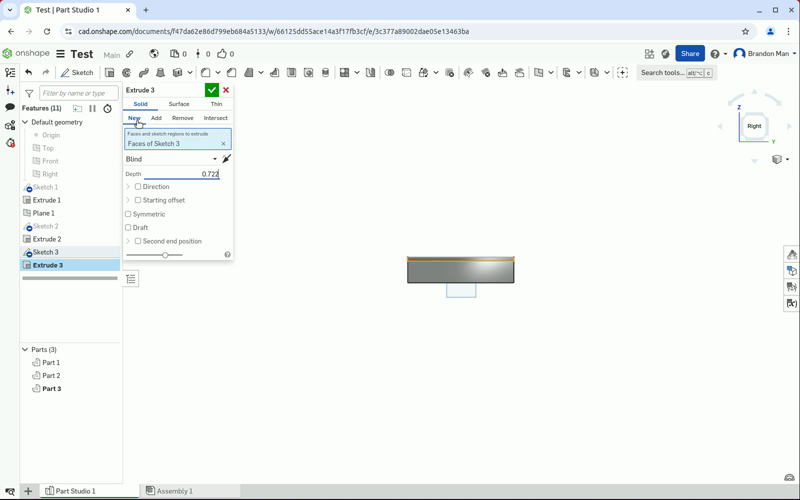
key(enter)
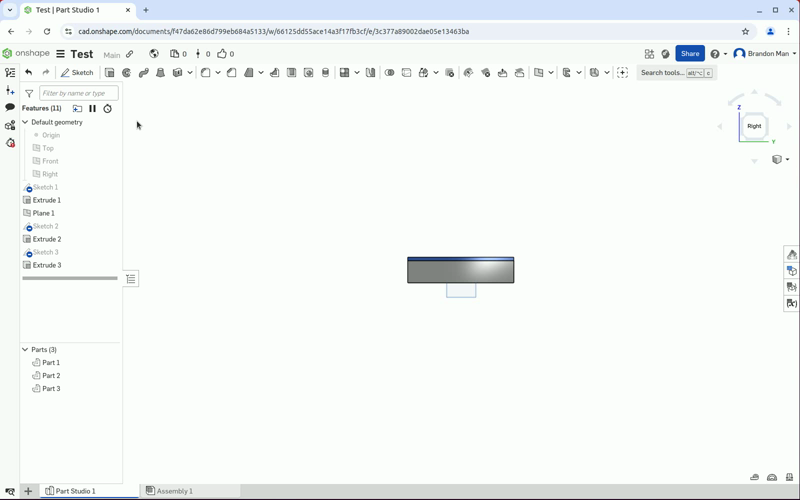
key(shift+h)
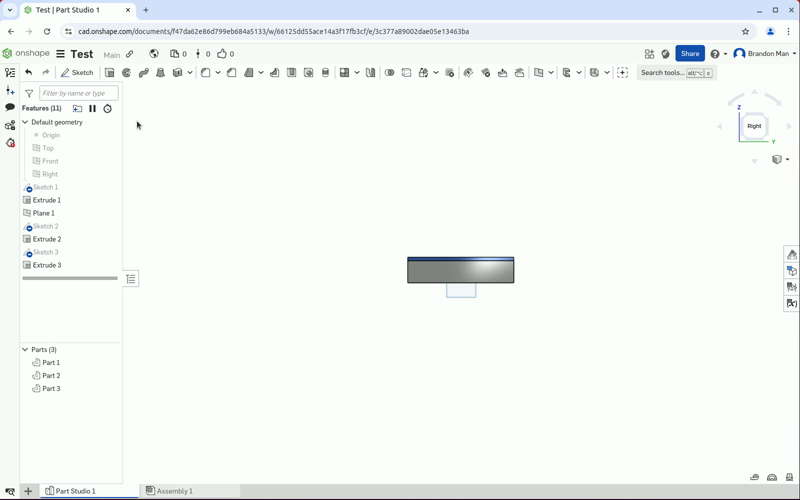
key(shift+h)
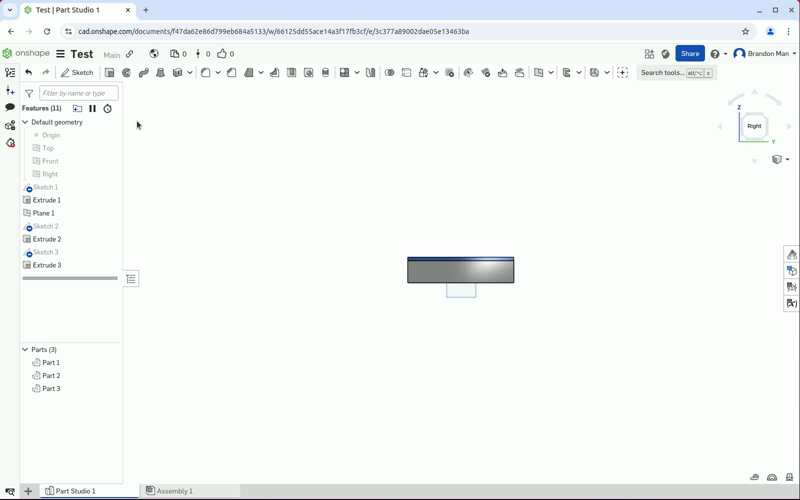
mouse_move(73, 189)
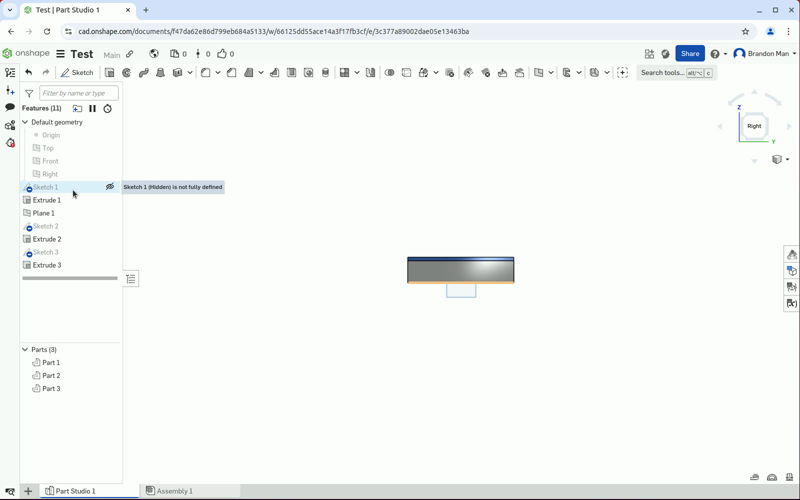
click(73, 189)
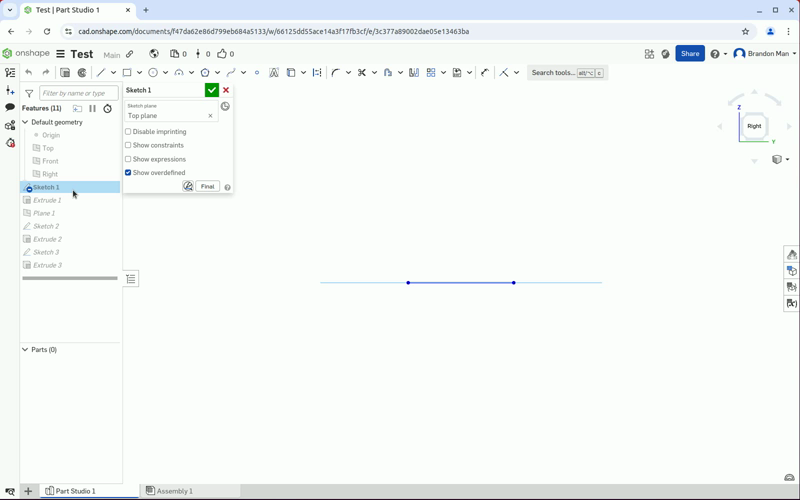
mouse_move(229, 92)
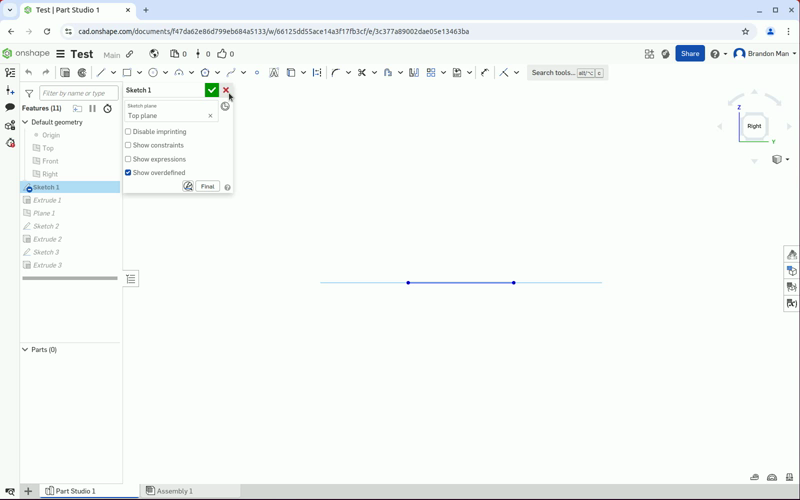
click(229, 92)
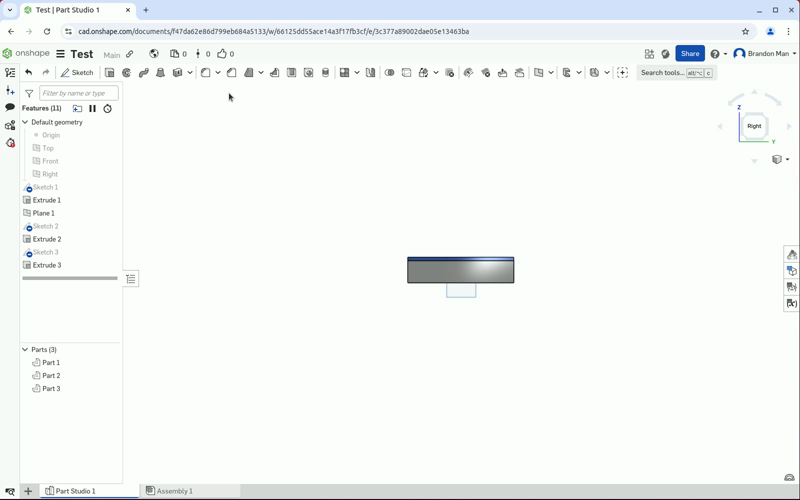
mouse_move(73, 352)
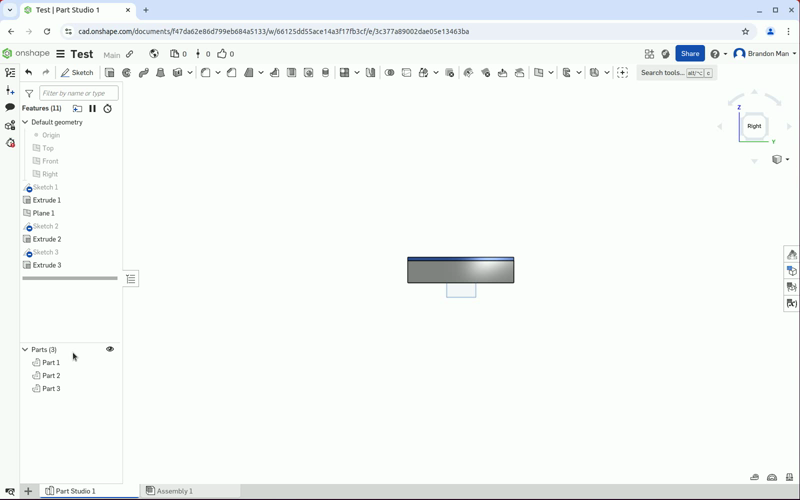
key(y)
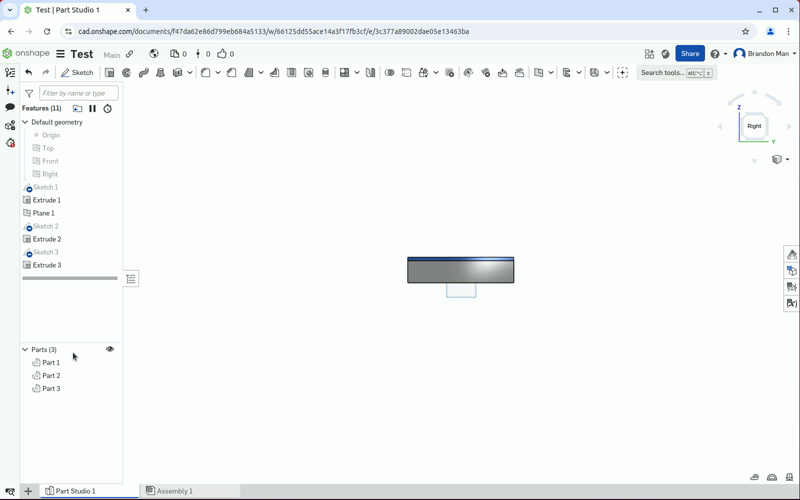
key(shift+p)
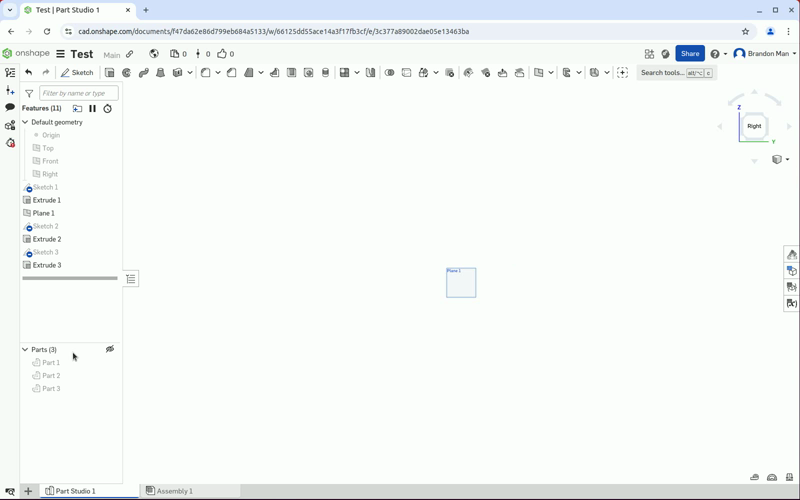
key(space)
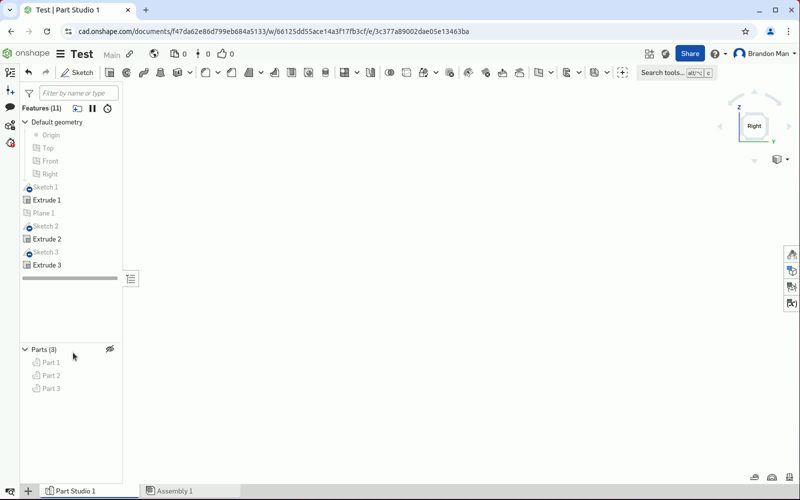
key_down(shift)
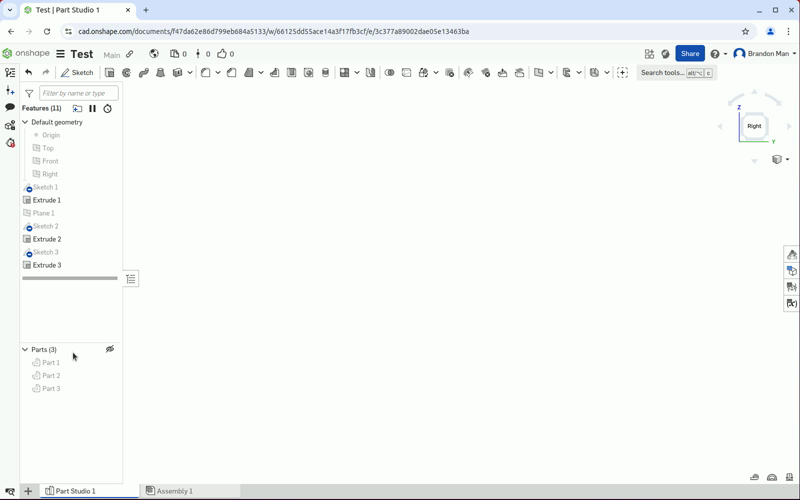
key(right)
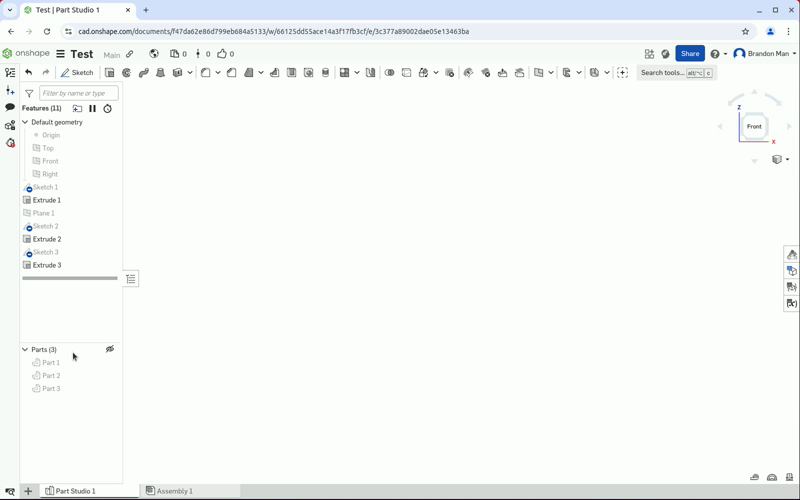
key_up(shift)
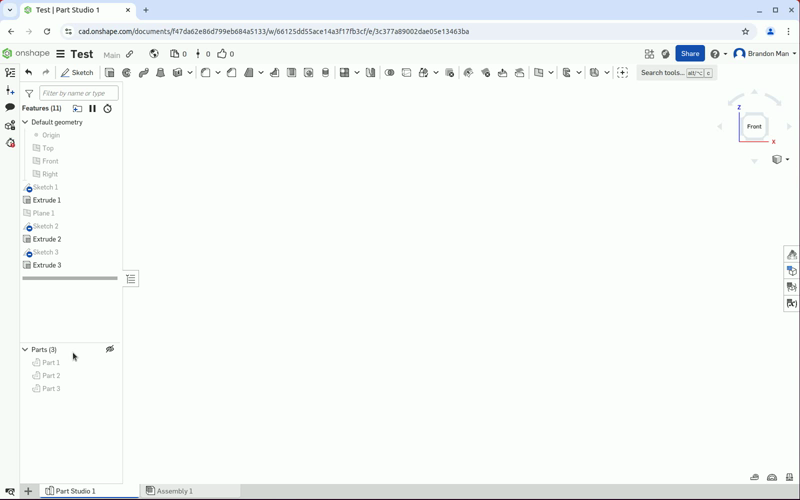
mouse_move(73, 352)
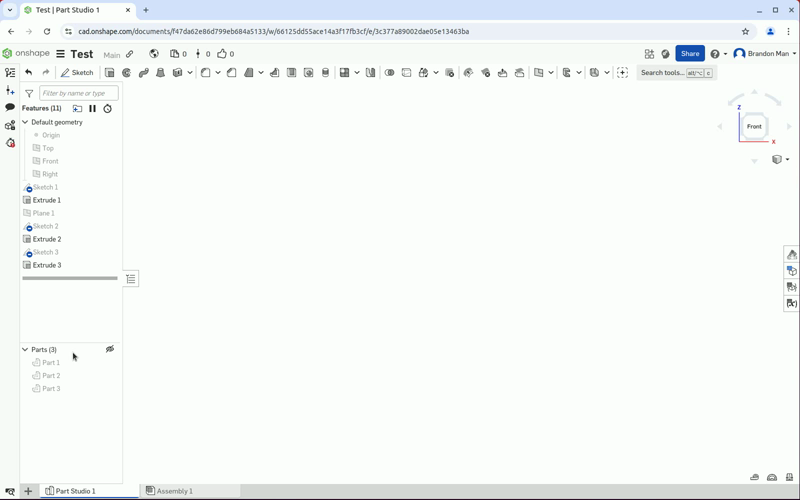
key(shift+y)
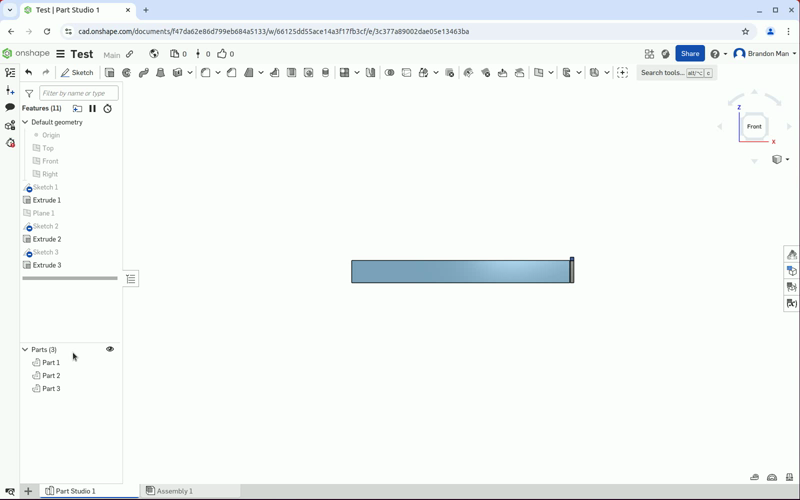
mouse_move(541, 75)
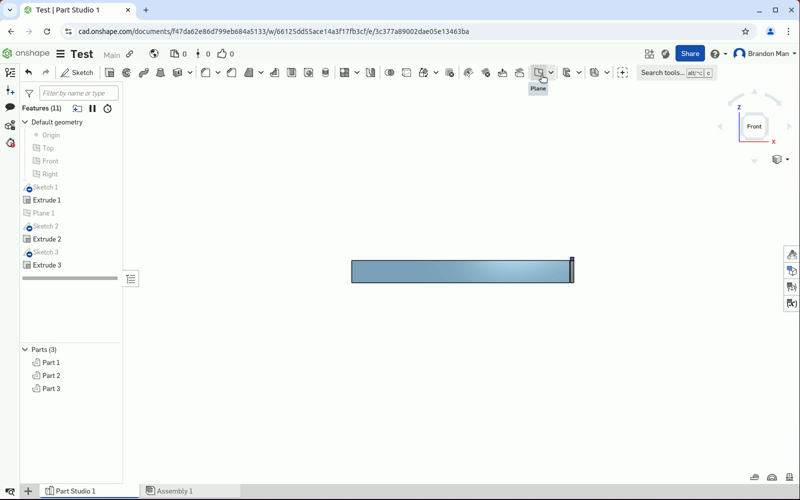
click(541, 75)
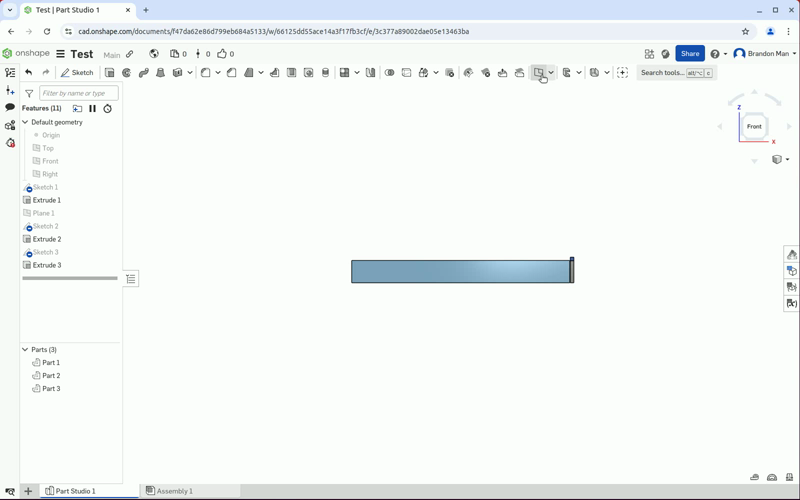
mouse_move(73, 163)
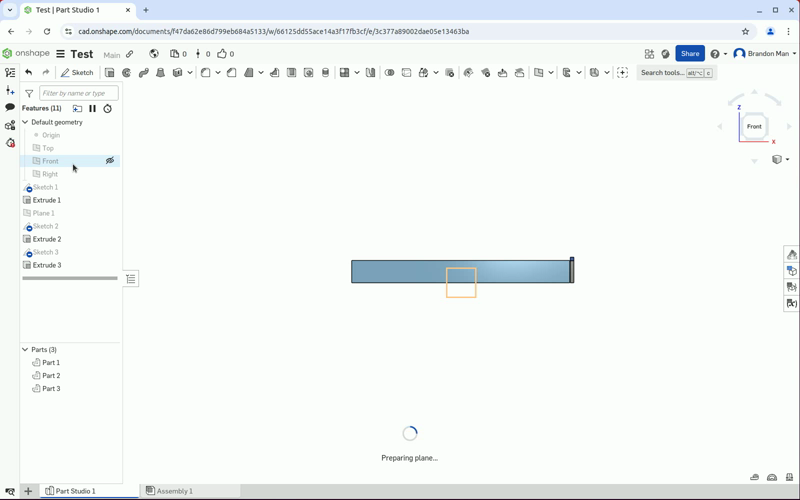
click(73, 163)
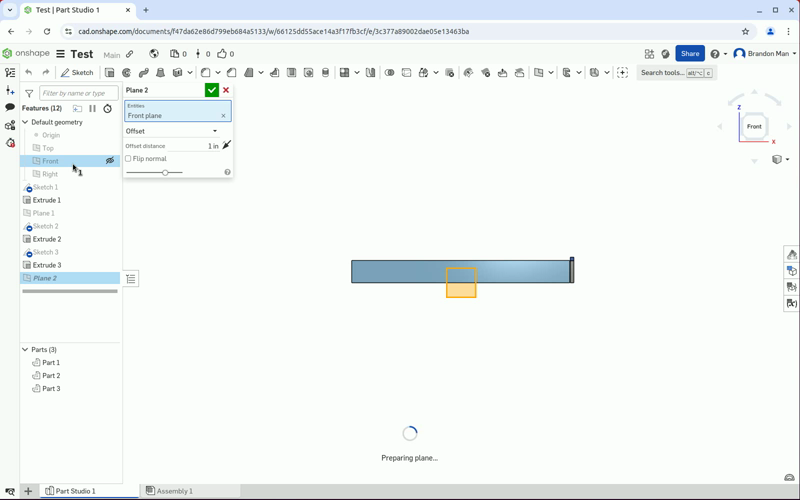
key(tab, 2)
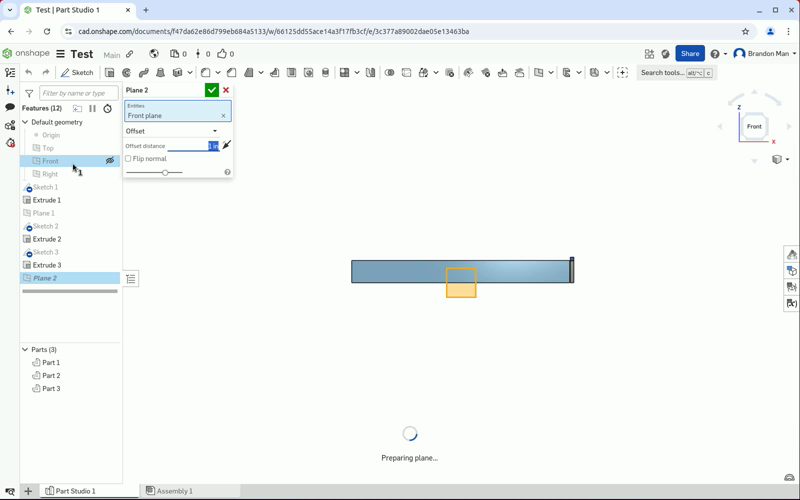
text(10.845)
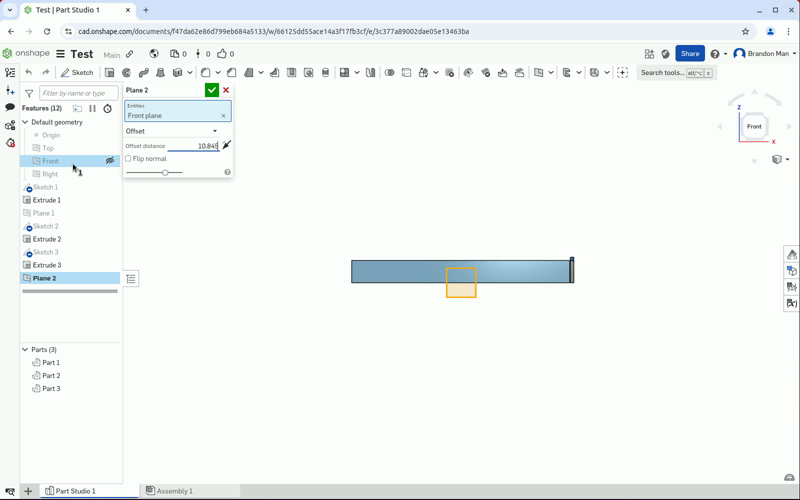
key(enter, 2)
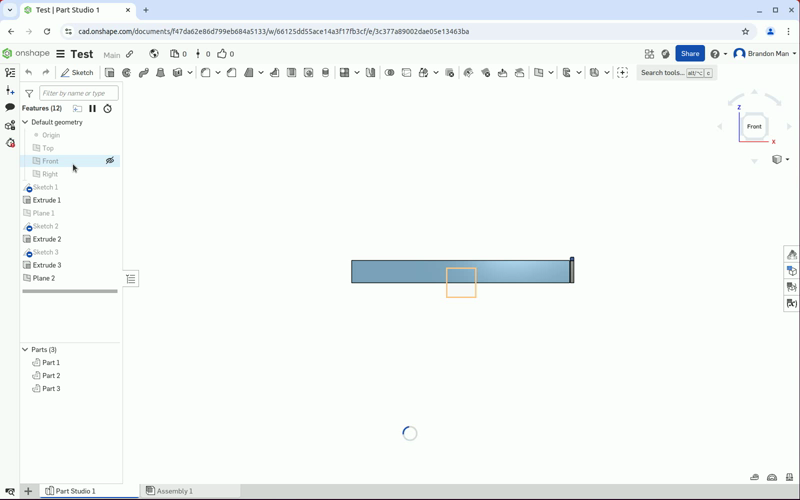
key(shift+s)
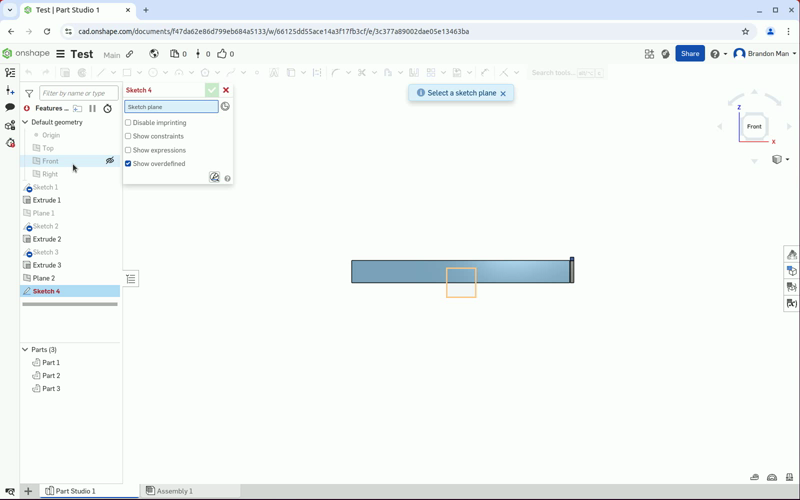
mouse_move(73, 280)
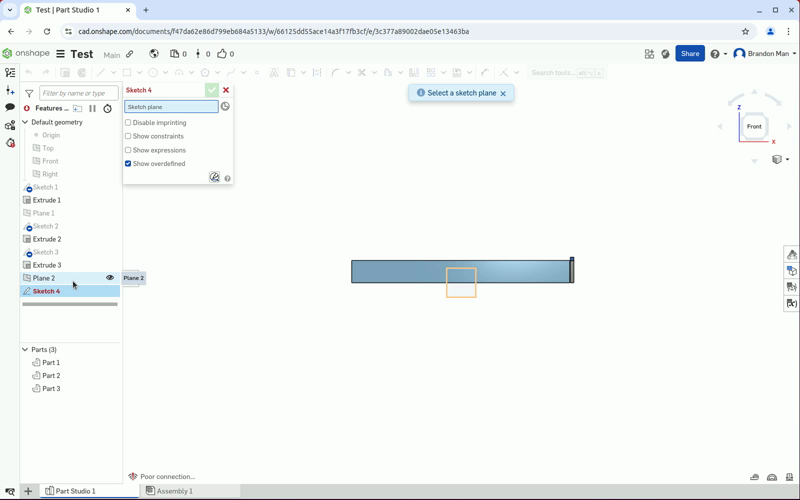
click(73, 280)
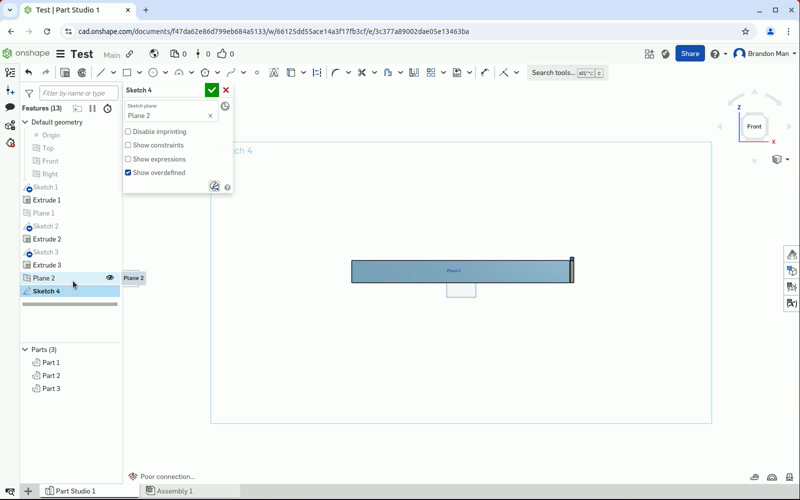
mouse_move(73, 352)
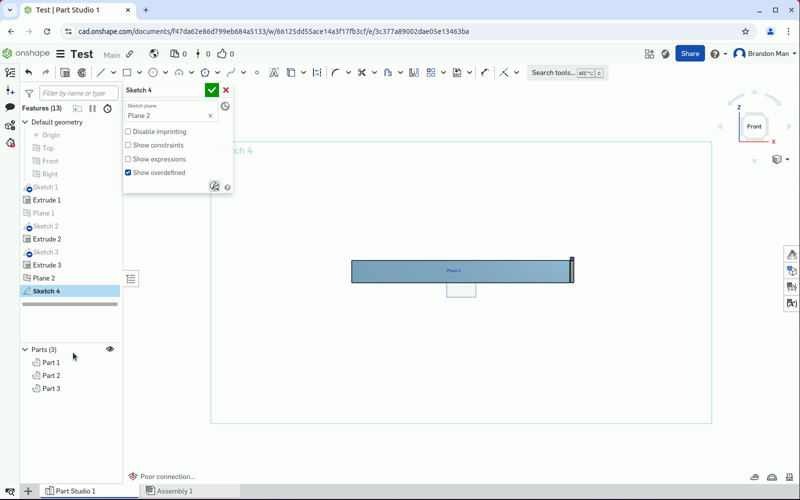
key(y)
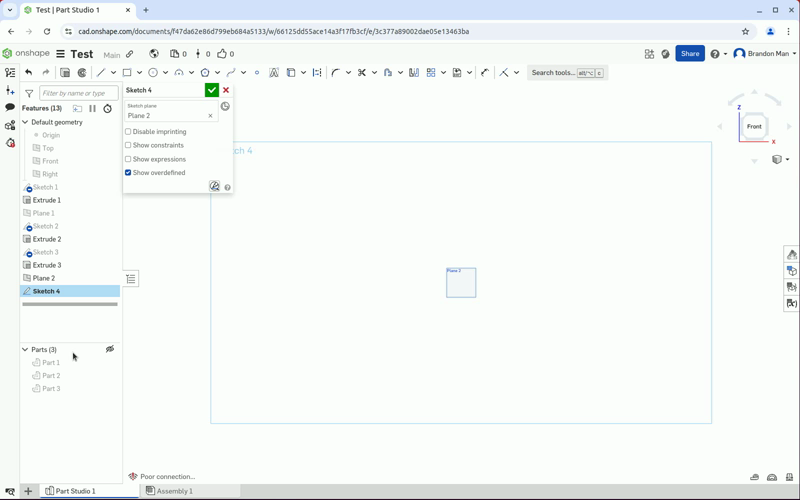
key(l)
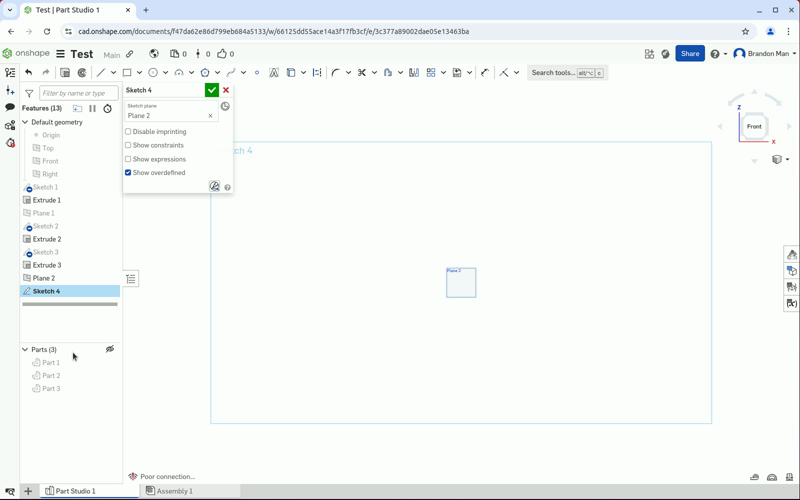
key_down(shift)
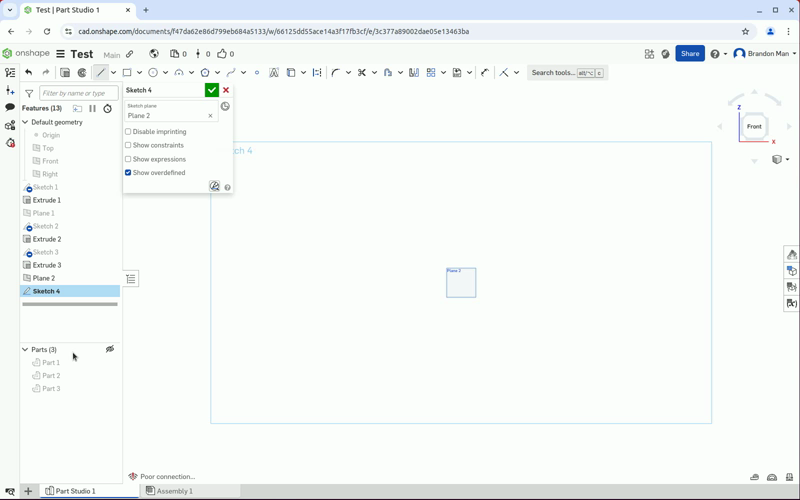
mouse_move(348, 282)
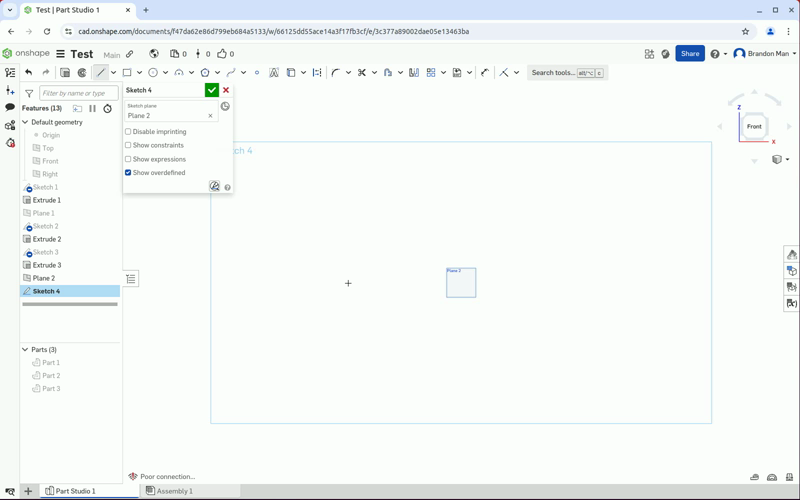
click(348, 282)
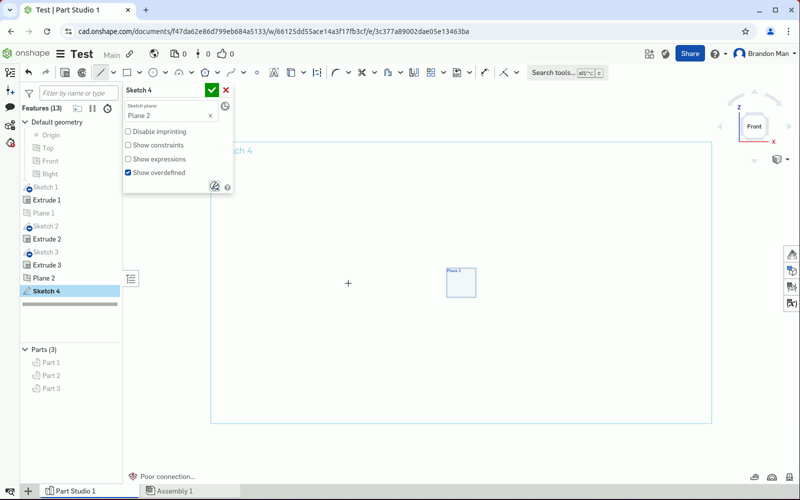
key_up(shift)
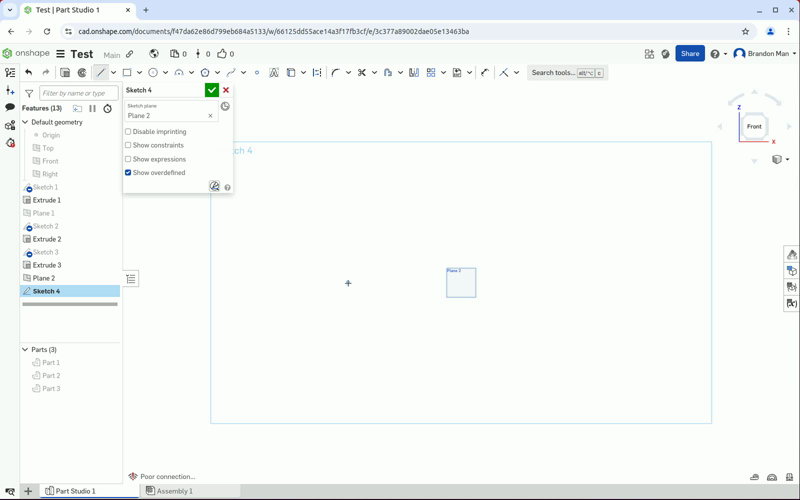
key_down(shift)
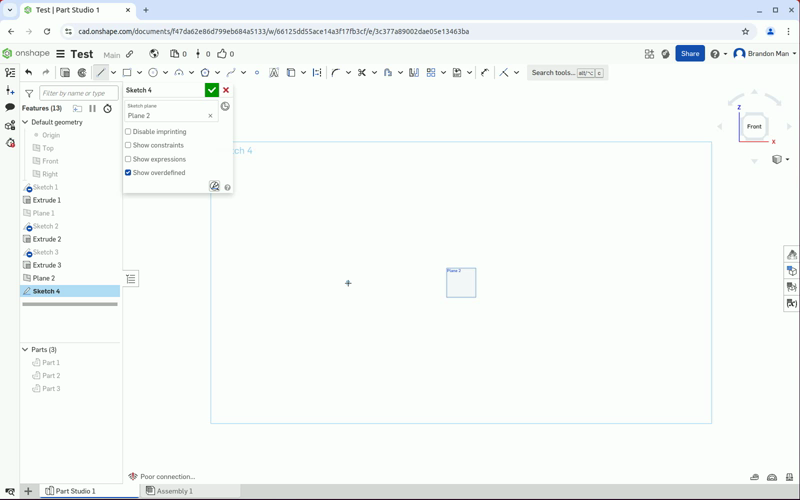
mouse_move(378, 282)
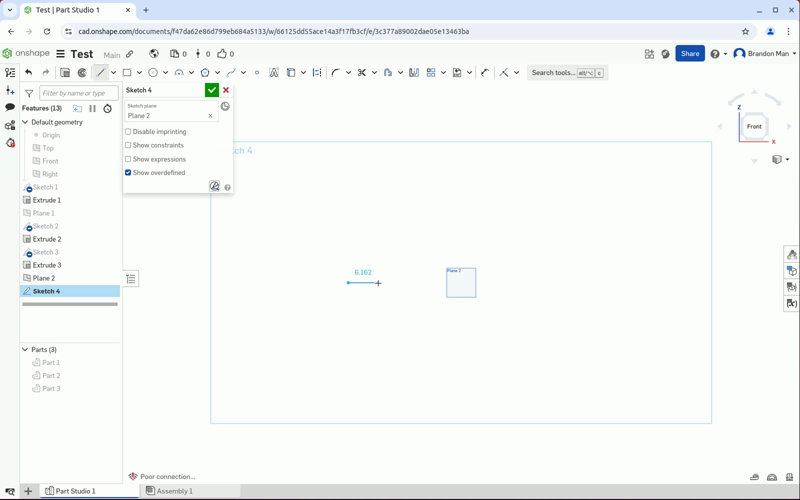
mouse_move(350, 282)
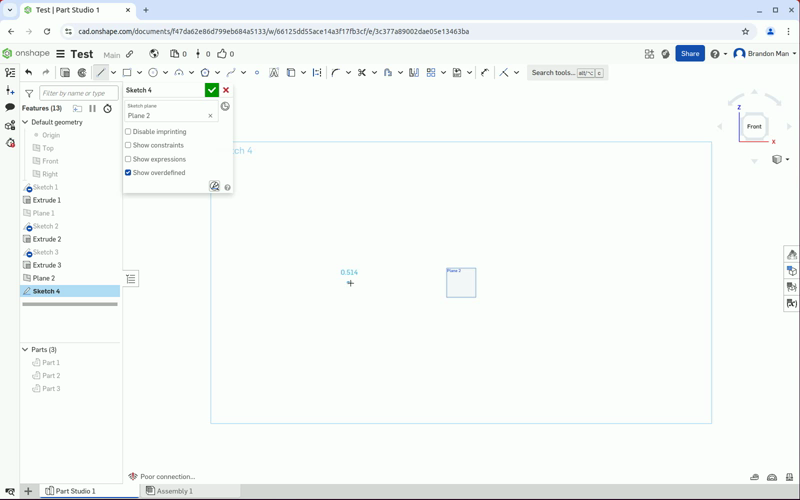
scroll(6)
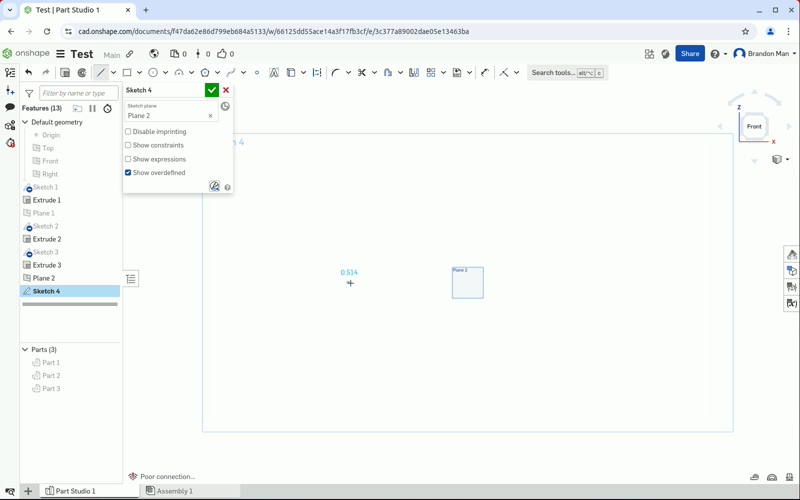
scroll(6)
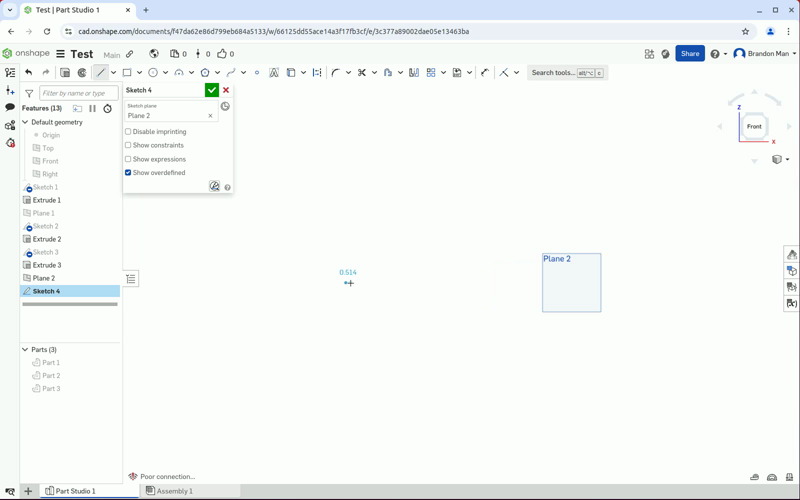
scroll(6)
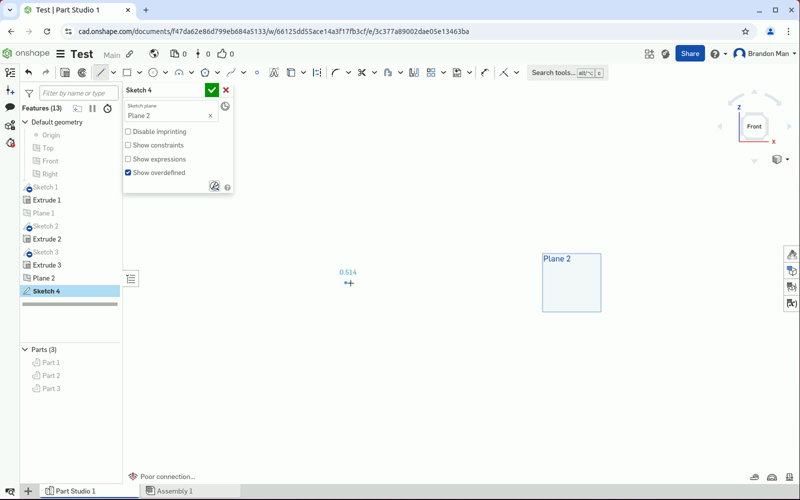
scroll(6)
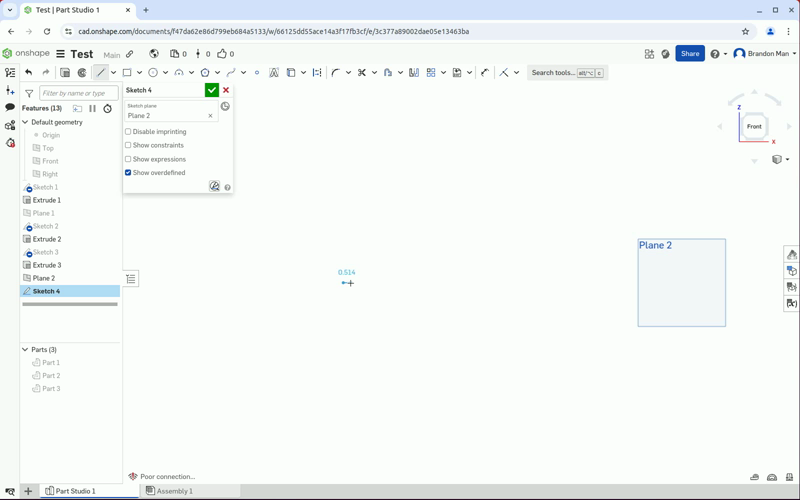
scroll(6)
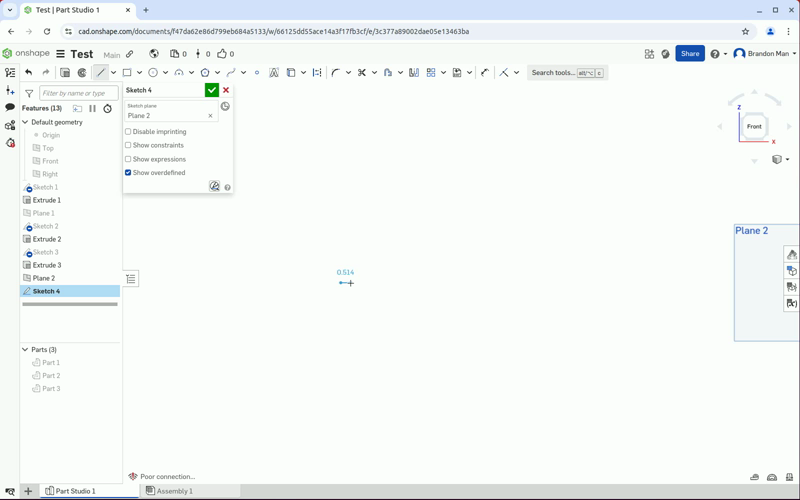
scroll(6)
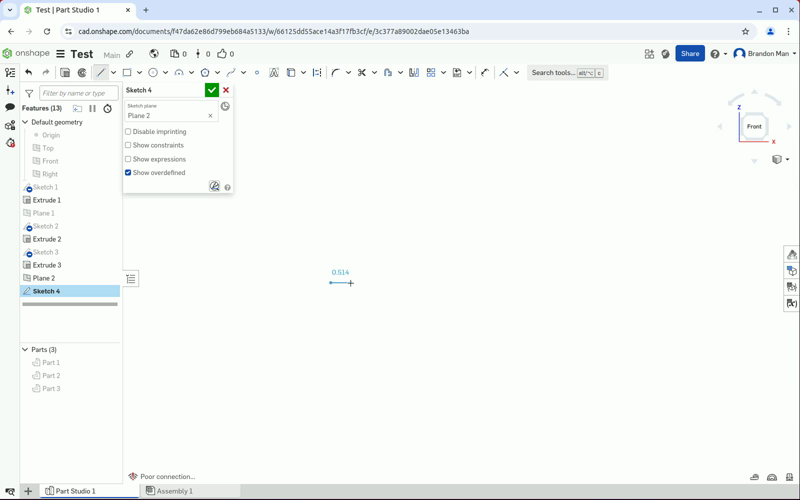
scroll(6)
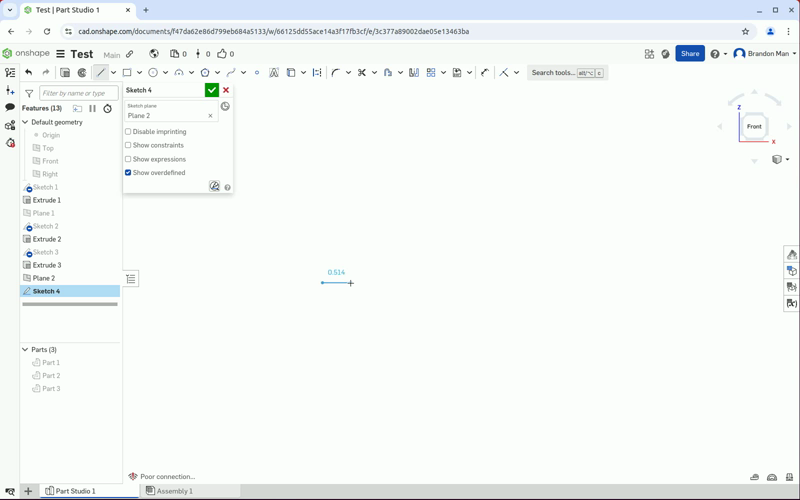
click(350, 282)
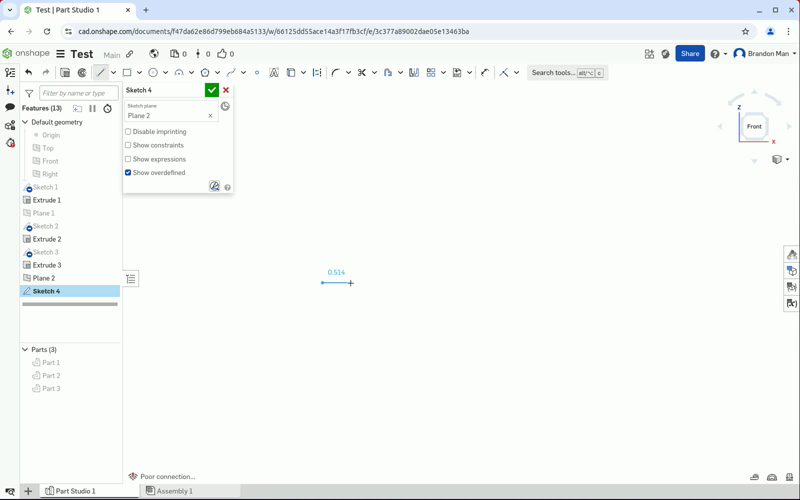
scroll(-6)
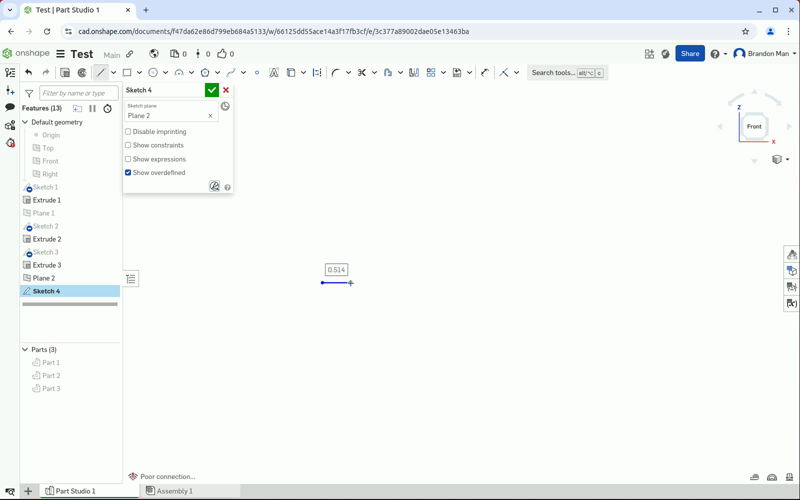
scroll(-6)
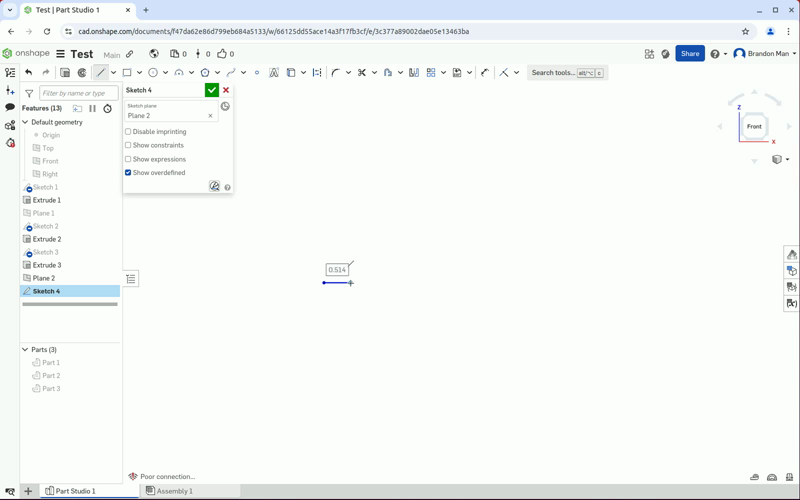
scroll(-6)
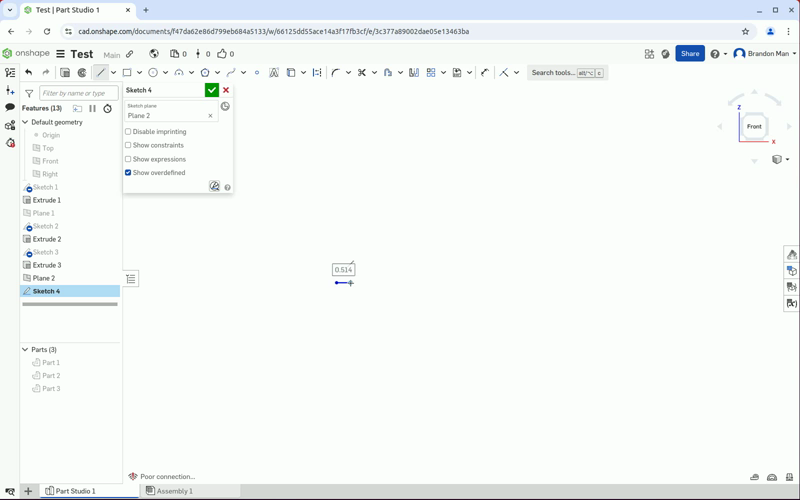
scroll(-6)
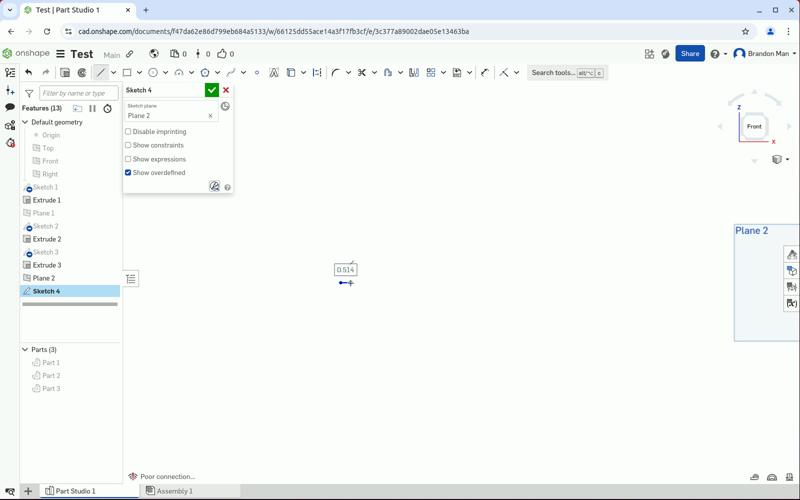
scroll(-6)
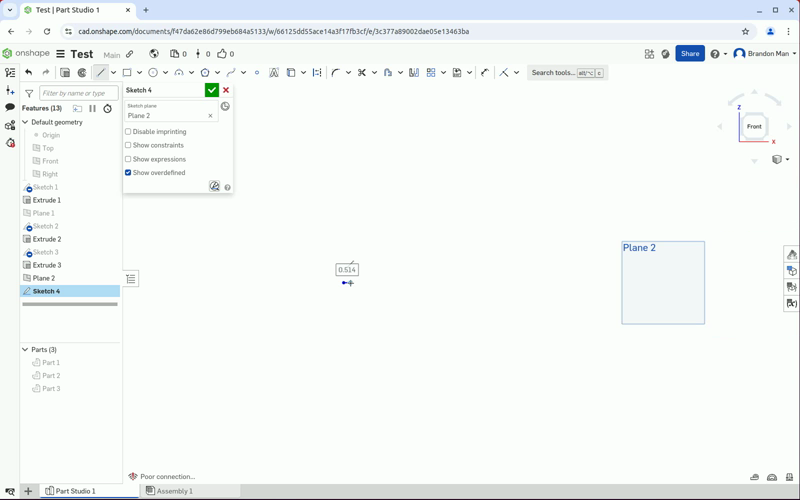
scroll(-6)
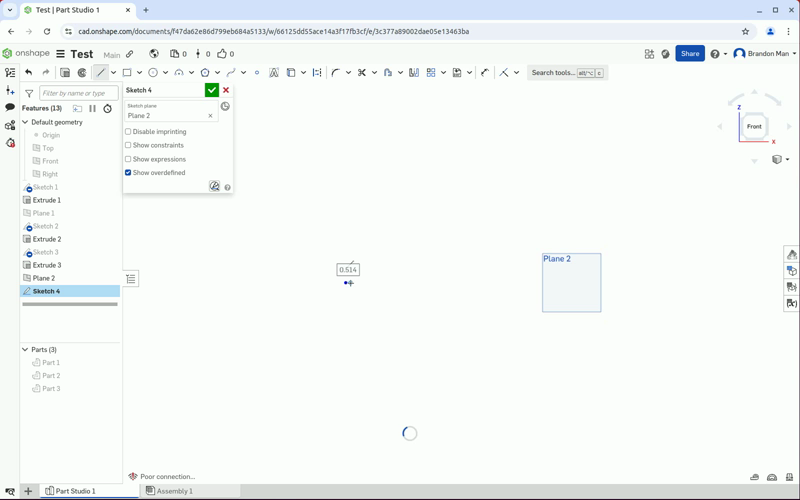
scroll(-6)
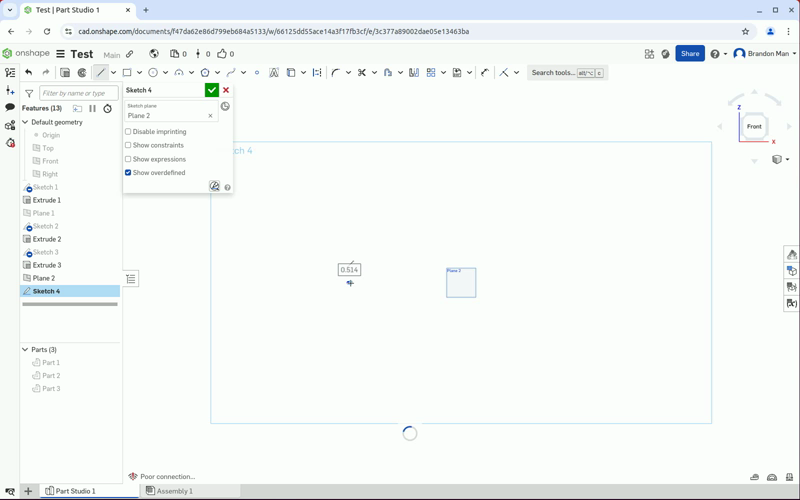
key_up(shift)
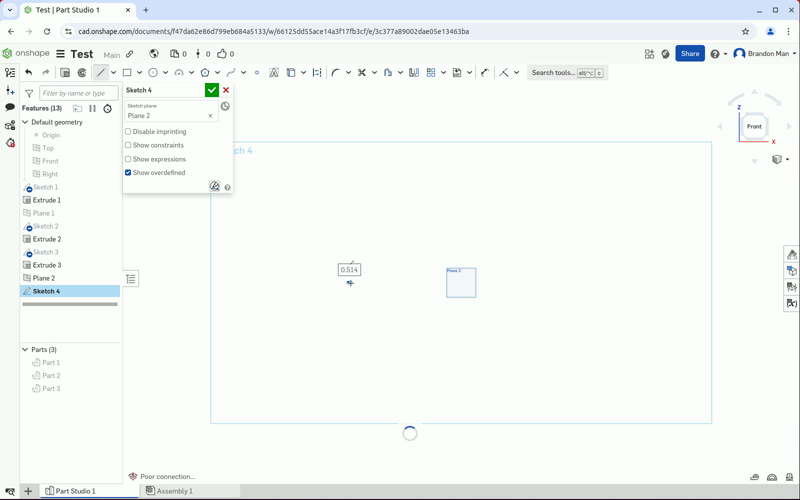
key_down(shift)
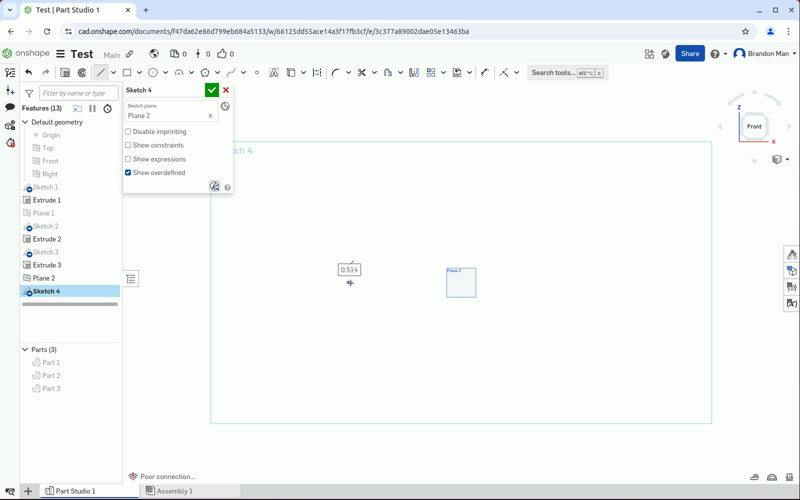
mouse_move(380, 282)
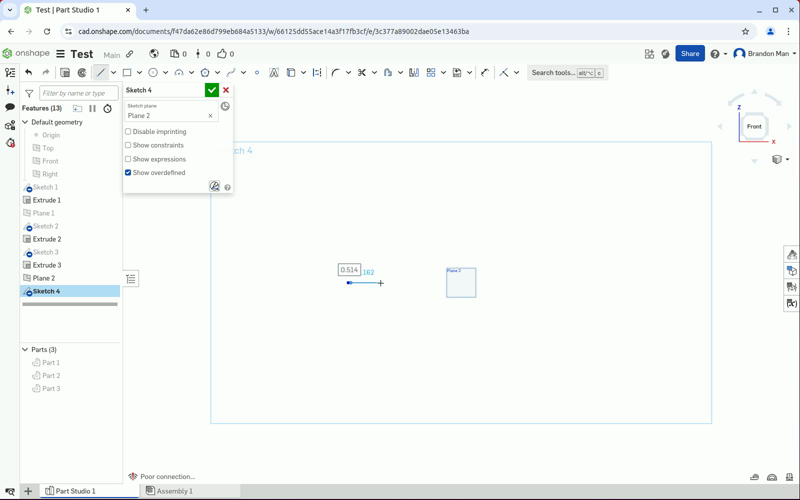
mouse_move(350, 259)
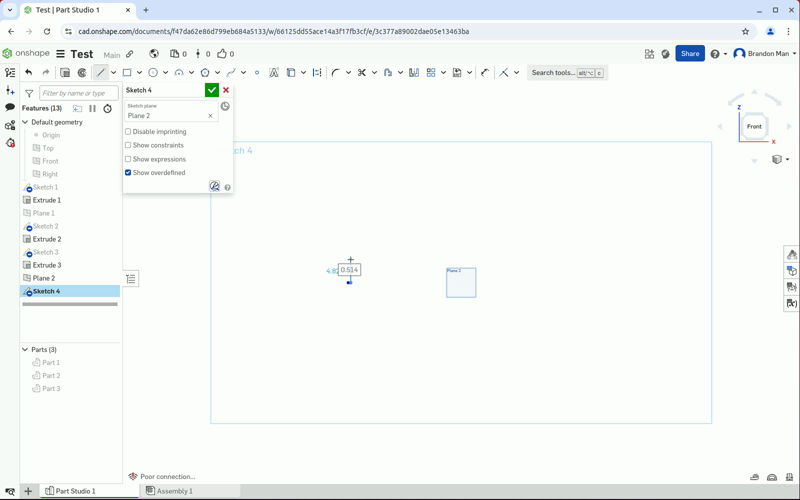
click(350, 259)
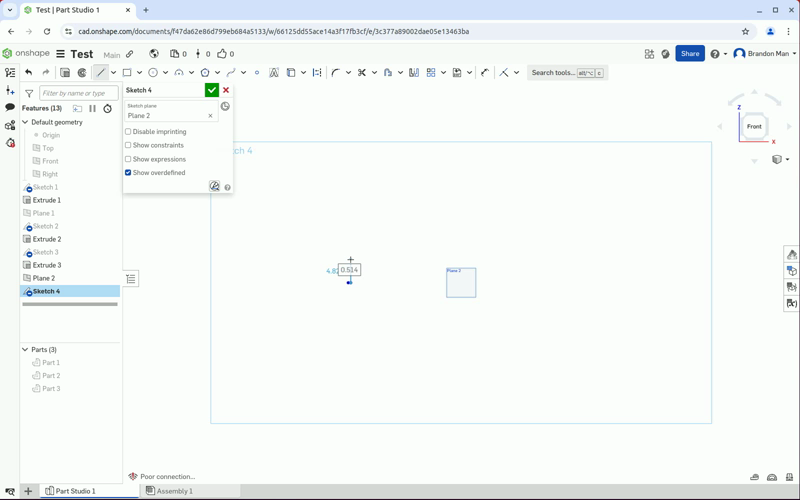
key_up(shift)
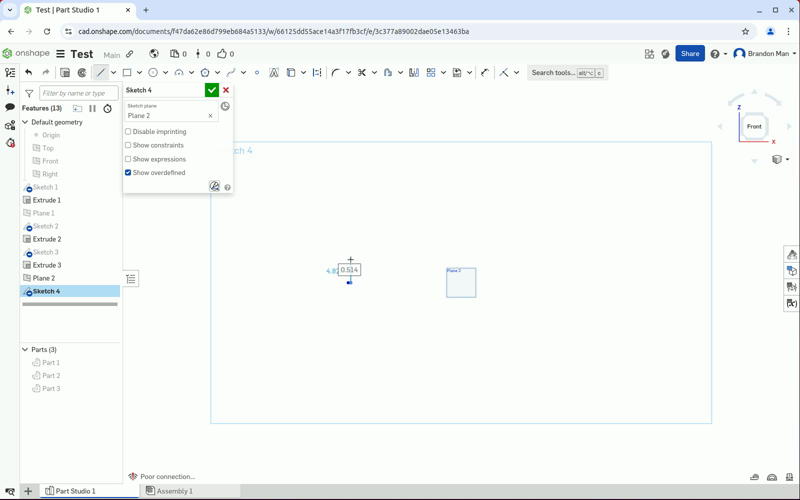
key_down(shift)
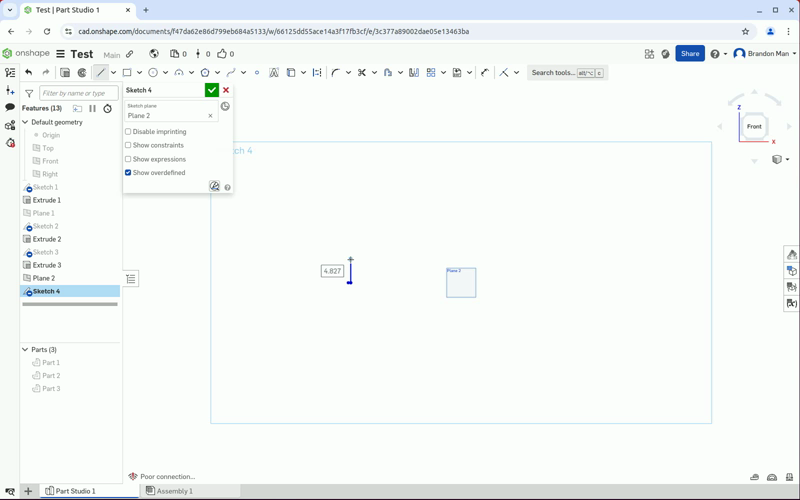
mouse_move(569, 259)
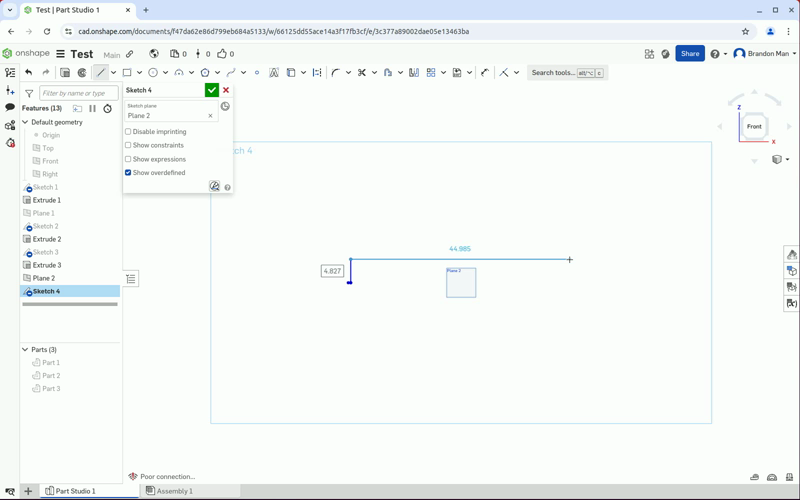
click(569, 259)
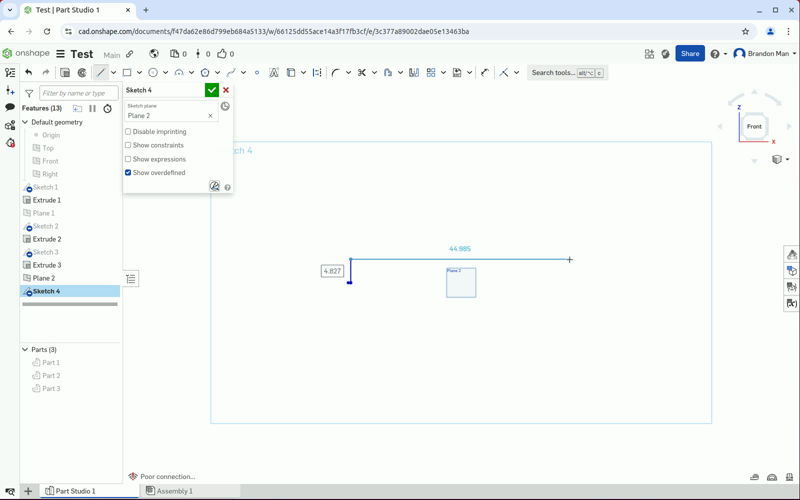
key_up(shift)
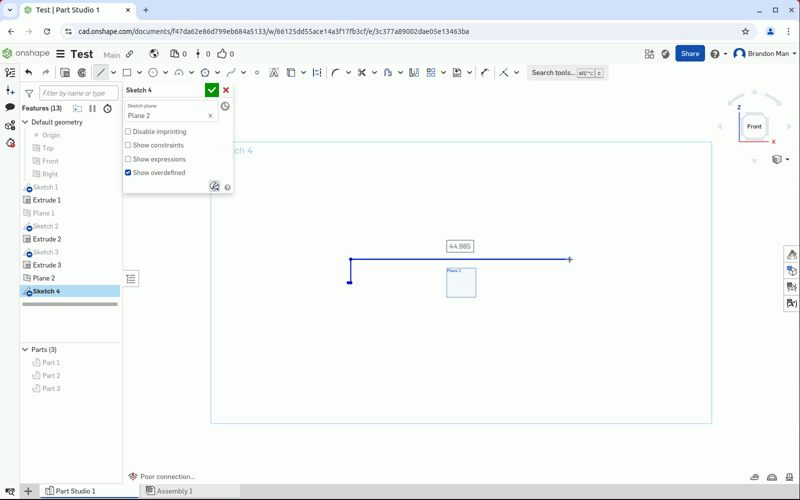
key_down(shift)
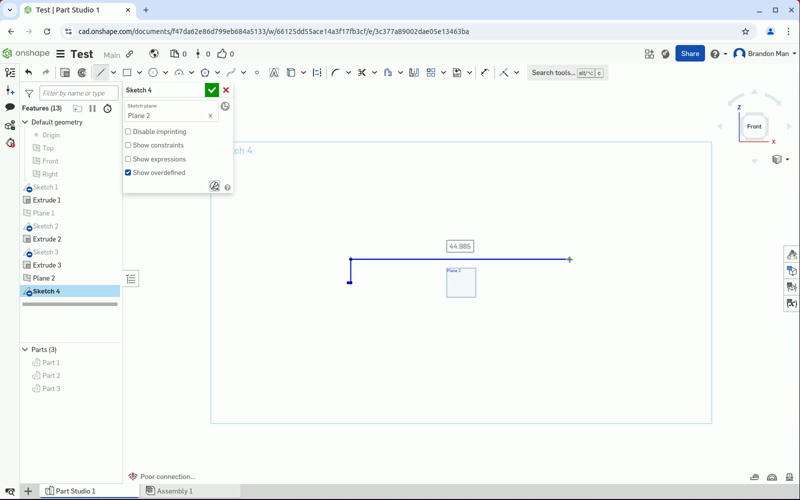
mouse_move(589, 259)
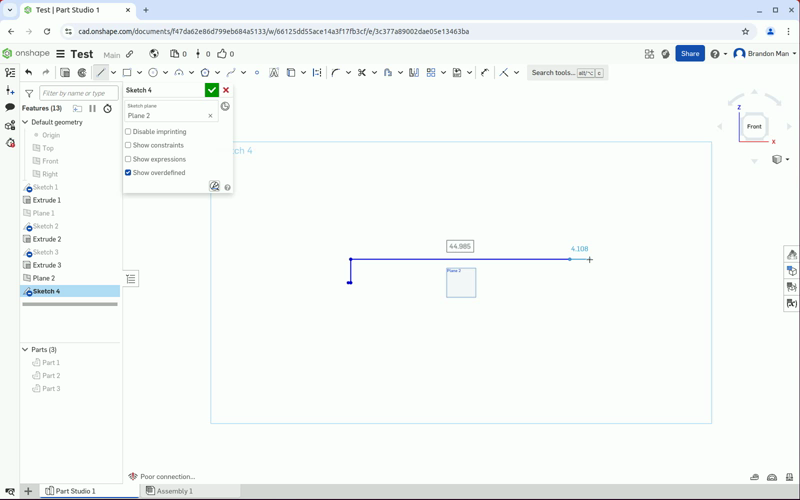
mouse_move(569, 282)
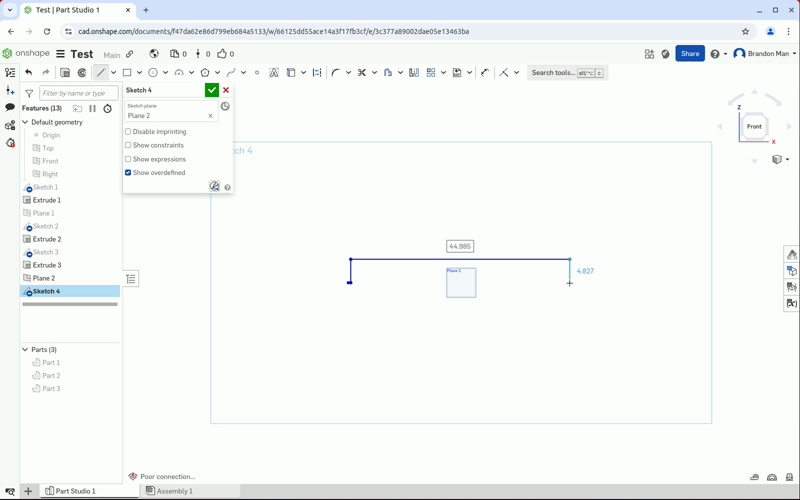
click(569, 282)
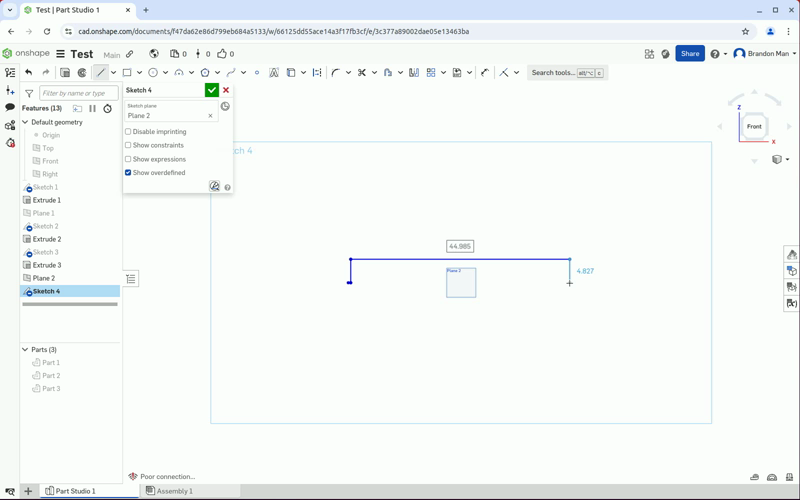
key_up(shift)
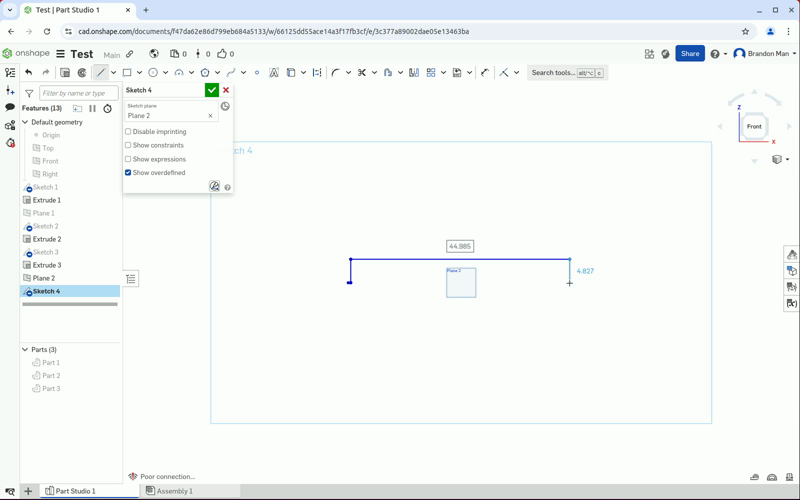
key_down(shift)
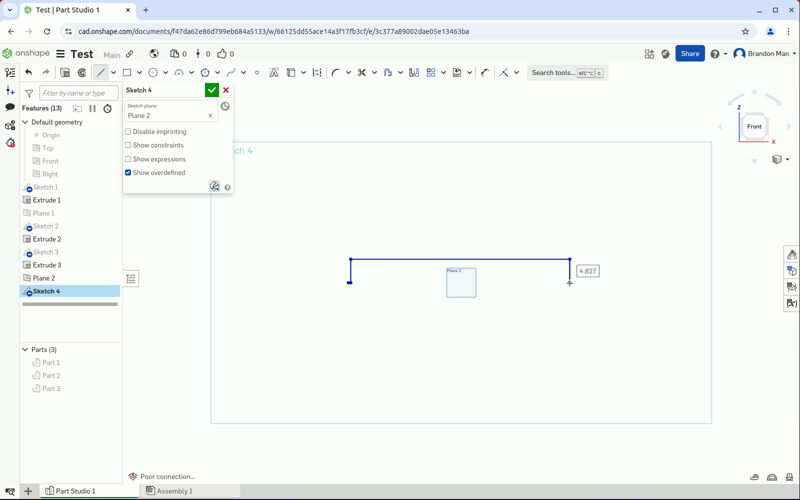
mouse_move(589, 282)
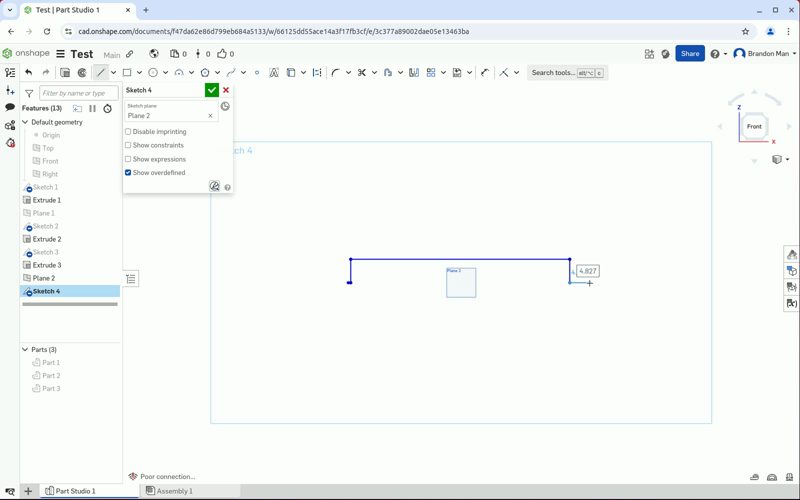
mouse_move(572, 282)
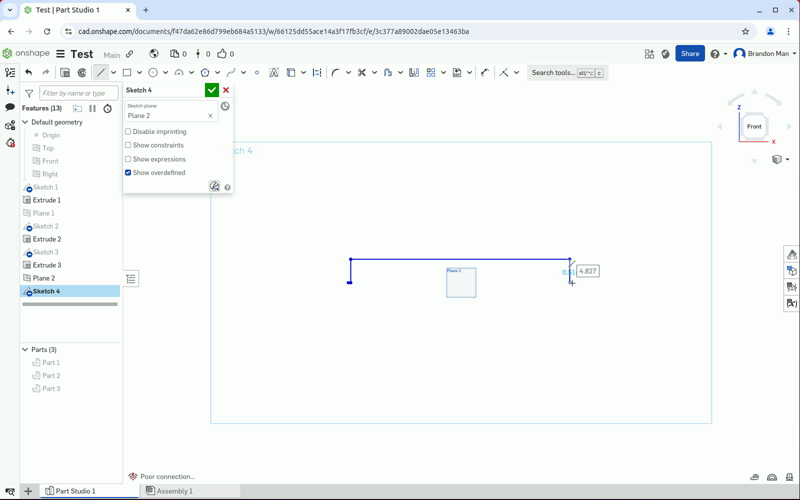
scroll(6)
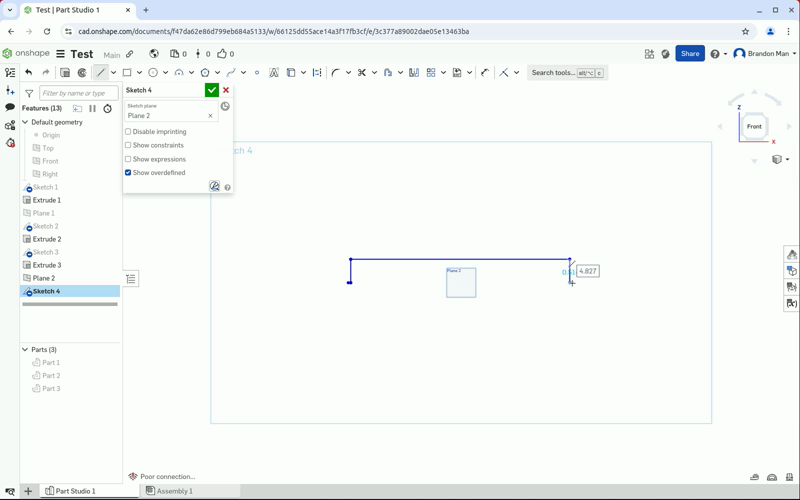
scroll(6)
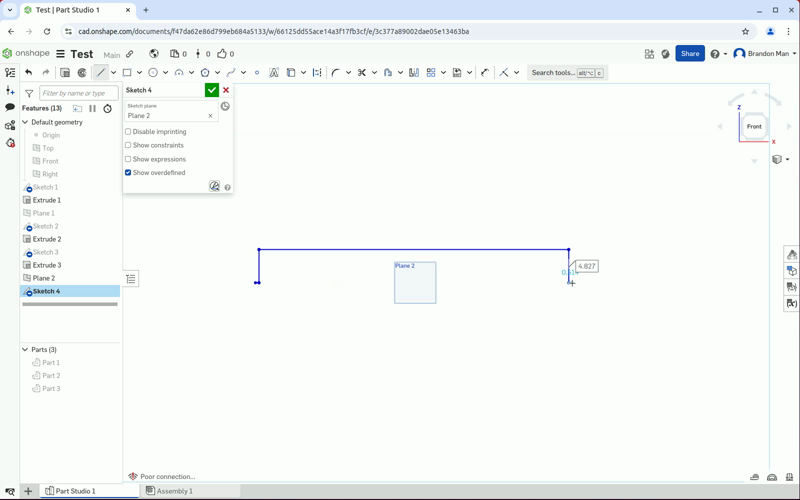
scroll(6)
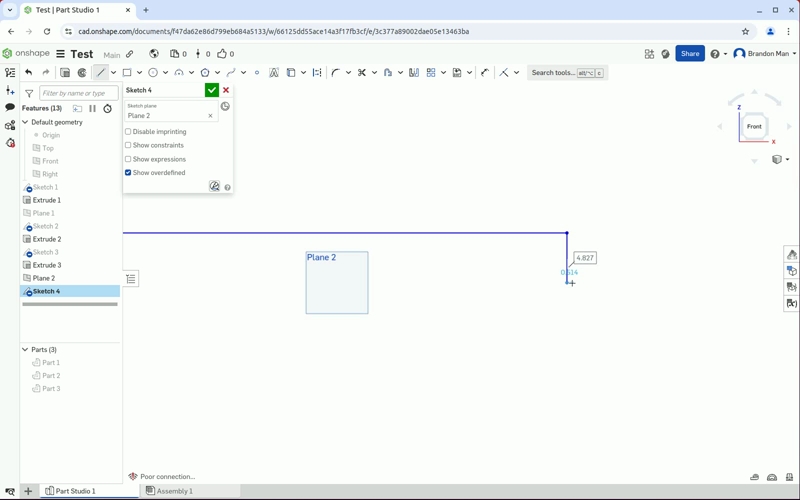
scroll(6)
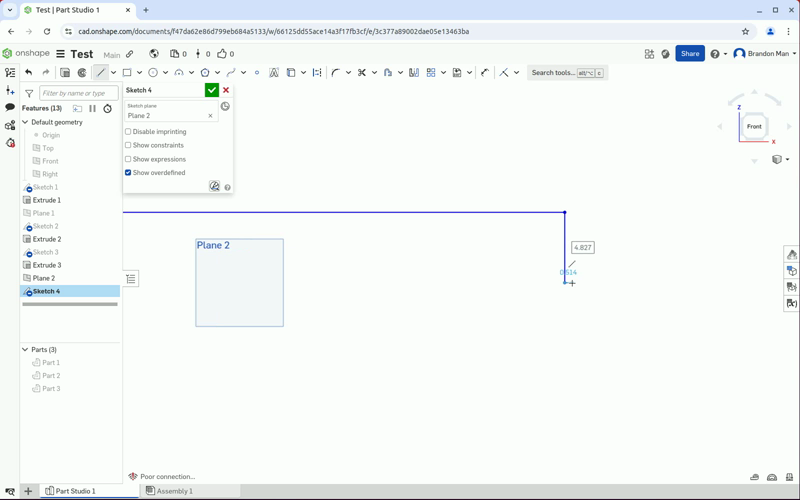
scroll(6)
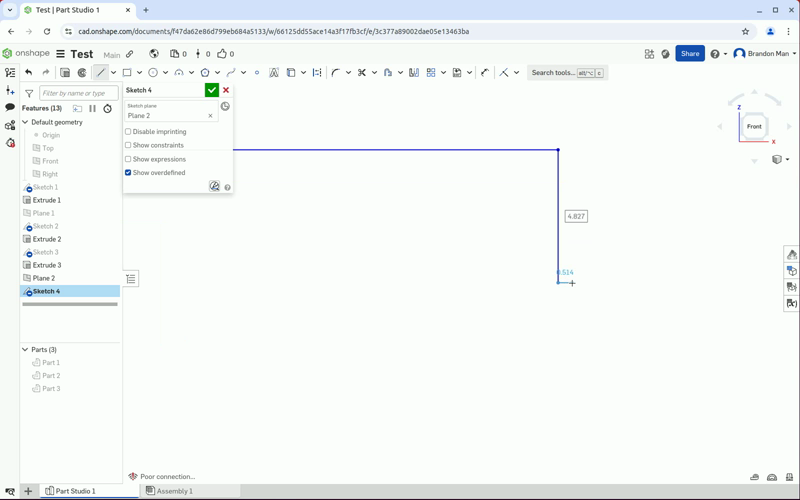
scroll(6)
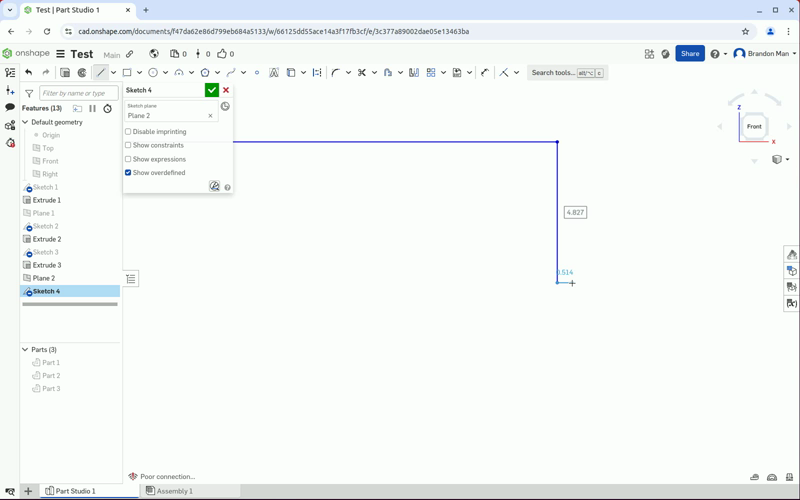
scroll(6)
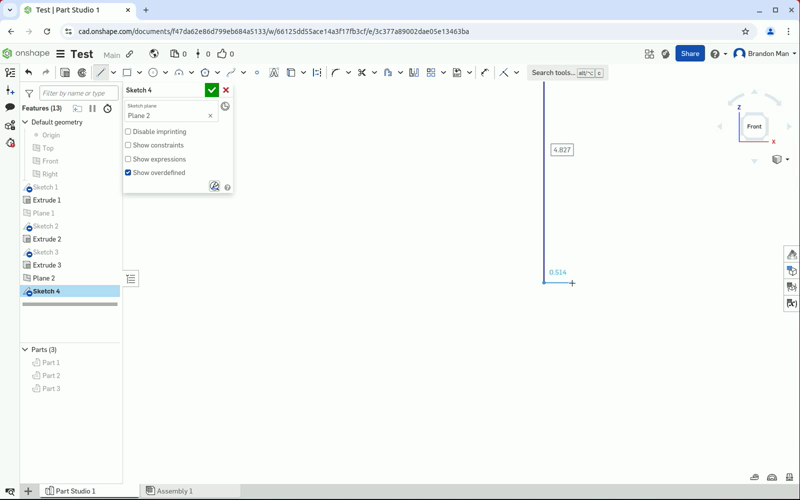
click(572, 282)
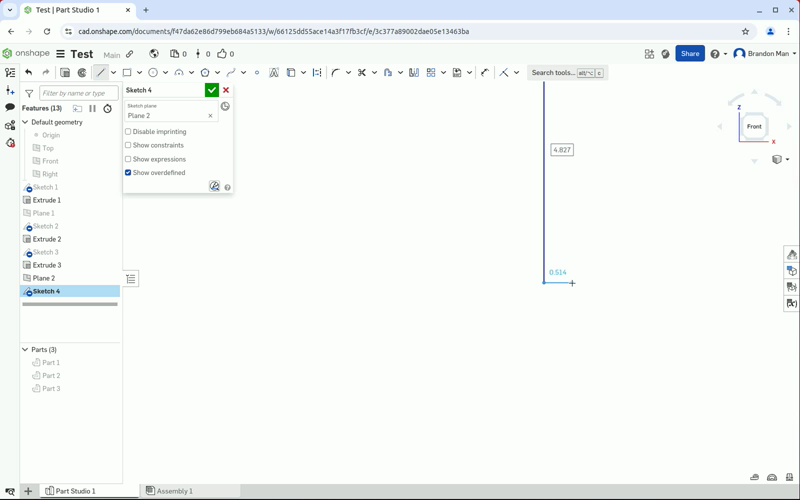
scroll(-6)
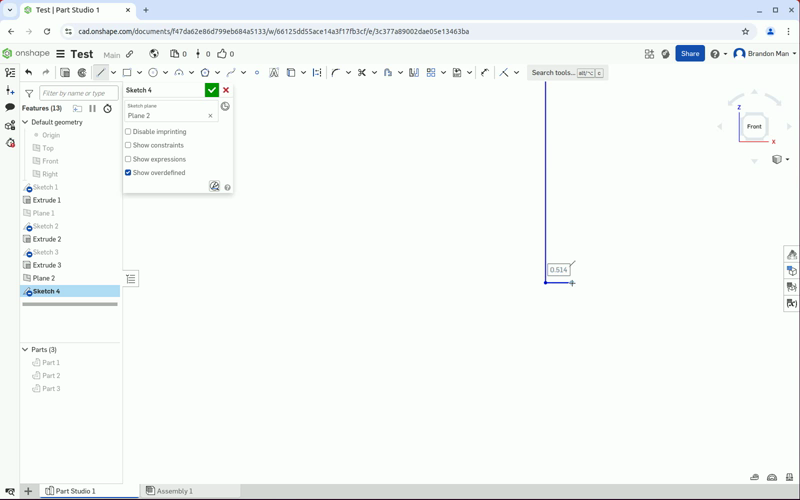
scroll(-6)
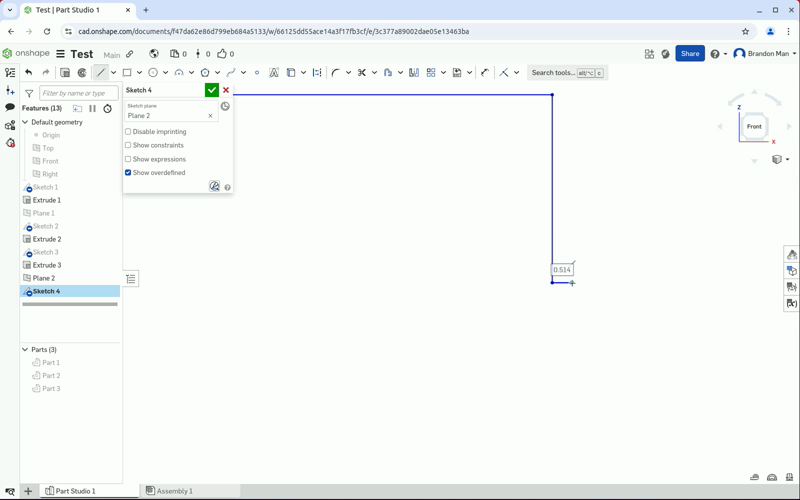
scroll(-6)
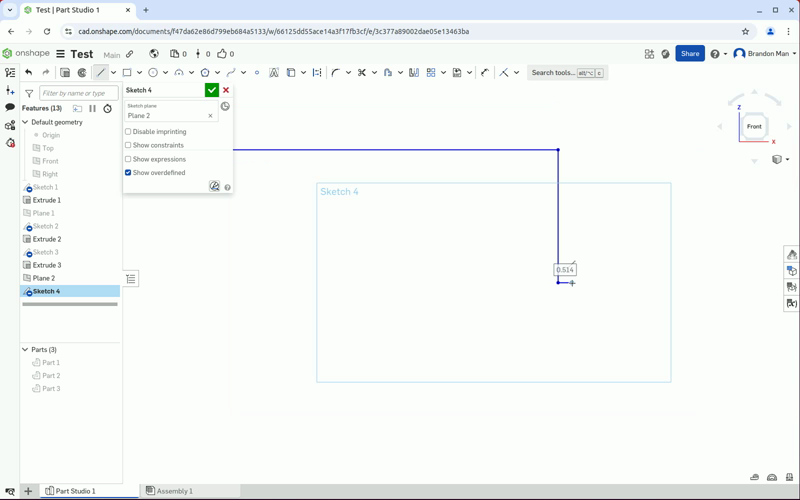
scroll(-6)
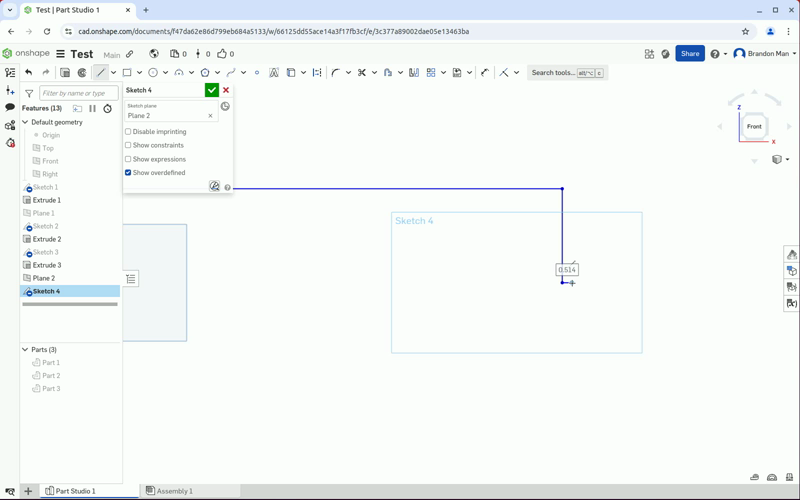
scroll(-6)
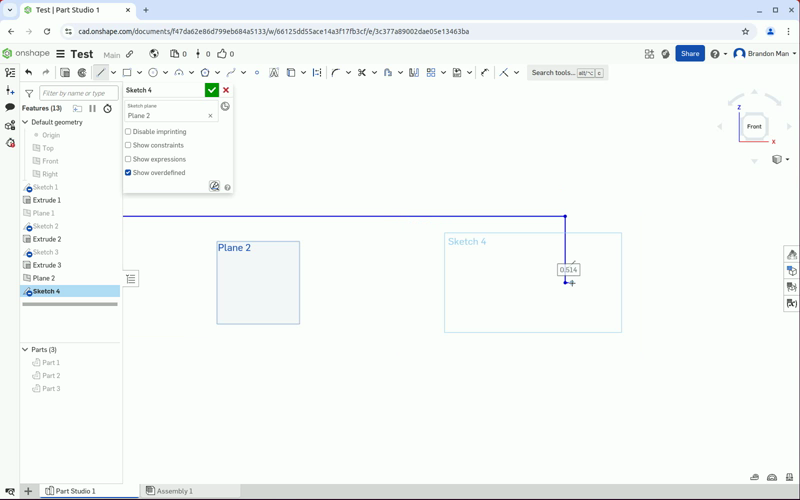
scroll(-6)
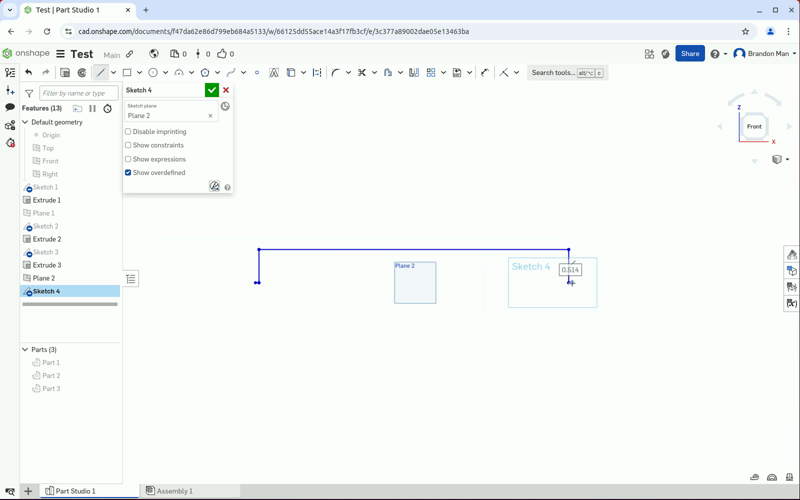
scroll(-6)
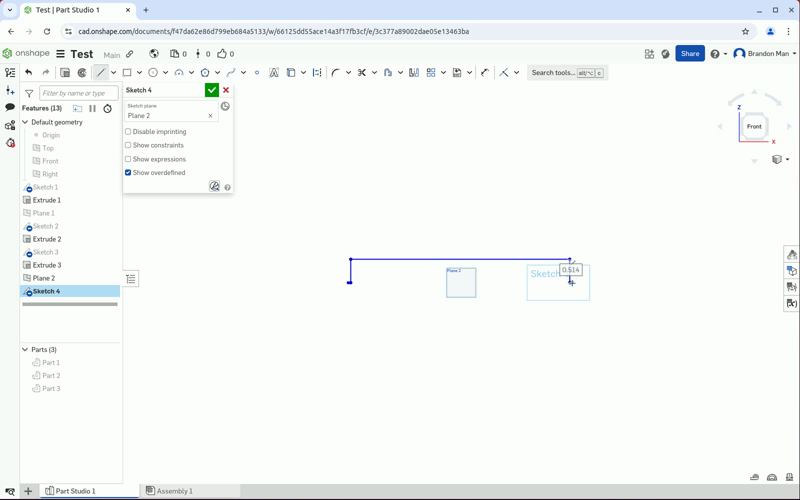
key_up(shift)
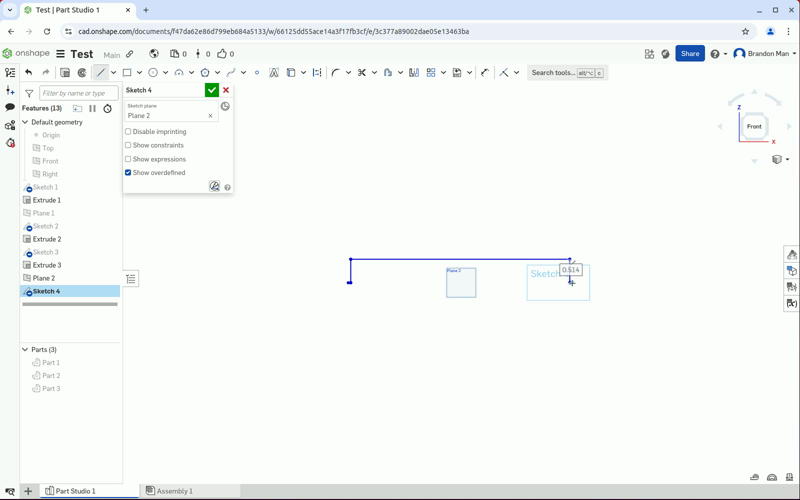
key_down(shift)
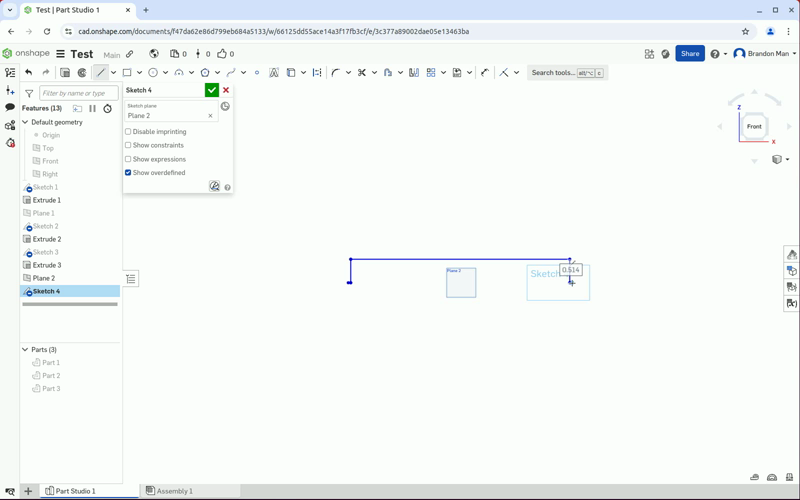
mouse_move(589, 282)
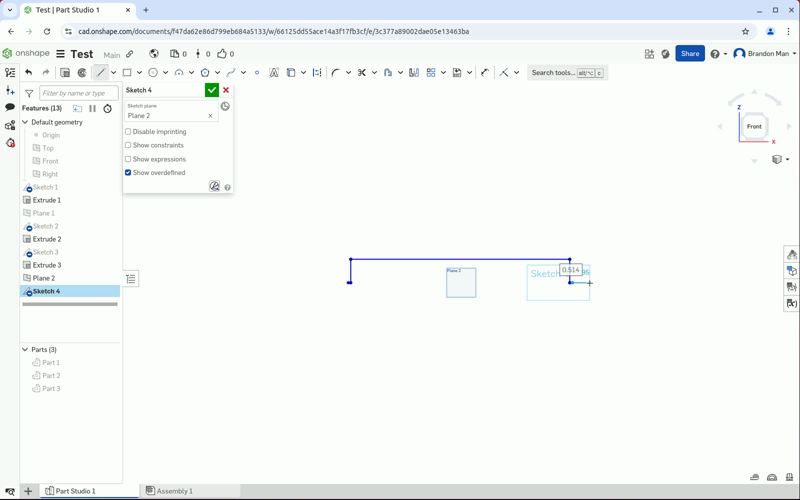
mouse_move(572, 257)
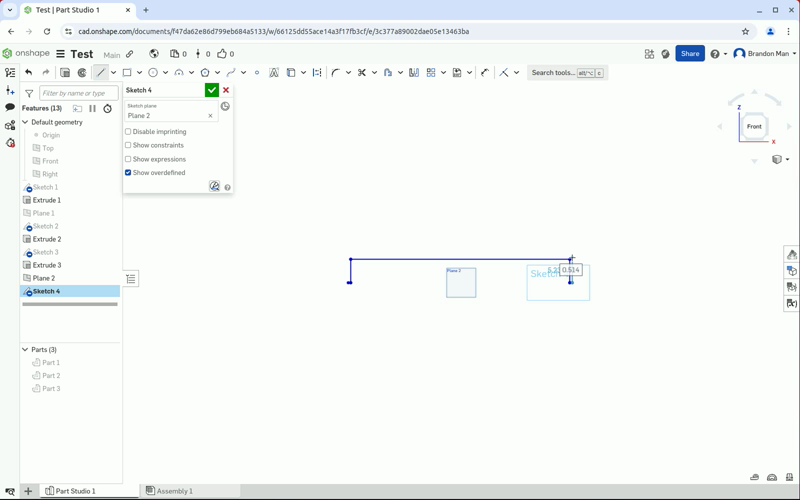
scroll(6)
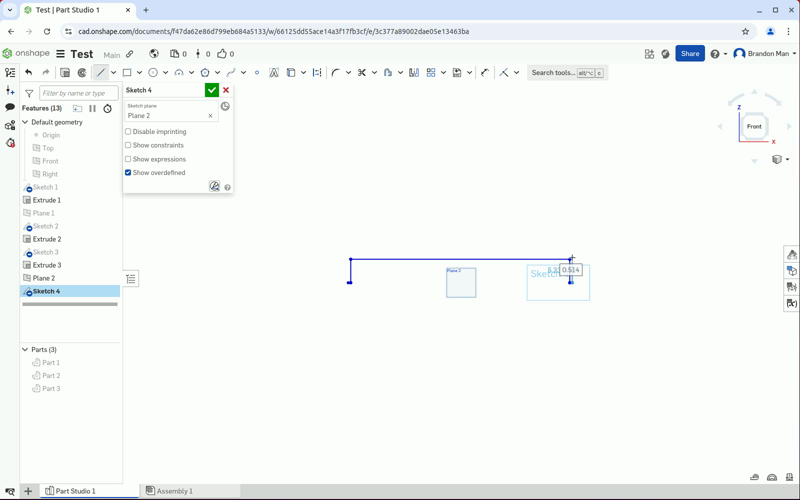
scroll(6)
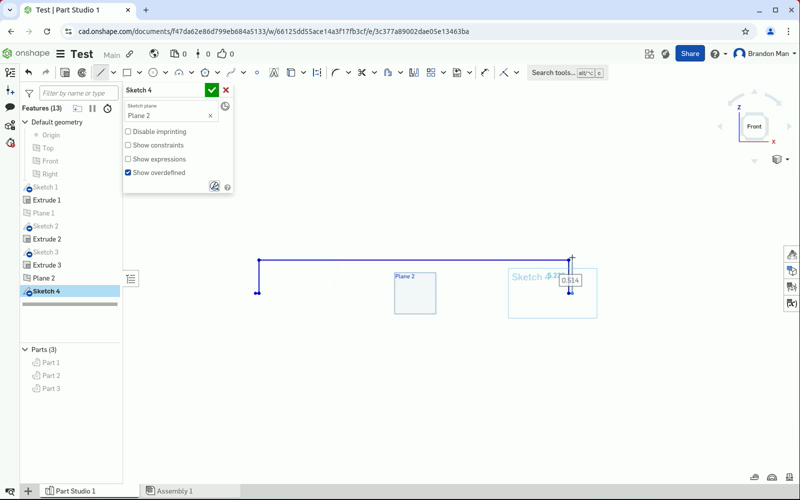
scroll(6)
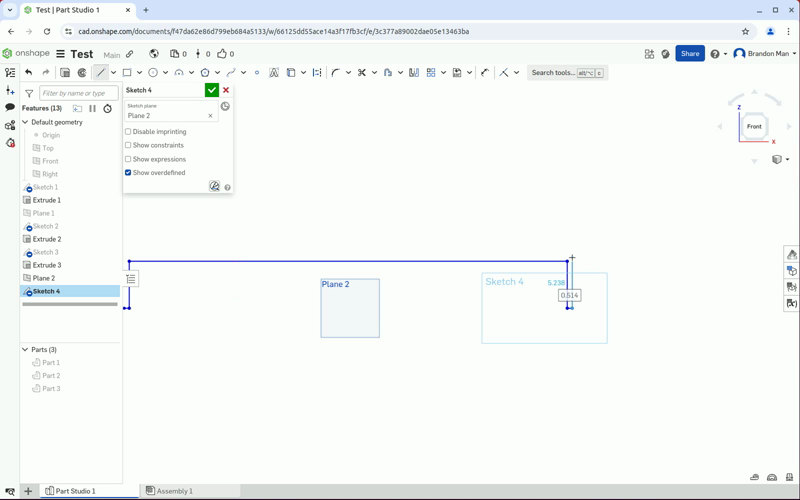
scroll(6)
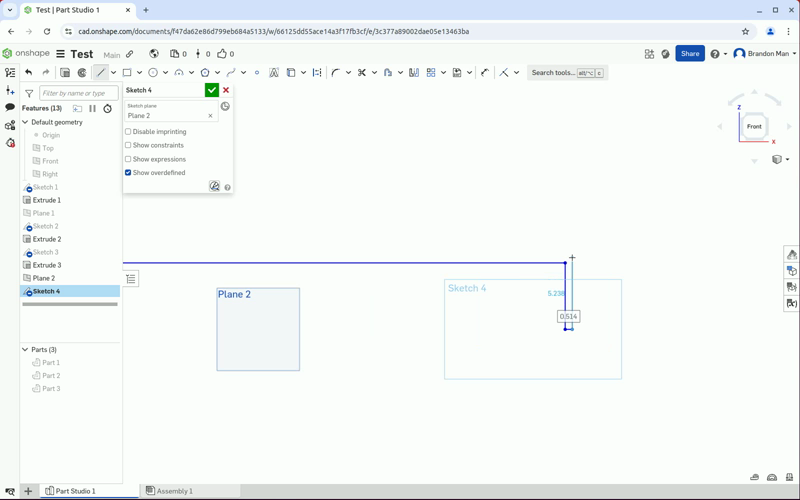
scroll(6)
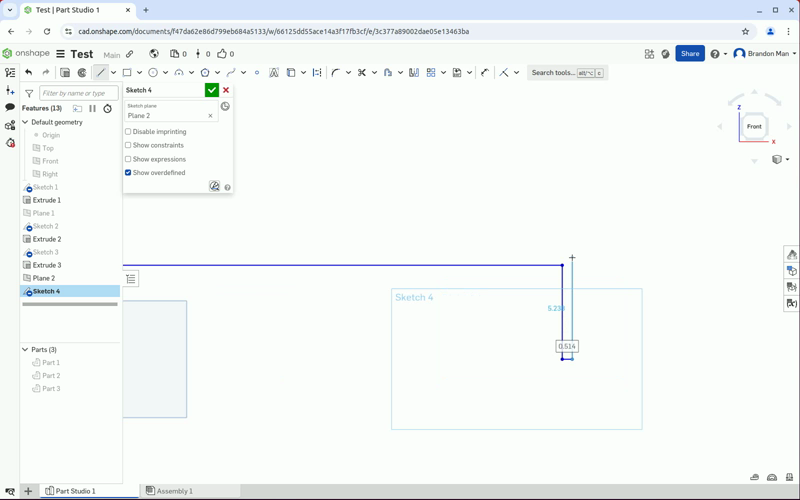
scroll(6)
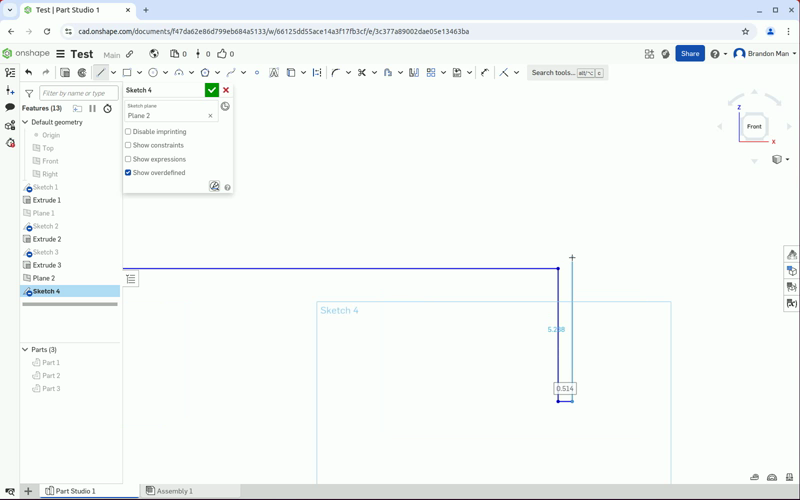
scroll(6)
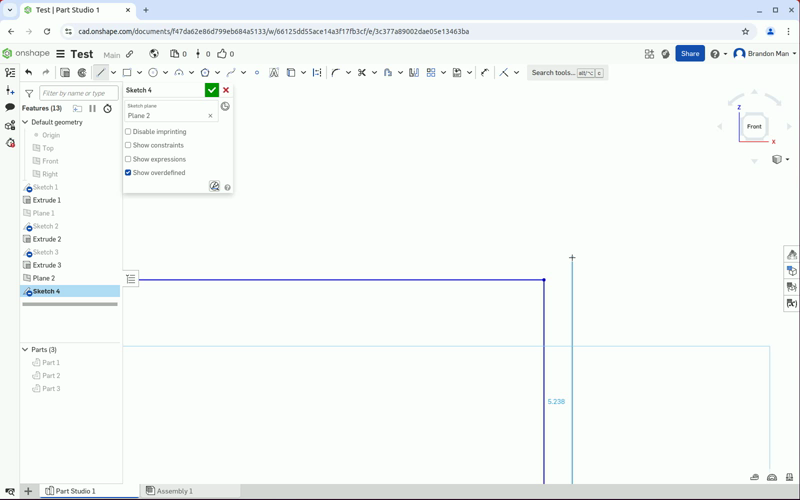
click(572, 257)
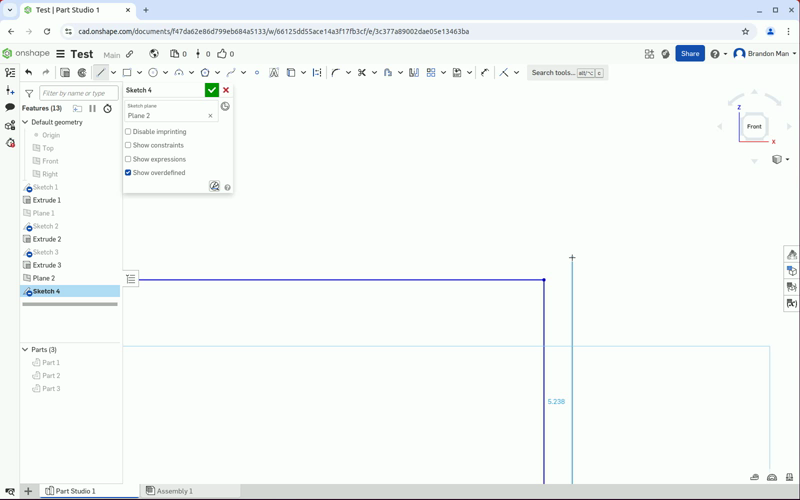
scroll(-6)
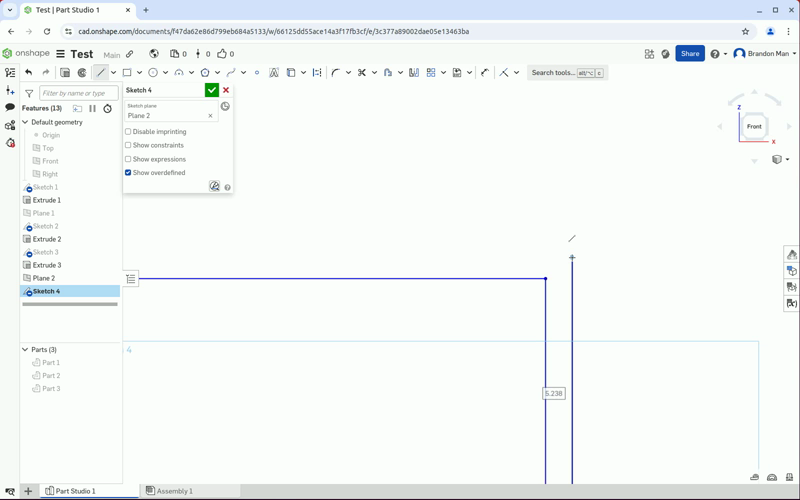
scroll(-6)
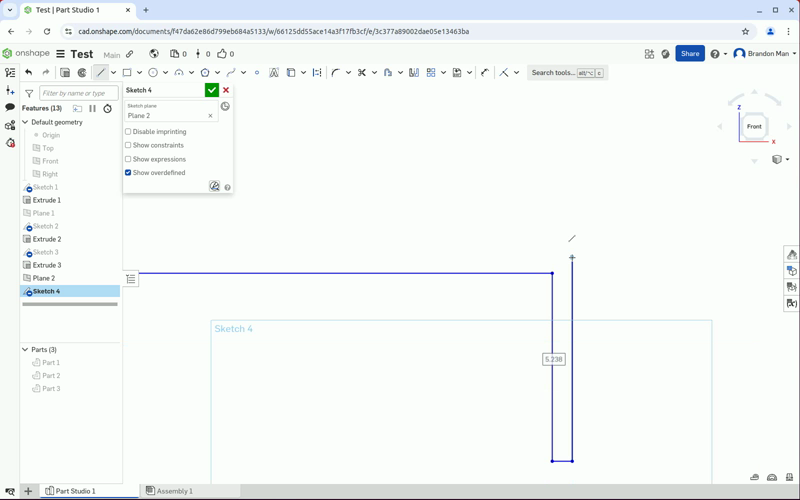
scroll(-6)
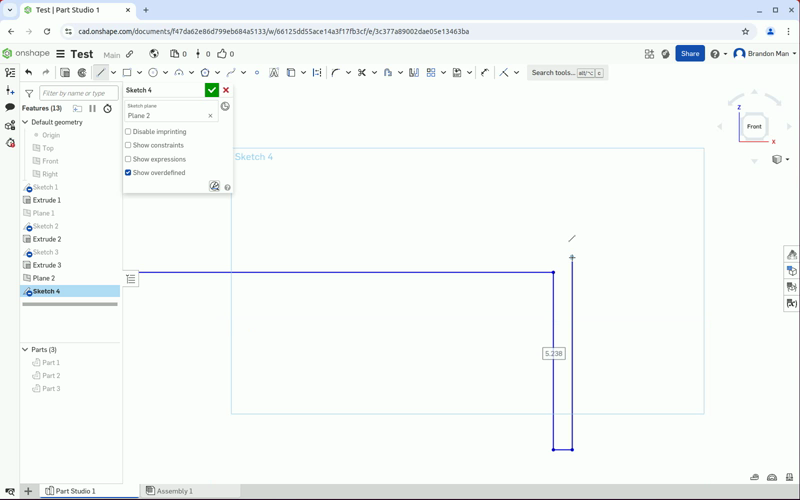
scroll(-6)
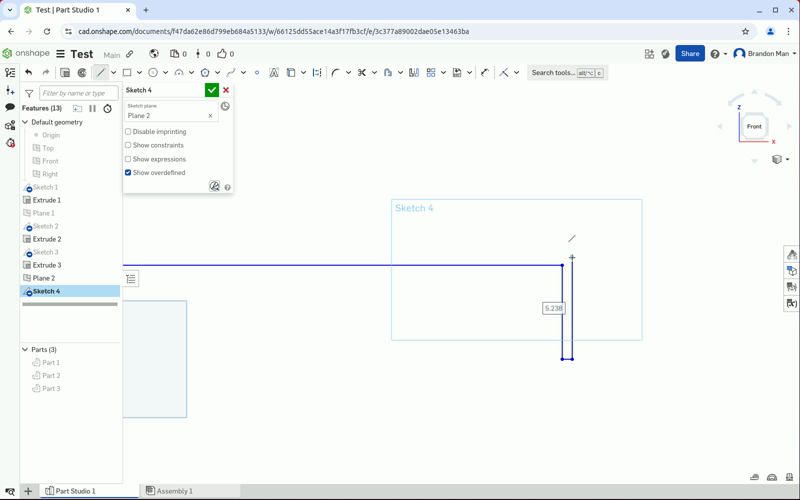
scroll(-6)
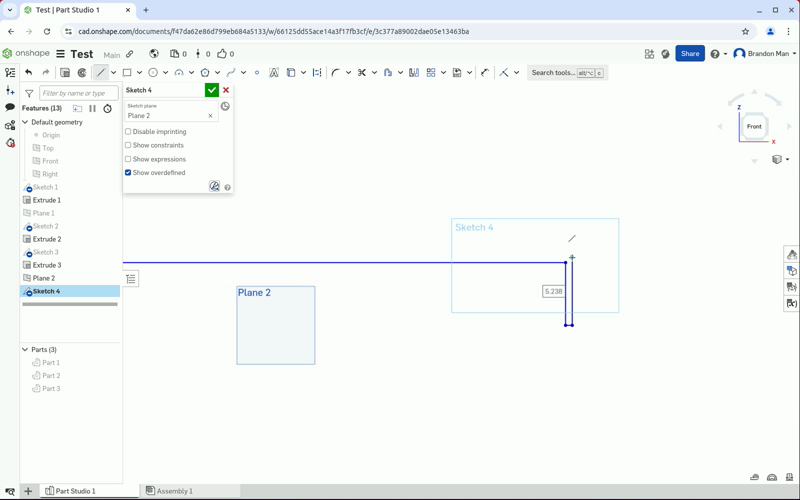
scroll(-6)
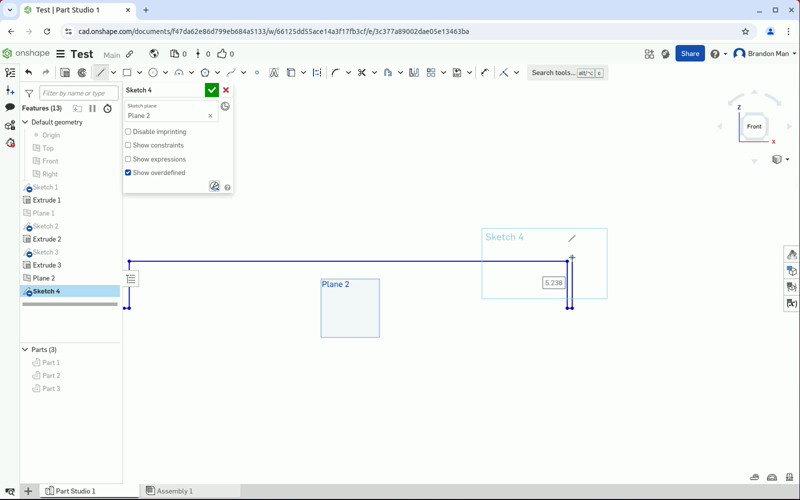
scroll(-6)
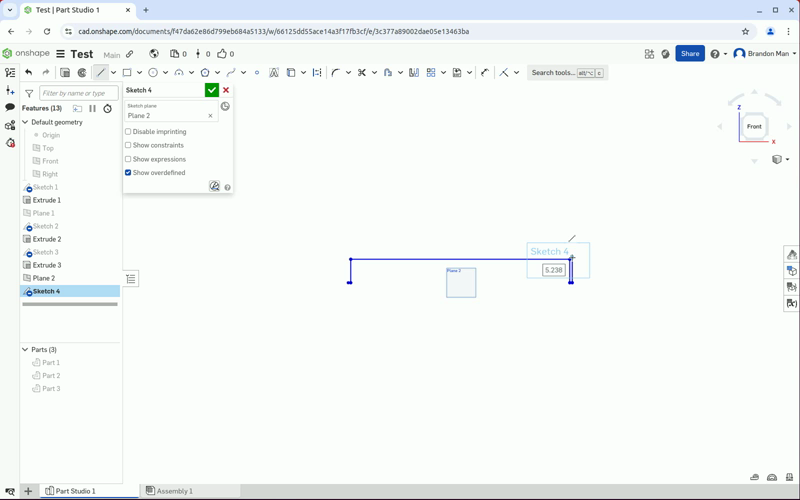
key_up(shift)
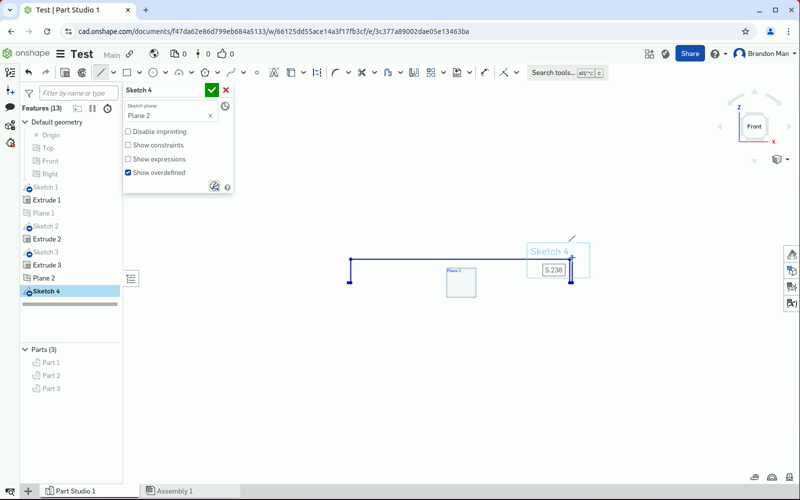
key_down(shift)
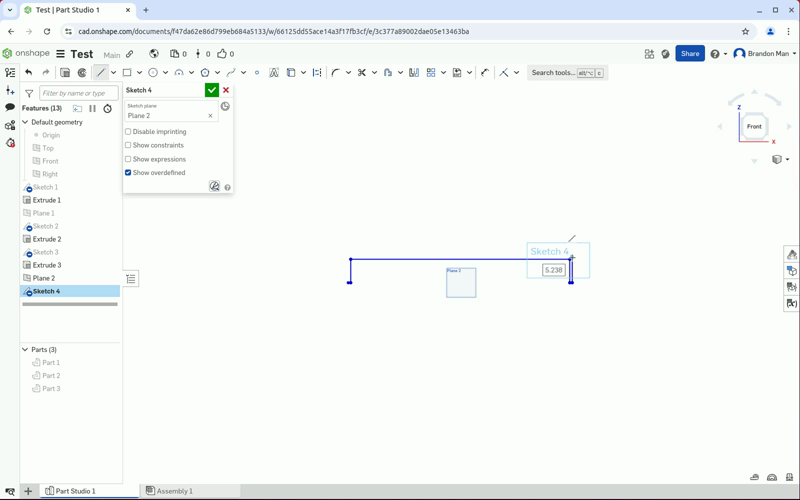
mouse_move(348, 257)
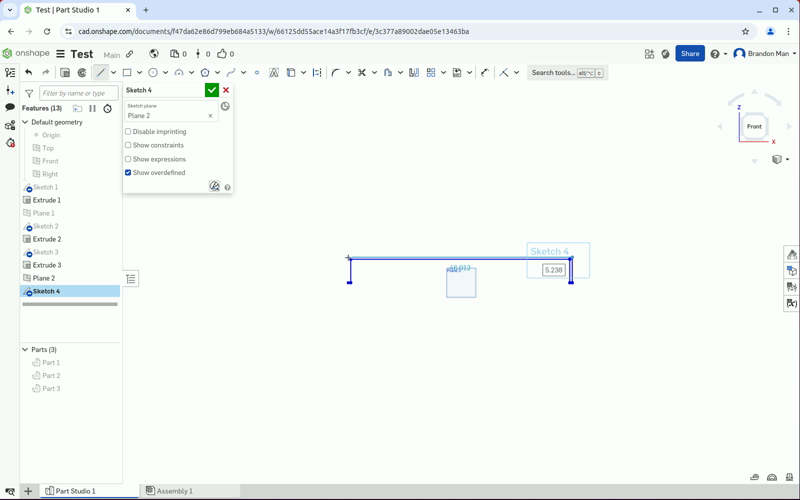
scroll(6)
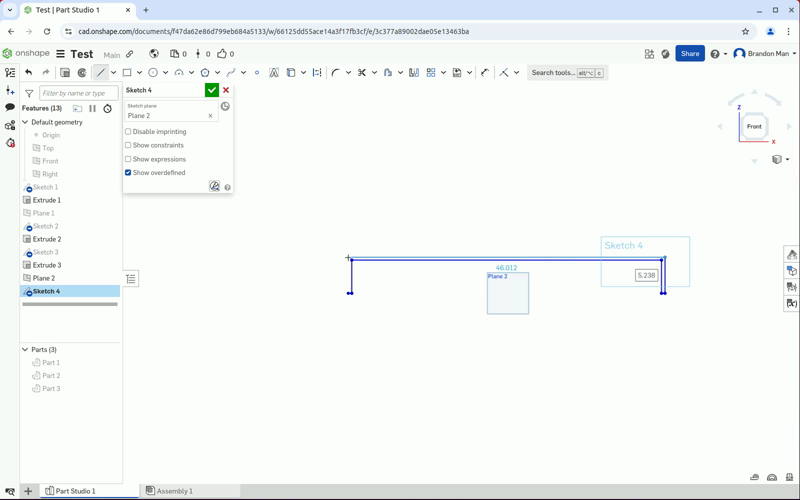
scroll(6)
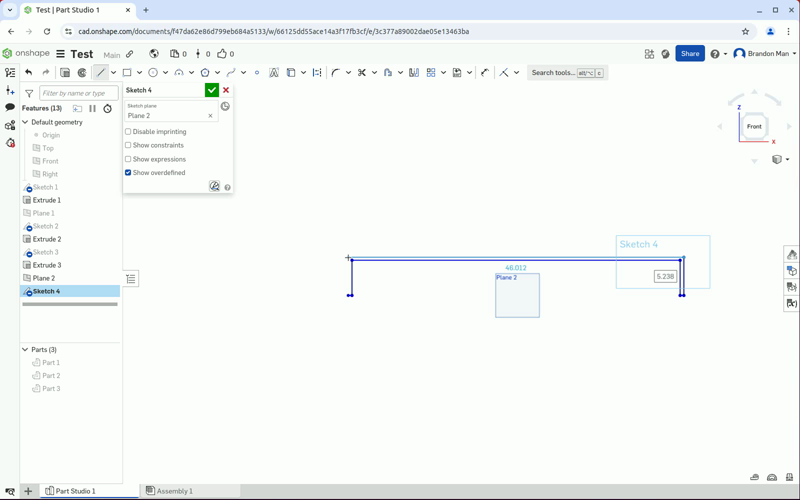
scroll(6)
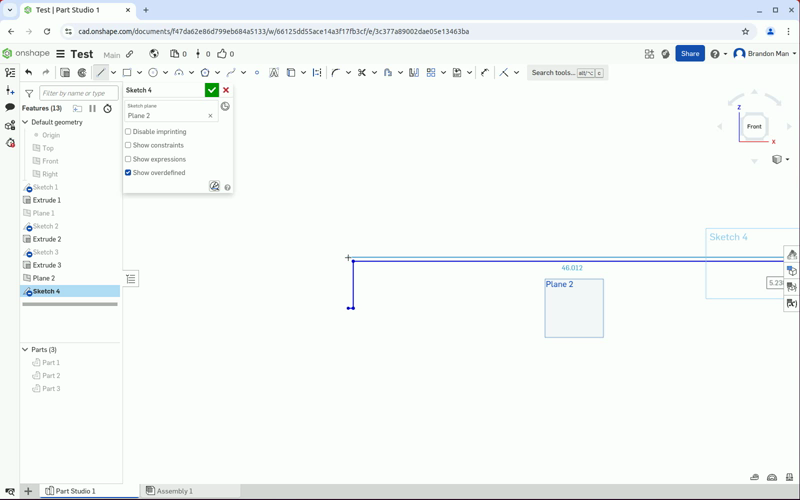
scroll(6)
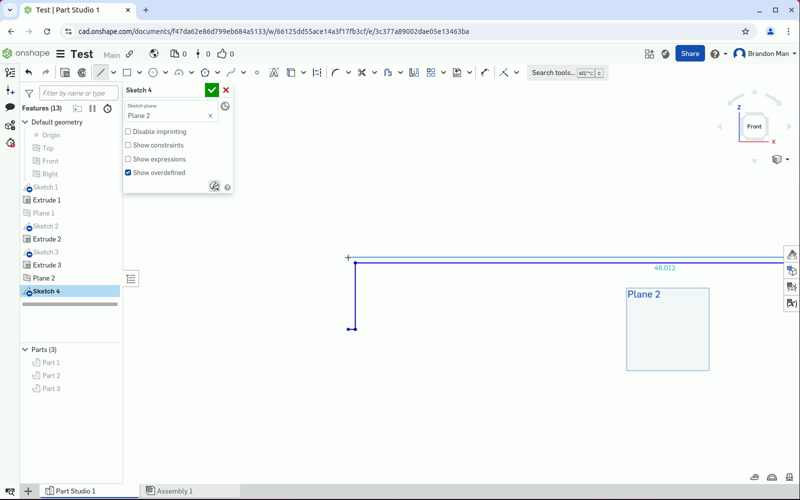
scroll(6)
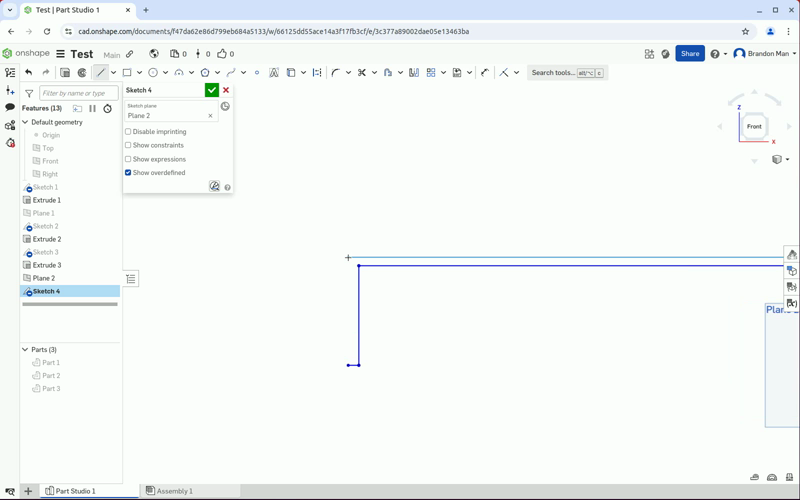
scroll(6)
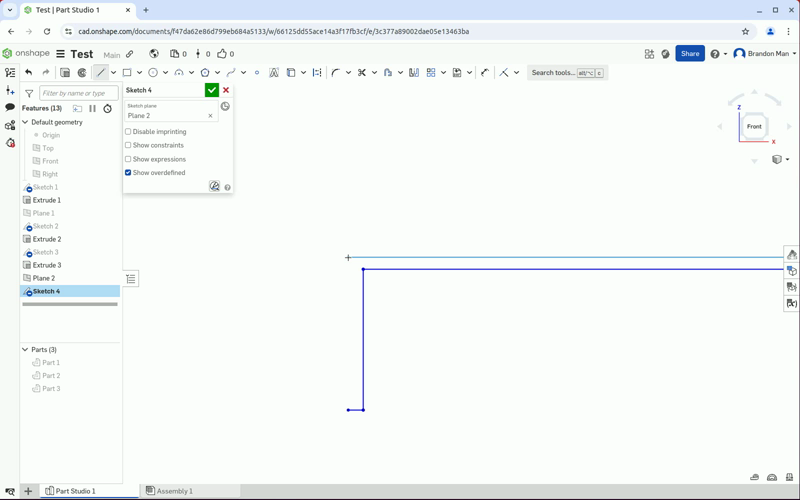
scroll(6)
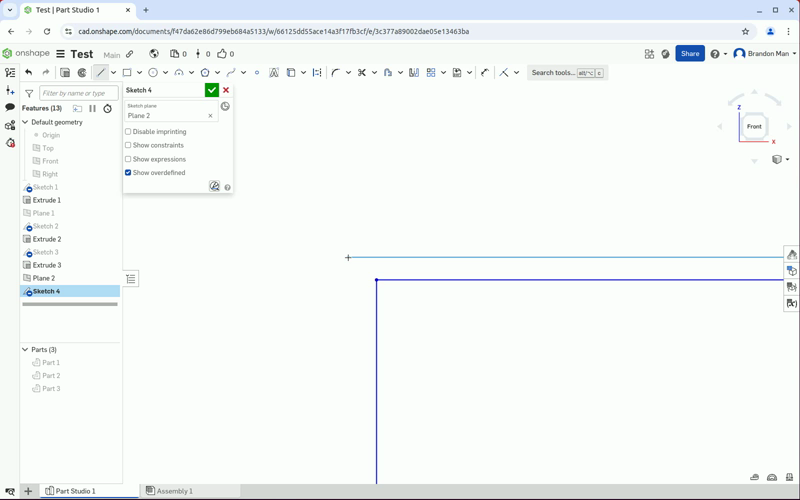
click(348, 257)
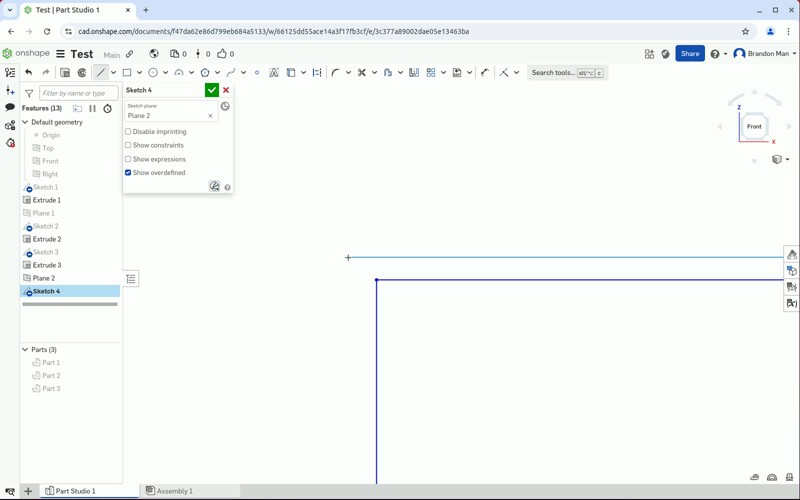
scroll(-6)
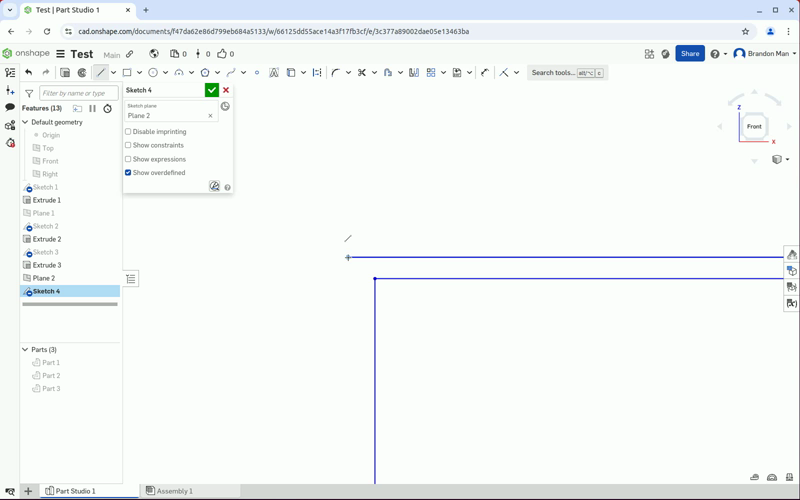
scroll(-6)
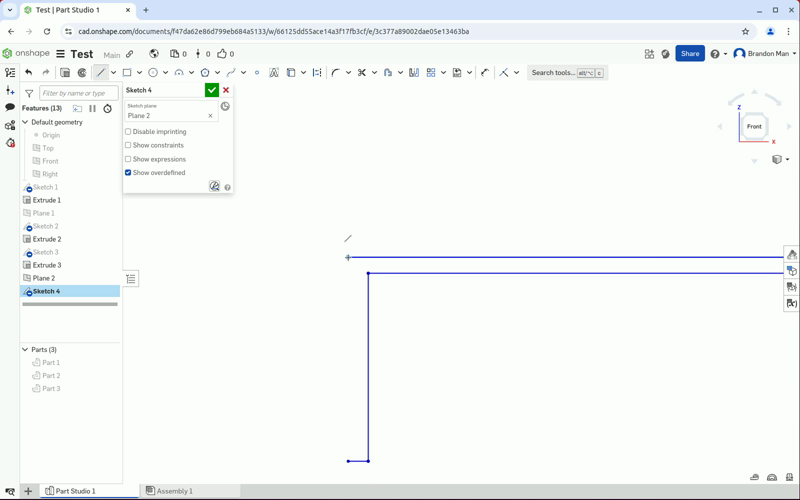
scroll(-6)
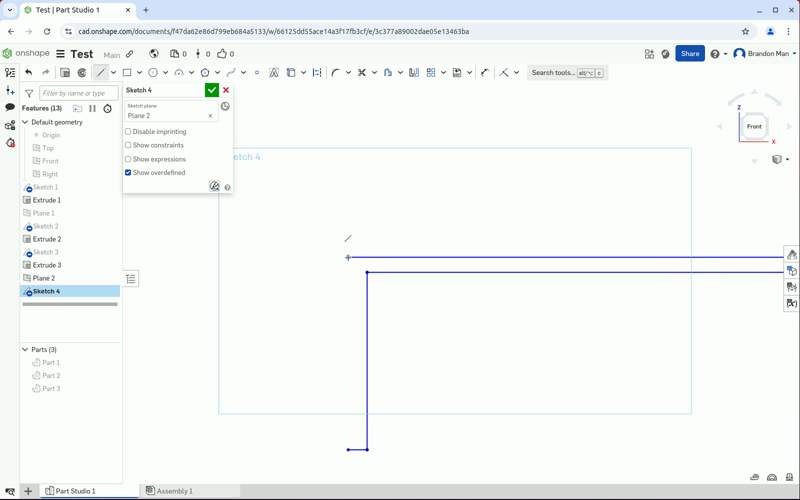
scroll(-6)
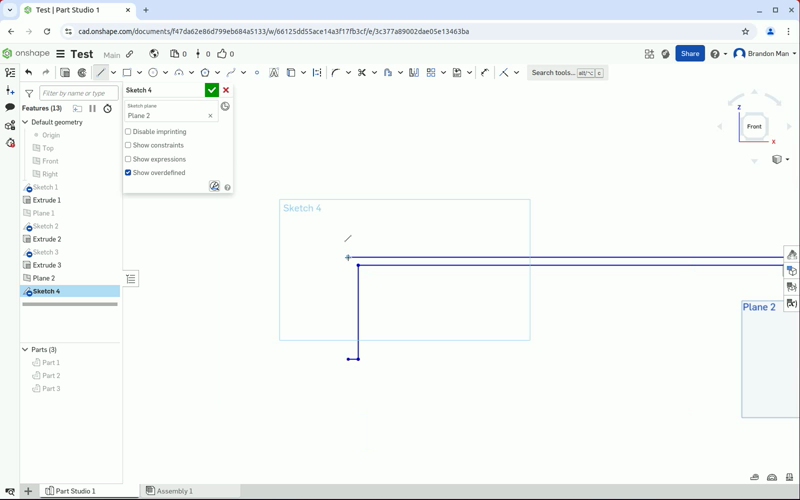
scroll(-6)
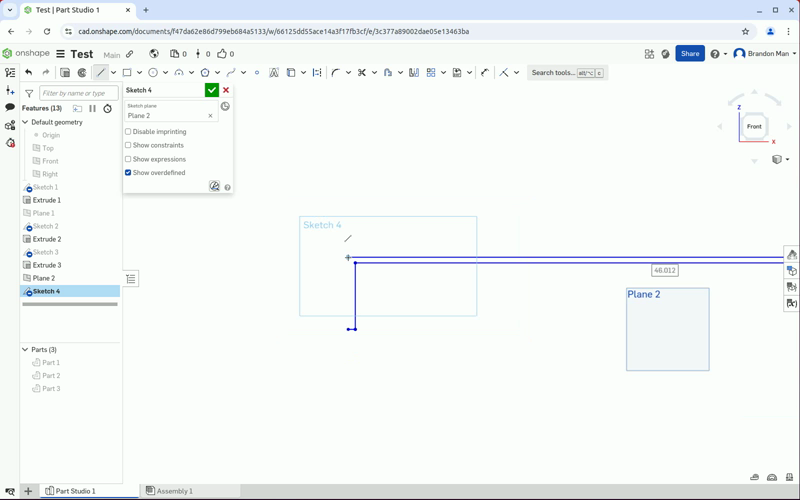
scroll(-6)
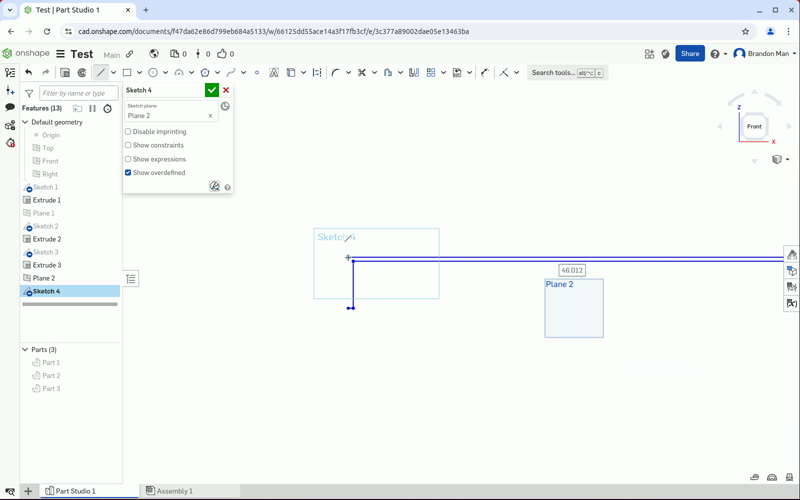
scroll(-6)
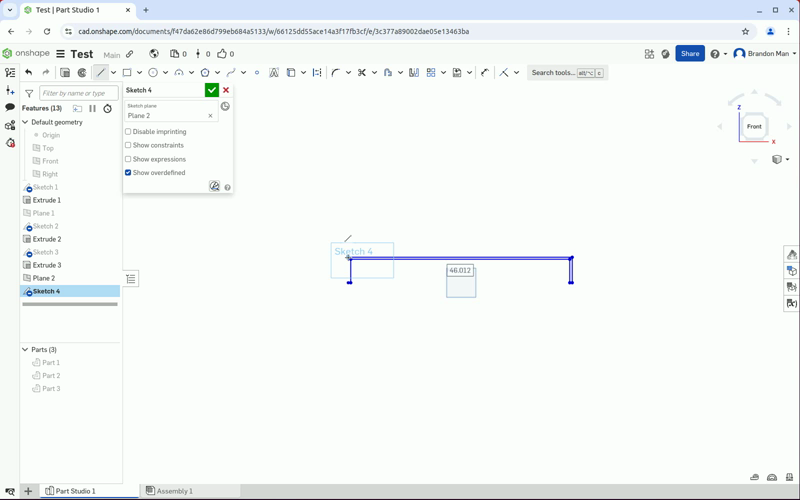
key_up(shift)
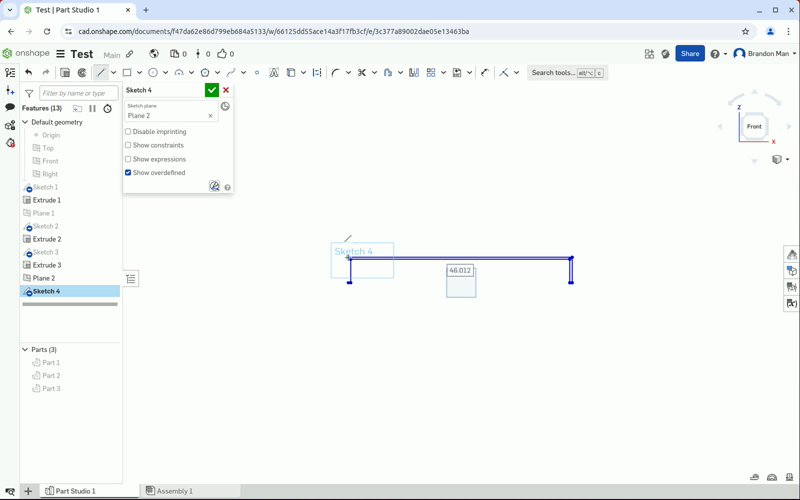
mouse_move(378, 257)
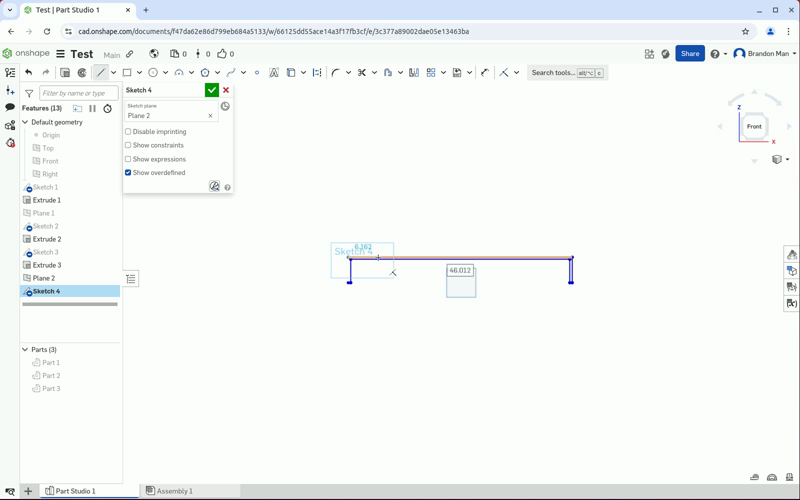
key_down(shift)
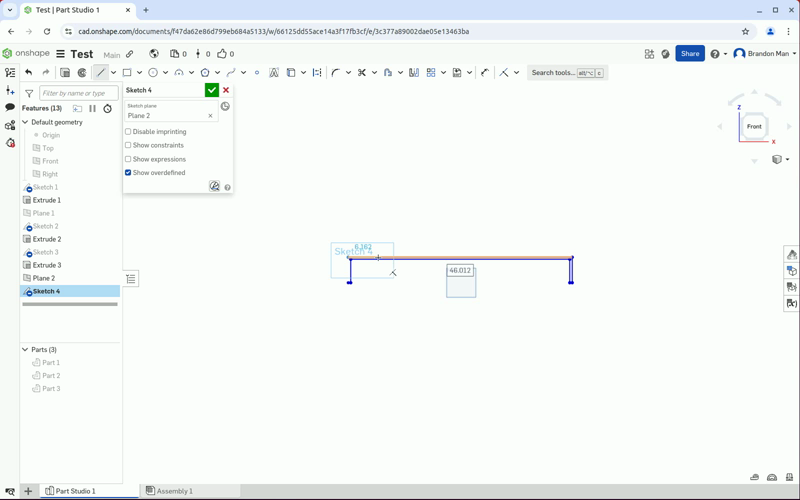
mouse_move(348, 282)
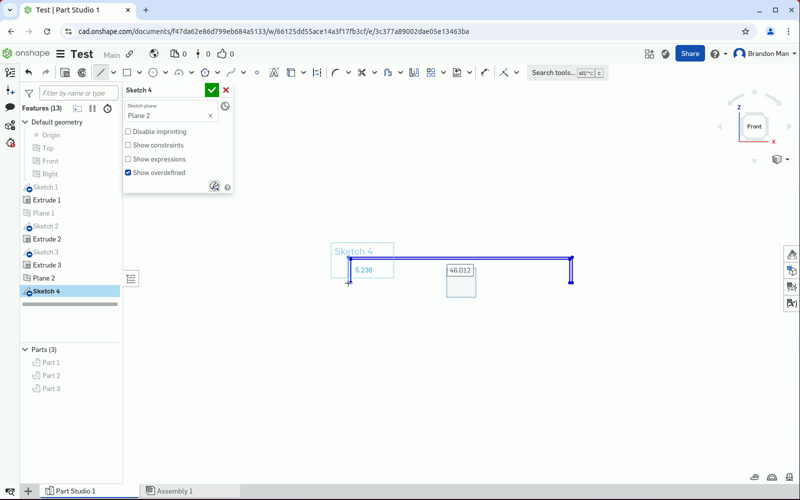
scroll(6)
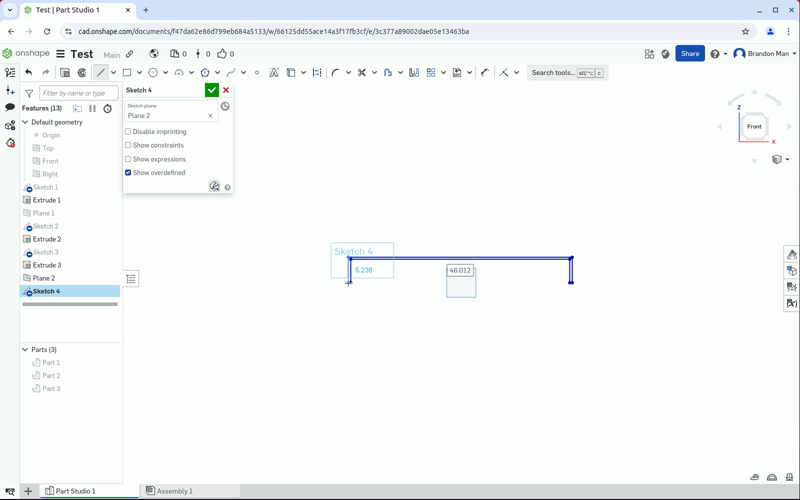
scroll(6)
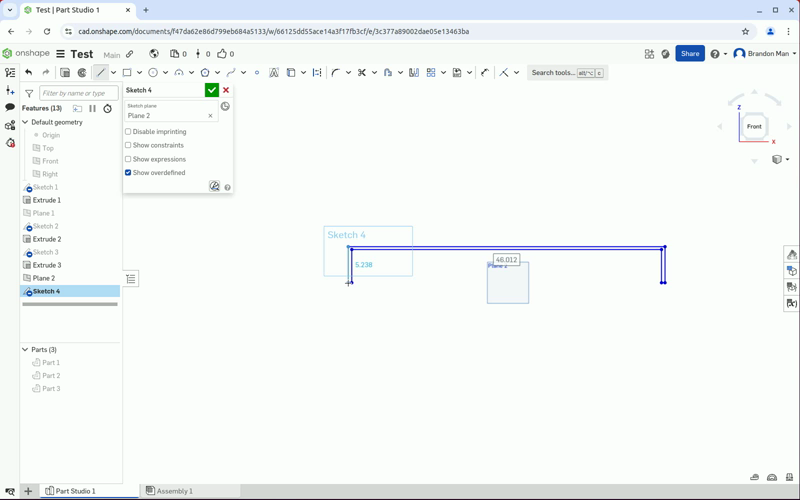
scroll(6)
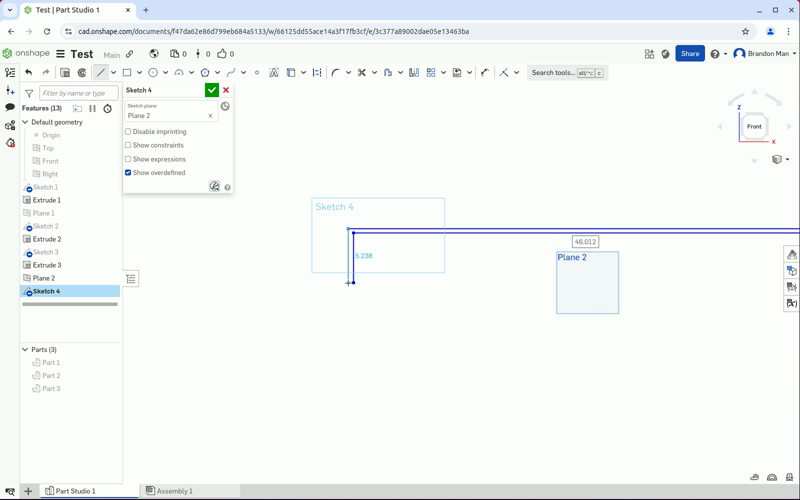
scroll(6)
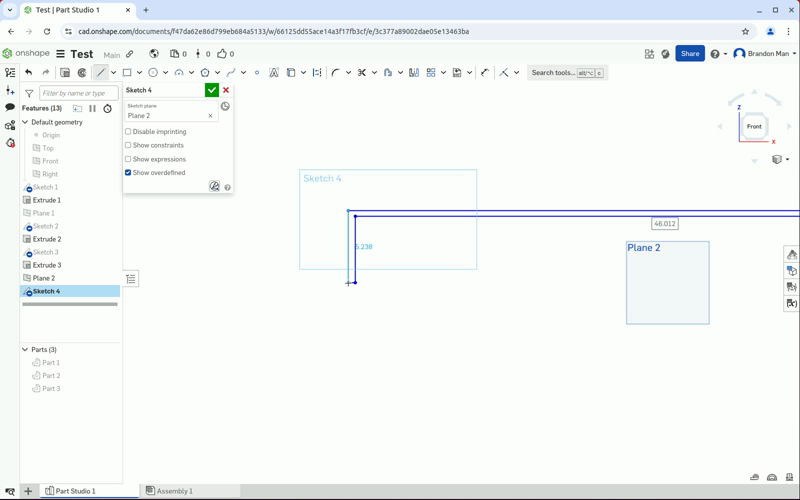
scroll(6)
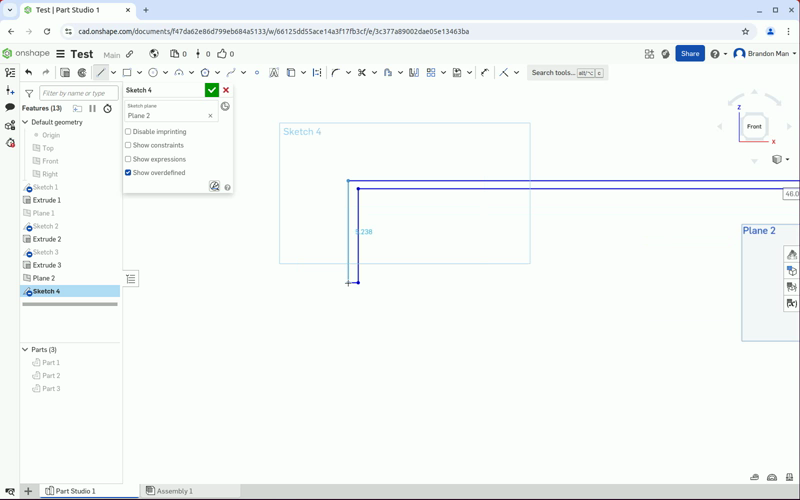
scroll(6)
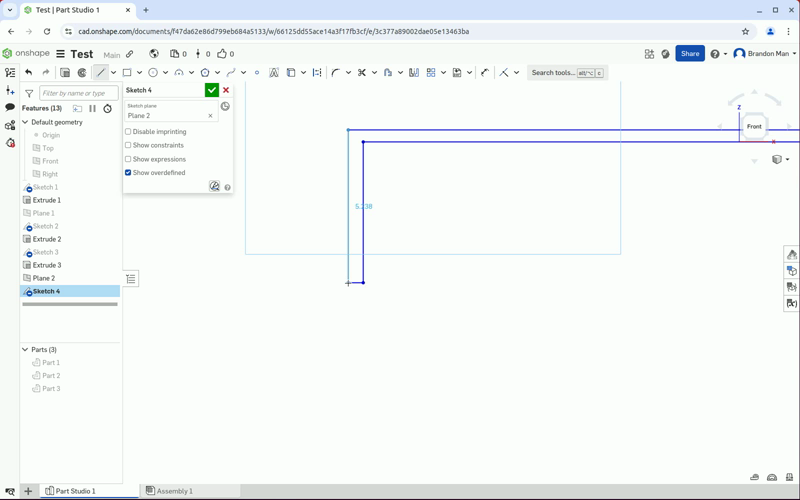
scroll(6)
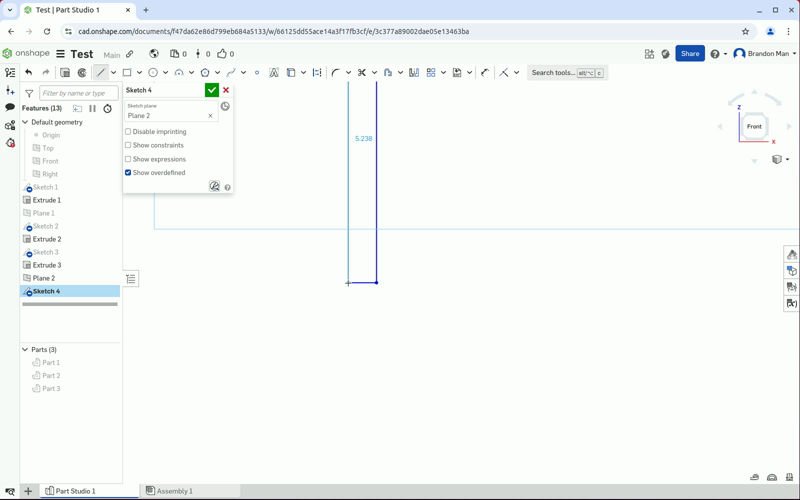
key_up(shift)
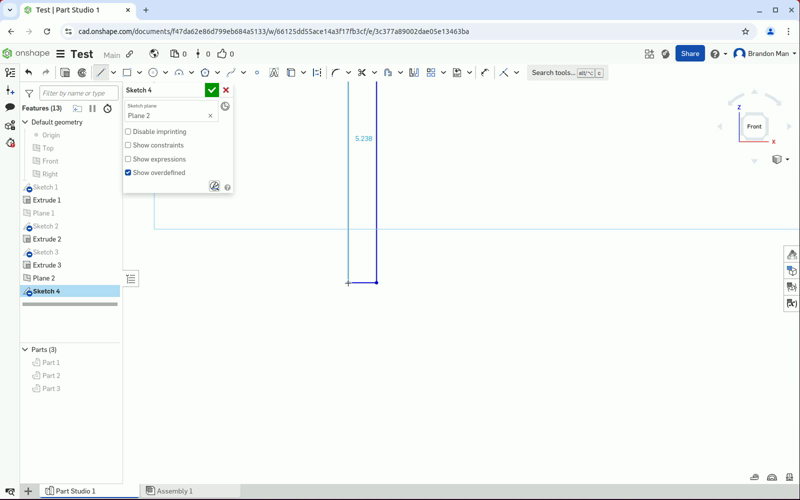
click(348, 282)
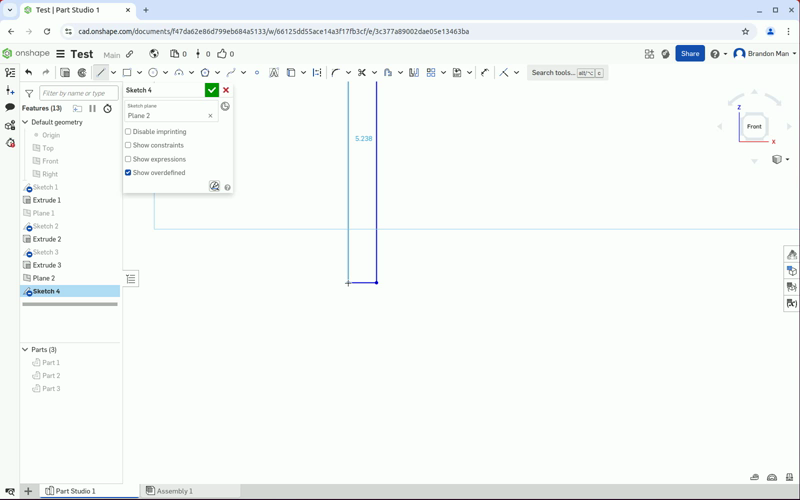
scroll(-6)
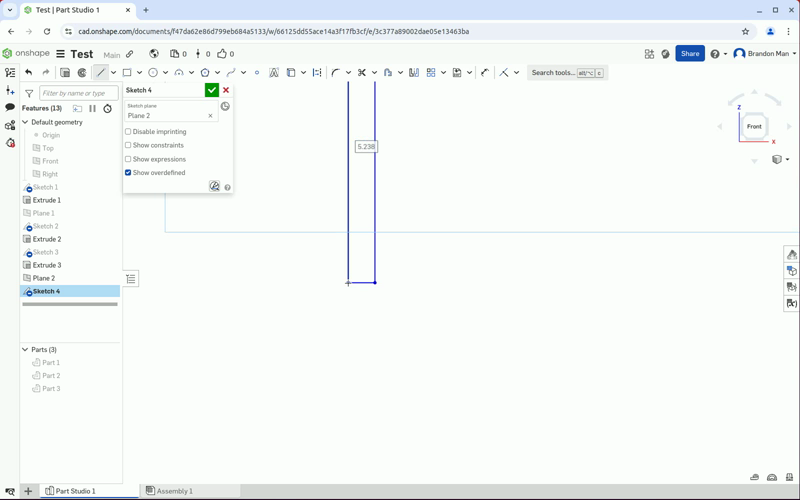
scroll(-6)
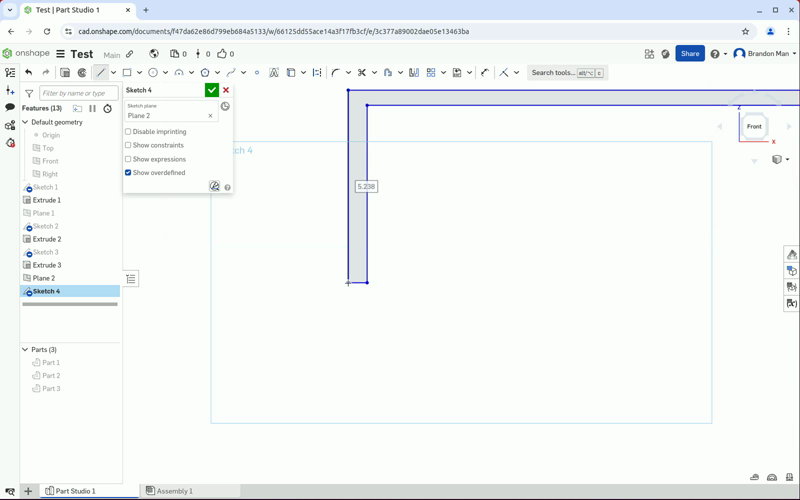
scroll(-6)
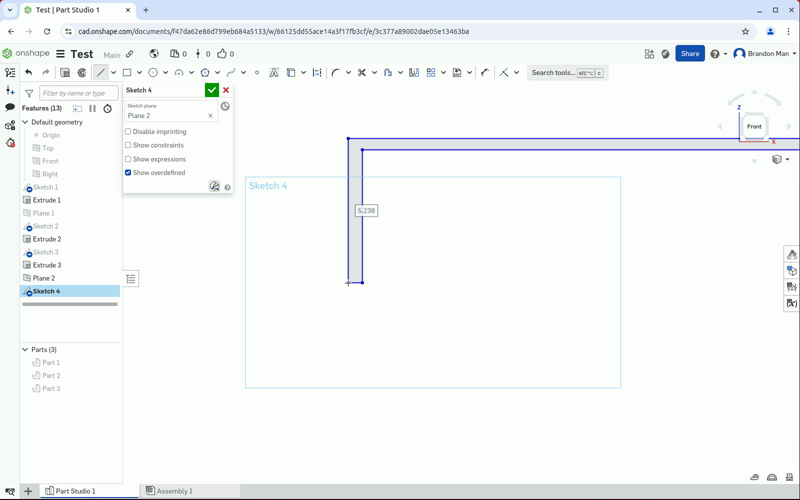
scroll(-6)
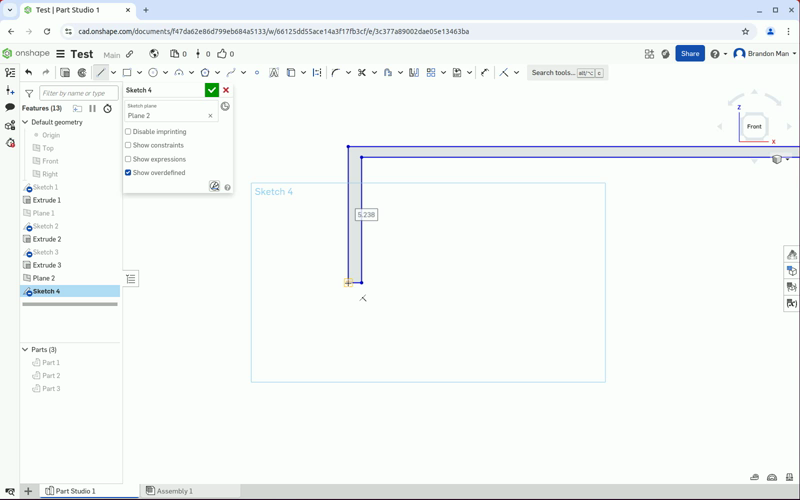
scroll(-6)
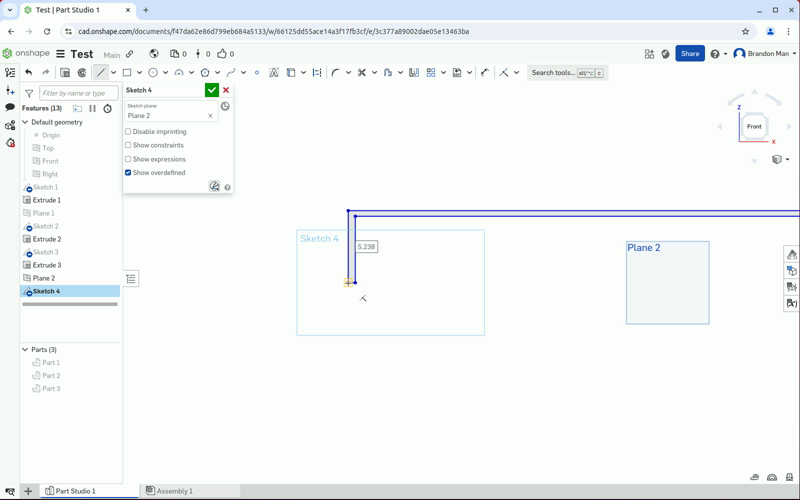
scroll(-6)
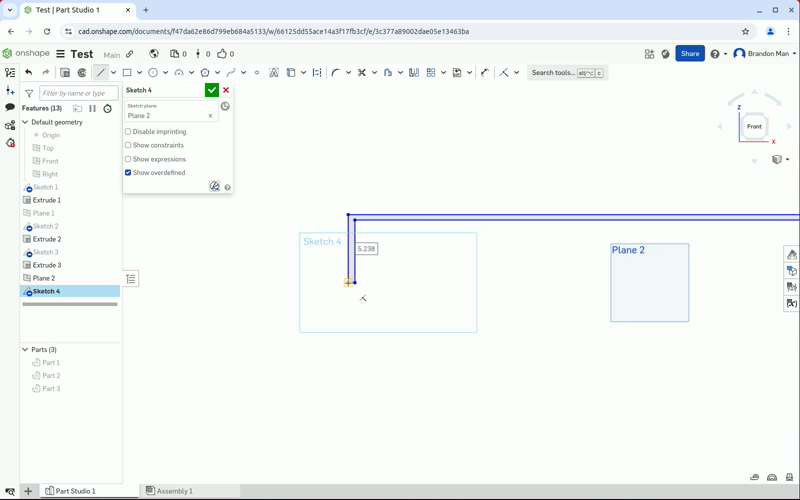
scroll(-6)
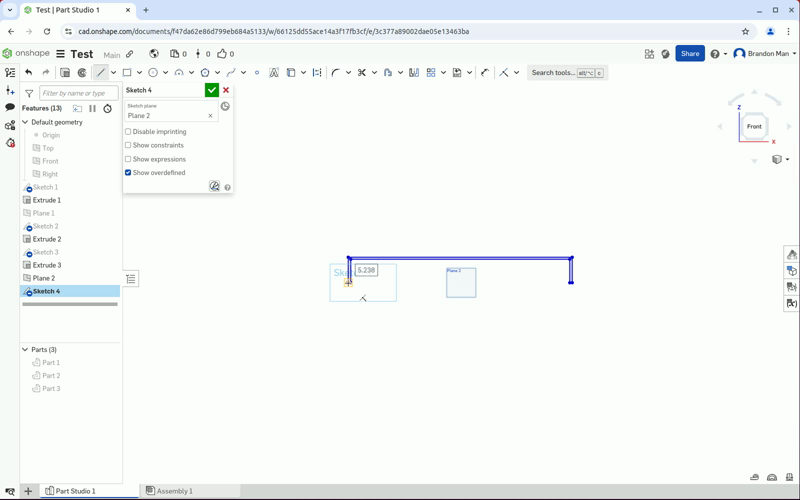
key(esc)
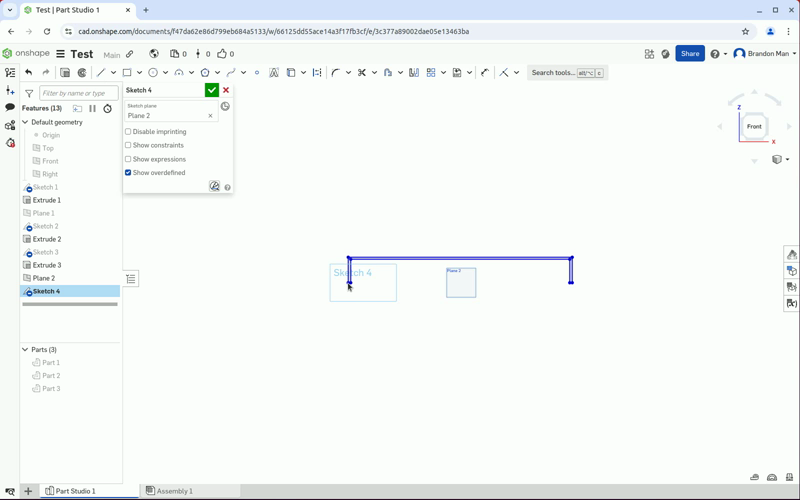
mouse_move(440, 258)
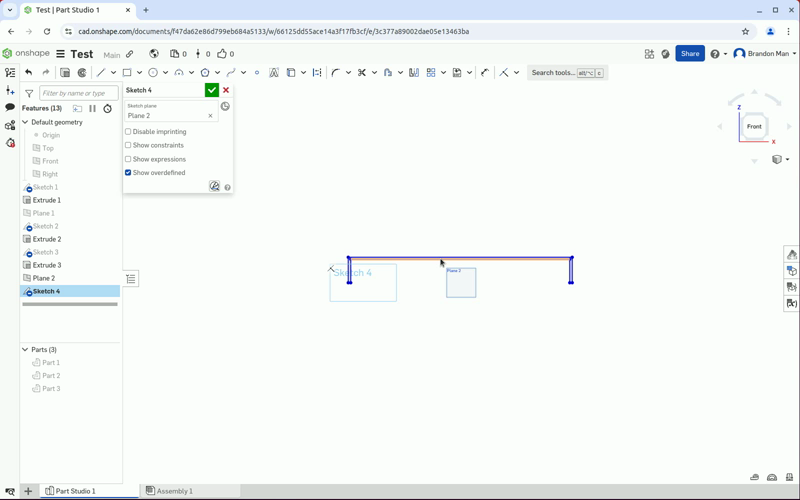
scroll(6)
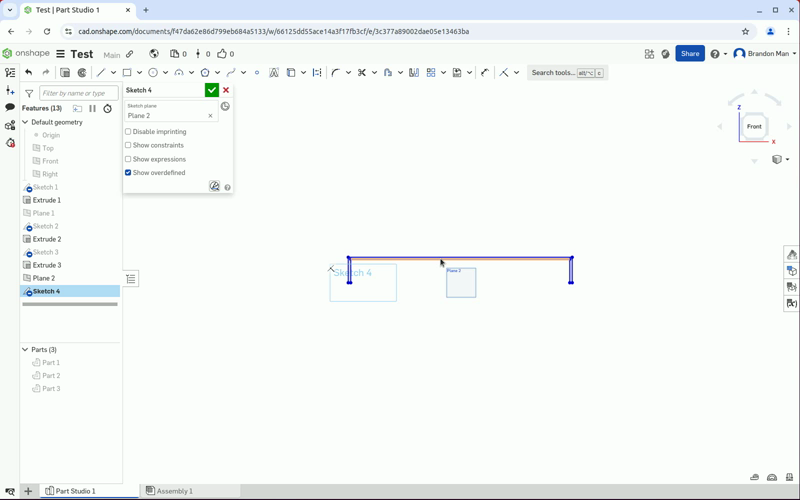
scroll(6)
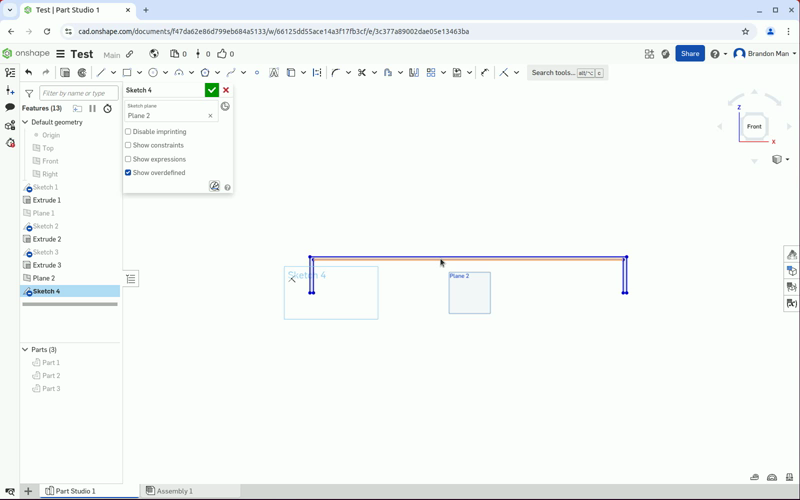
scroll(6)
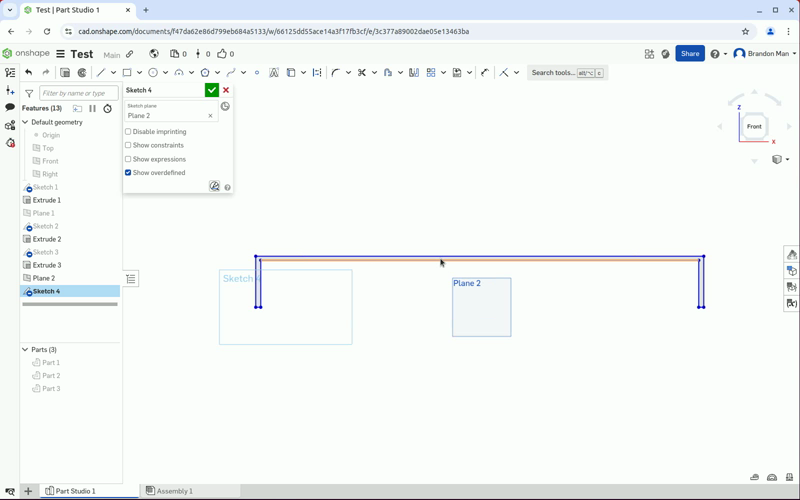
scroll(6)
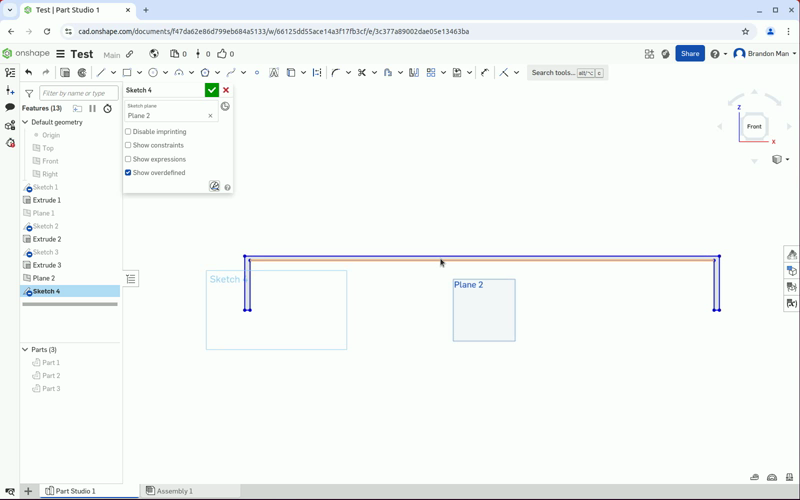
scroll(6)
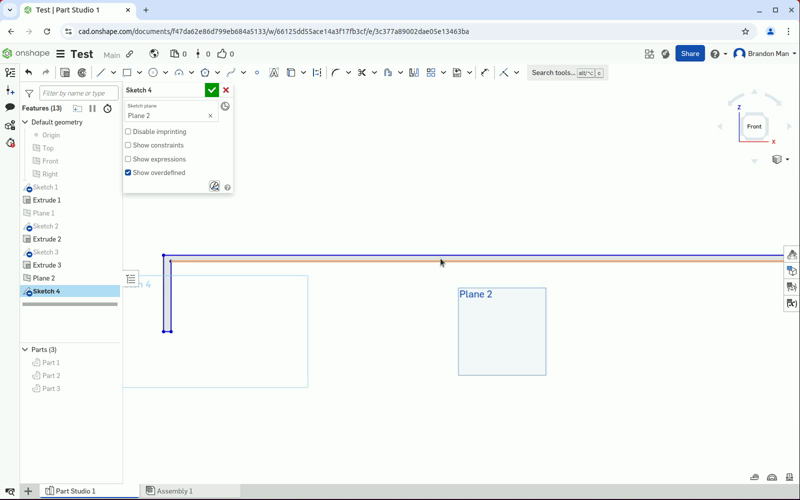
scroll(6)
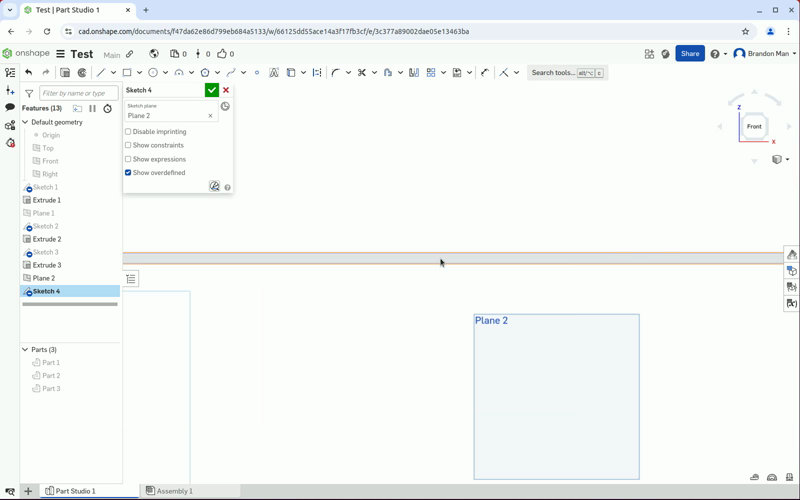
scroll(6)
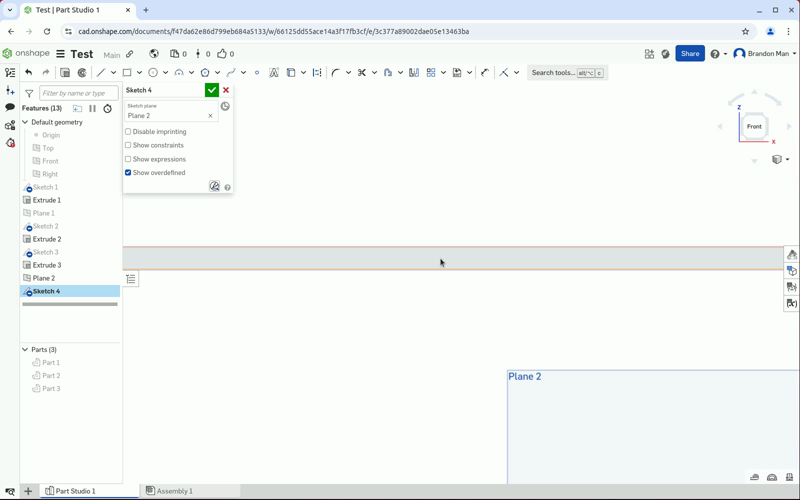
click(440, 258)
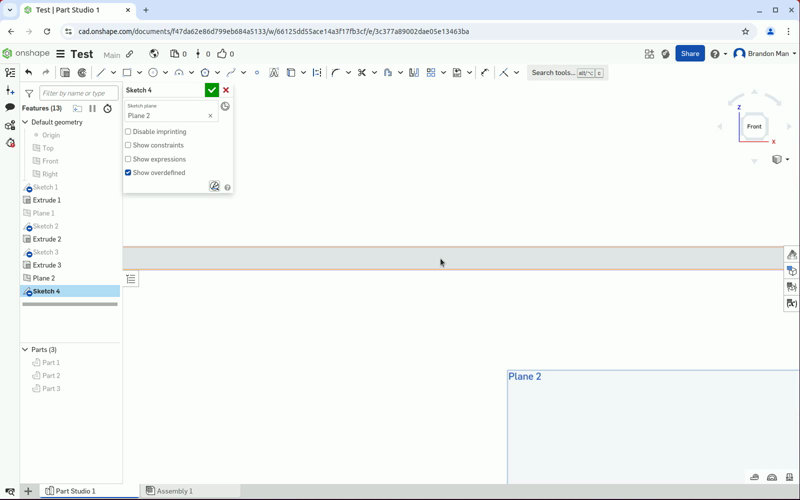
scroll(-6)
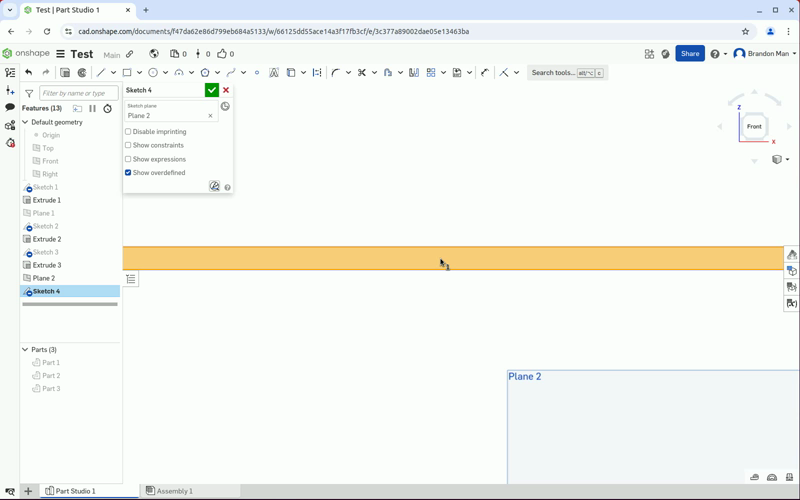
scroll(-6)
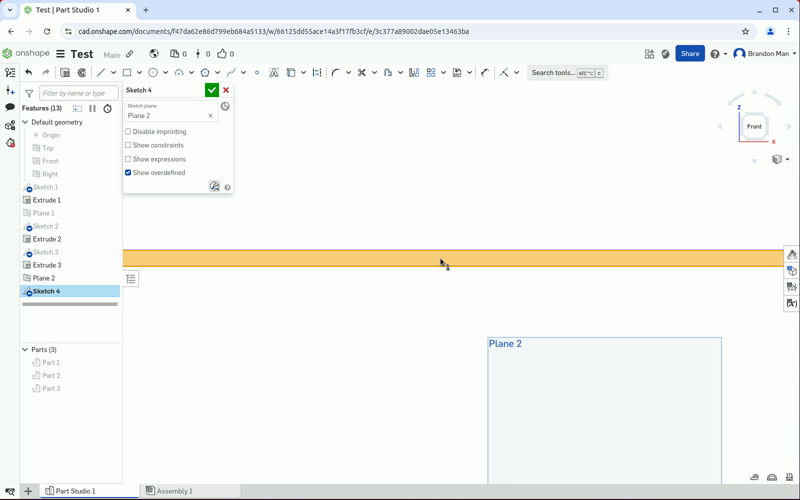
scroll(-6)
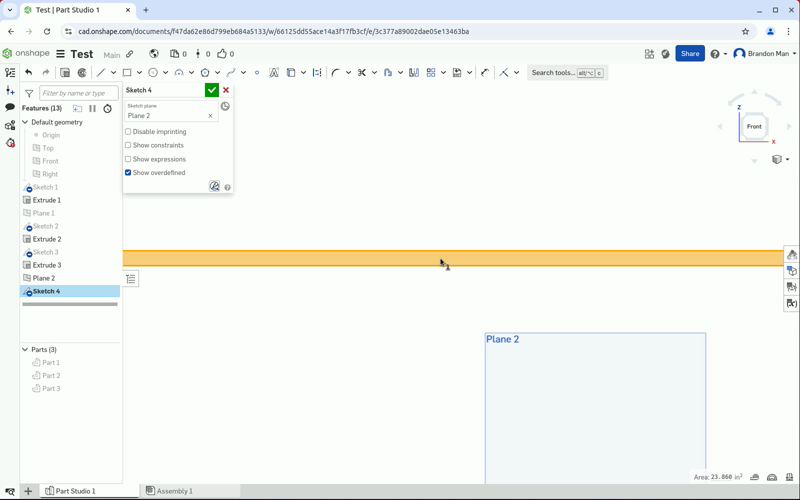
scroll(-6)
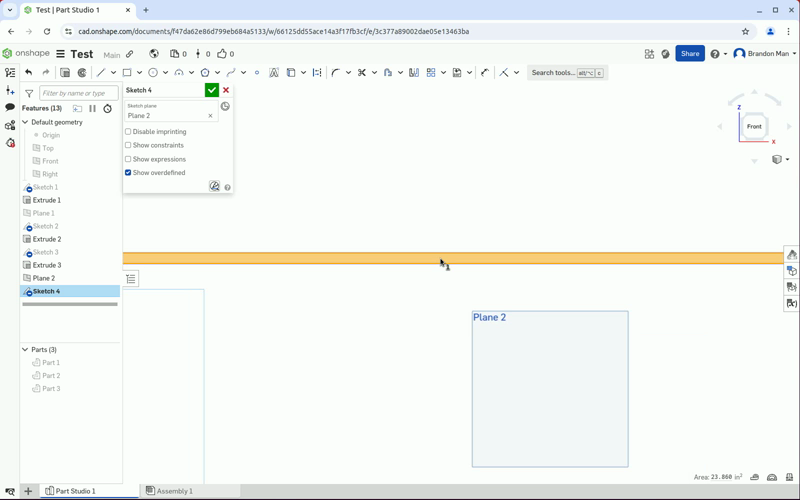
scroll(-6)
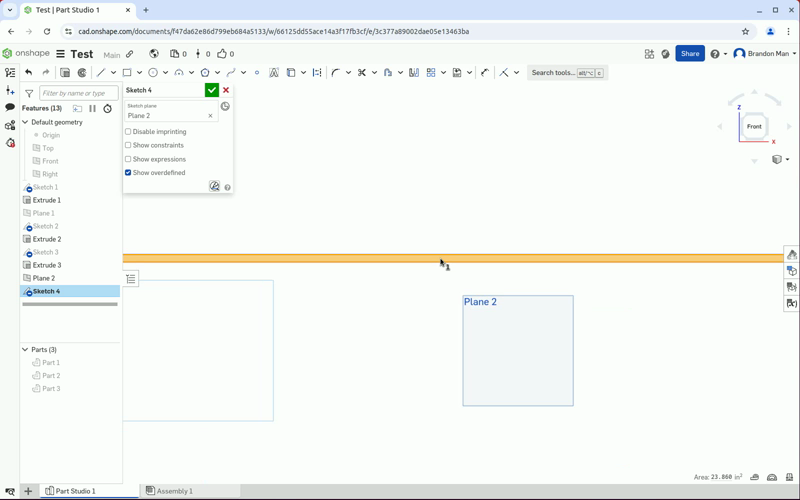
scroll(-6)
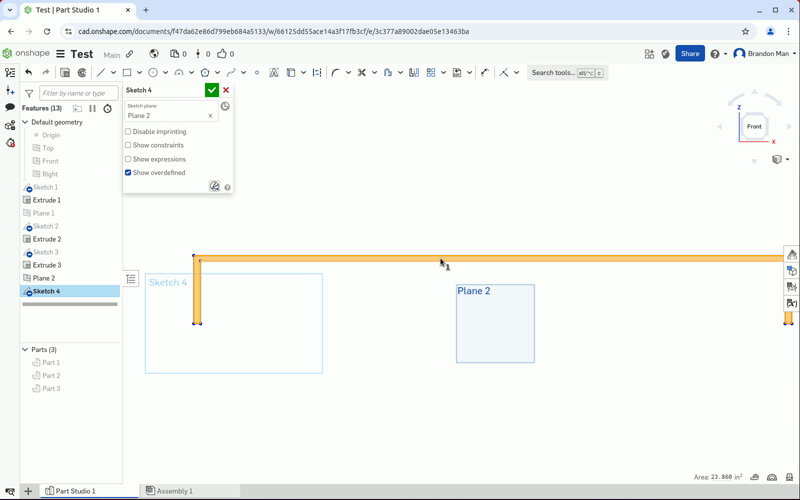
scroll(-6)
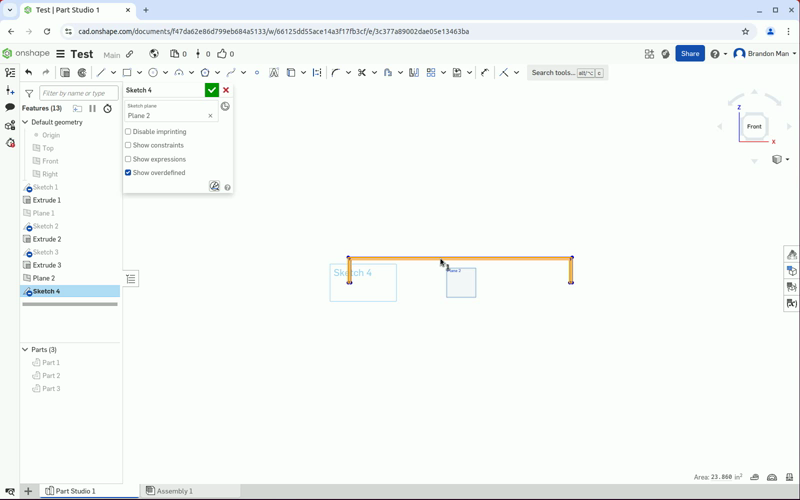
mouse_move(73, 352)
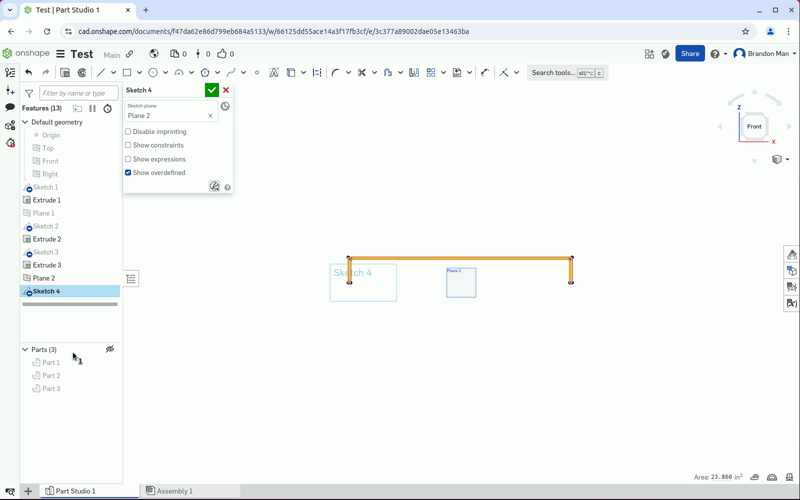
key(shift+y)
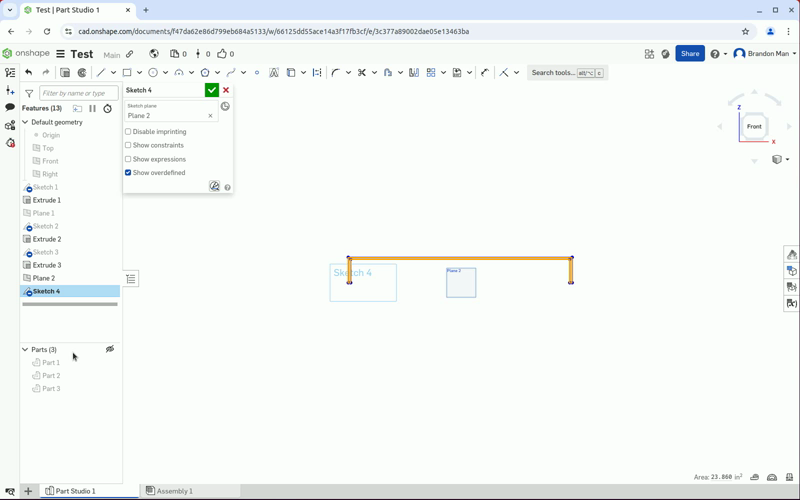
key(shift+e)
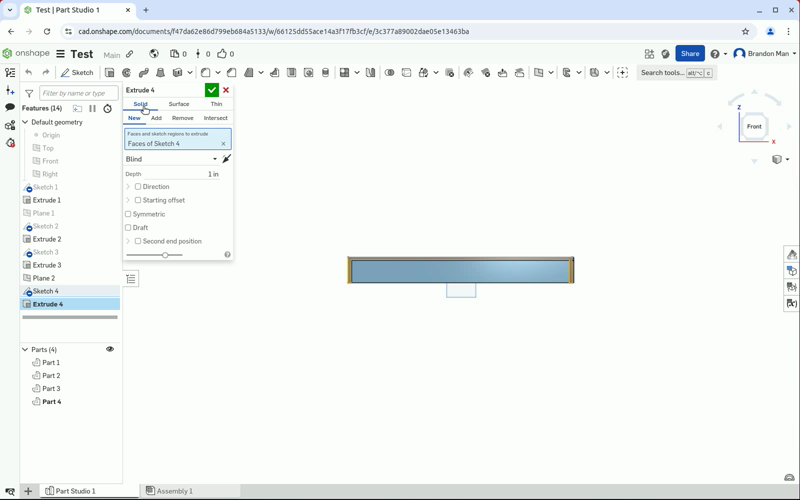
mouse_move(143, 106)
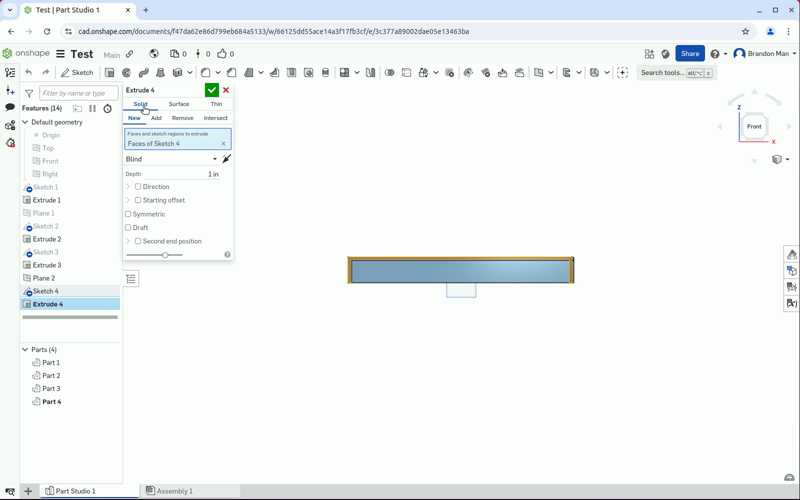
click(143, 106)
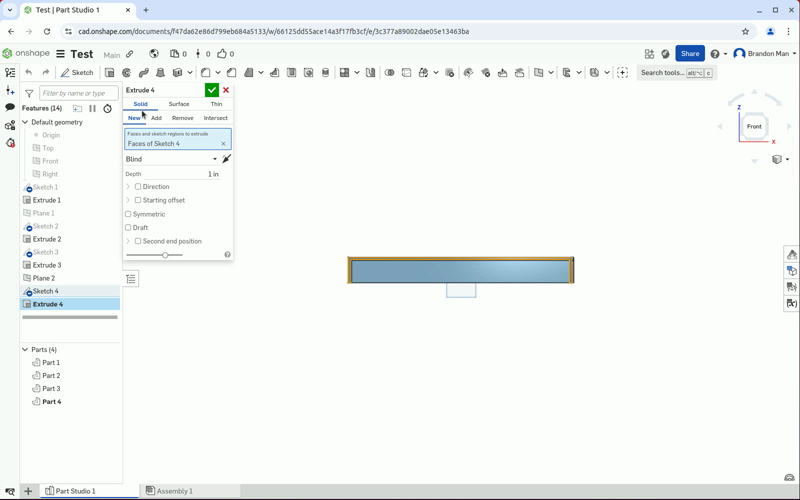
mouse_move(137, 120)
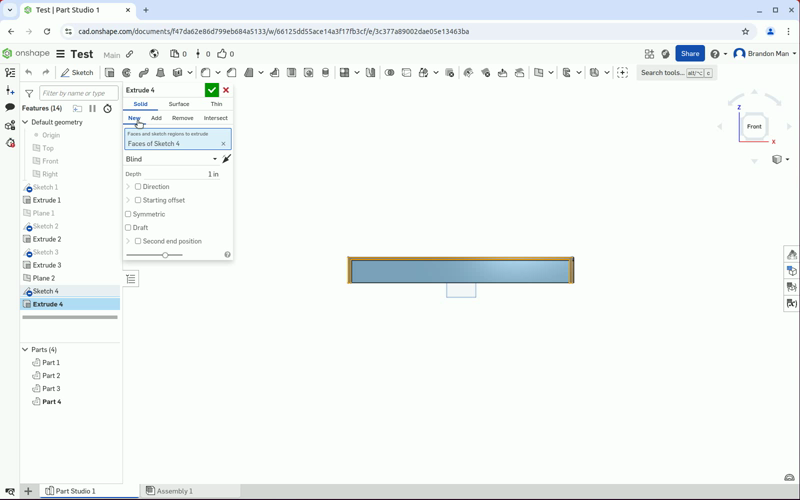
click(137, 120)
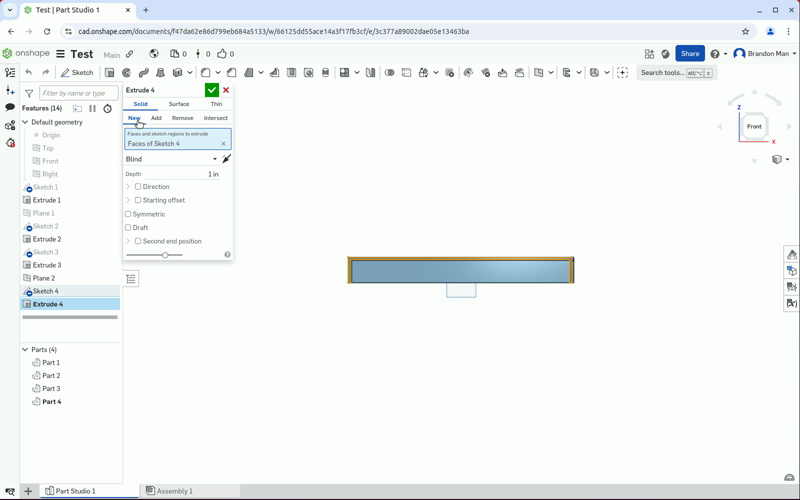
key(tab, 4)
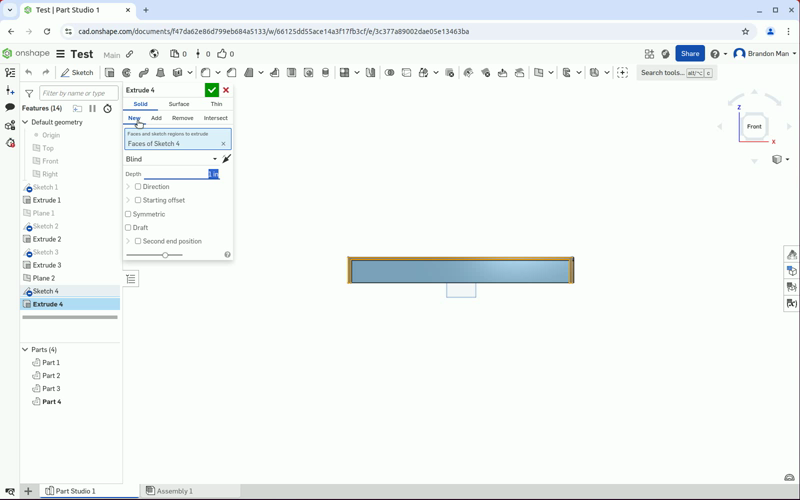
text(0.722)
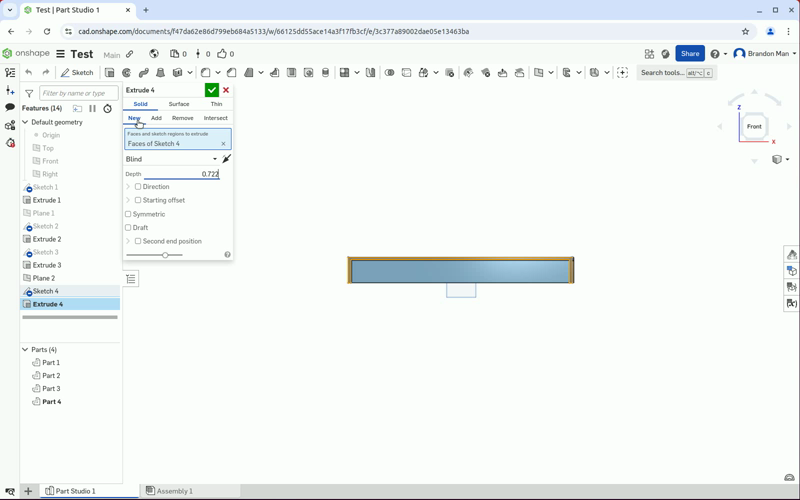
key(enter)
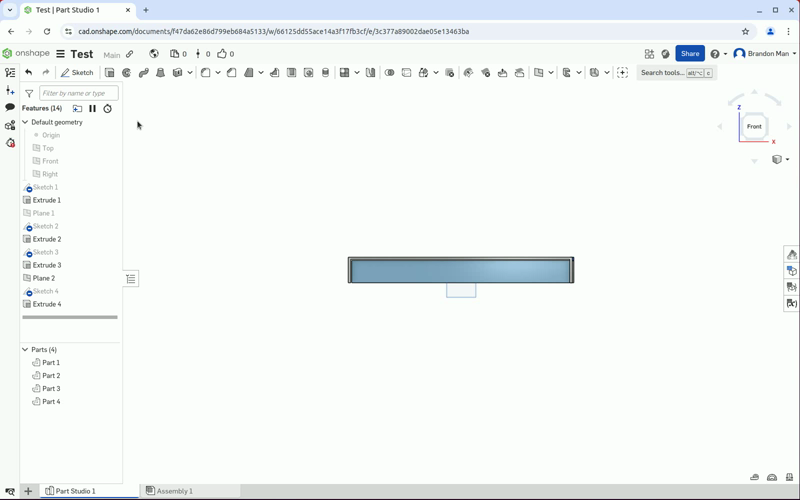
key(shift+h)
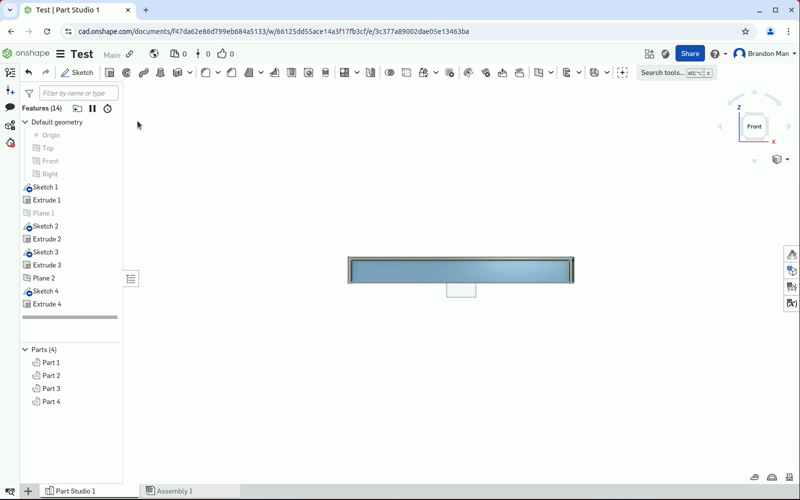
key(shift+h)
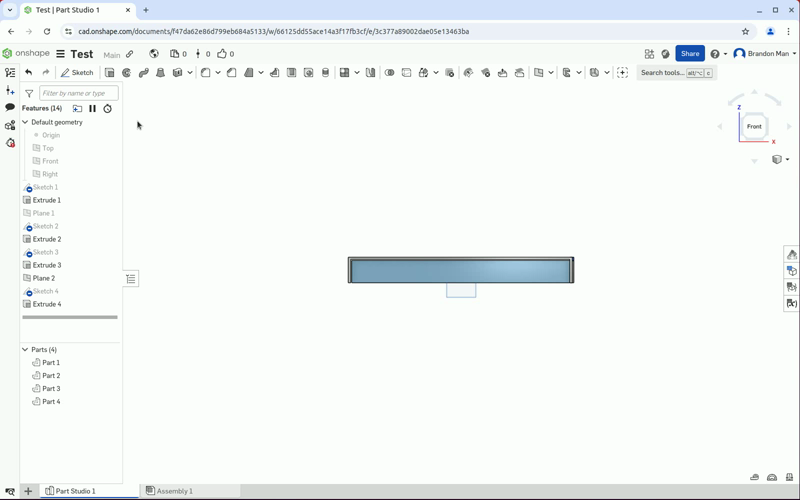
mouse_move(73, 189)
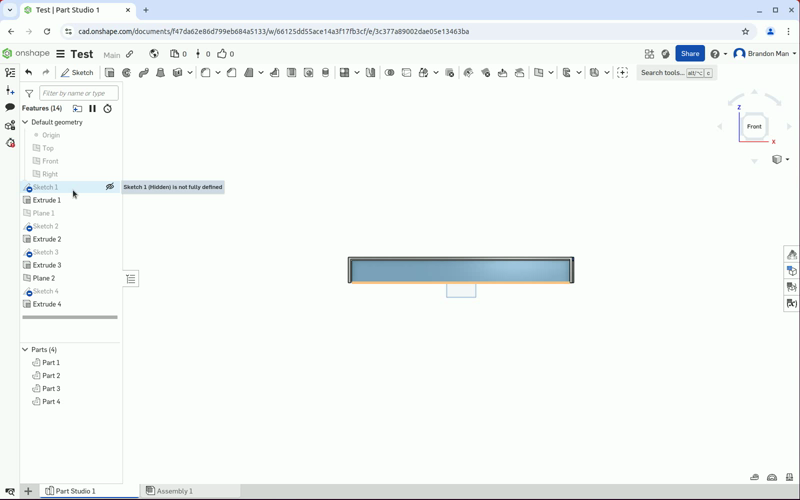
click(73, 189)
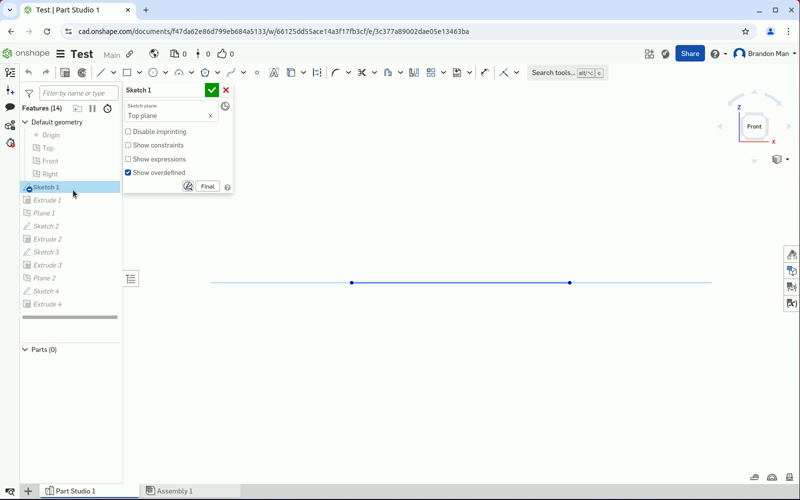
mouse_move(229, 92)
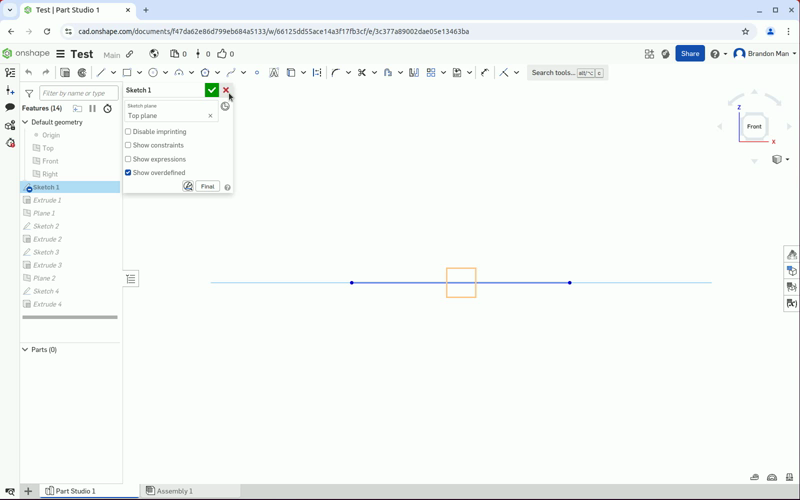
click(229, 92)
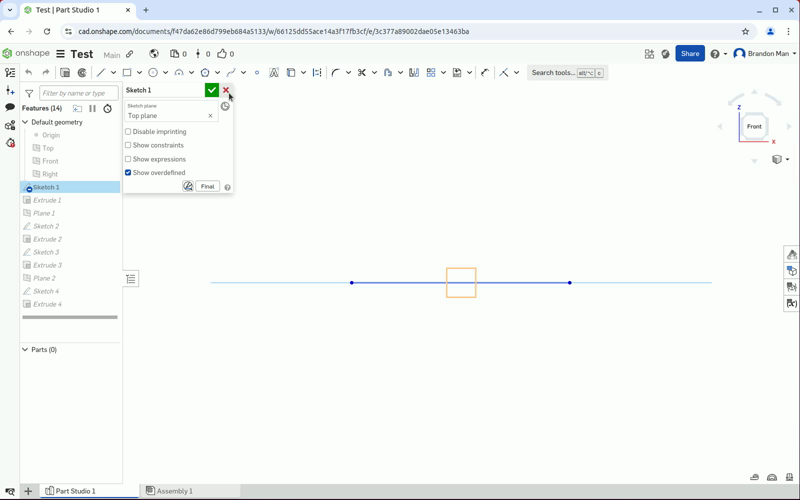
key(shift+s)
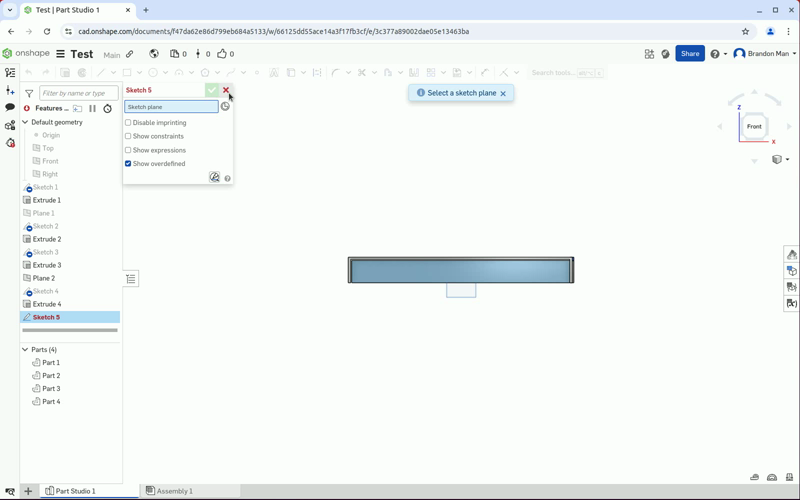
mouse_move(73, 280)
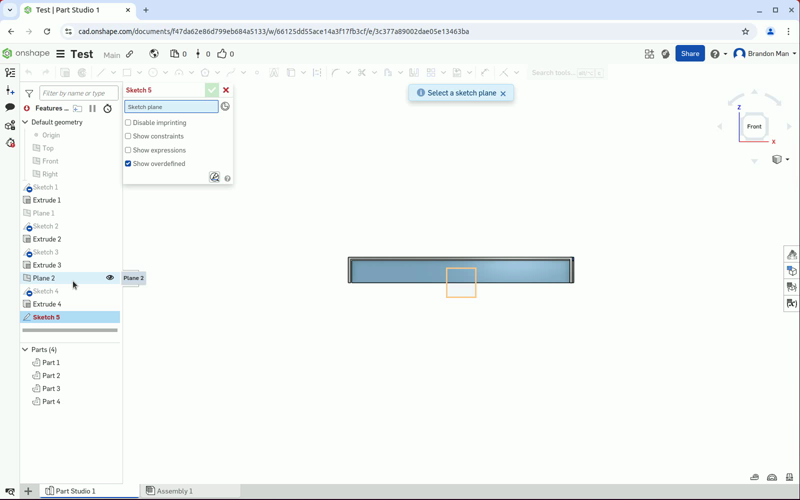
click(73, 280)
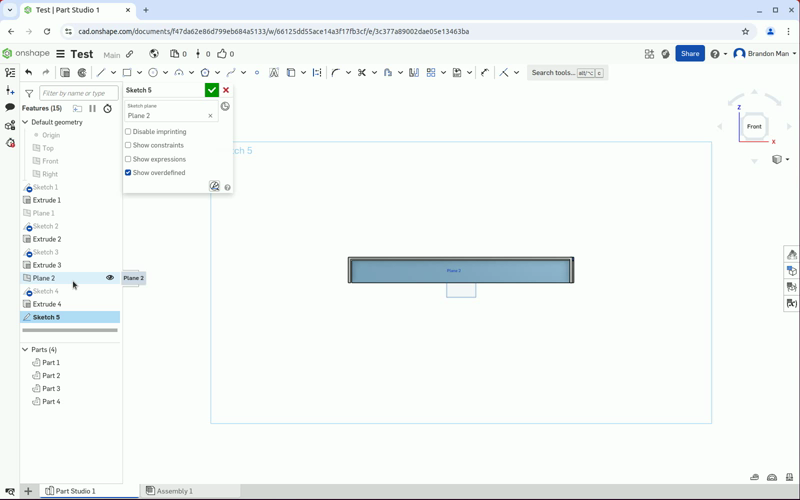
mouse_move(73, 352)
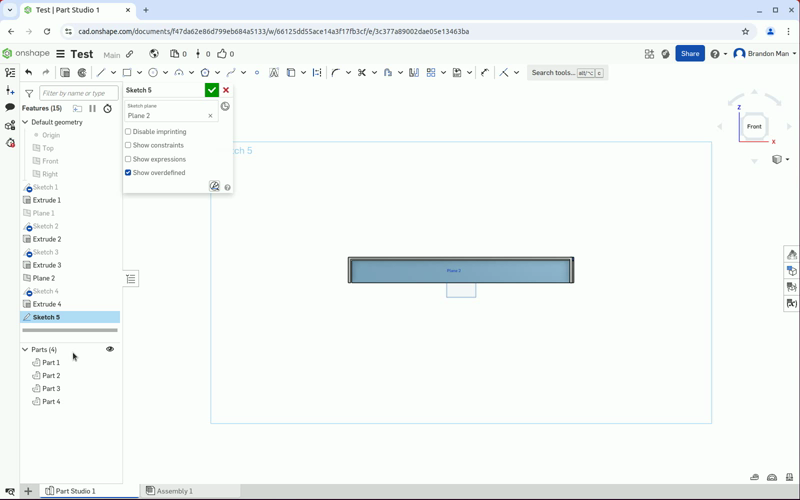
key(y)
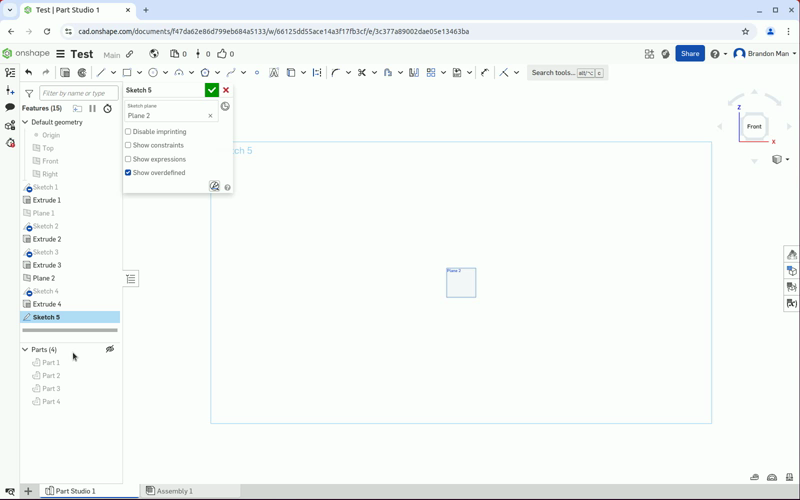
key(l)
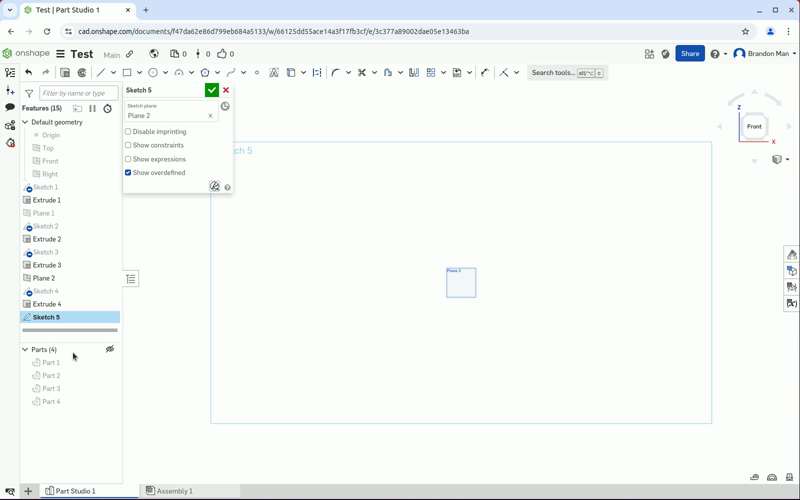
key_down(shift)
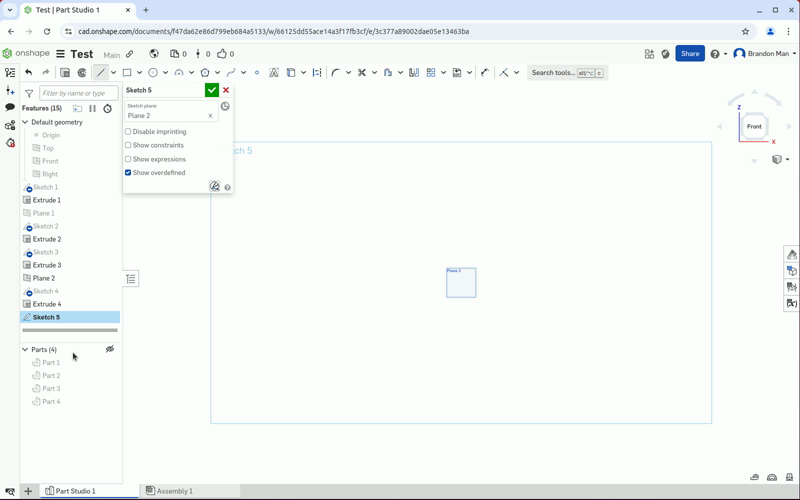
mouse_move(351, 282)
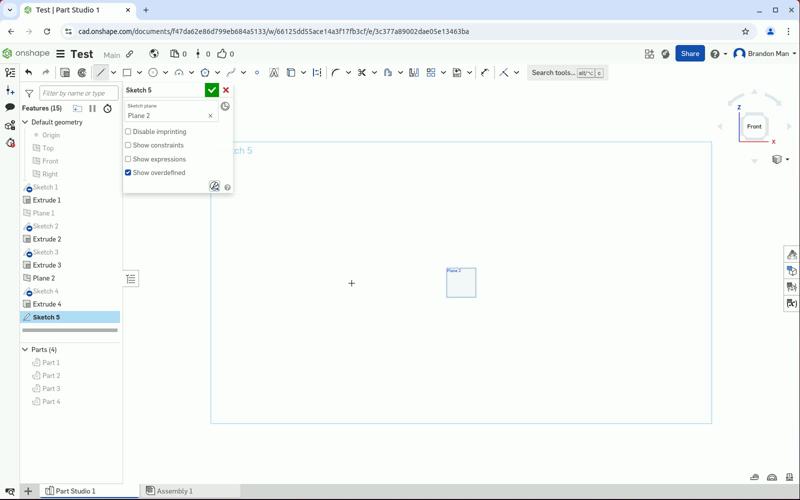
click(351, 282)
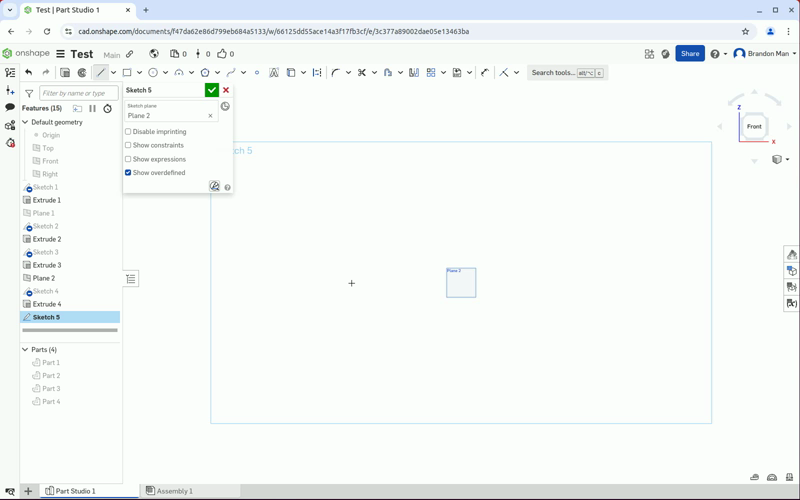
key_up(shift)
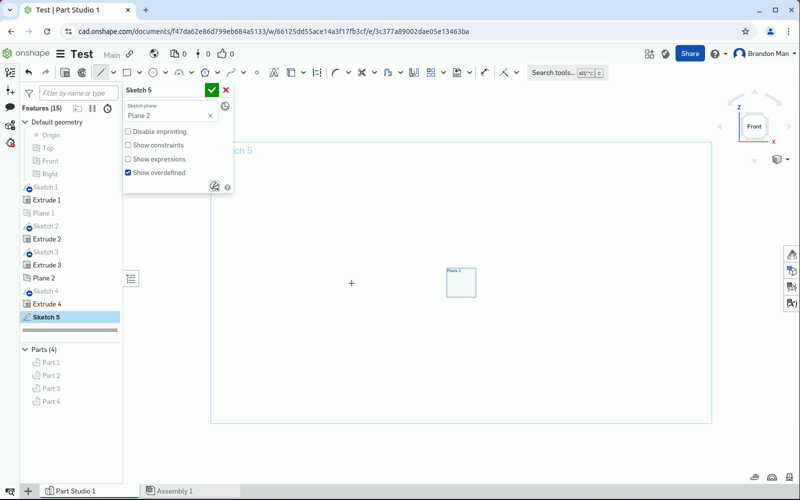
key_down(shift)
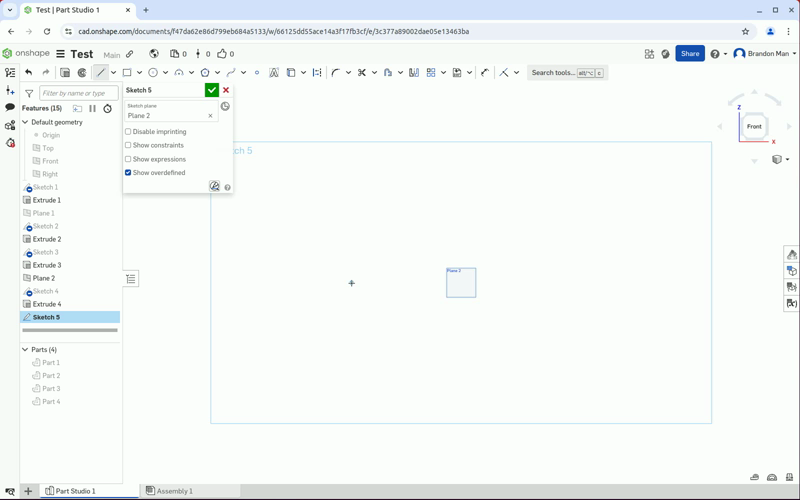
mouse_move(569, 282)
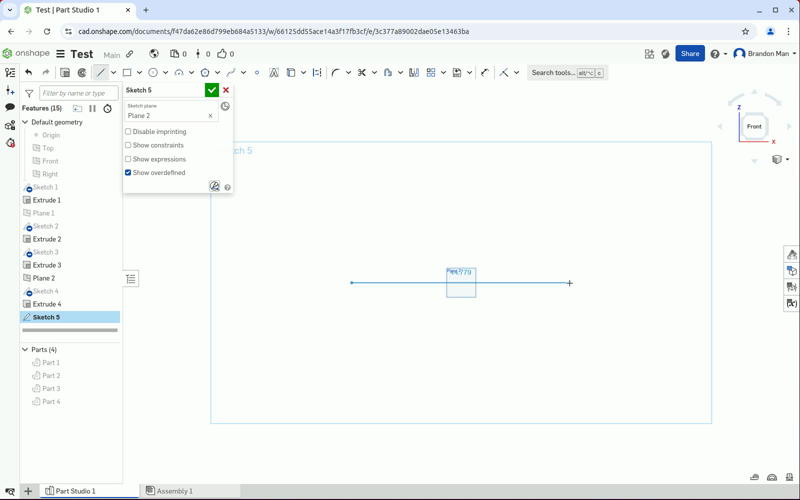
click(569, 282)
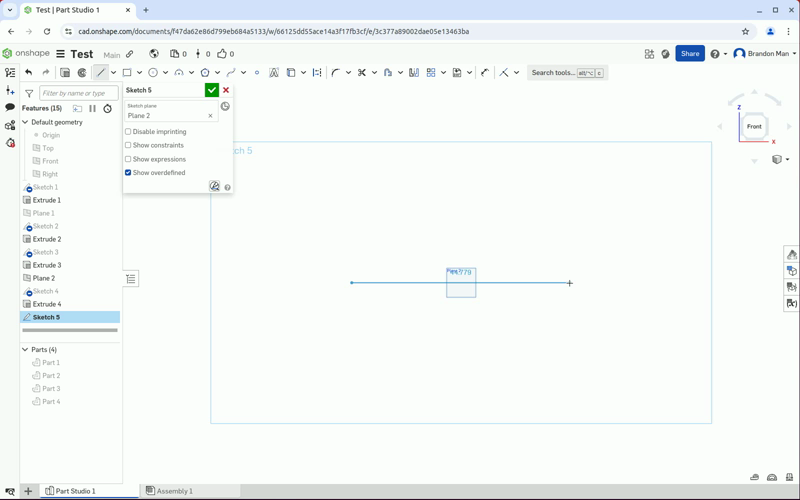
key_up(shift)
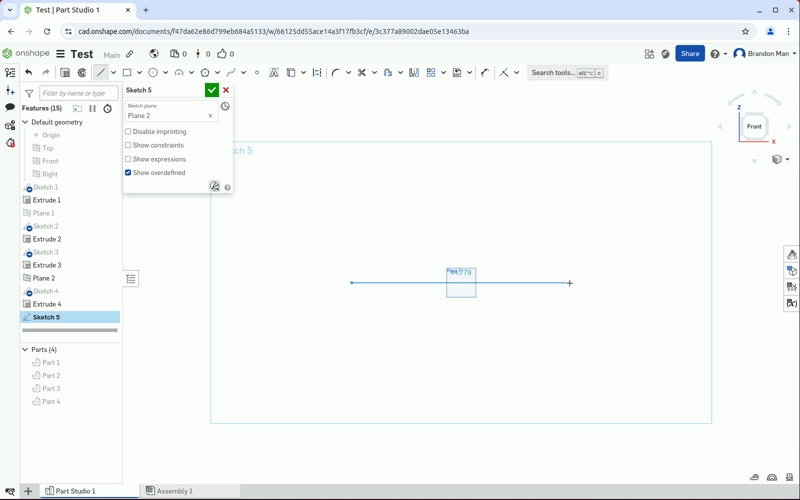
key_down(shift)
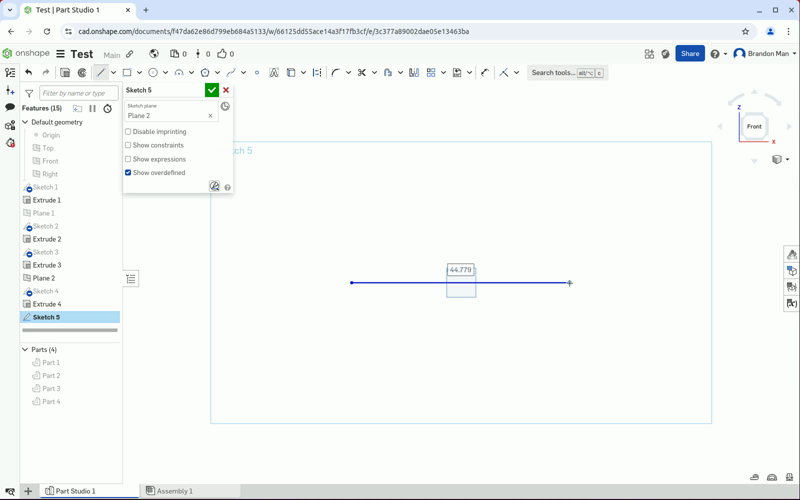
mouse_move(589, 282)
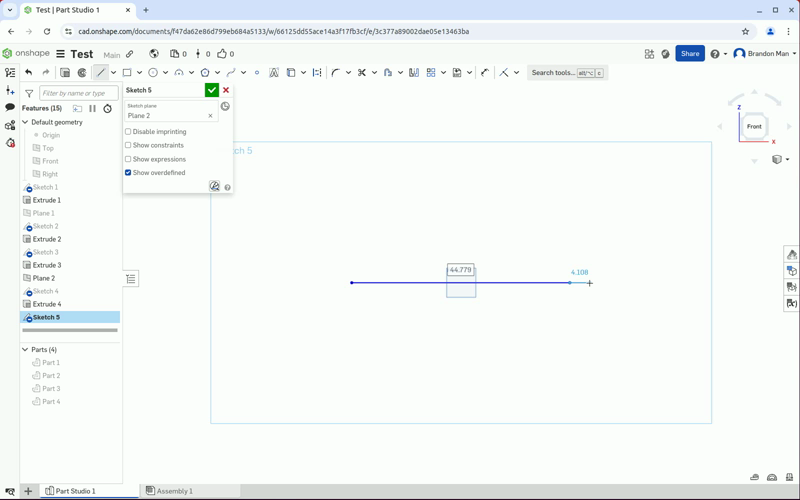
mouse_move(569, 260)
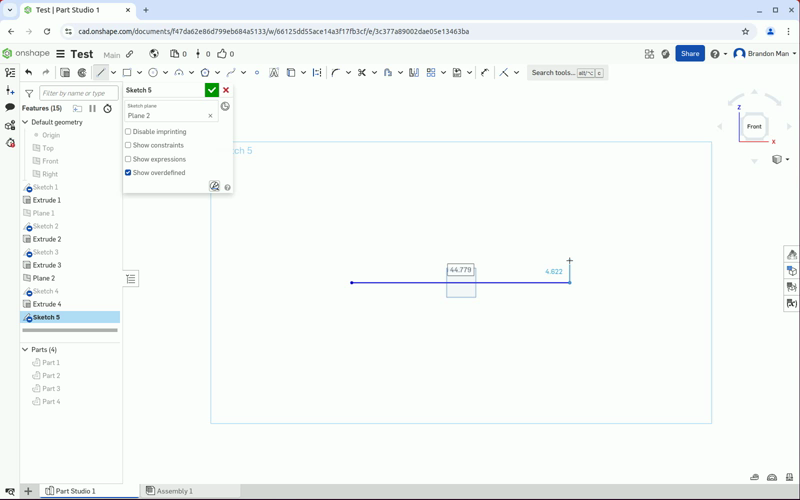
click(569, 260)
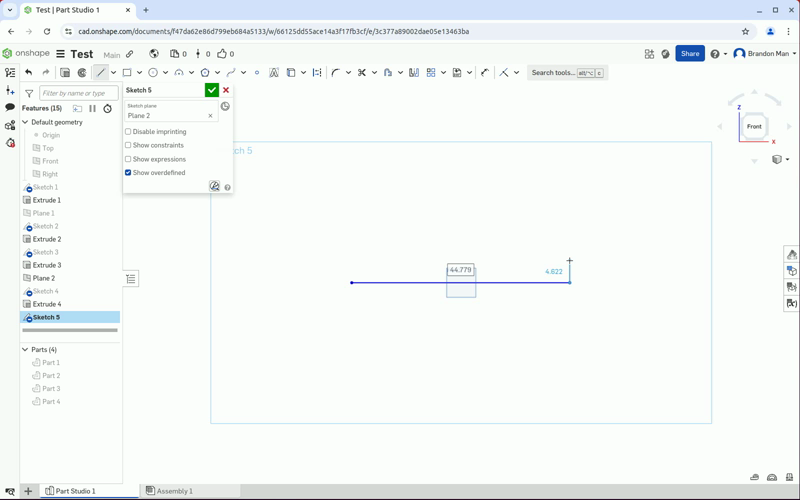
key_up(shift)
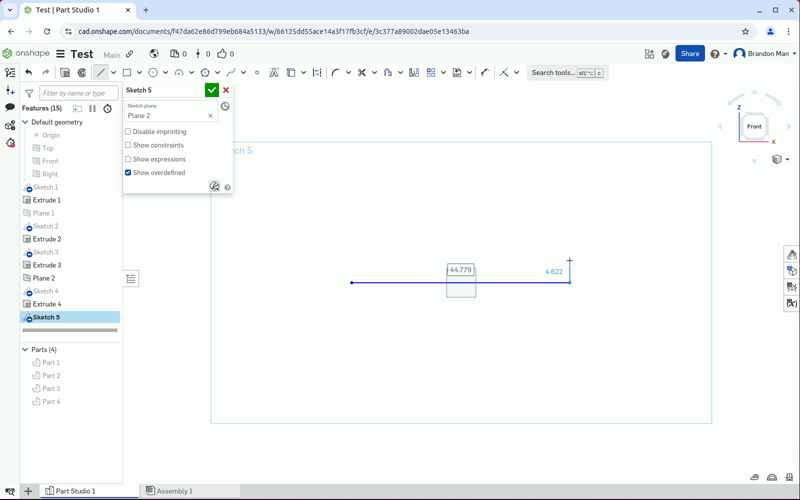
key_down(shift)
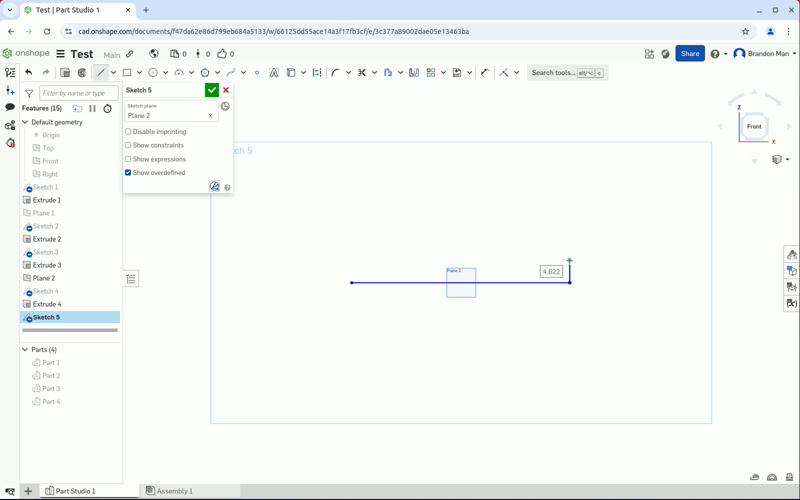
mouse_move(351, 260)
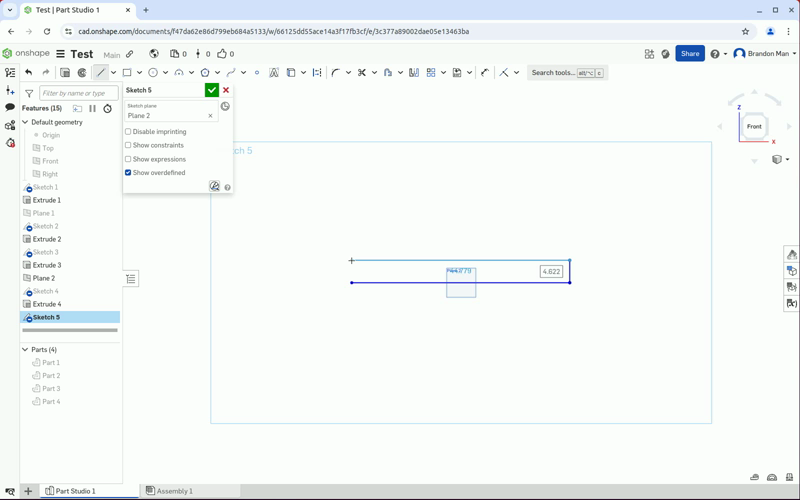
click(351, 260)
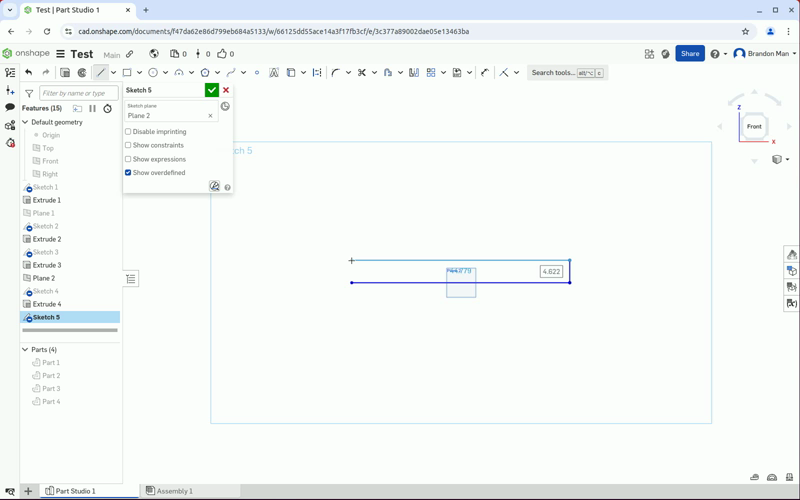
key_up(shift)
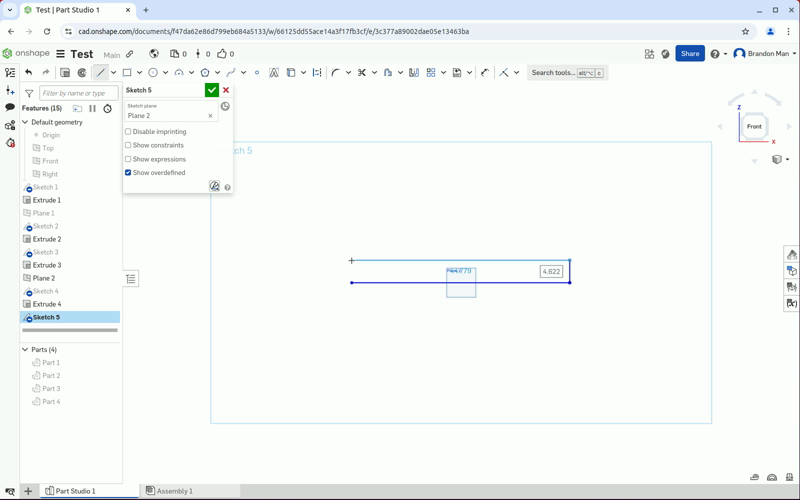
mouse_move(381, 260)
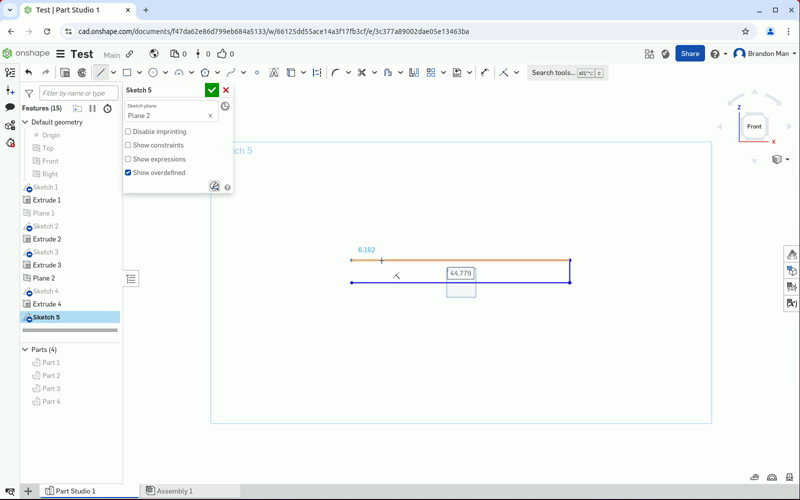
key_down(shift)
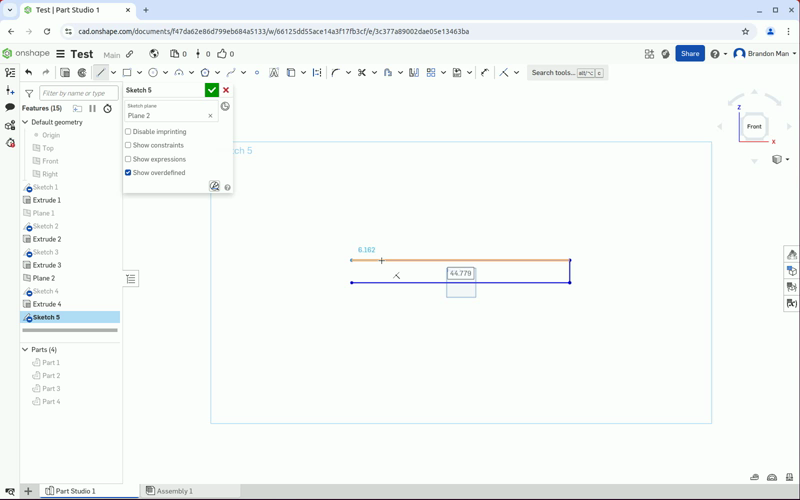
mouse_move(351, 282)
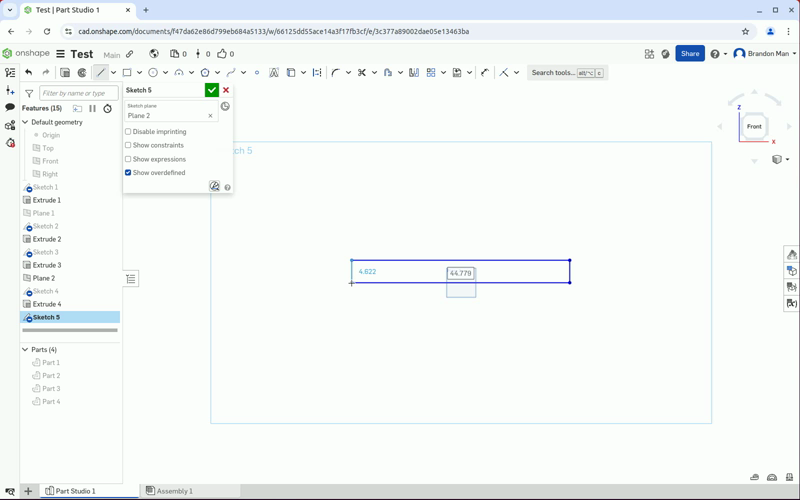
key_up(shift)
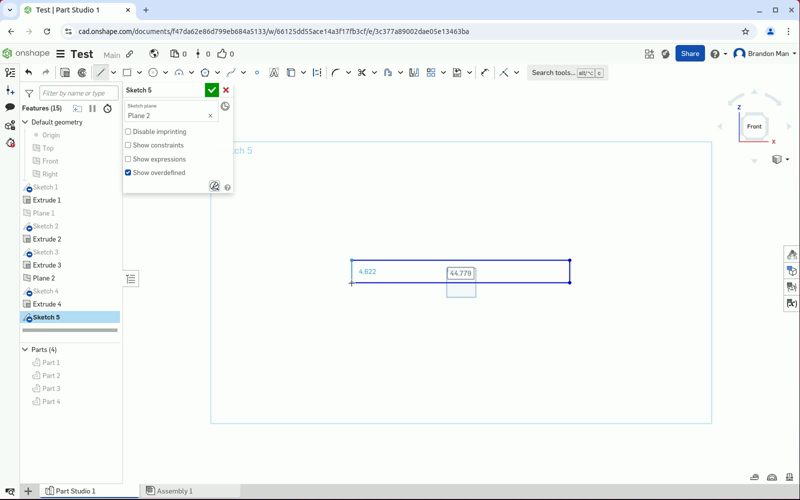
click(351, 282)
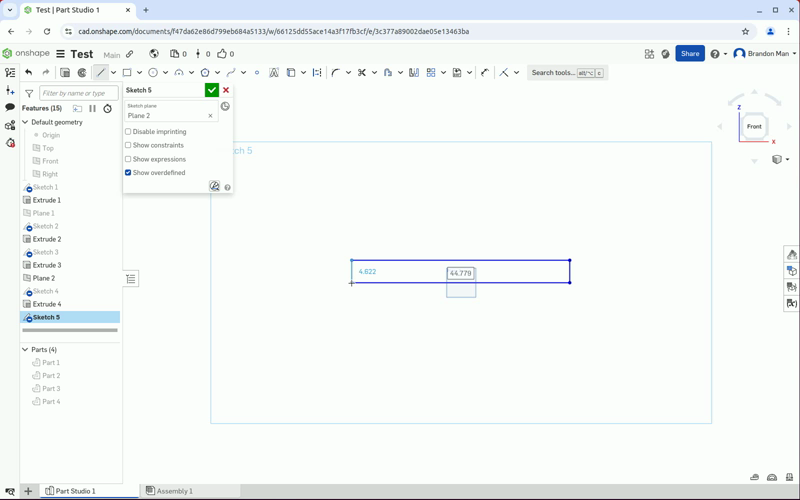
key(esc)
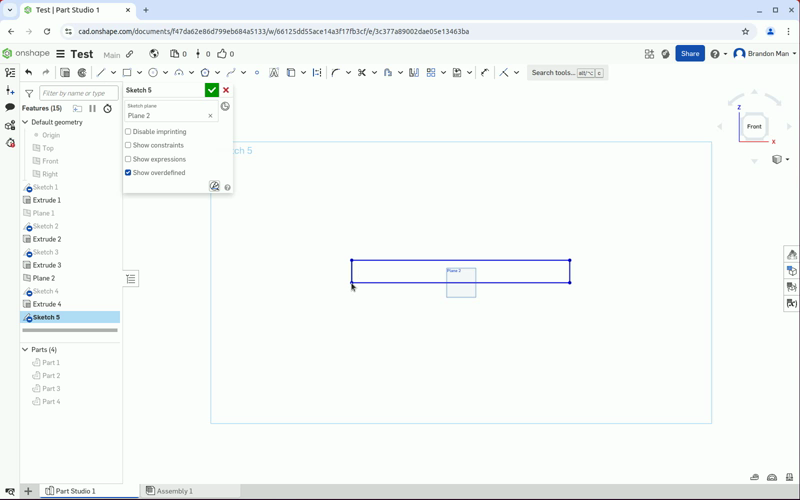
mouse_move(541, 271)
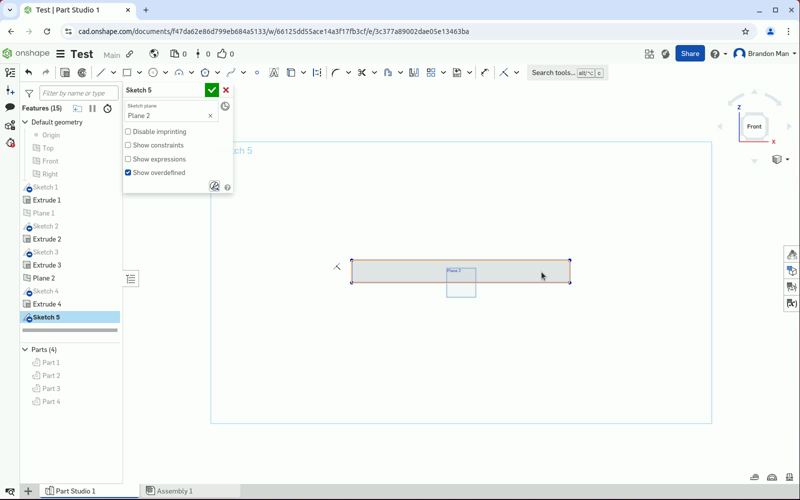
click(541, 271)
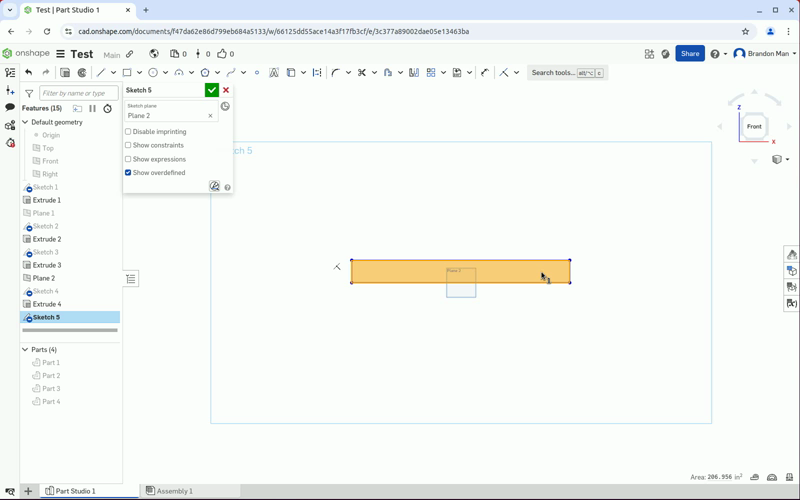
mouse_move(73, 352)
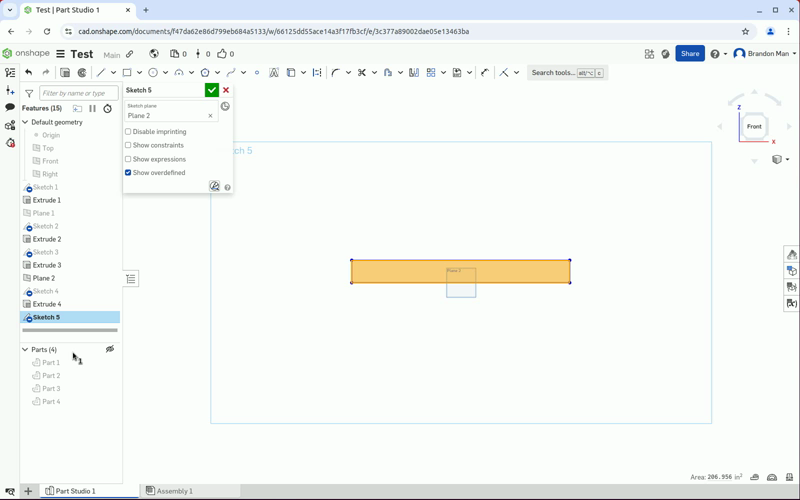
key(shift+y)
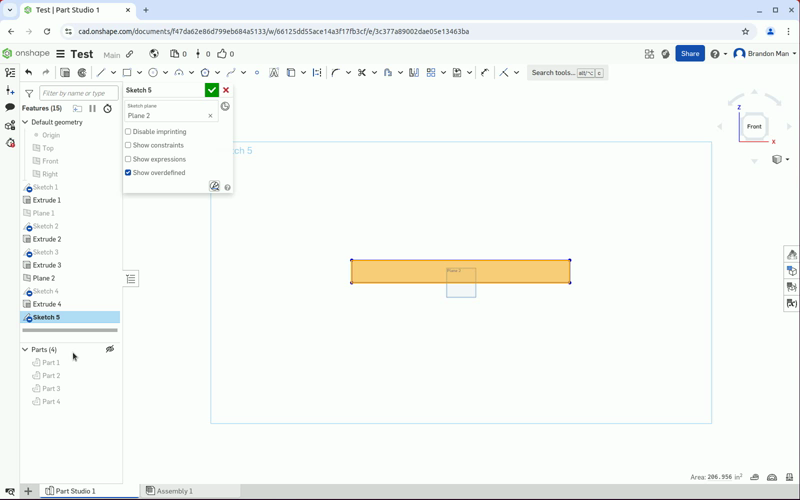
key(shift+e)
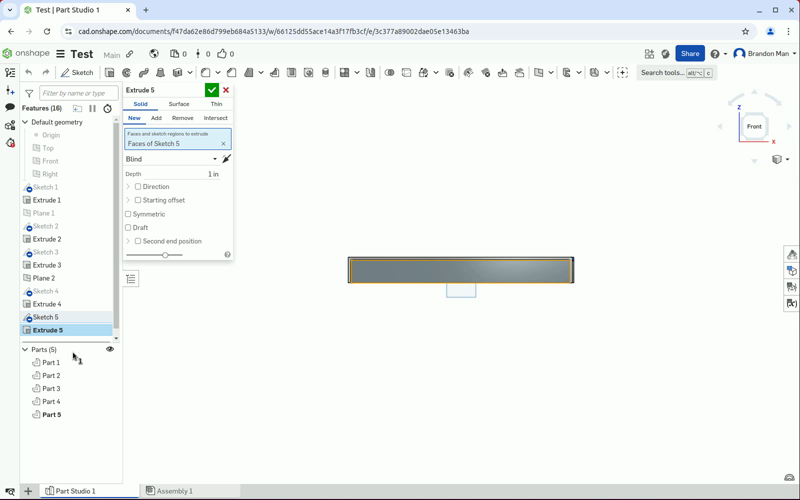
mouse_move(143, 106)
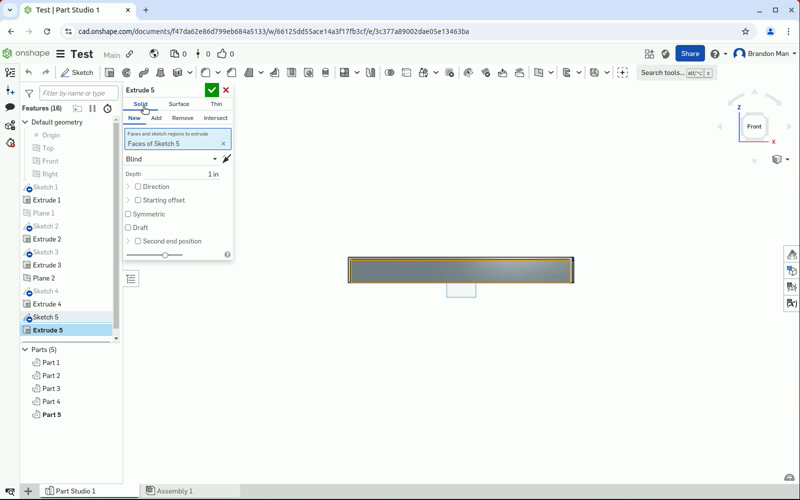
click(143, 106)
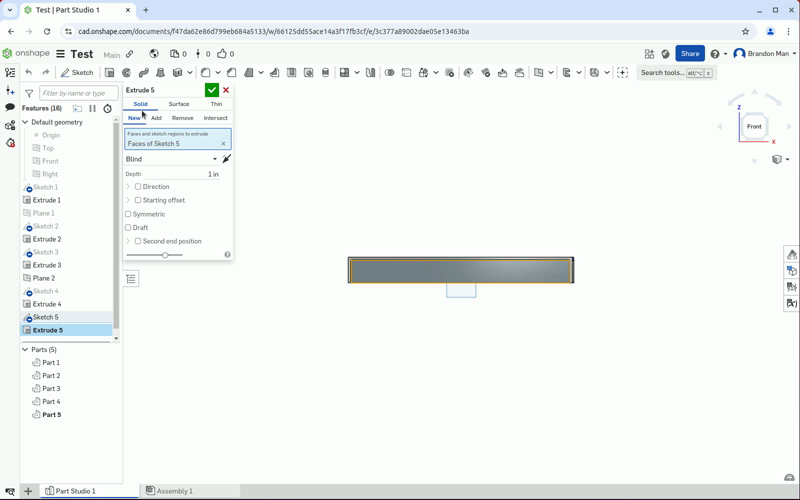
mouse_move(137, 120)
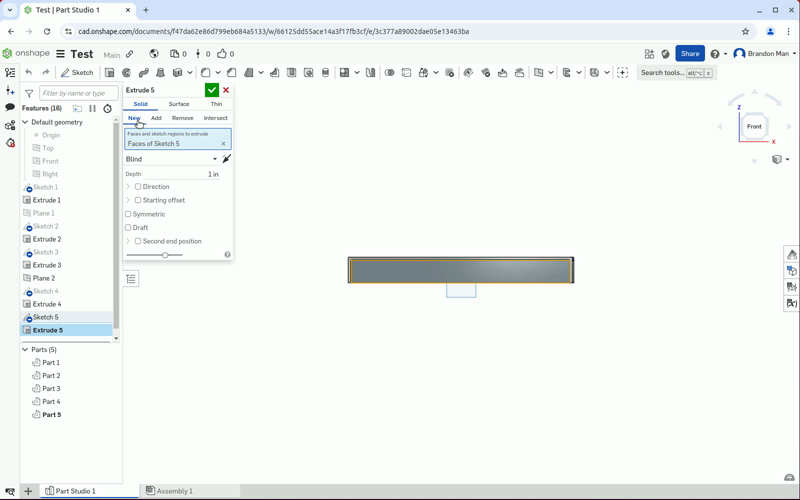
click(137, 120)
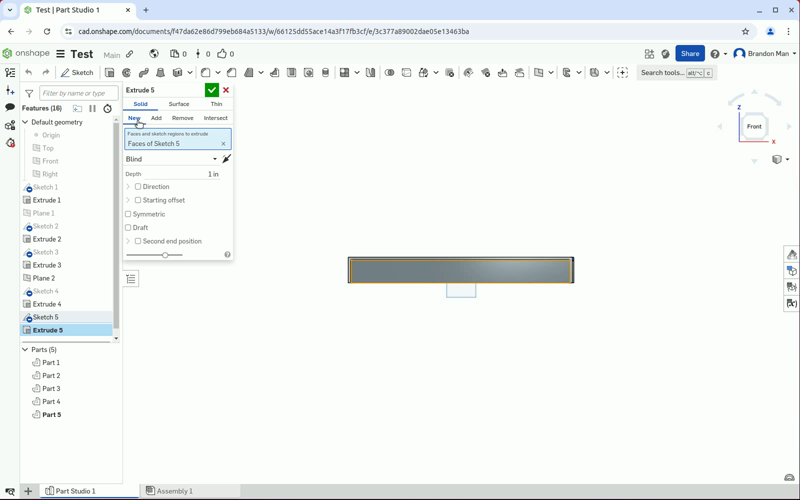
key(tab, 4)
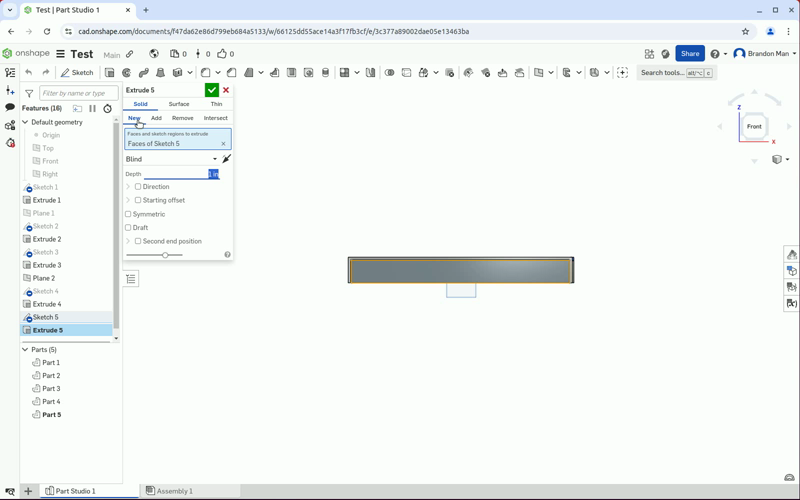
text(0.722)
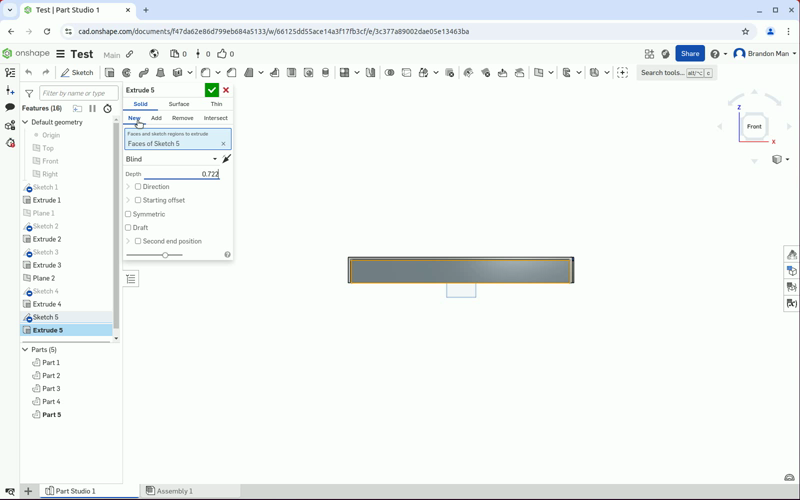
key(enter)
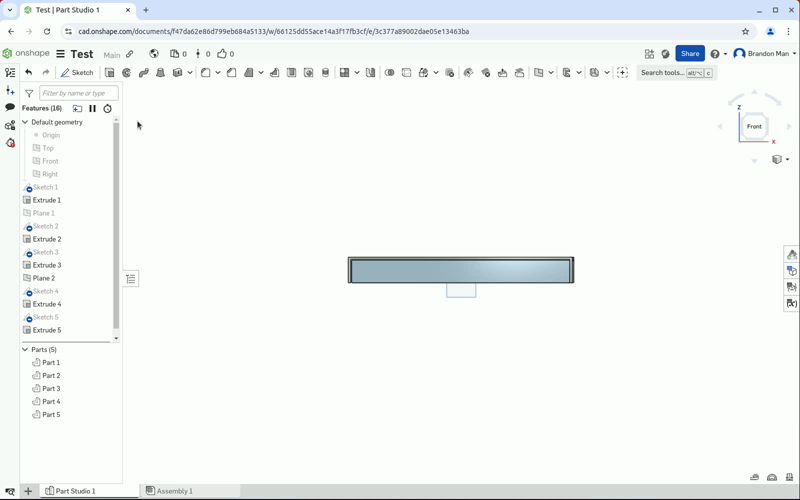
key(shift+h)
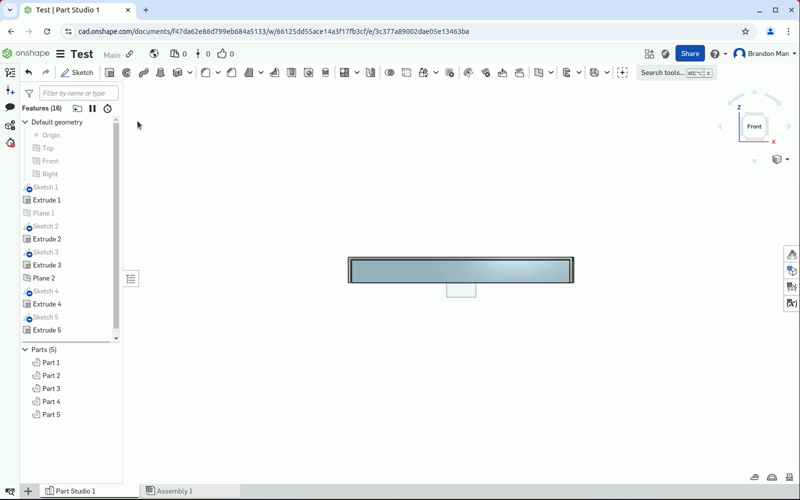
key(shift+h)
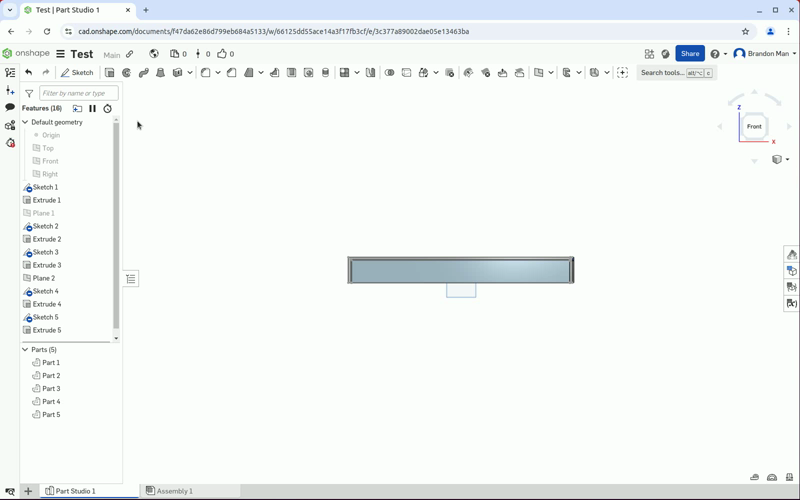
key(shift+7)
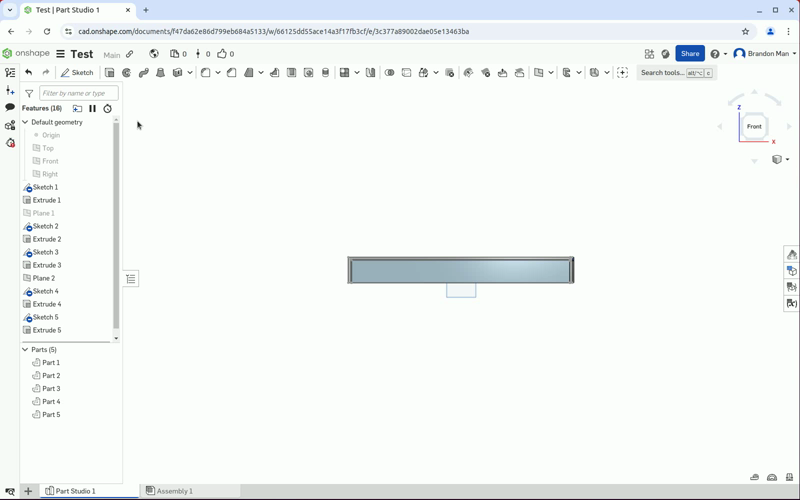
key(left, 2)
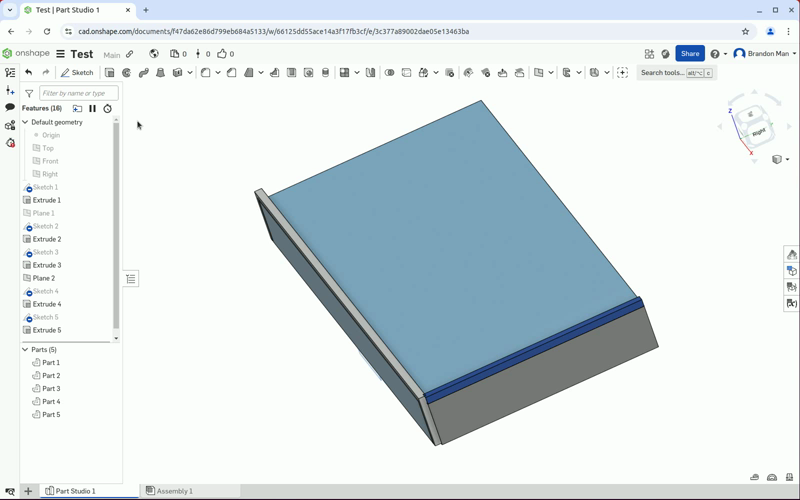
key(down, 2)
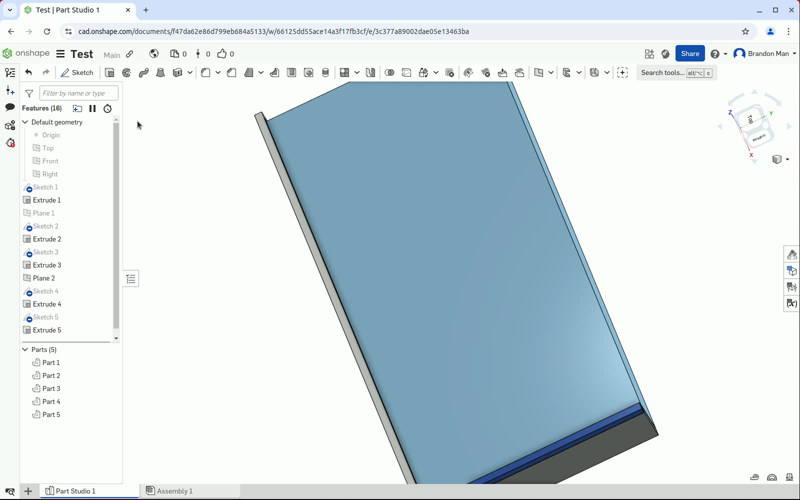
key(up, 2)
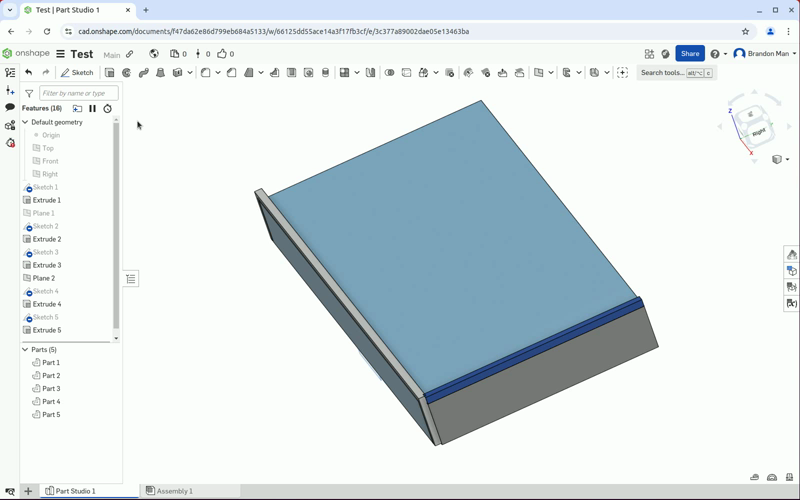
key(right, 2)
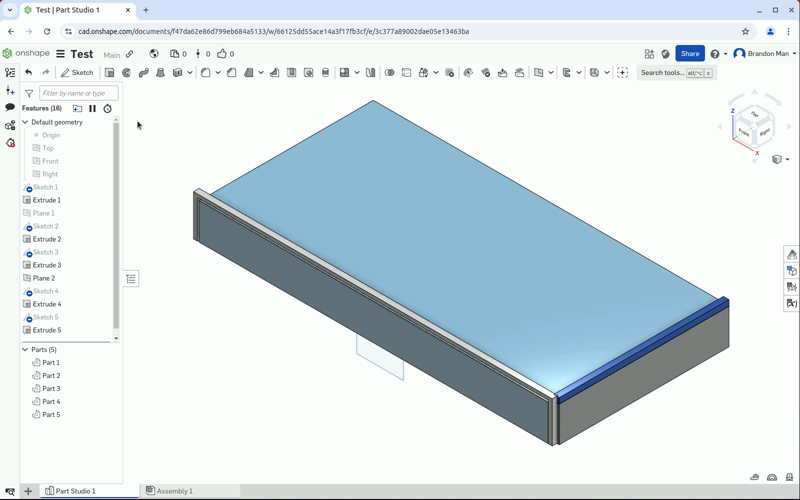
mouse_move(69, 189)
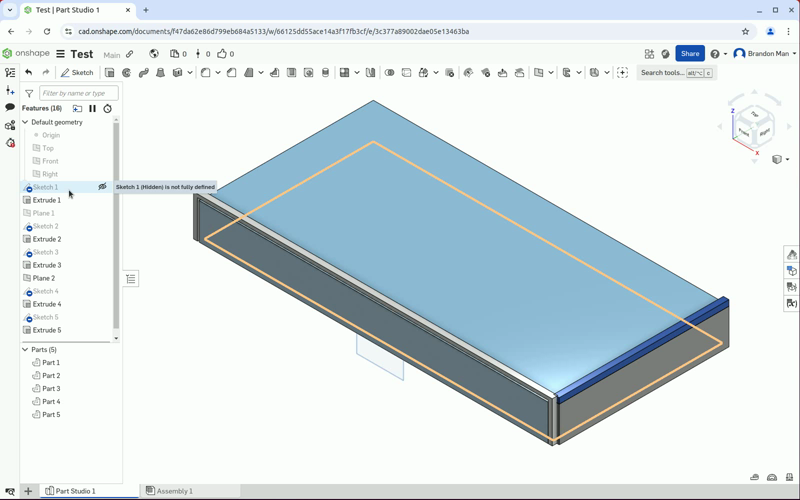
click(69, 189)